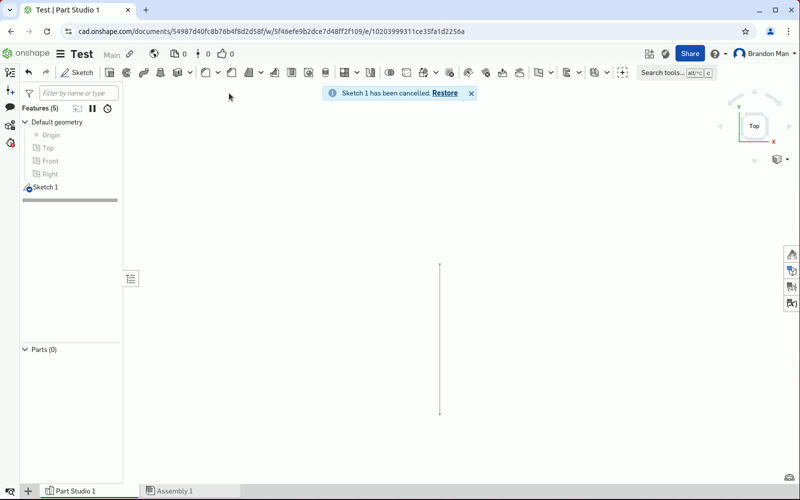
key(shift+h)
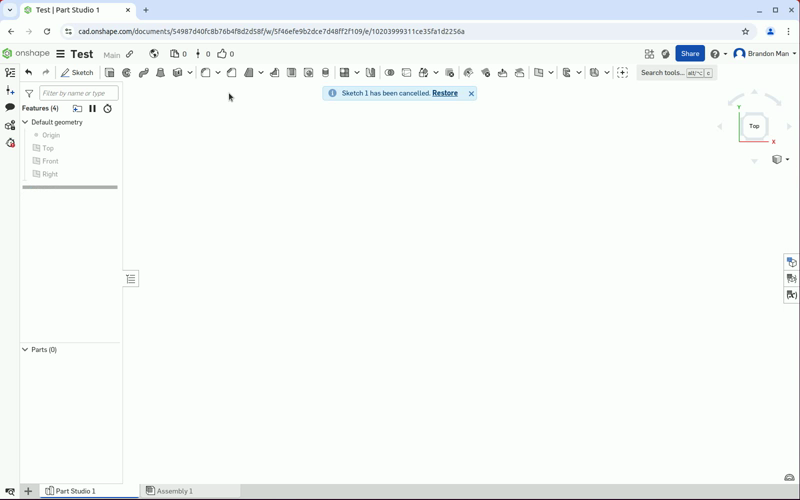
mouse_move(73, 352)
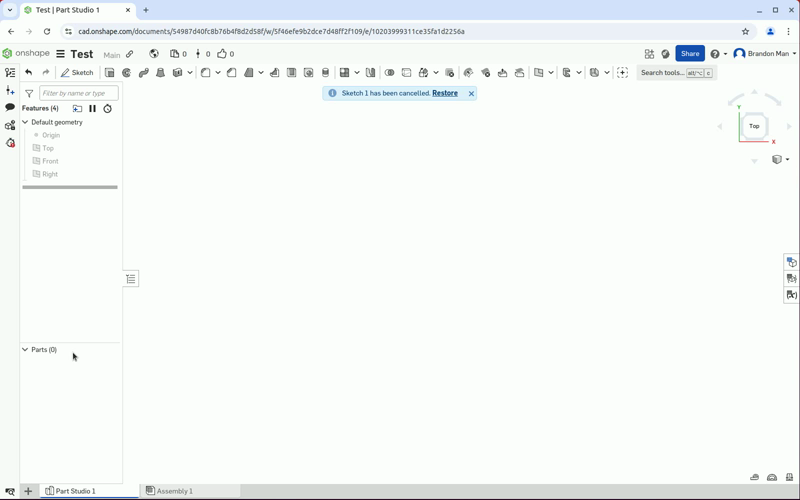
key(y)
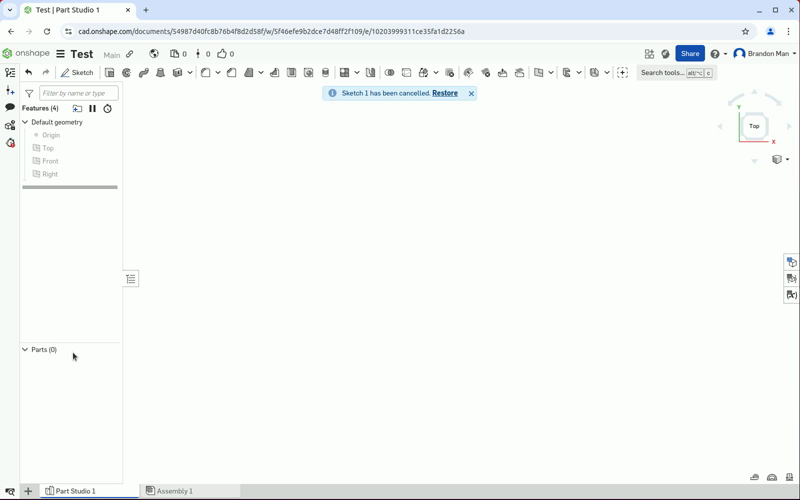
key(shift+p)
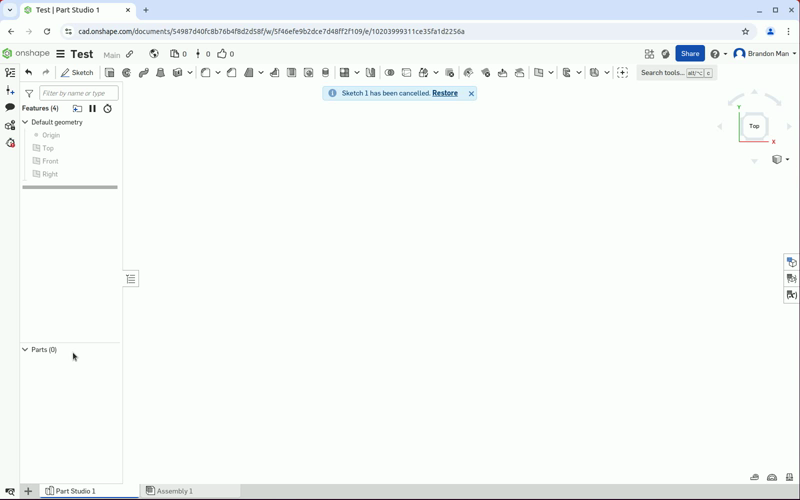
key(space)
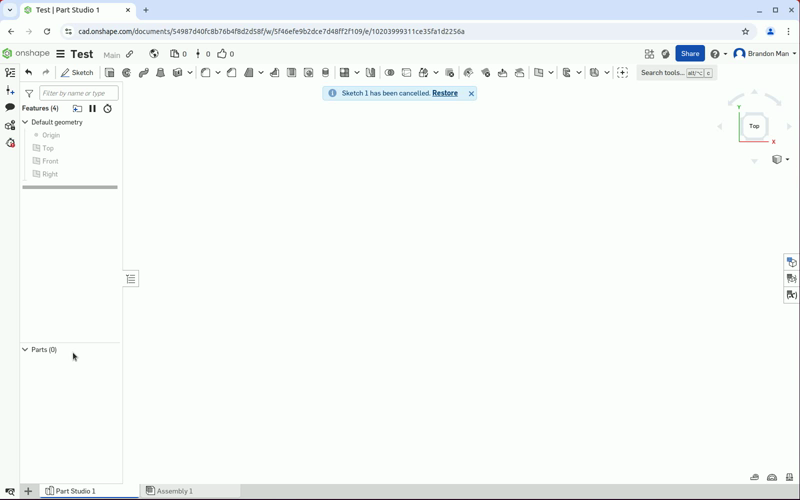
key_down(shift)
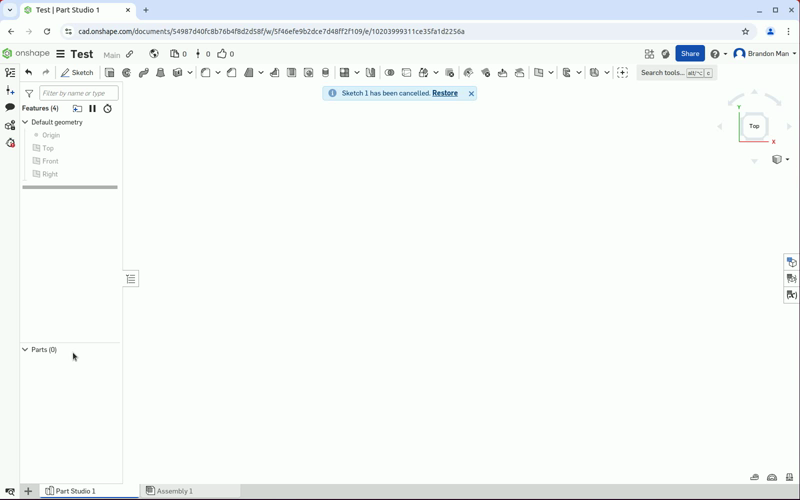
key(up)
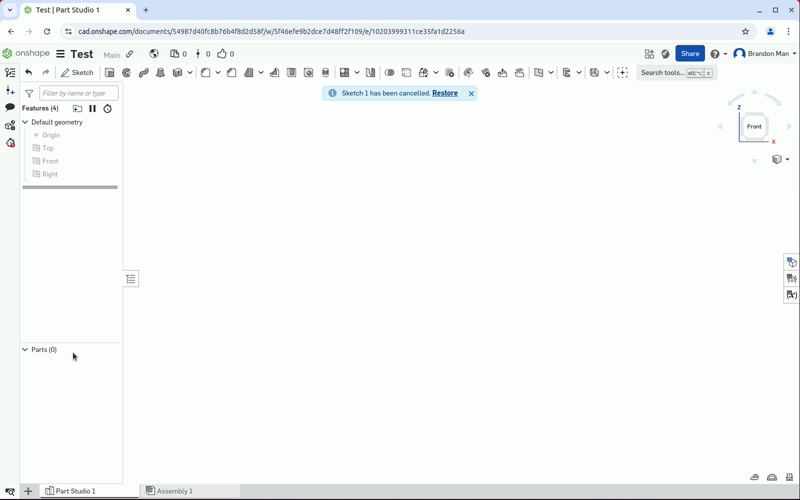
key_up(shift)
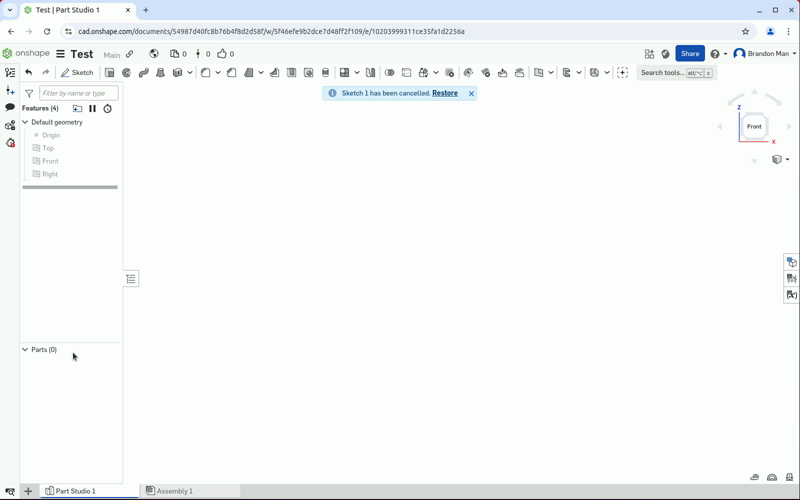
mouse_move(73, 352)
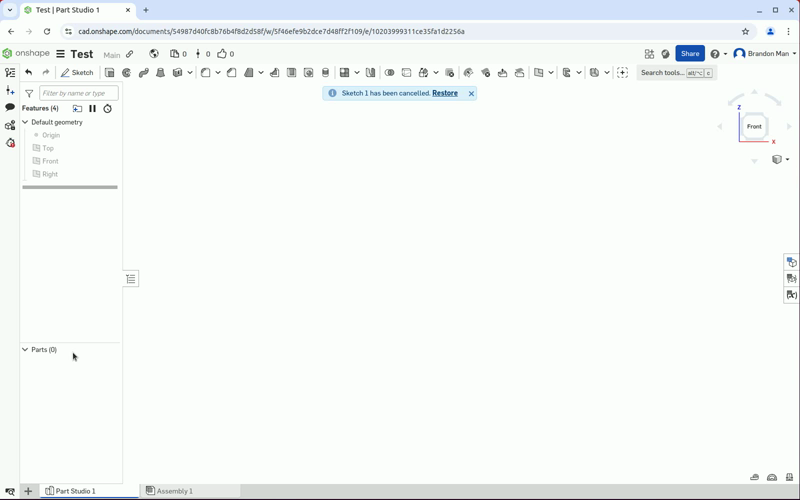
key(shift+y)
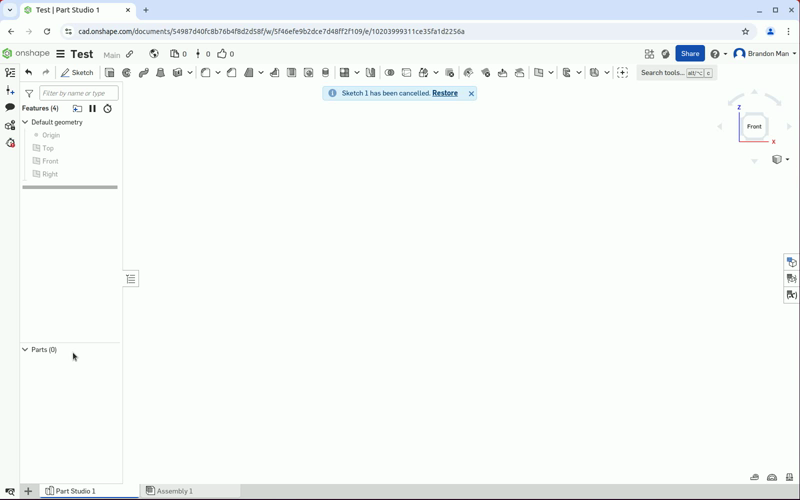
key(shift+s)
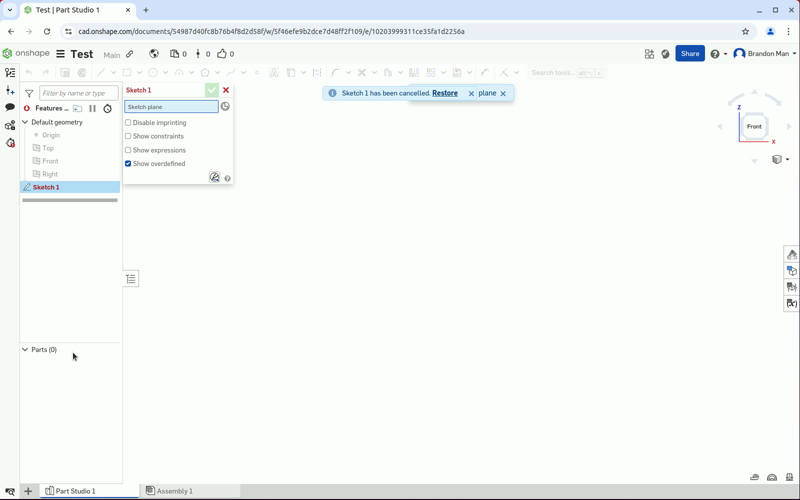
mouse_move(73, 163)
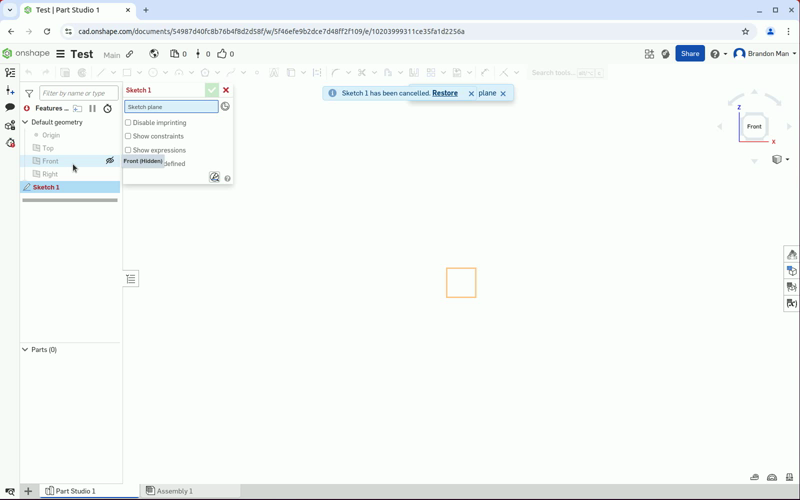
click(73, 163)
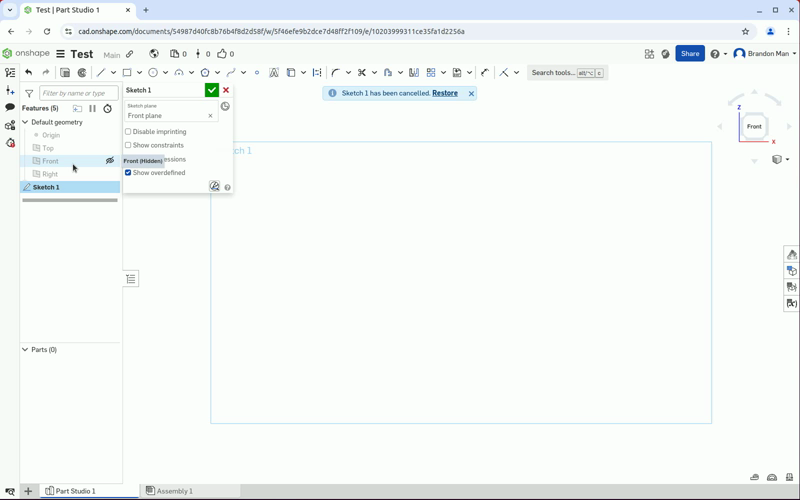
mouse_move(73, 352)
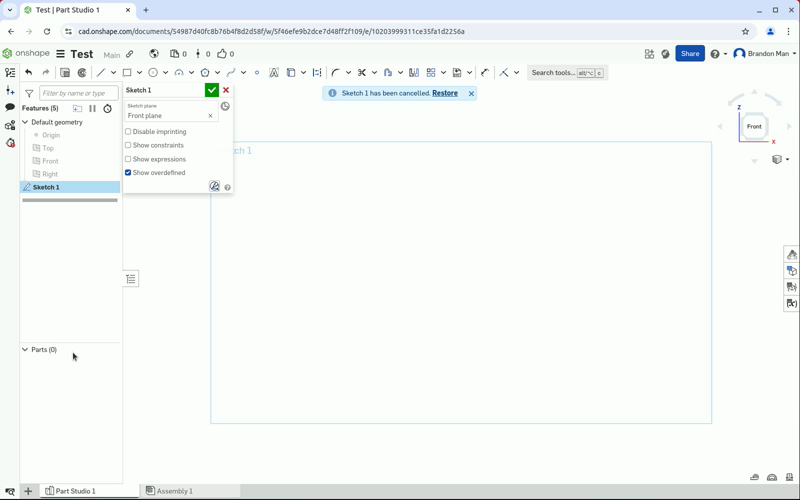
key(y)
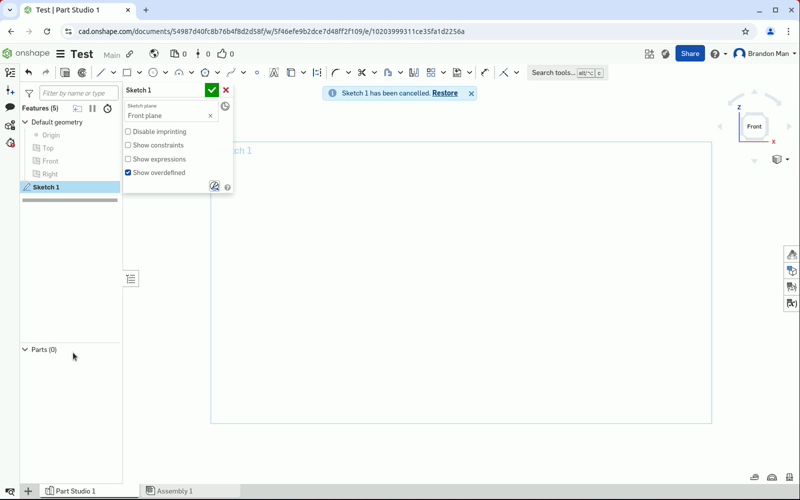
key(a)
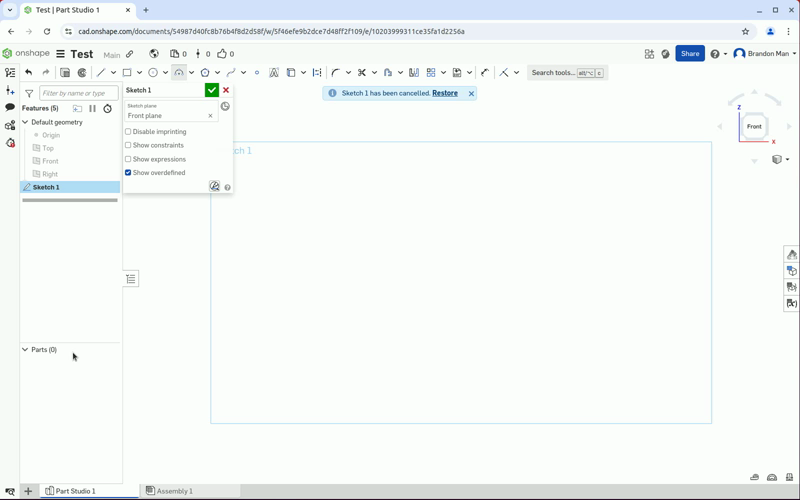
key_down(shift)
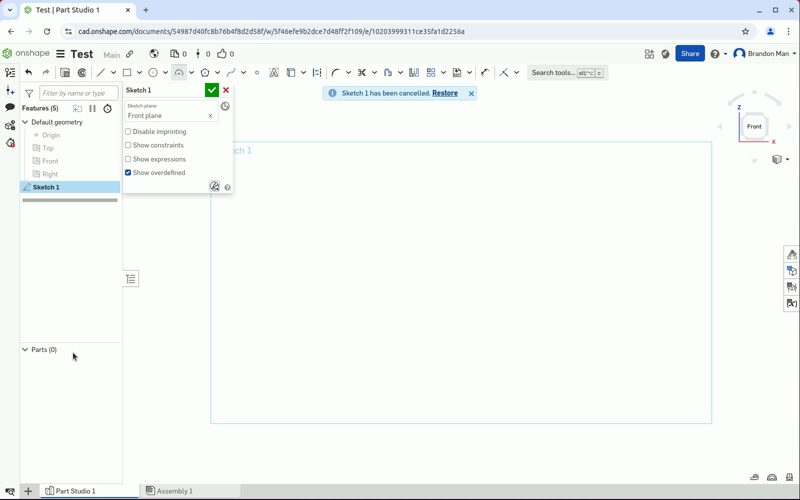
mouse_move(417, 313)
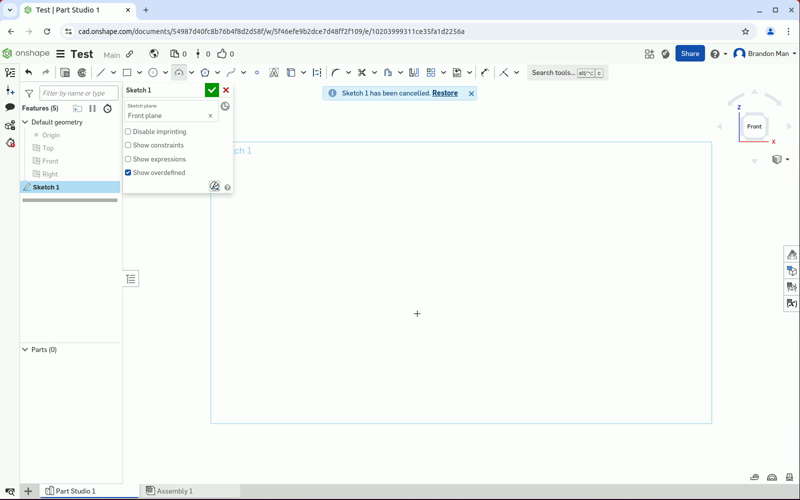
click(417, 313)
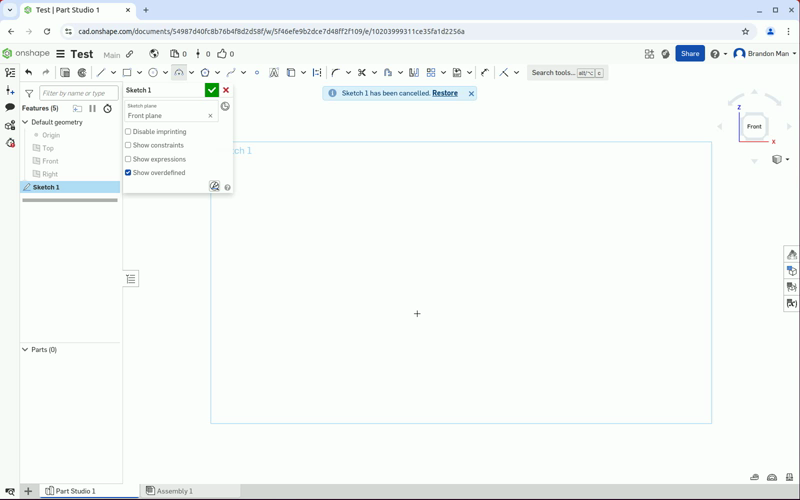
key_up(shift)
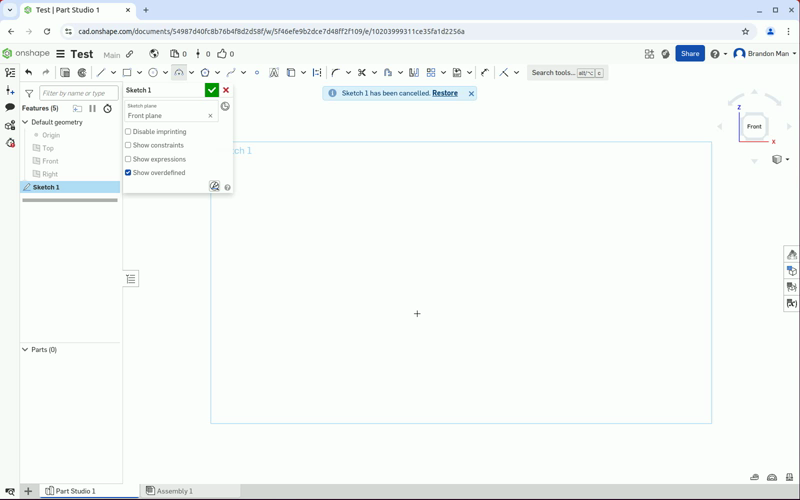
key_down(shift)
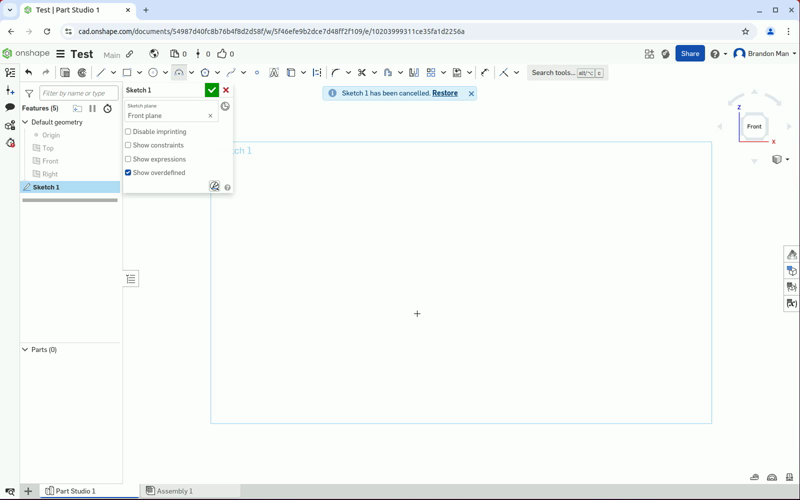
mouse_move(430, 326)
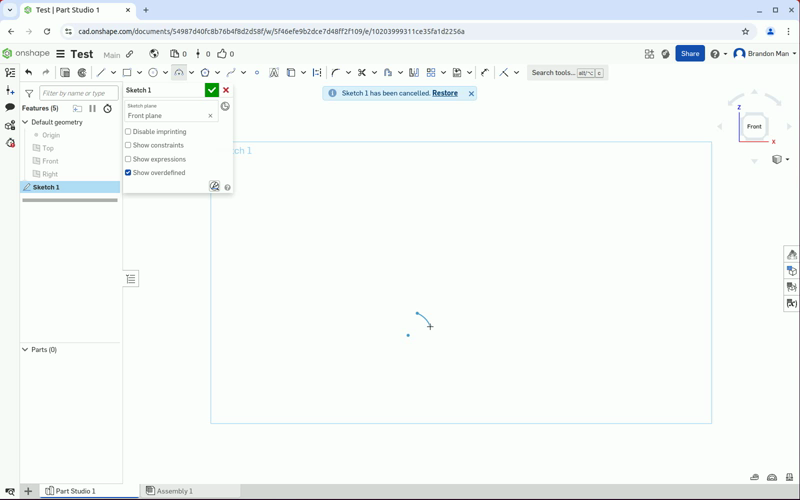
click(430, 326)
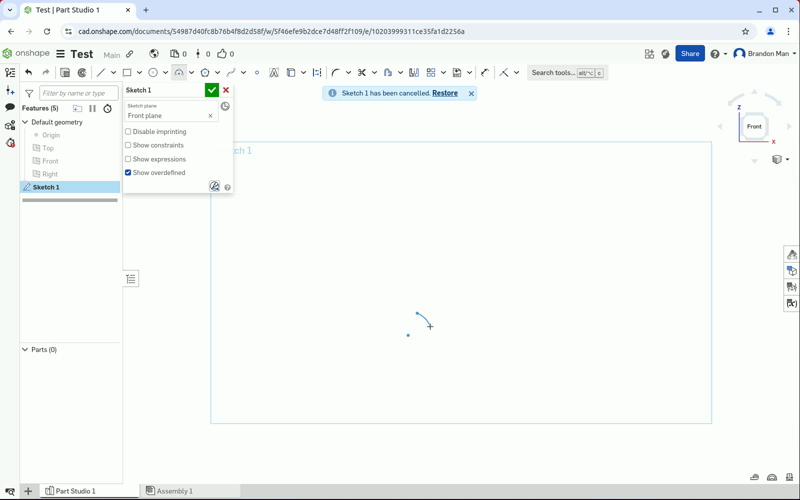
mouse_move(421, 322)
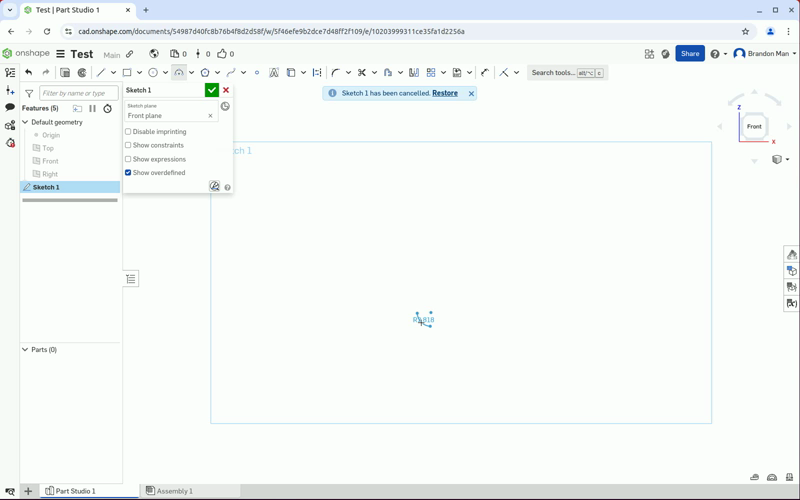
click(421, 322)
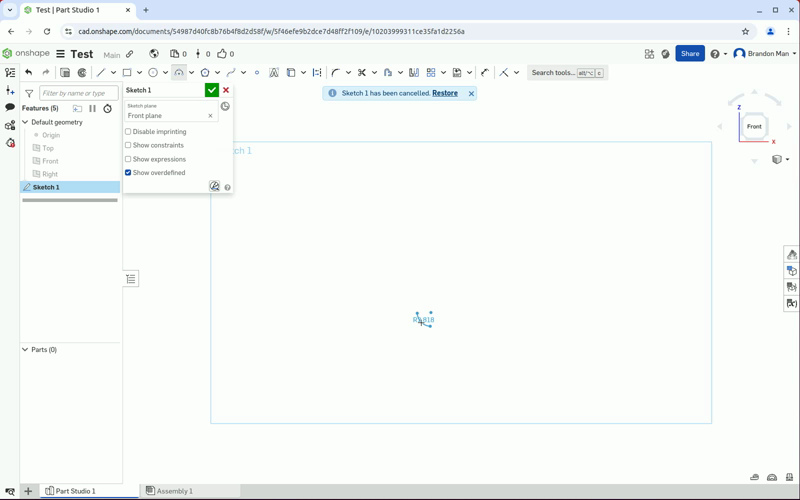
key_up(shift)
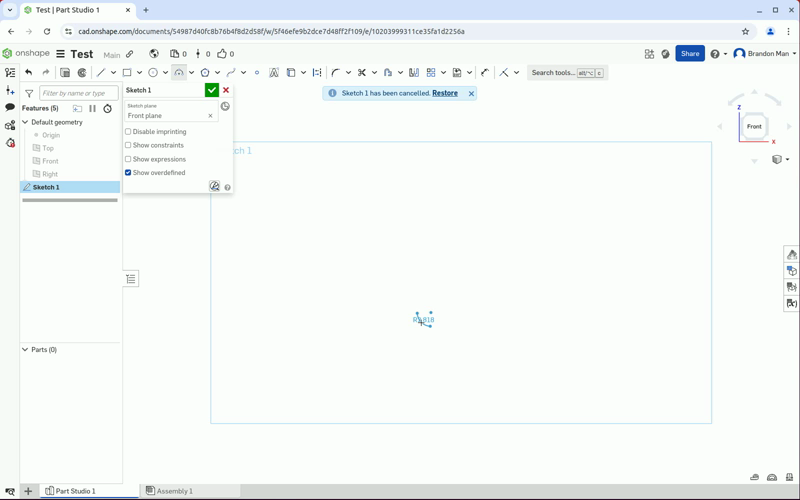
key(esc)
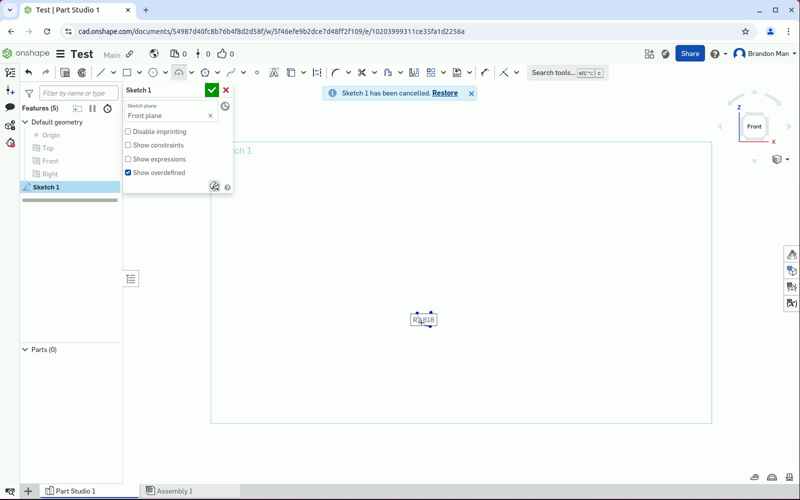
key(l)
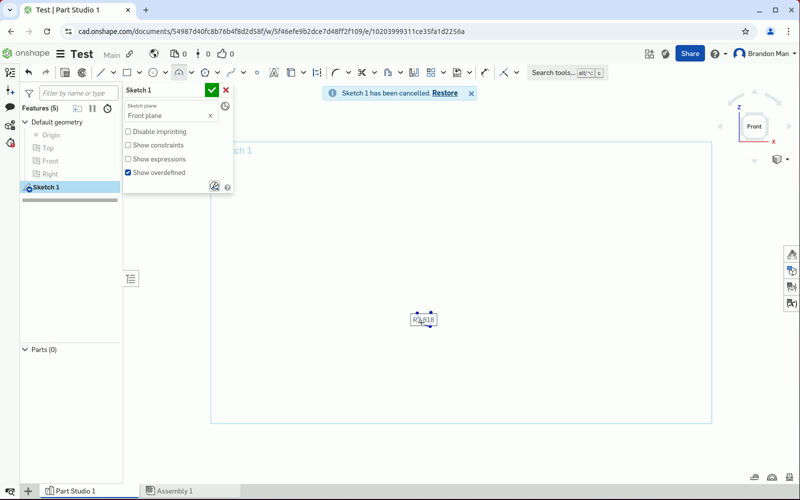
mouse_move(430, 326)
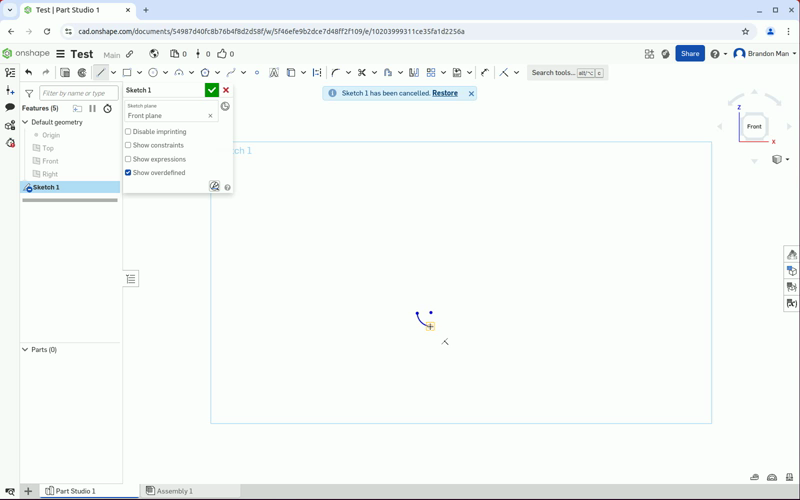
click(430, 326)
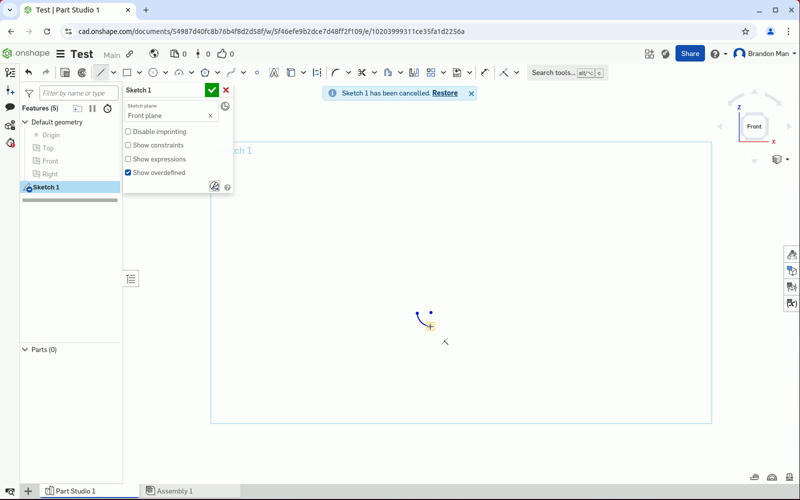
key_down(shift)
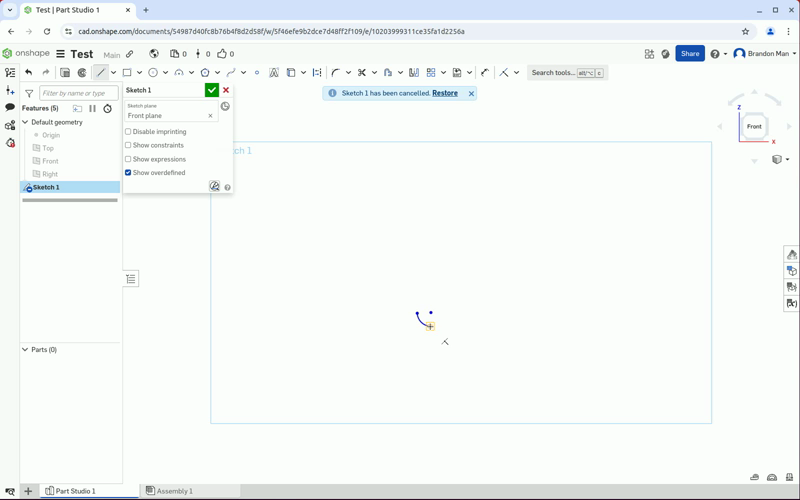
mouse_move(490, 326)
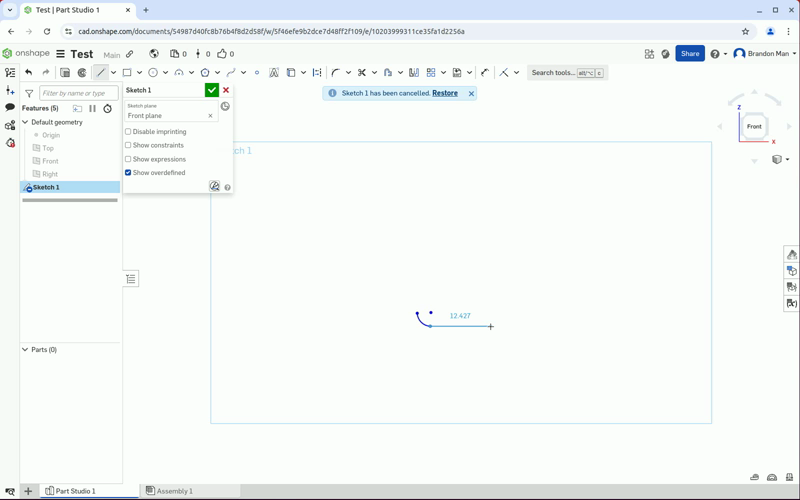
click(490, 326)
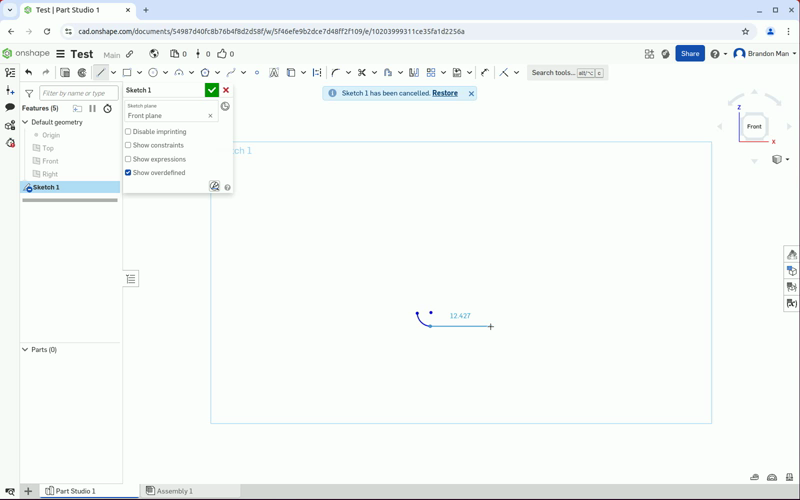
key_up(shift)
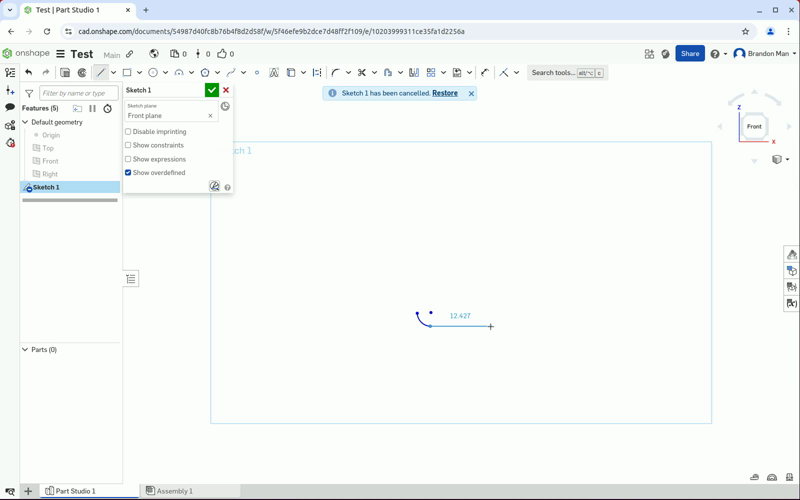
key(esc)
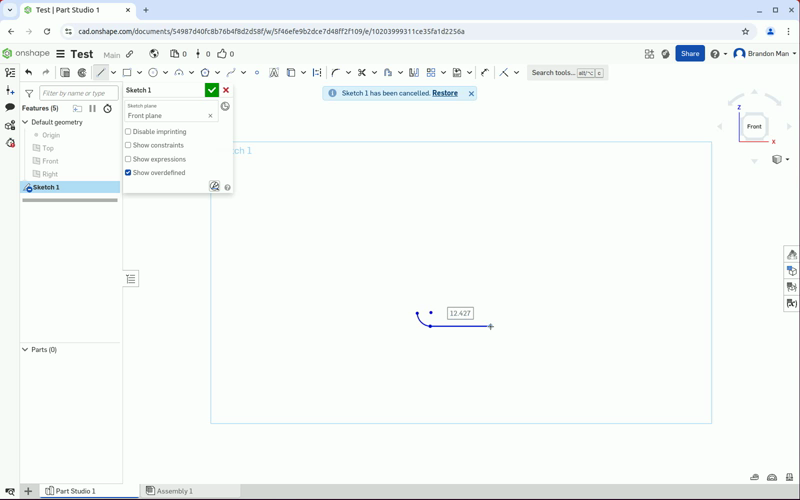
key(a)
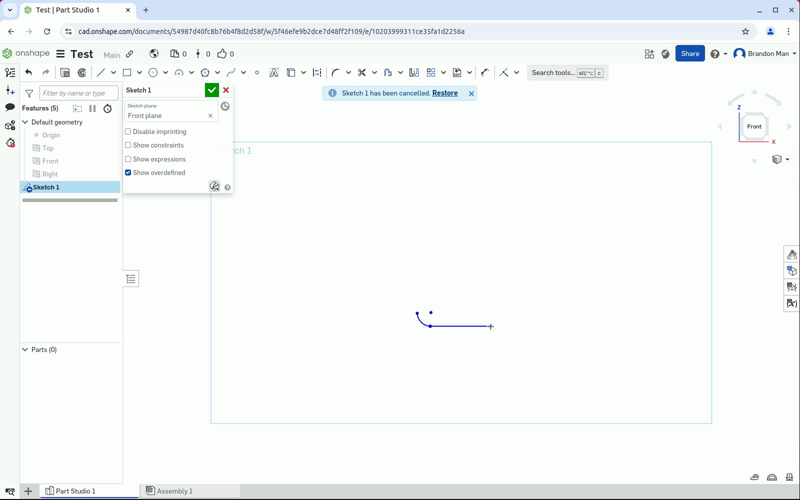
mouse_move(490, 326)
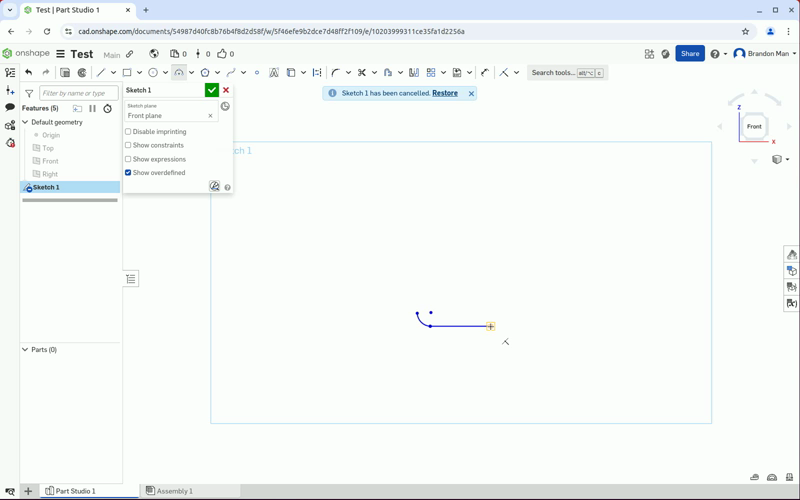
click(490, 326)
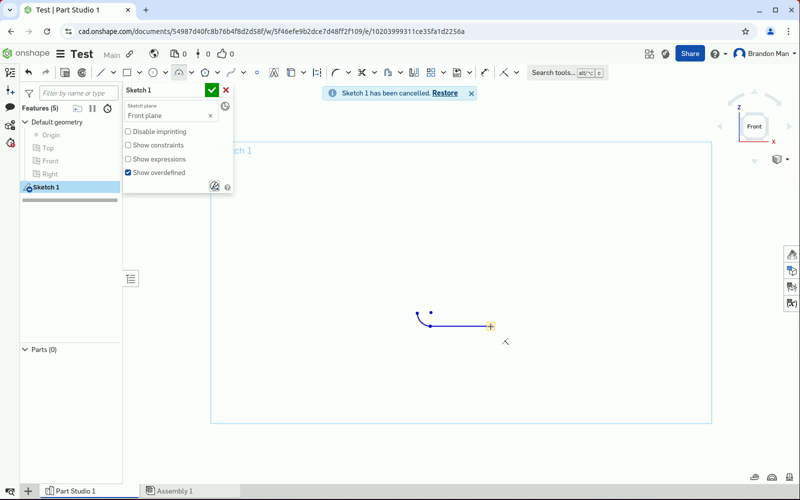
key_down(shift)
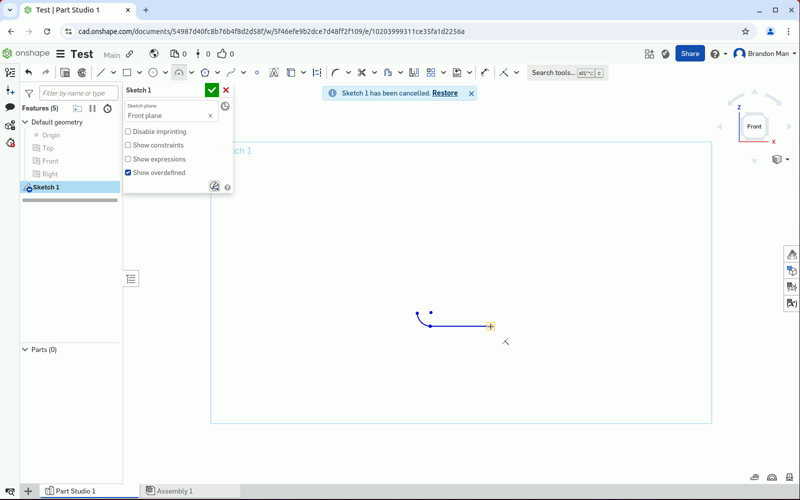
mouse_move(503, 313)
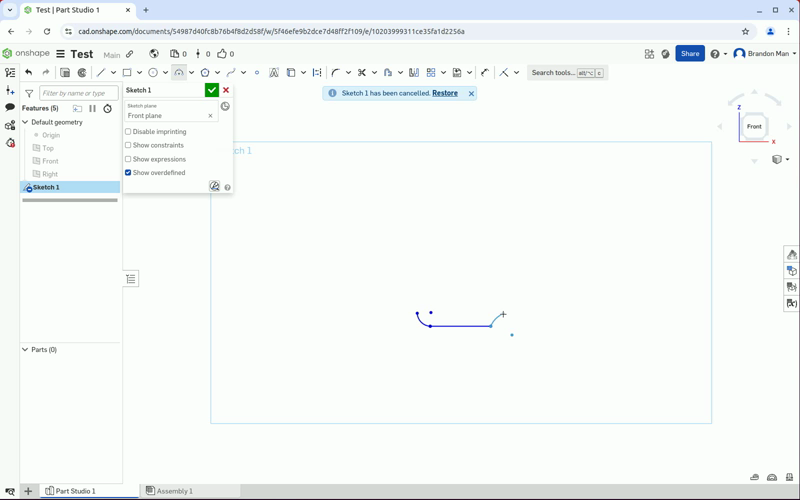
click(503, 313)
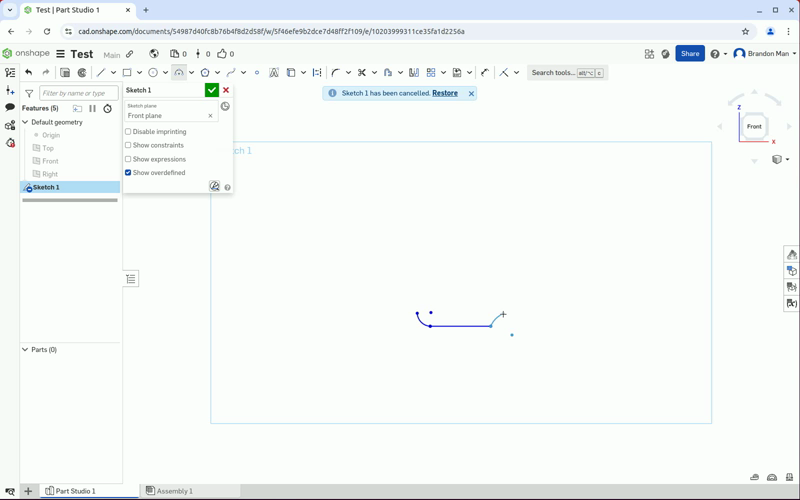
mouse_move(499, 322)
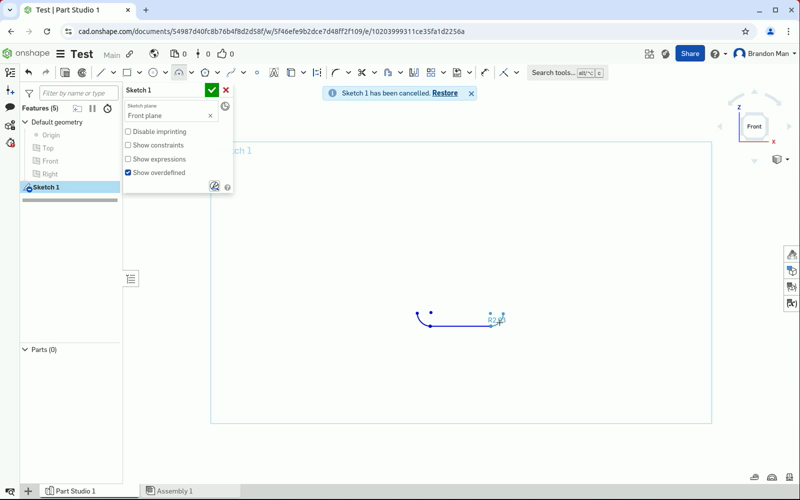
click(499, 322)
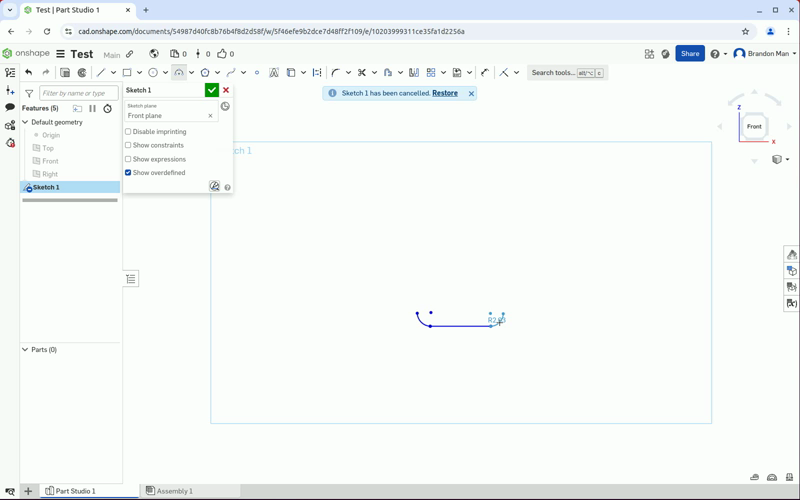
key_up(shift)
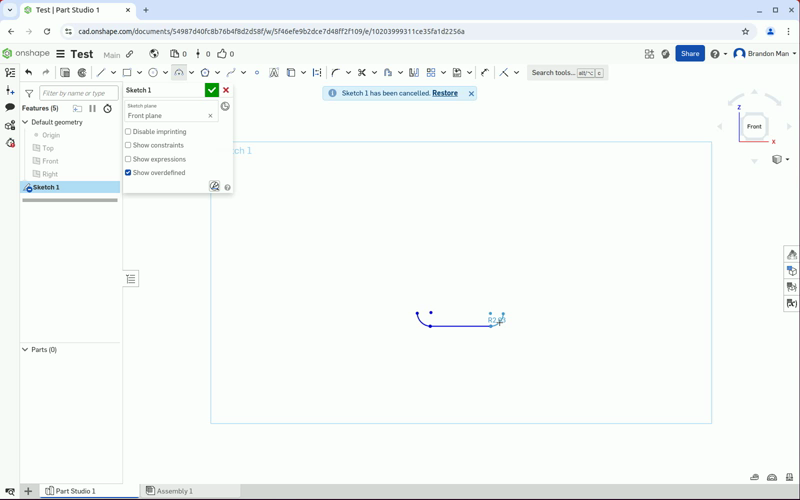
key(esc)
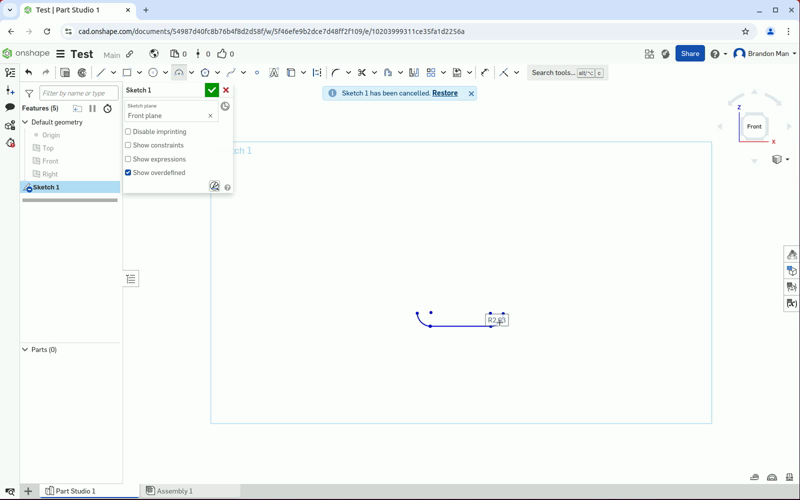
key(l)
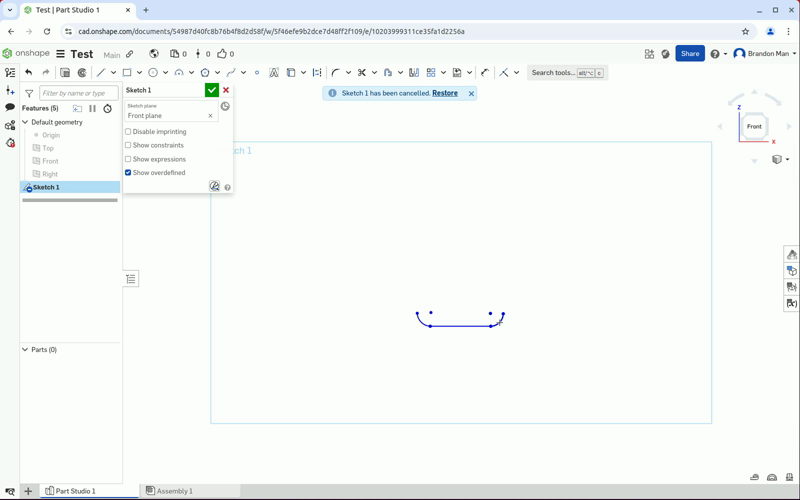
mouse_move(503, 313)
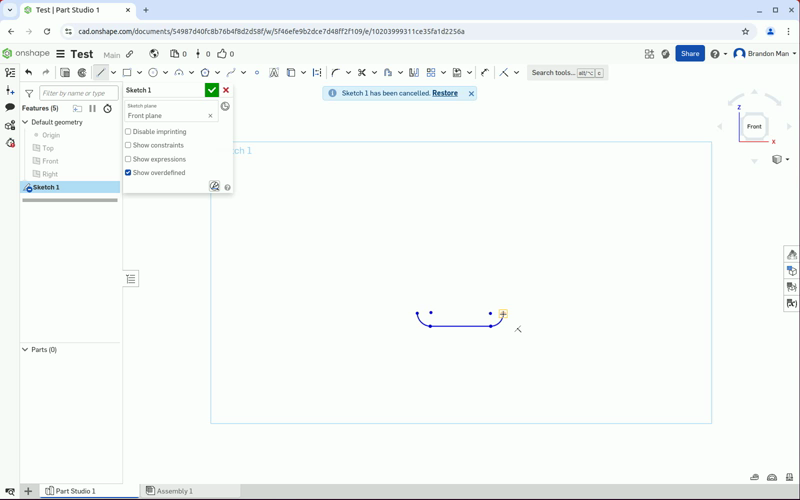
click(503, 313)
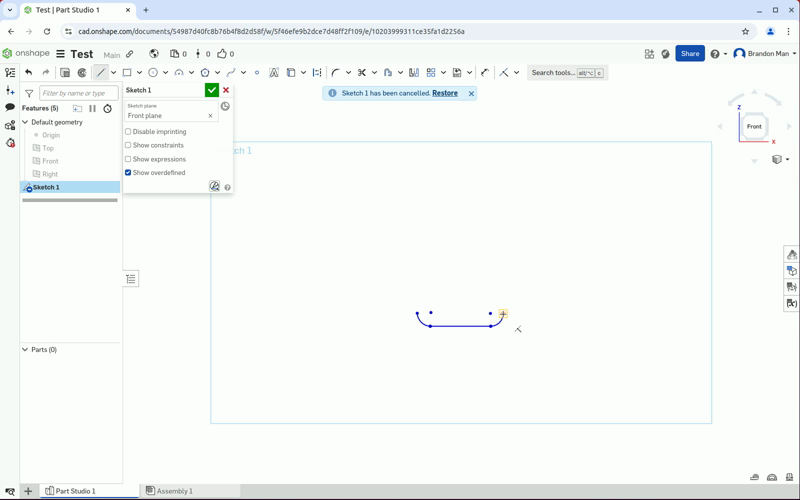
key_down(shift)
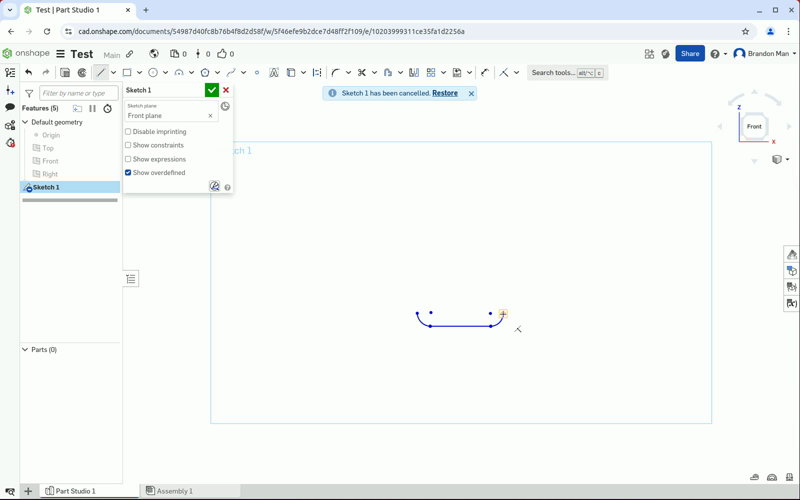
mouse_move(503, 252)
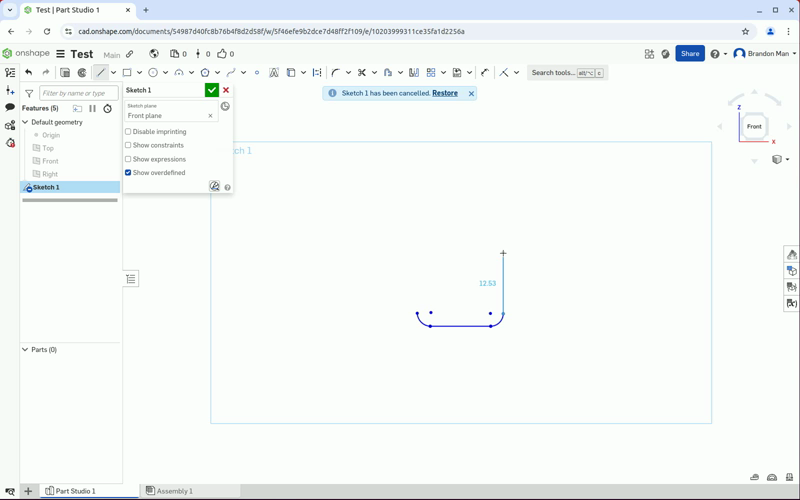
click(503, 252)
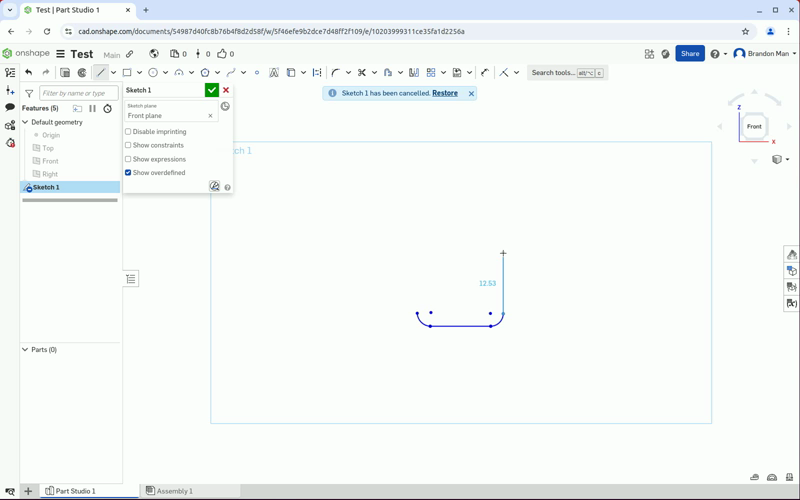
key_up(shift)
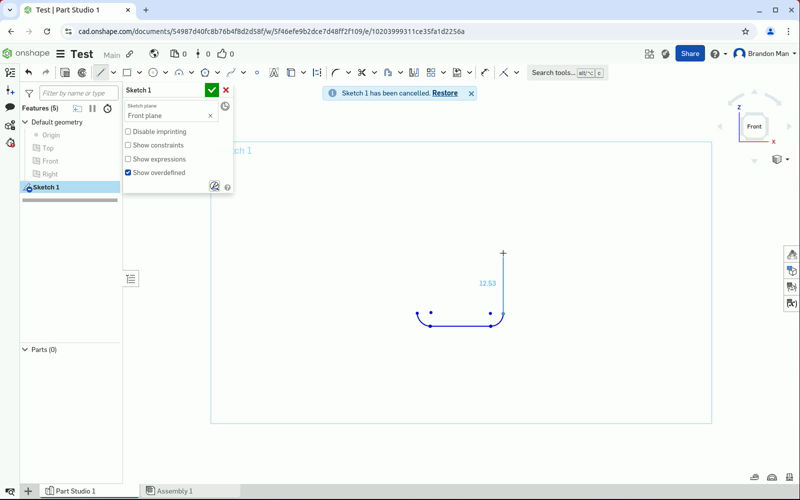
key(esc)
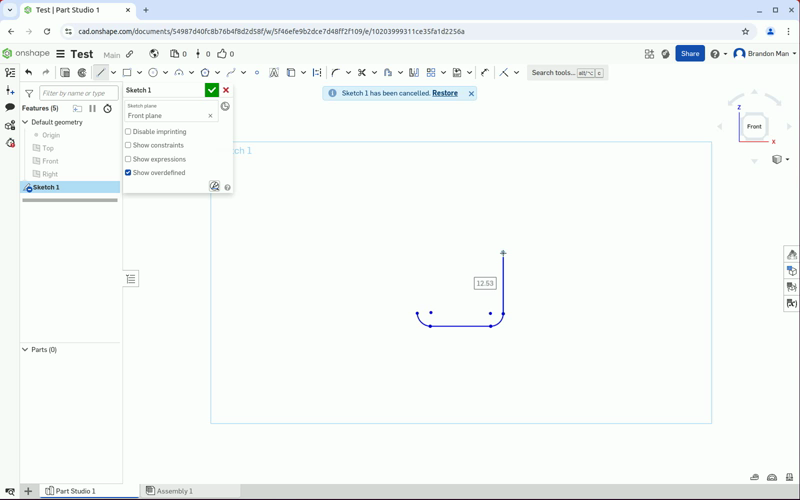
key(a)
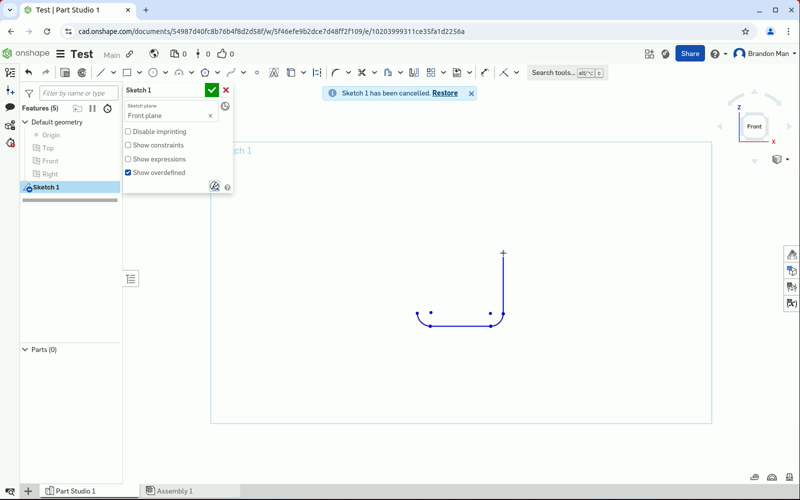
mouse_move(503, 252)
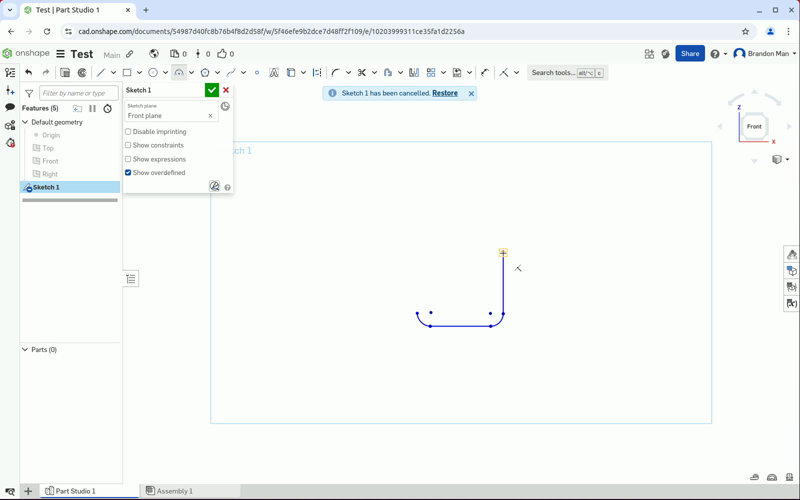
click(503, 252)
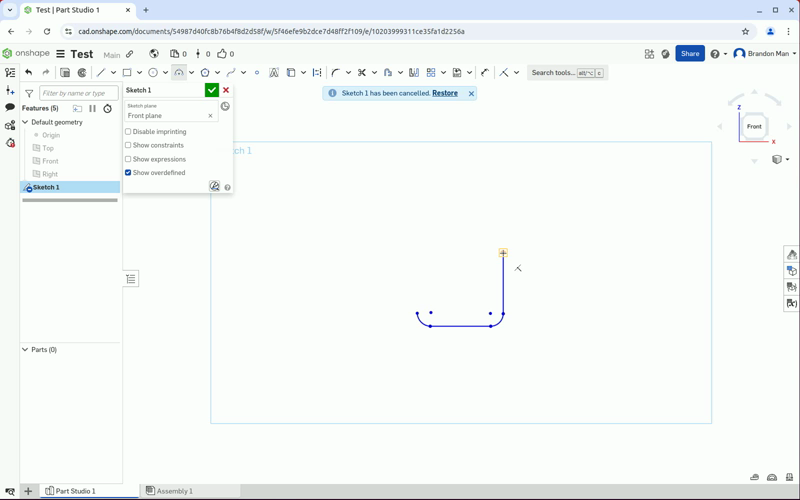
key_down(shift)
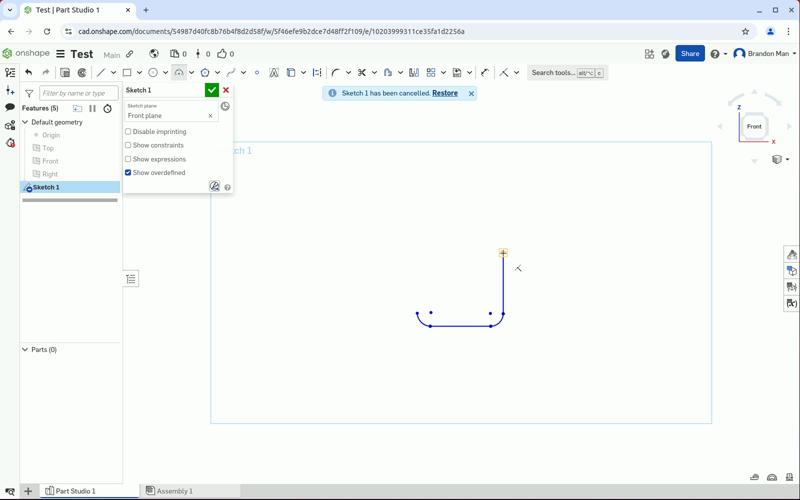
mouse_move(490, 240)
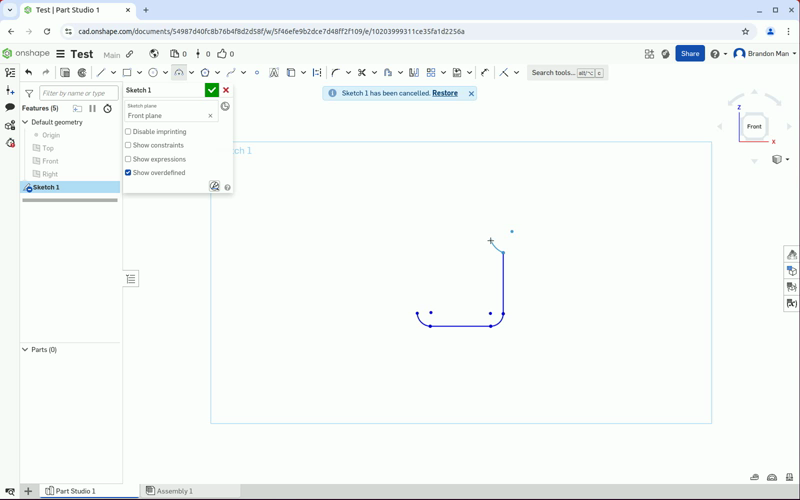
click(490, 240)
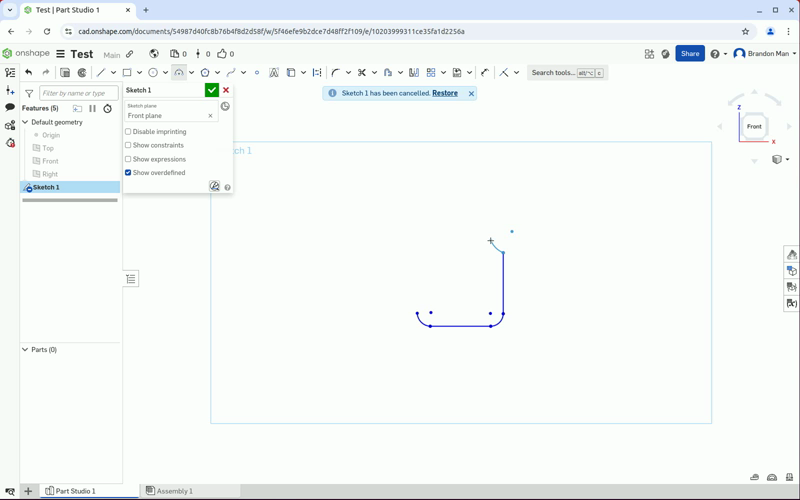
mouse_move(499, 243)
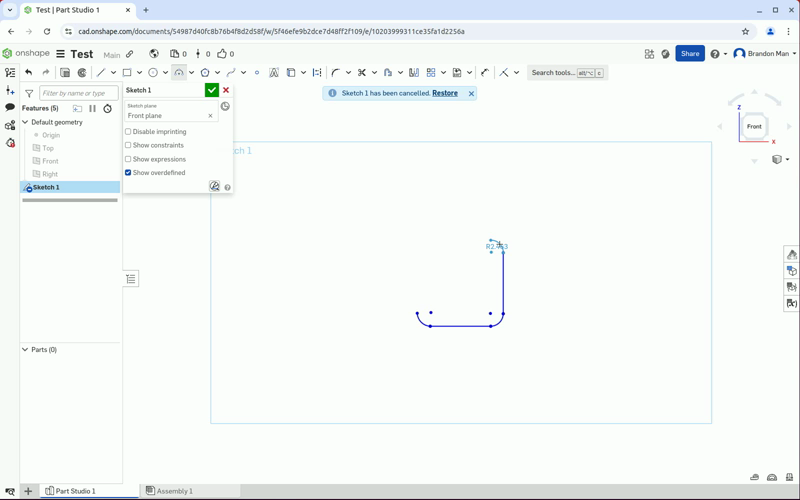
click(499, 243)
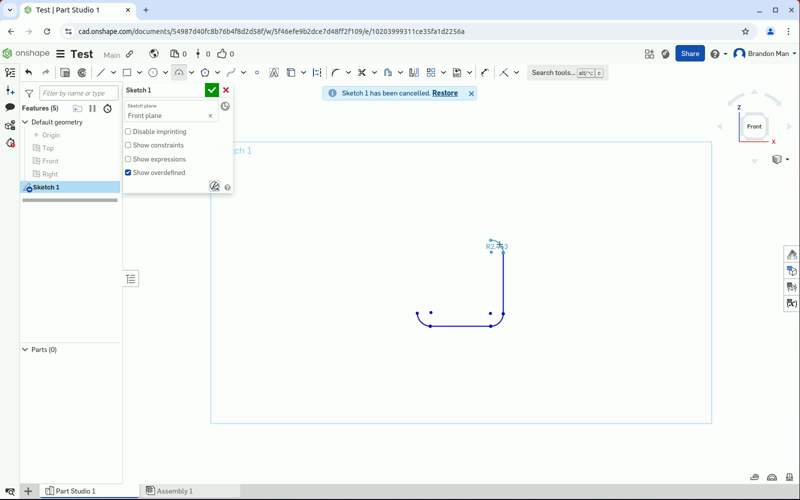
key_up(shift)
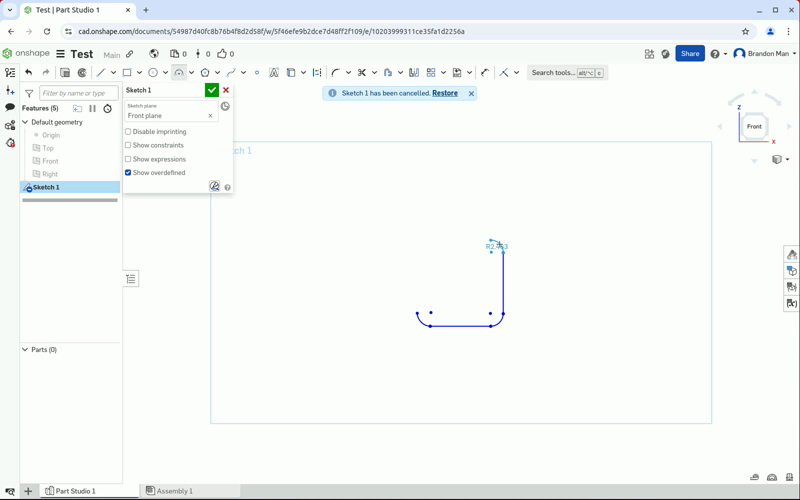
key(esc)
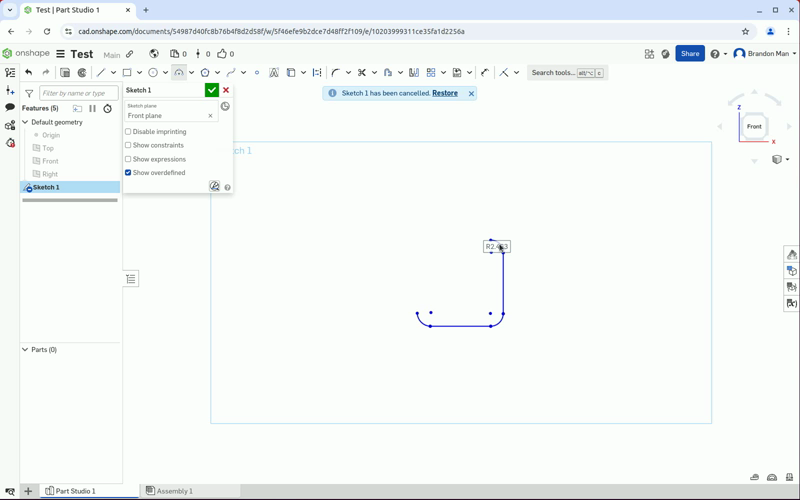
key(l)
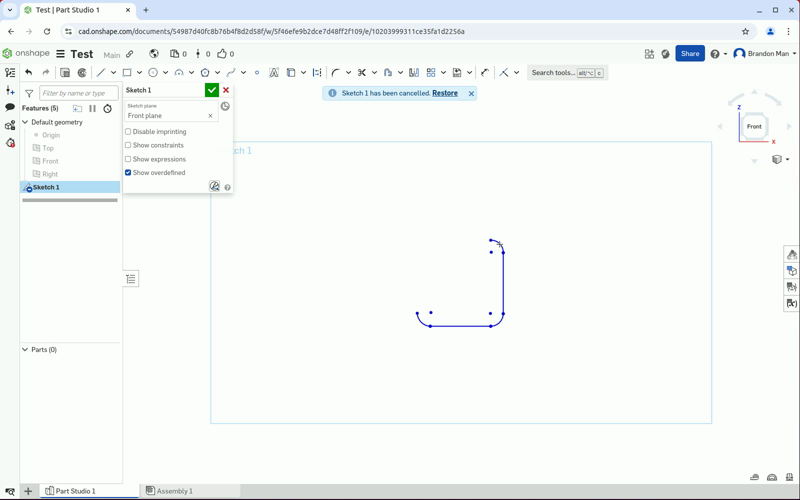
mouse_move(490, 240)
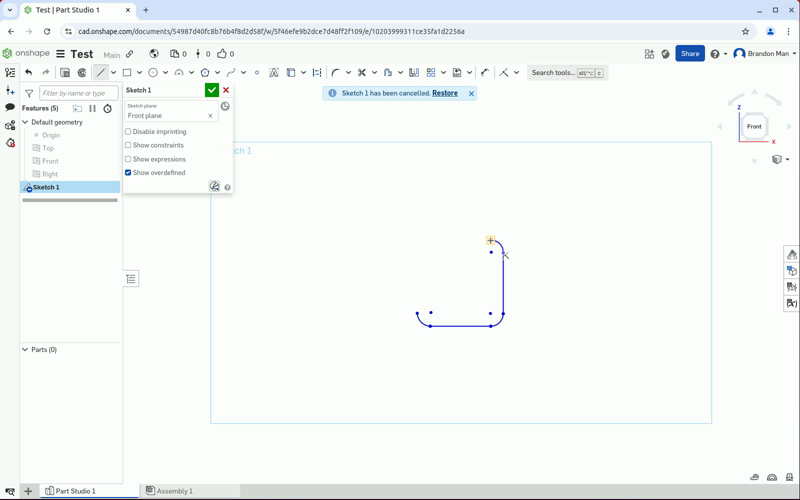
click(490, 240)
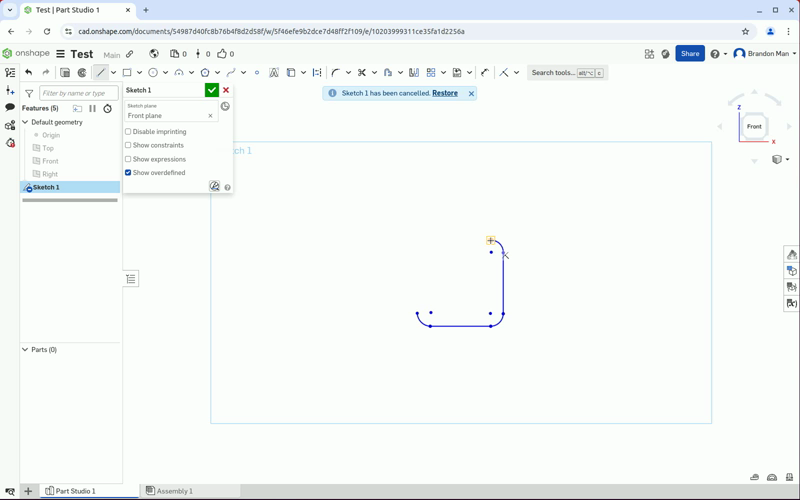
key_down(shift)
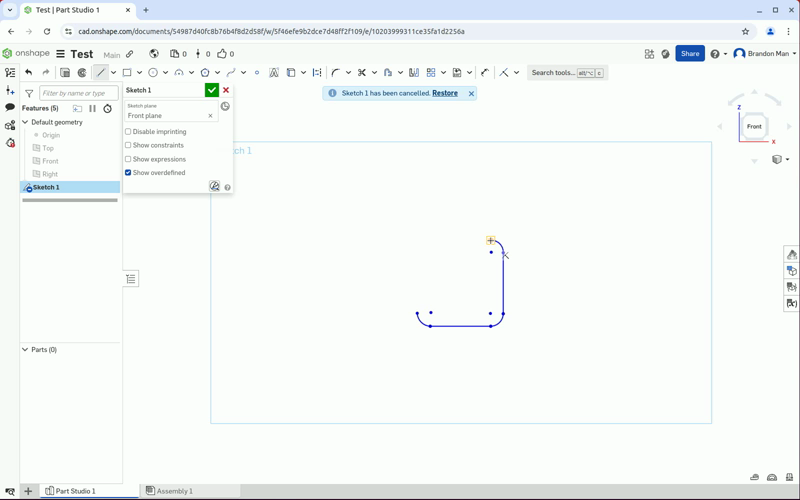
mouse_move(430, 240)
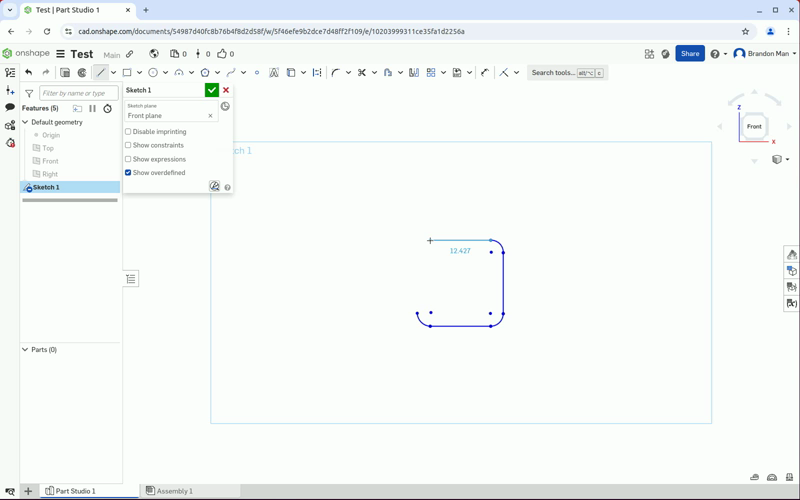
click(430, 240)
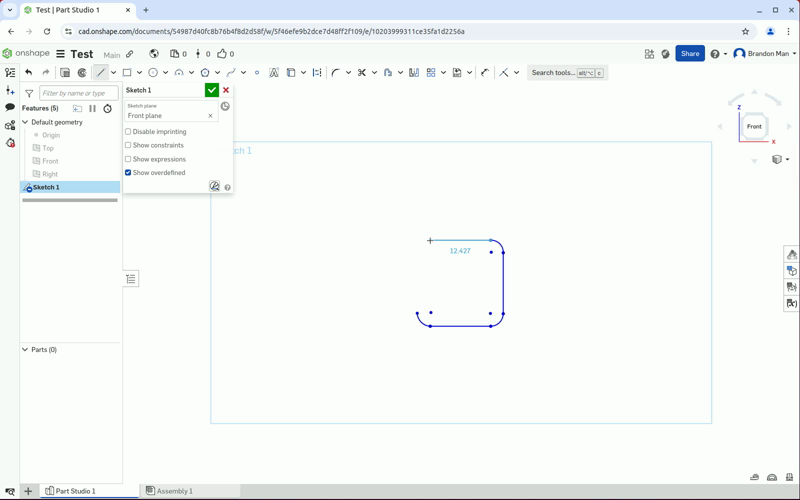
key_up(shift)
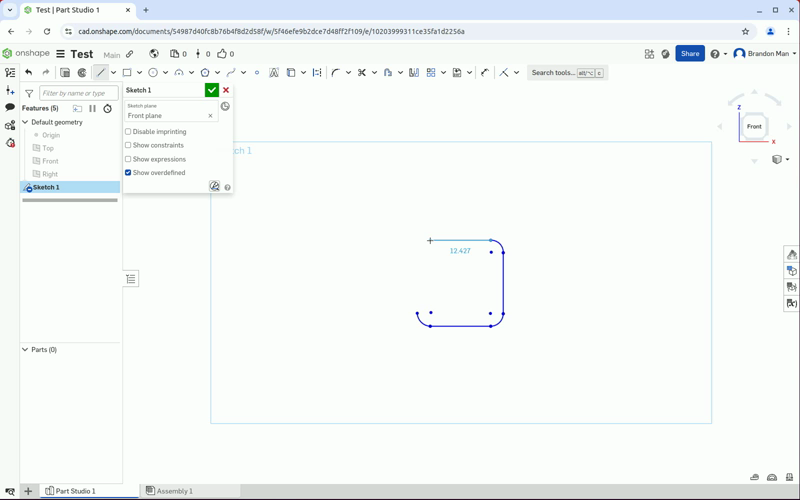
key(esc)
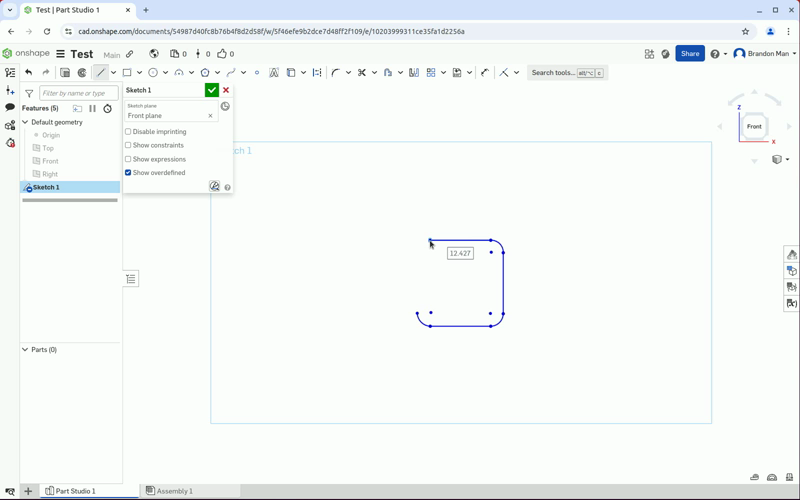
key(a)
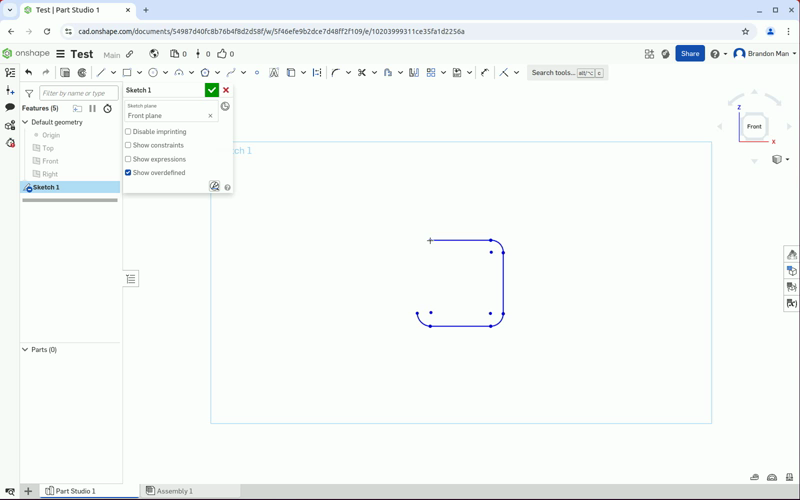
mouse_move(430, 240)
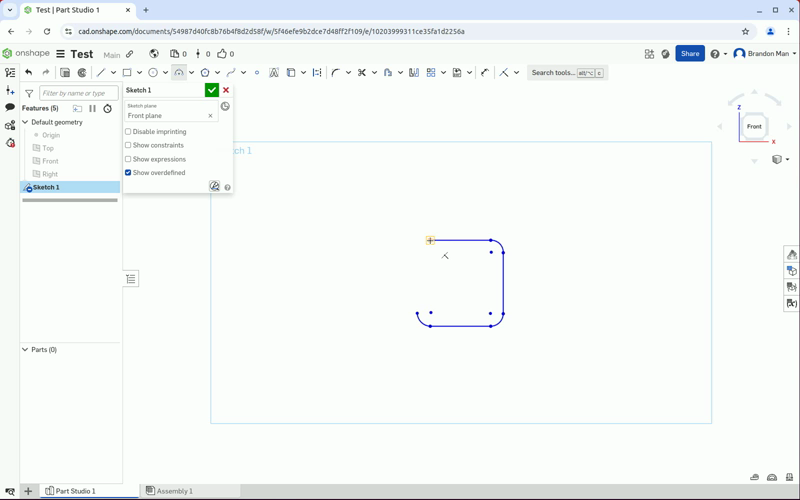
click(430, 240)
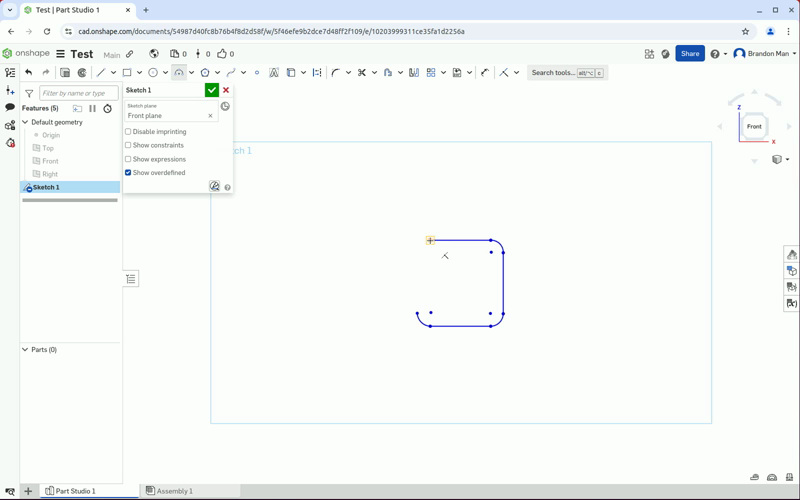
key_down(shift)
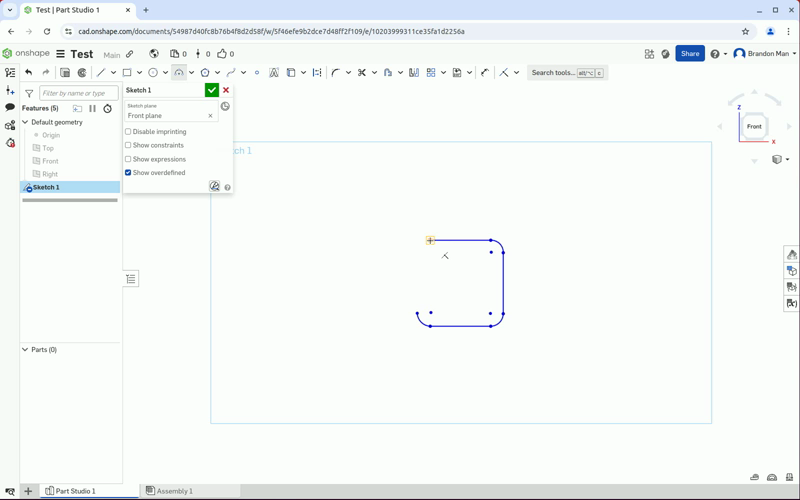
mouse_move(417, 252)
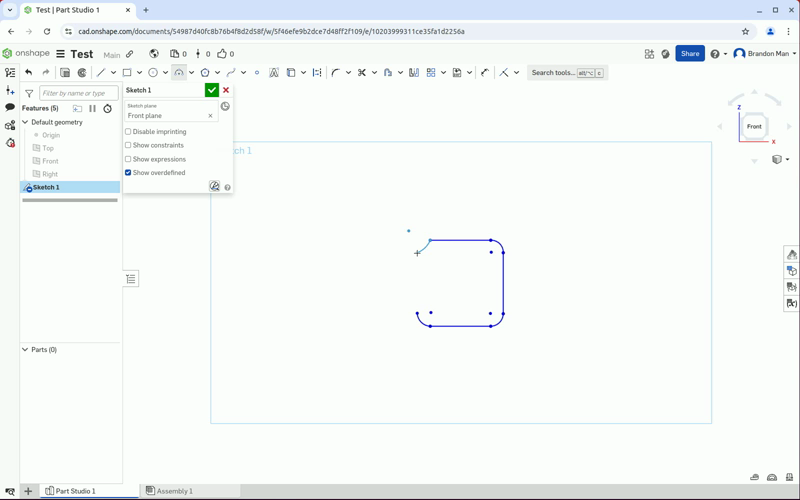
click(417, 252)
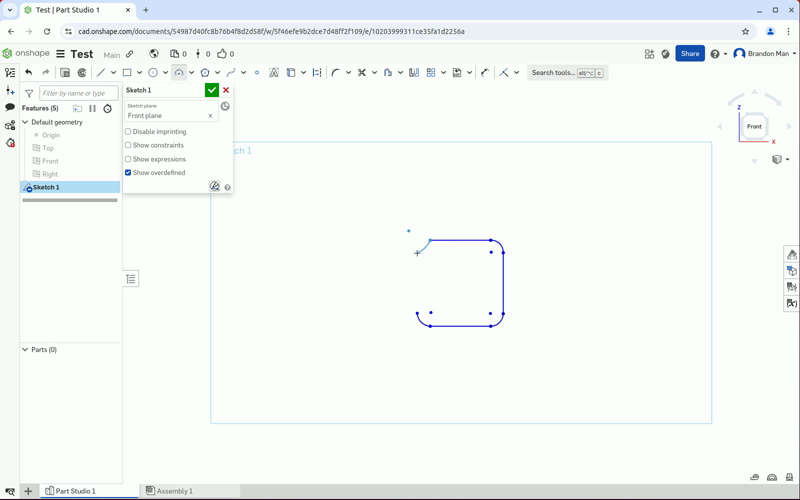
mouse_move(421, 243)
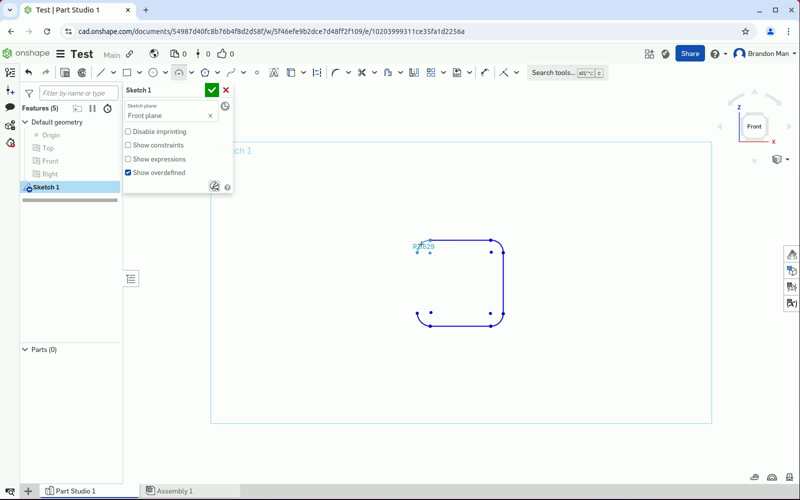
click(421, 243)
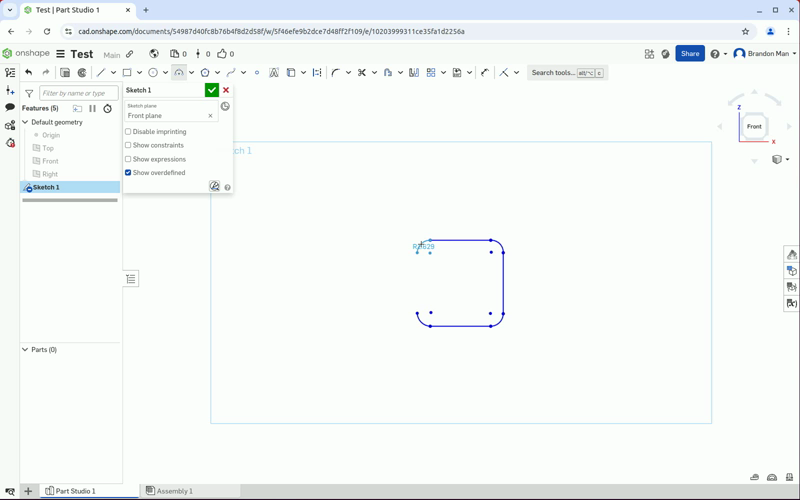
key_up(shift)
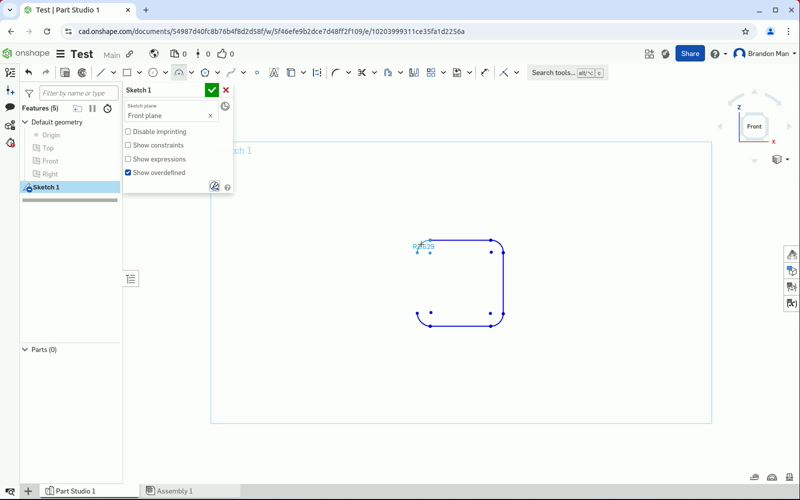
key(esc)
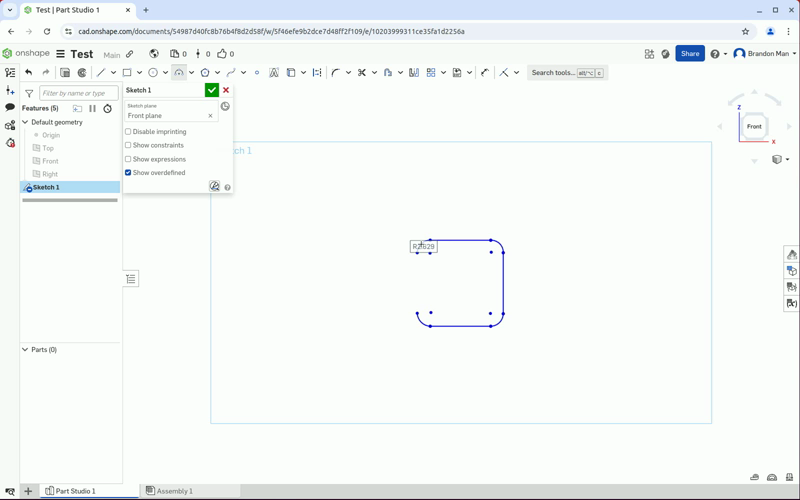
key(l)
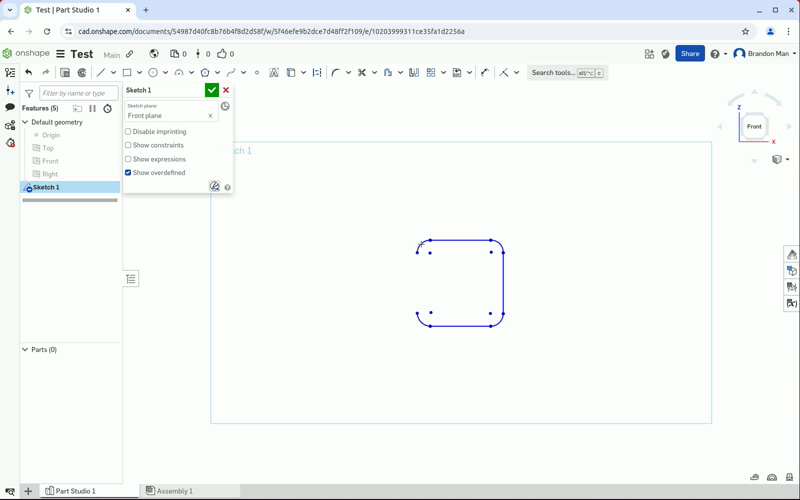
mouse_move(417, 252)
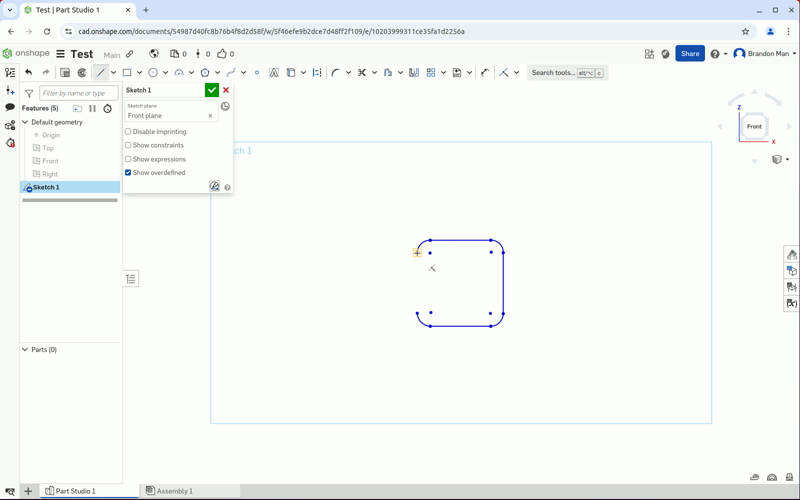
click(417, 252)
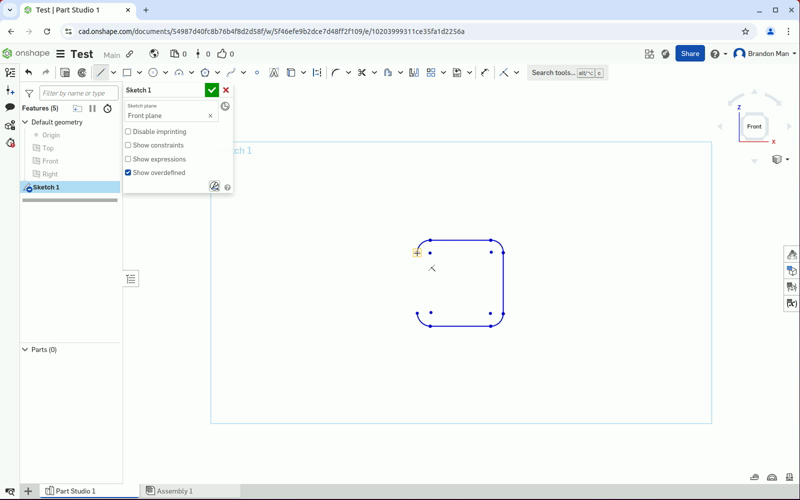
key_down(shift)
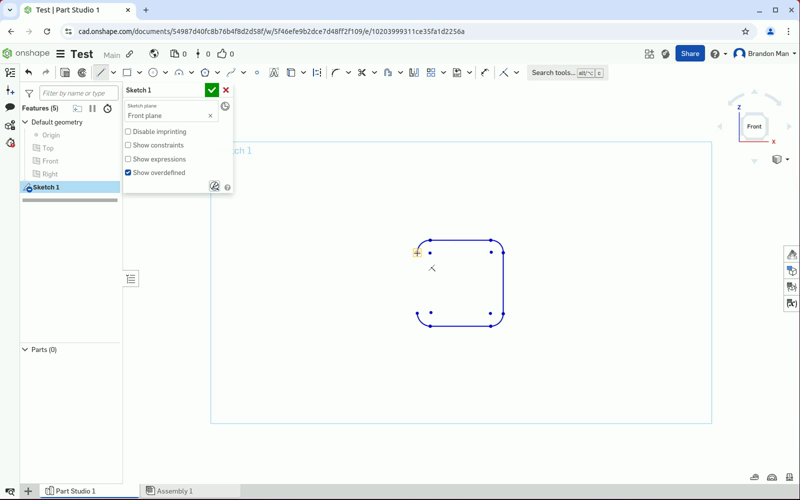
mouse_move(417, 313)
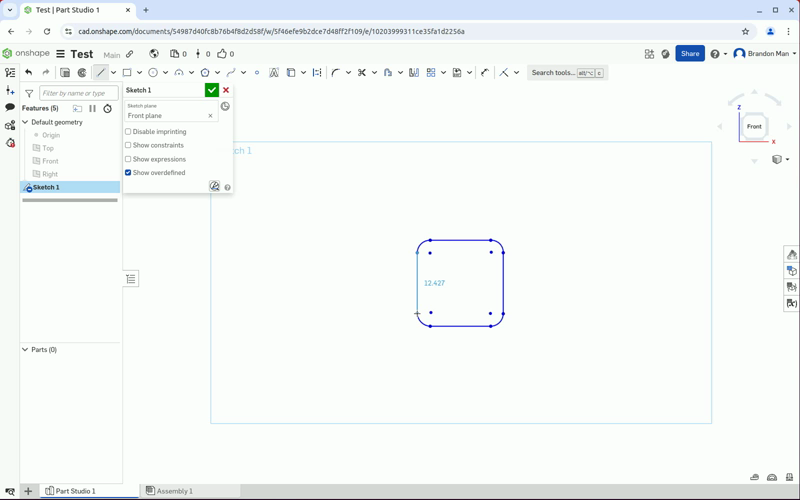
key_up(shift)
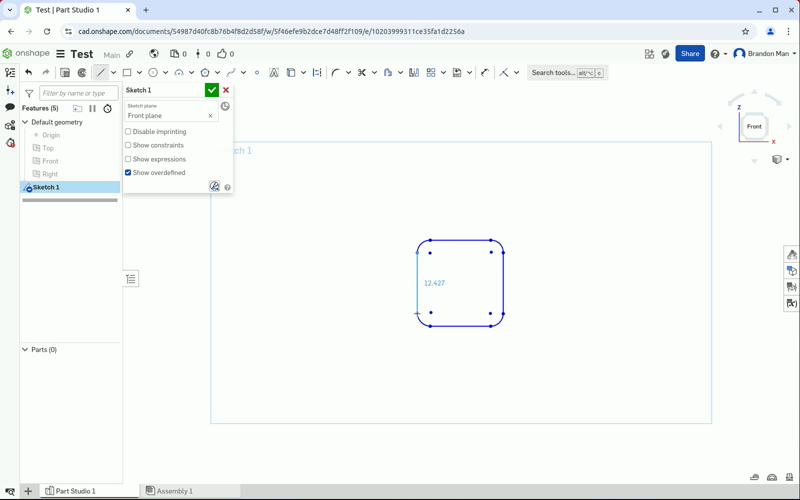
click(417, 313)
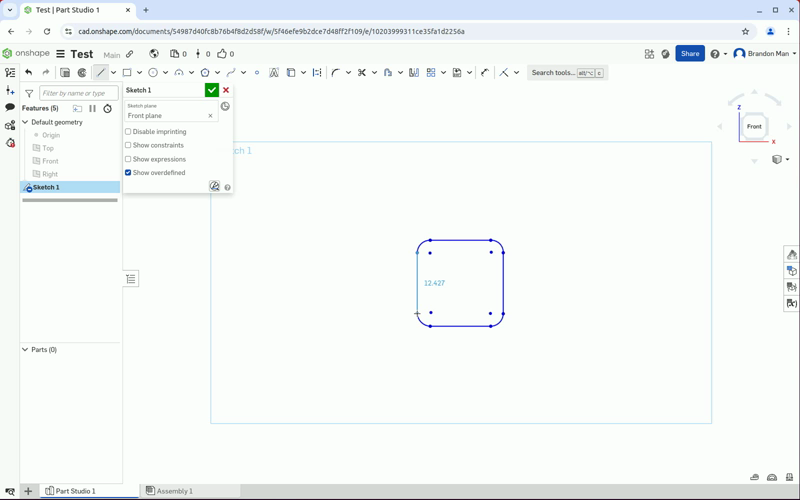
key(esc)
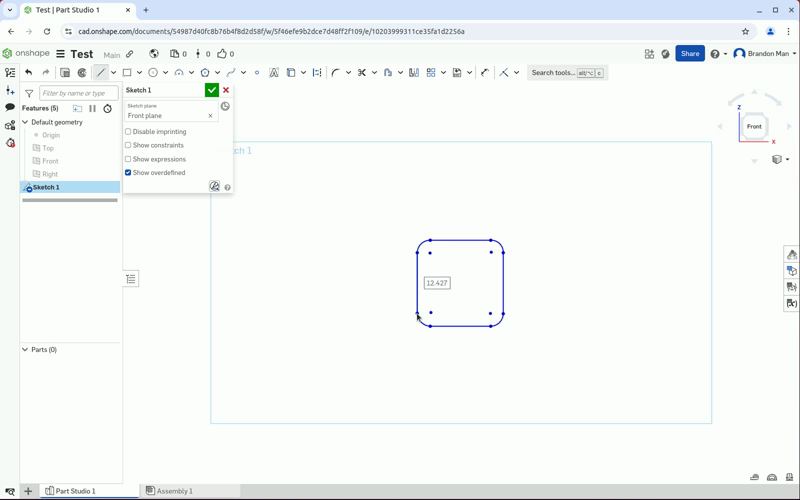
key(c)
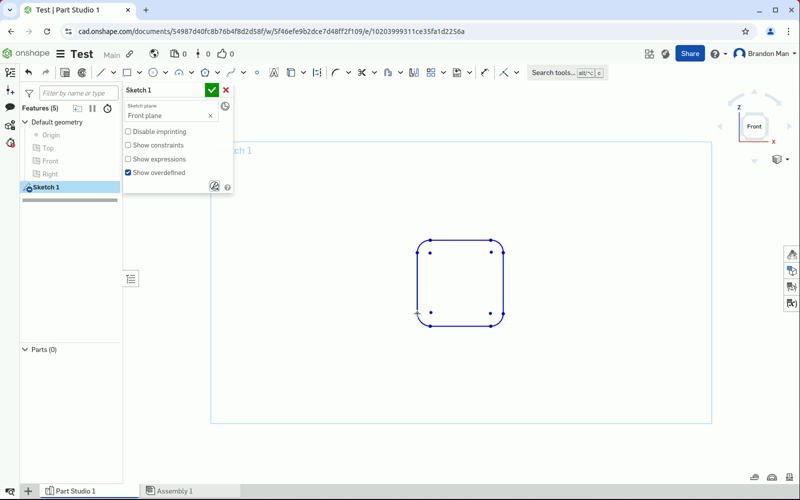
key_down(shift)
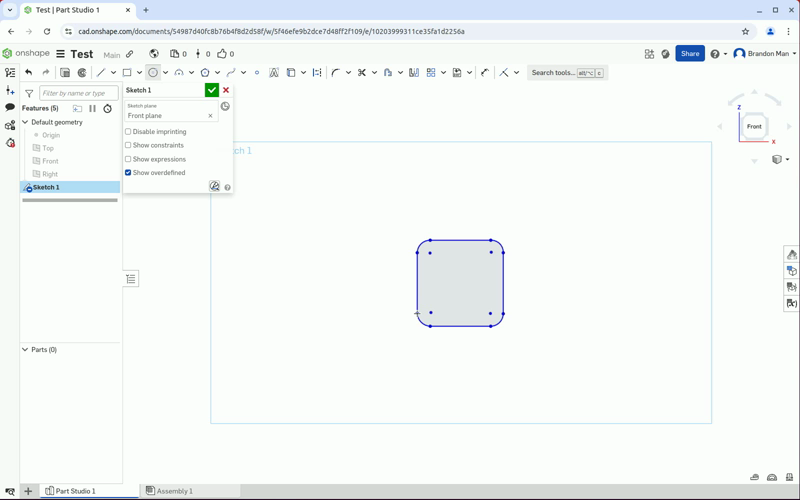
mouse_move(460, 282)
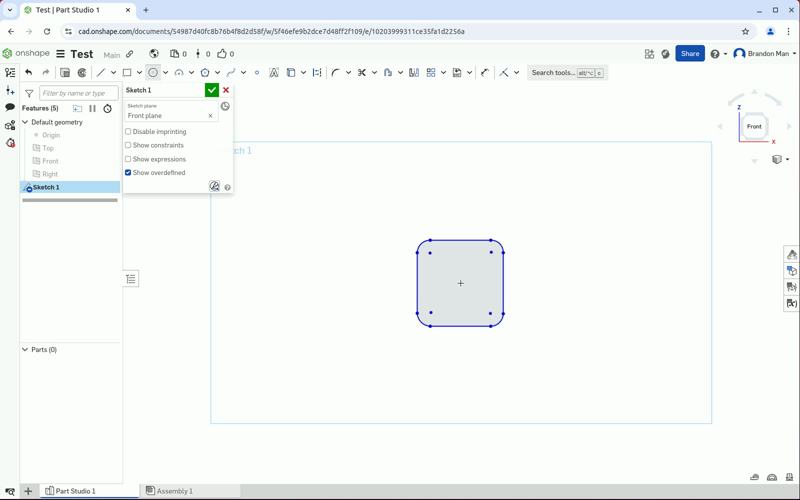
click(460, 282)
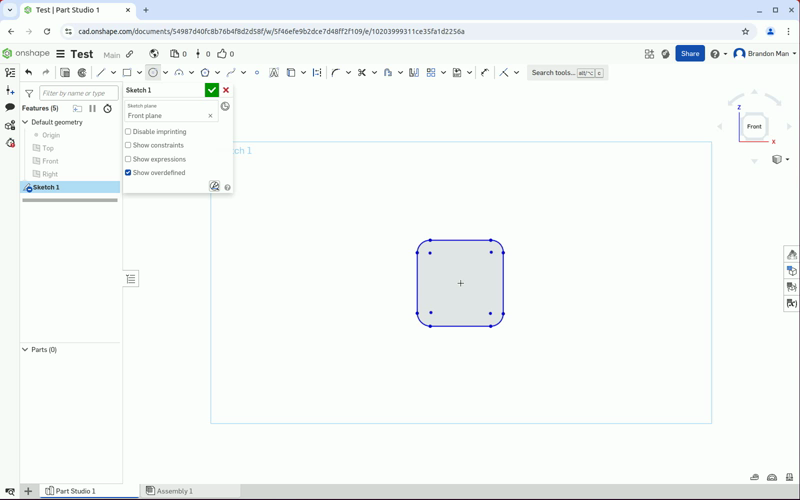
key_up(shift)
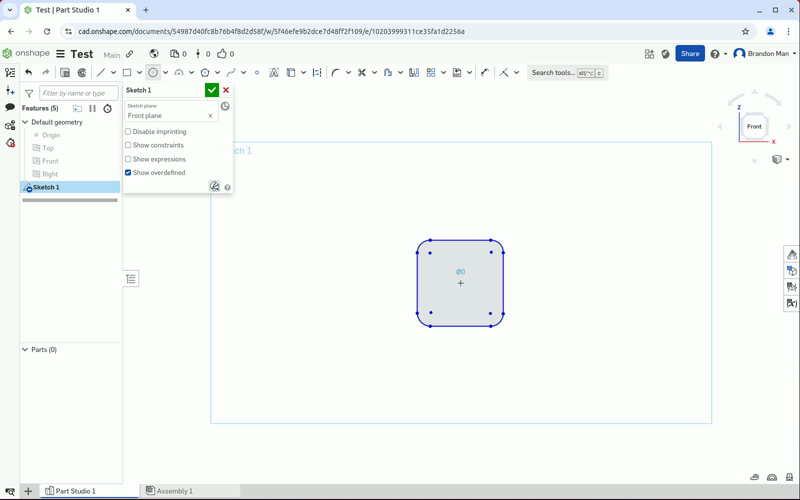
mouse_move(475, 282)
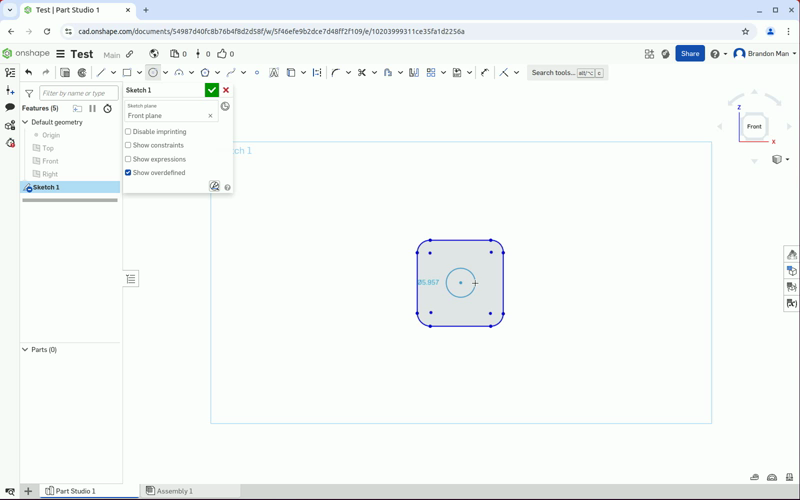
click(475, 282)
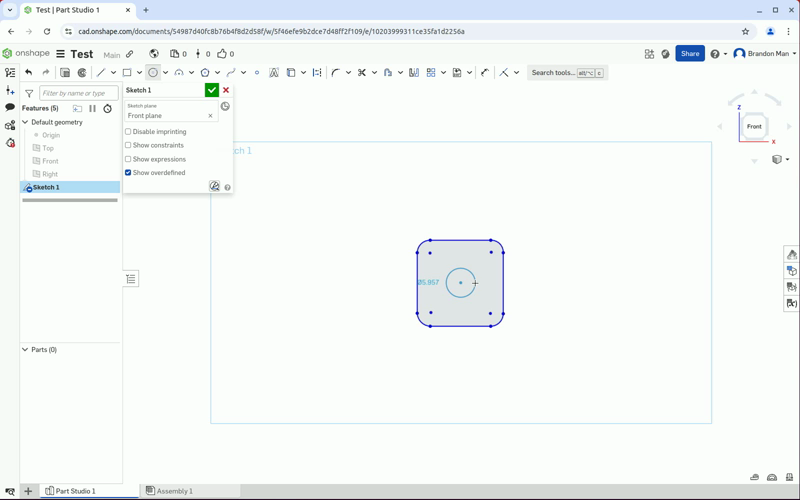
key(esc)
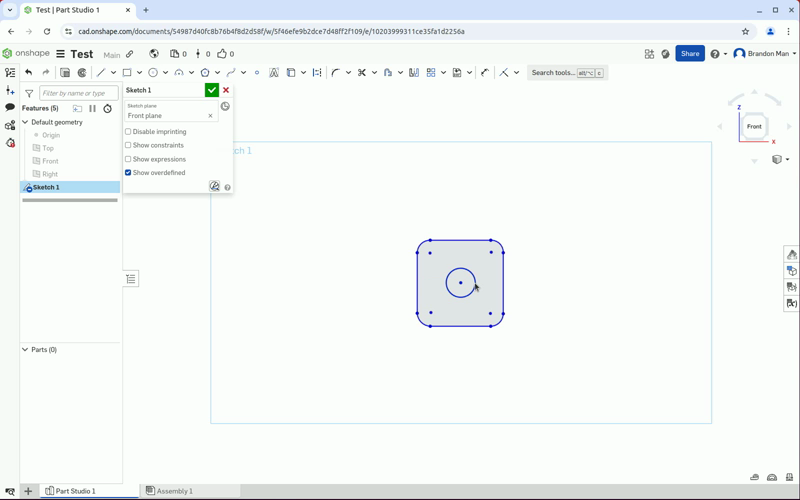
mouse_move(463, 305)
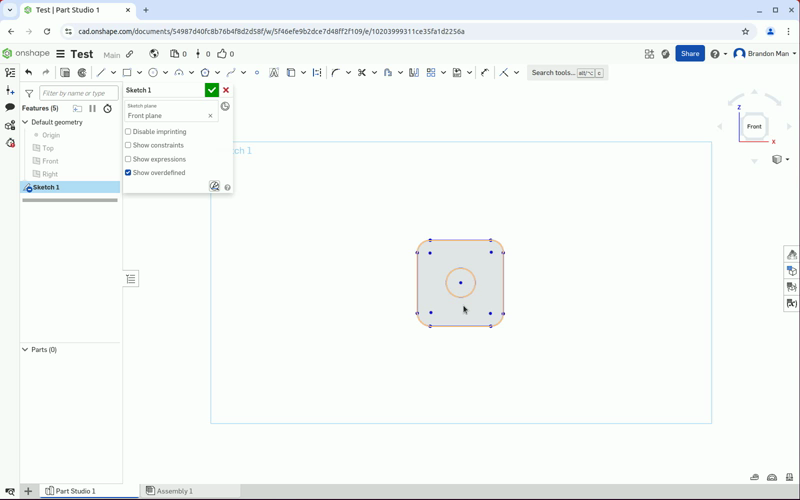
click(463, 305)
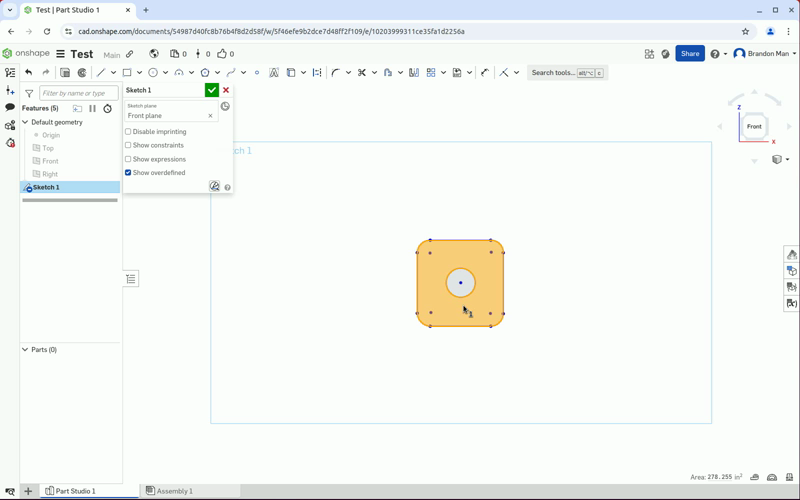
mouse_move(73, 352)
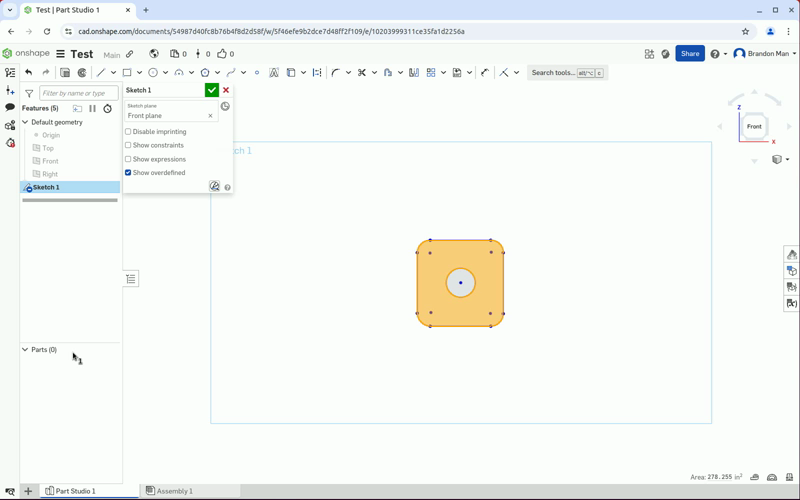
key(shift+y)
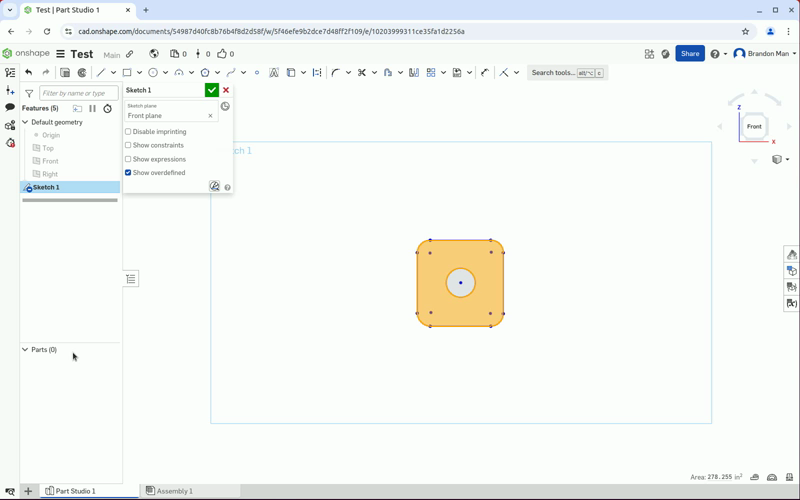
key(shift+e)
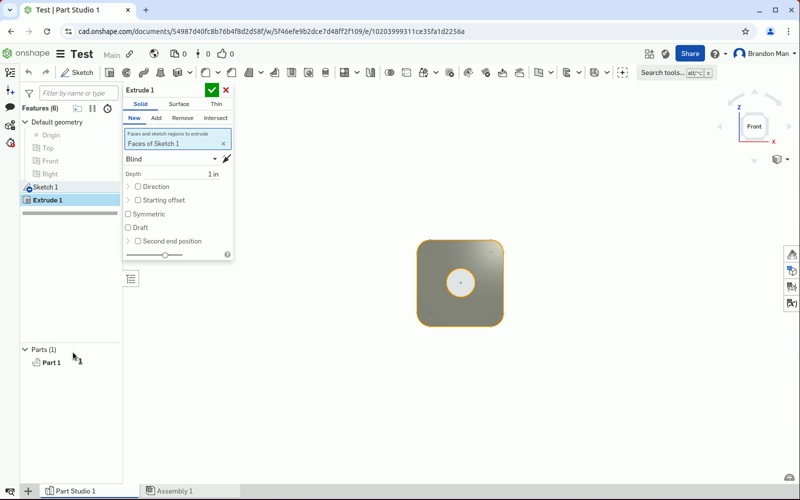
mouse_move(143, 106)
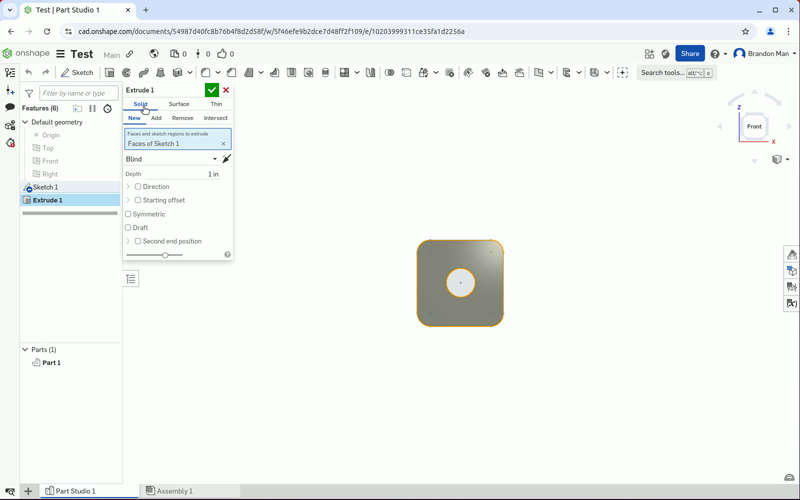
click(143, 106)
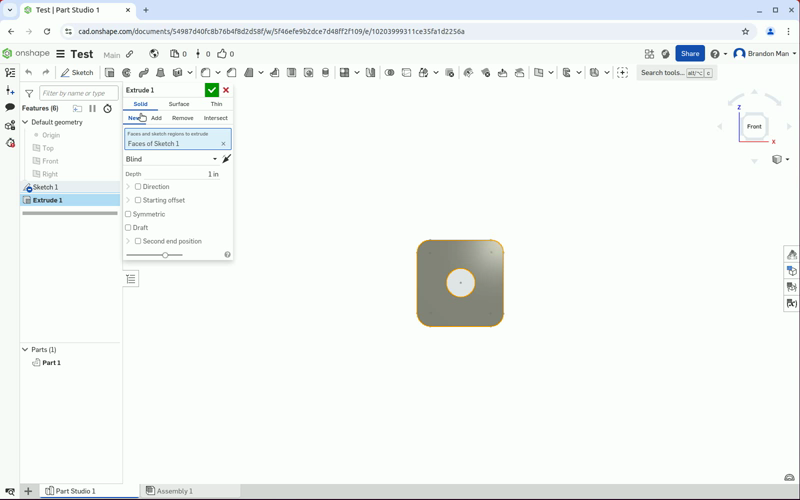
mouse_move(137, 120)
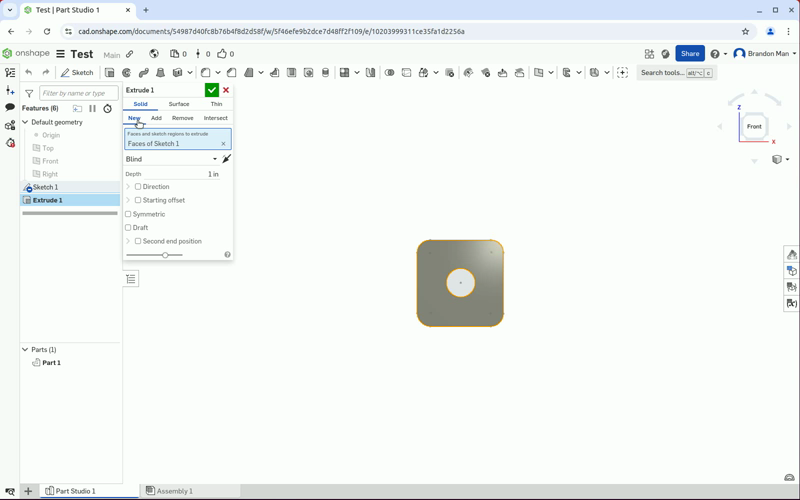
click(137, 120)
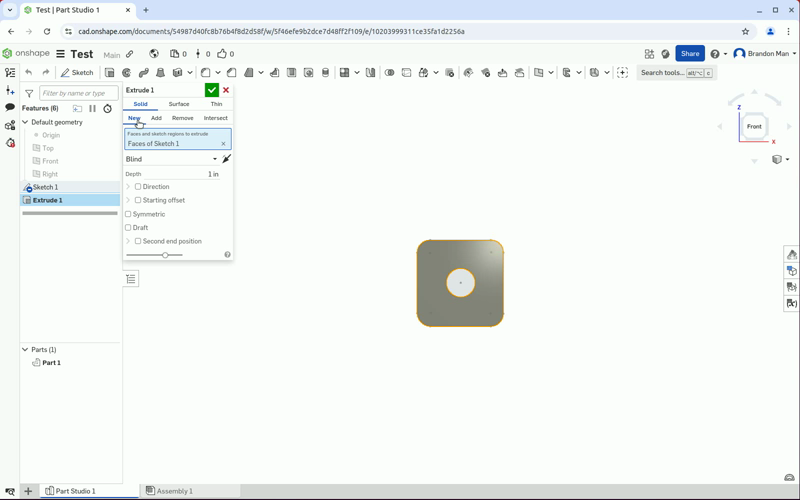
key(tab, 4)
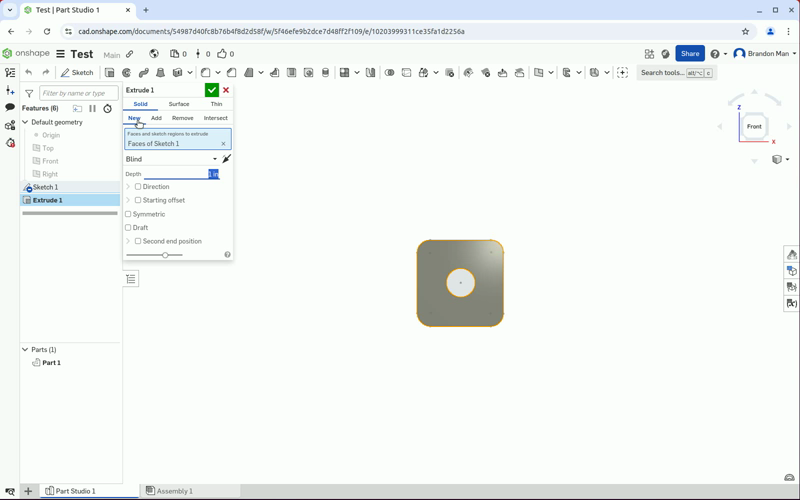
text(0.481)
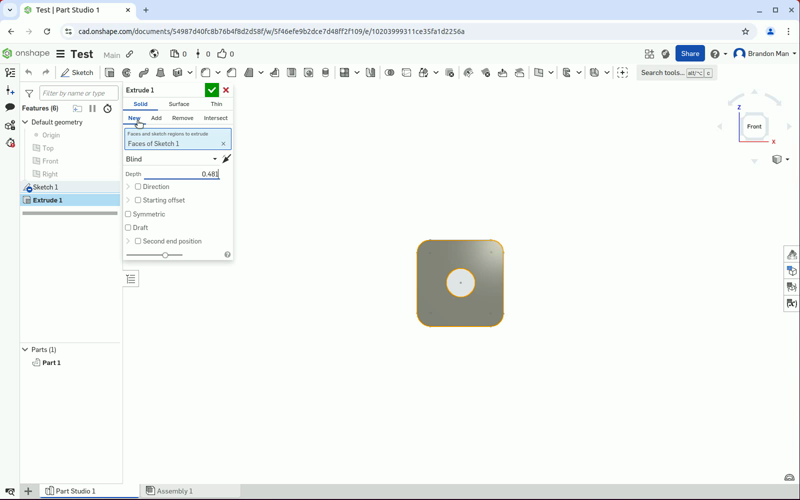
key(enter)
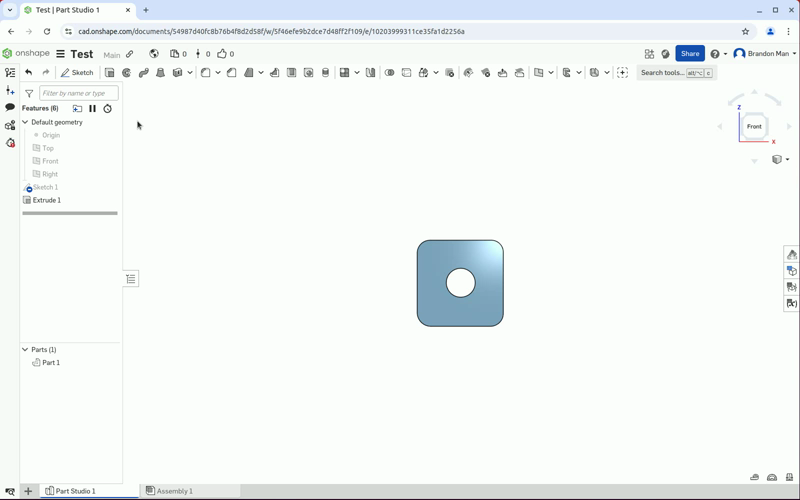
key(shift+h)
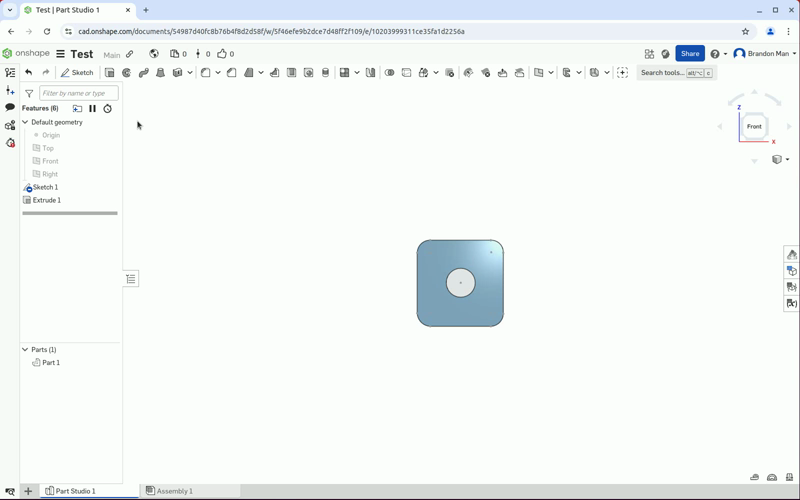
key(shift+h)
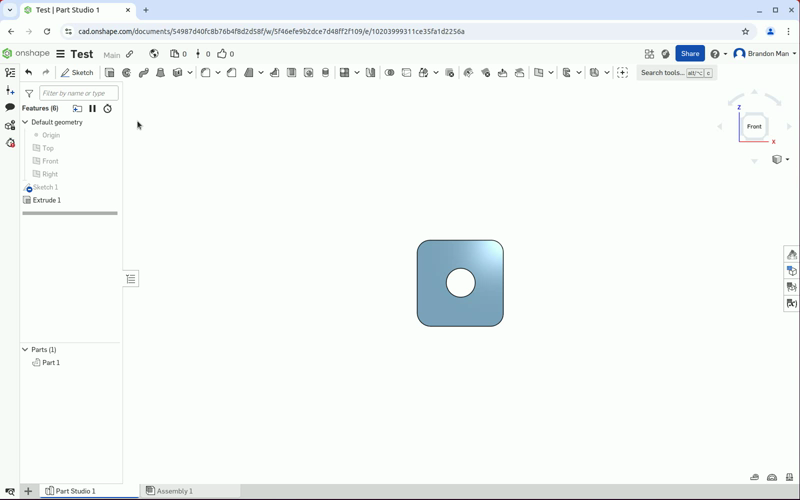
mouse_move(73, 189)
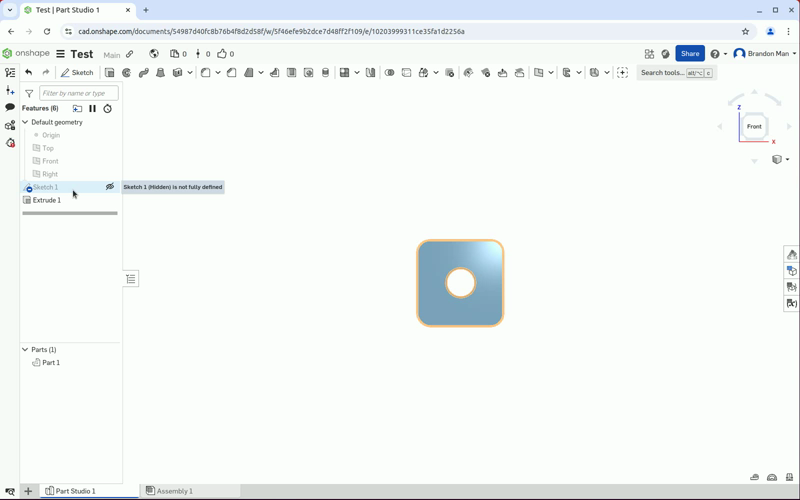
click(73, 189)
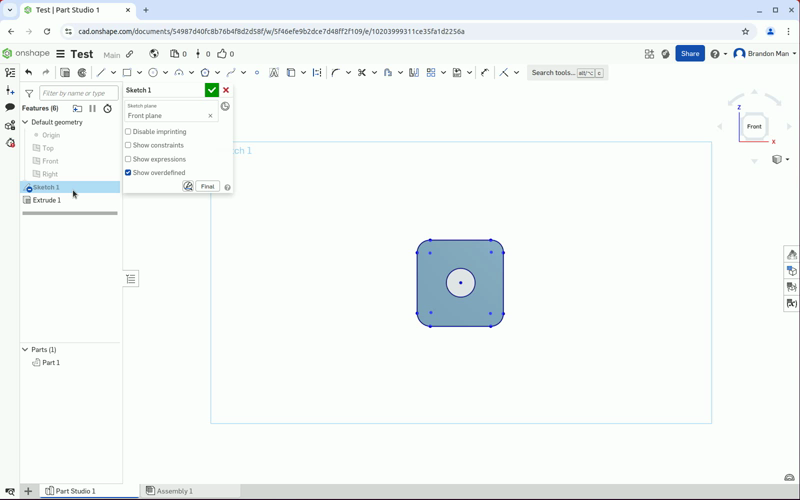
mouse_move(229, 92)
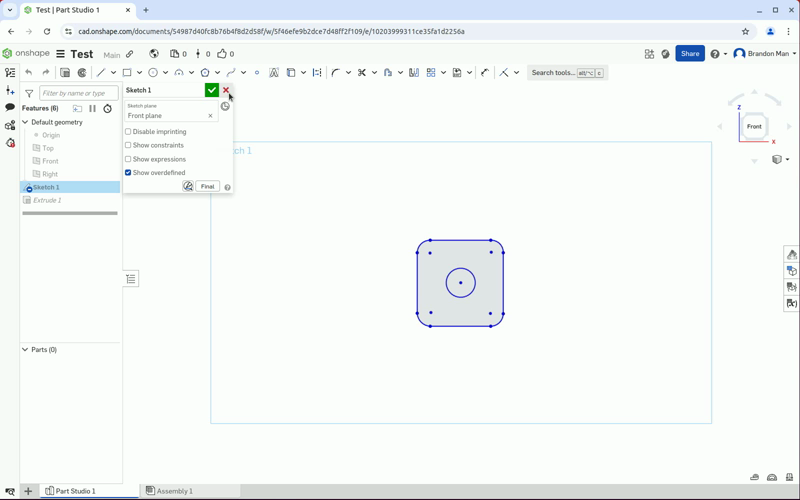
click(229, 92)
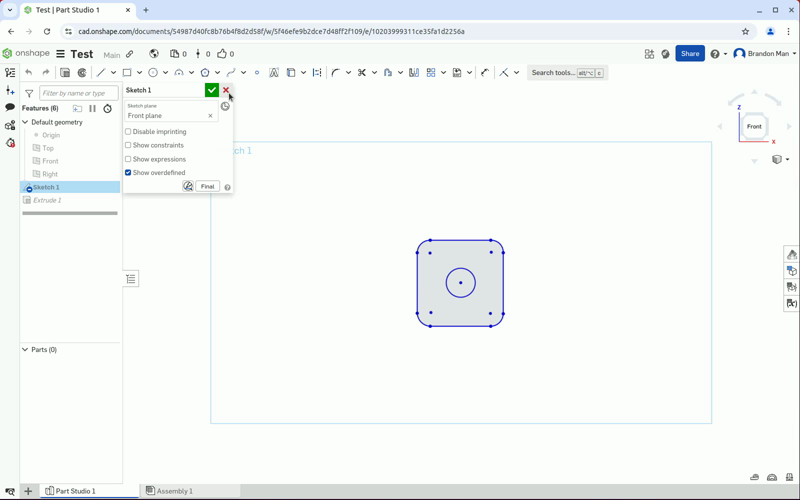
key(shift+s)
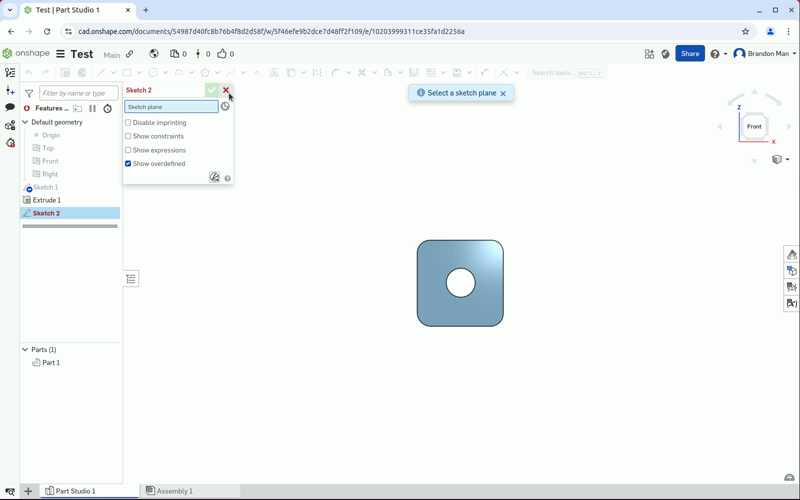
mouse_move(73, 163)
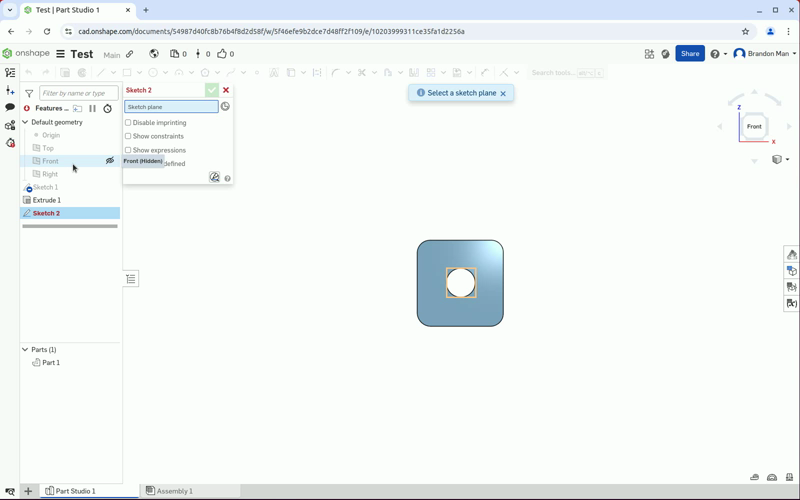
click(73, 163)
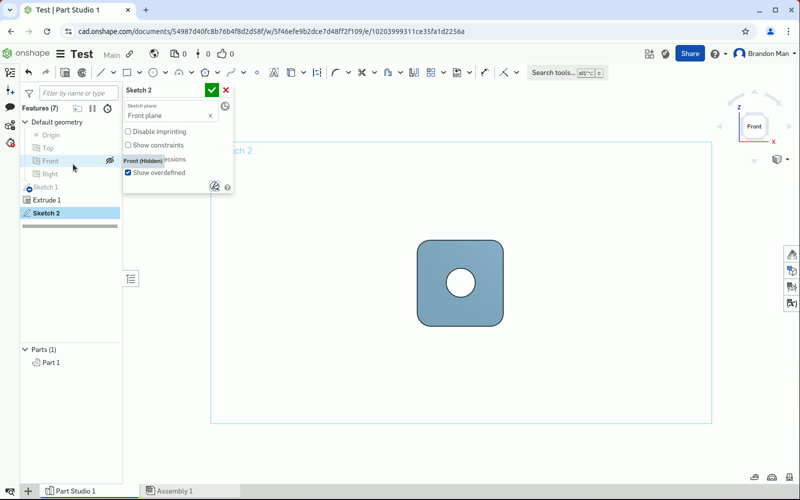
mouse_move(73, 352)
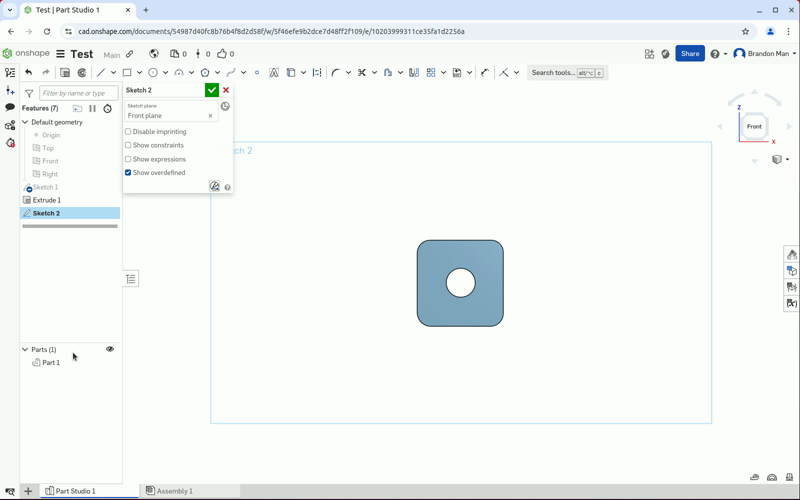
key(y)
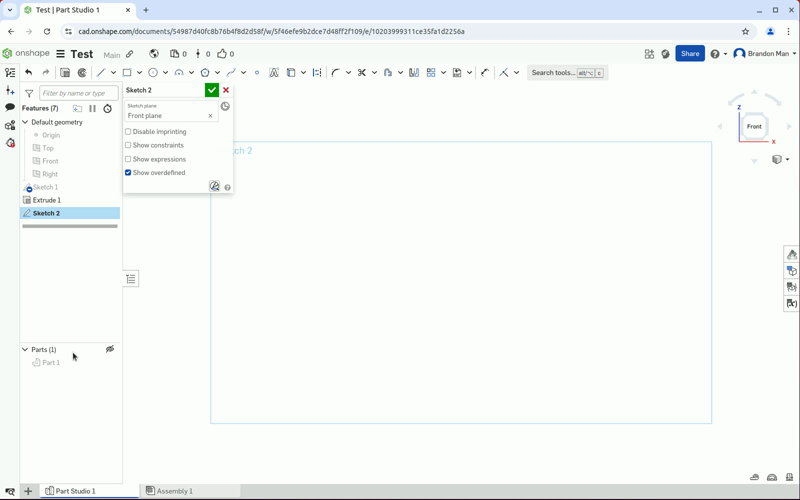
key(a)
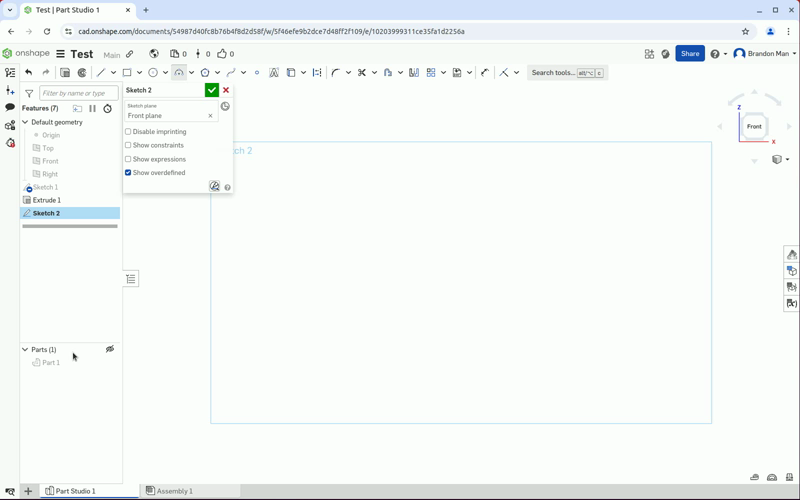
key_down(shift)
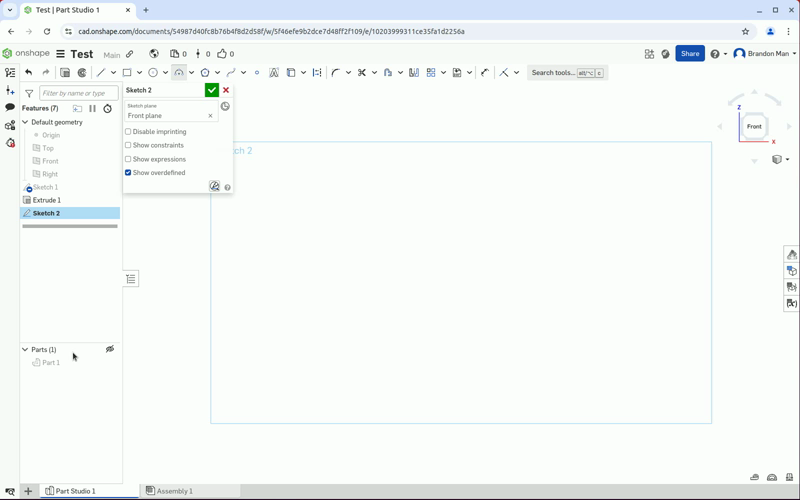
mouse_move(414, 315)
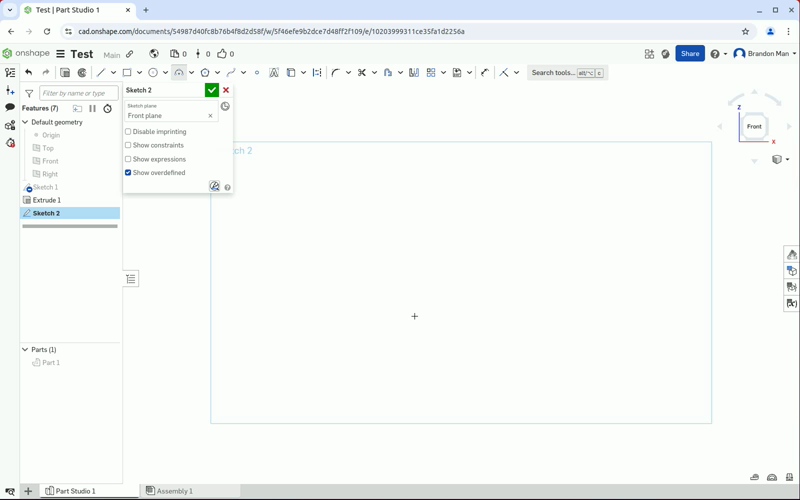
click(414, 315)
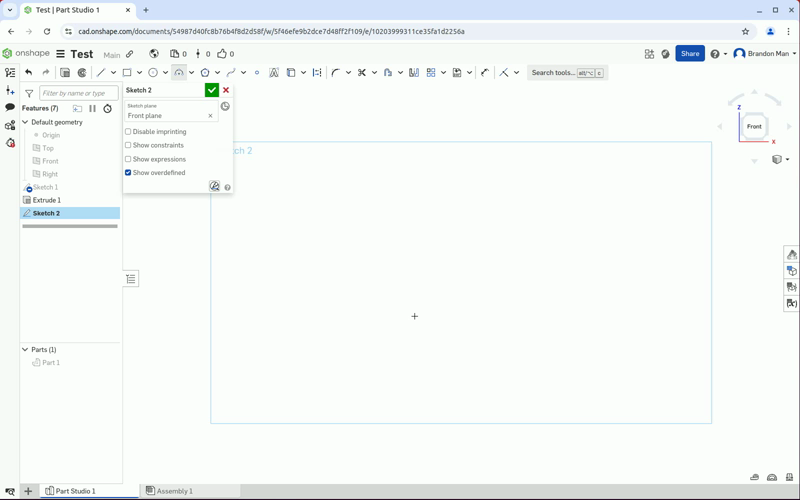
key_up(shift)
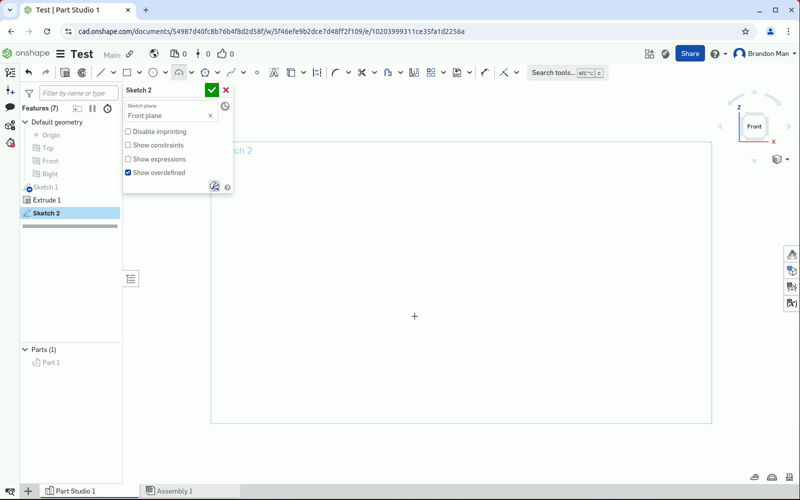
key_down(shift)
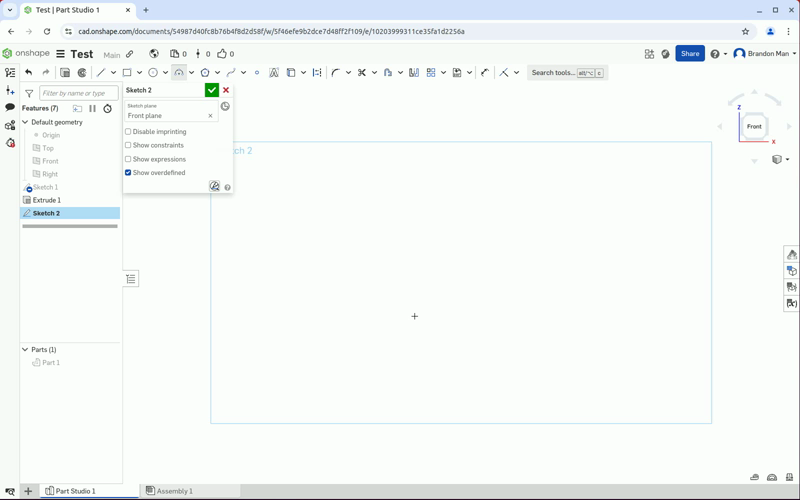
mouse_move(427, 328)
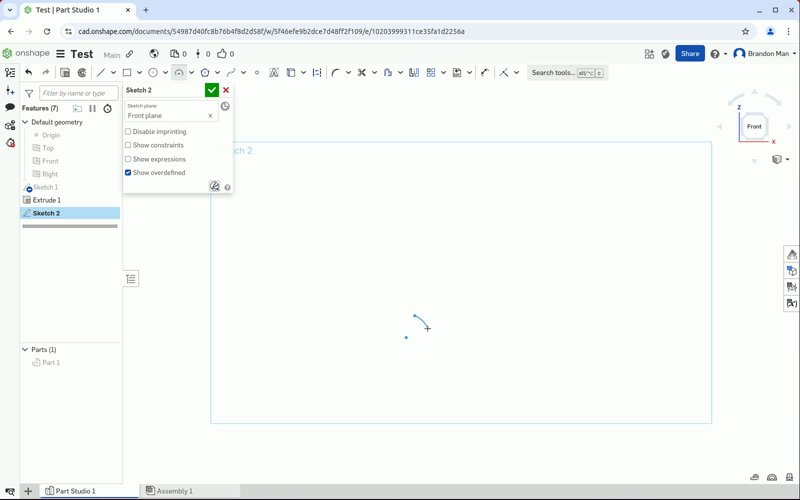
click(427, 328)
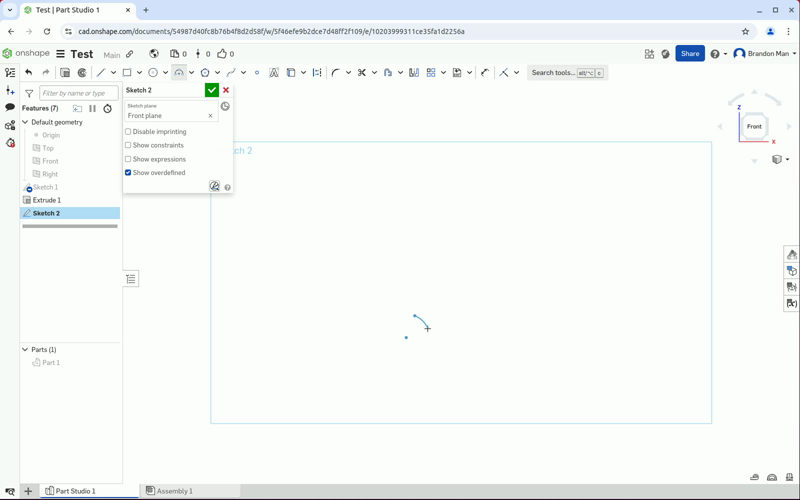
mouse_move(418, 324)
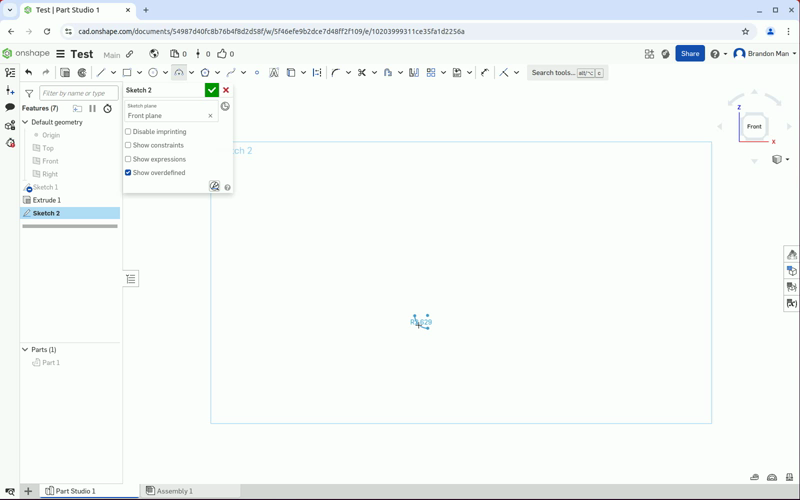
click(418, 324)
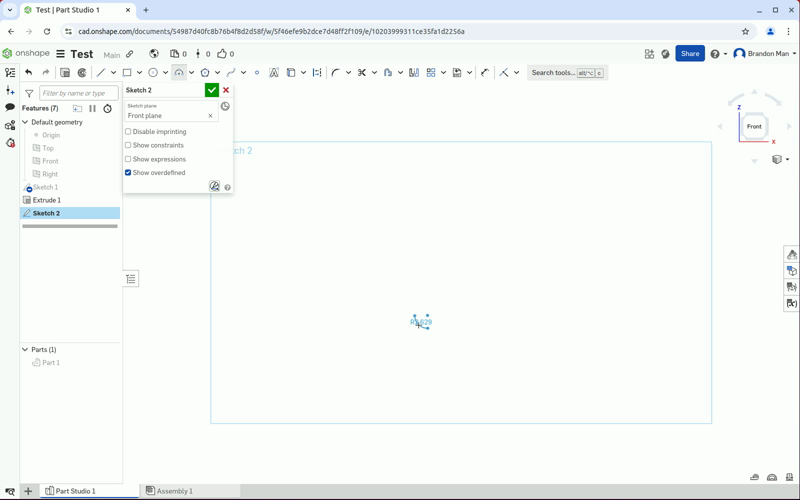
key_up(shift)
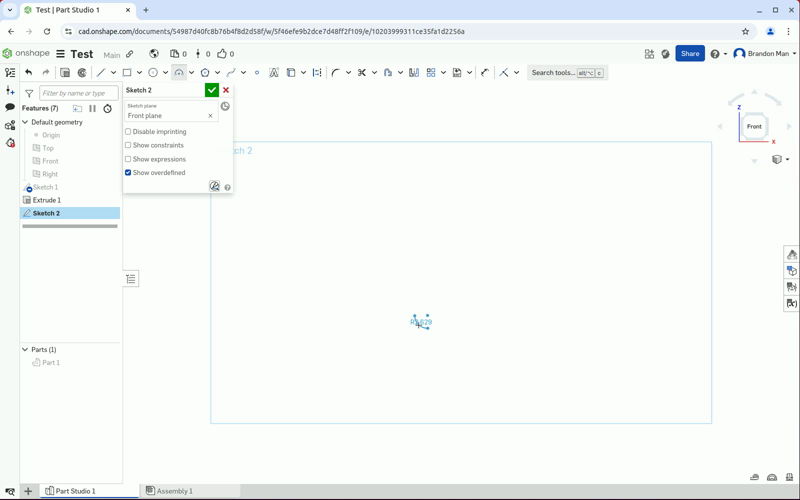
key(esc)
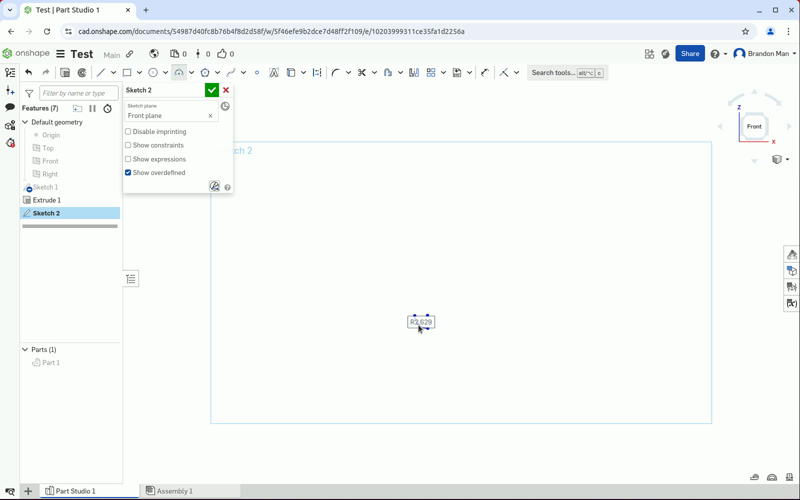
key(l)
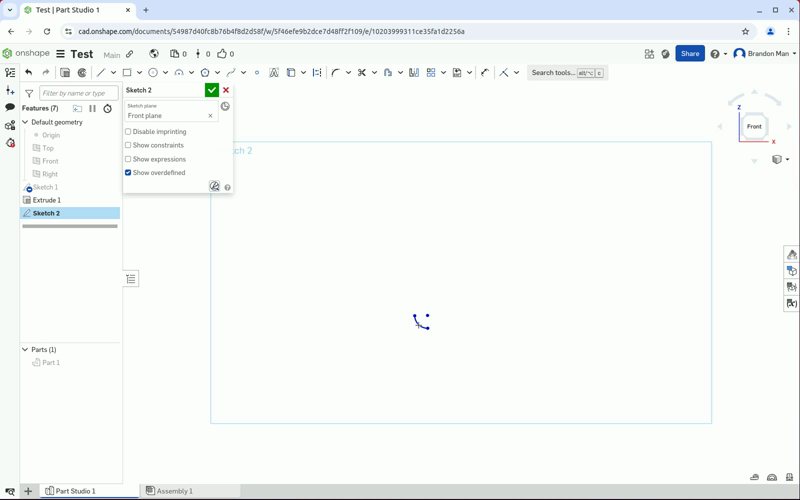
mouse_move(427, 328)
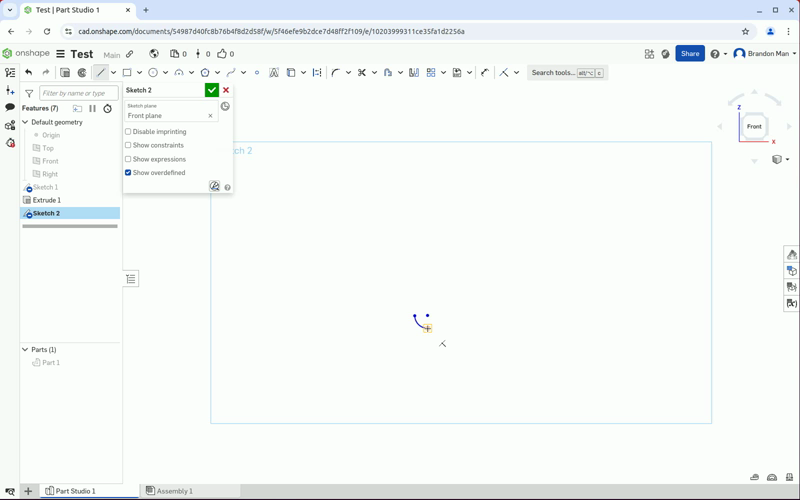
click(427, 328)
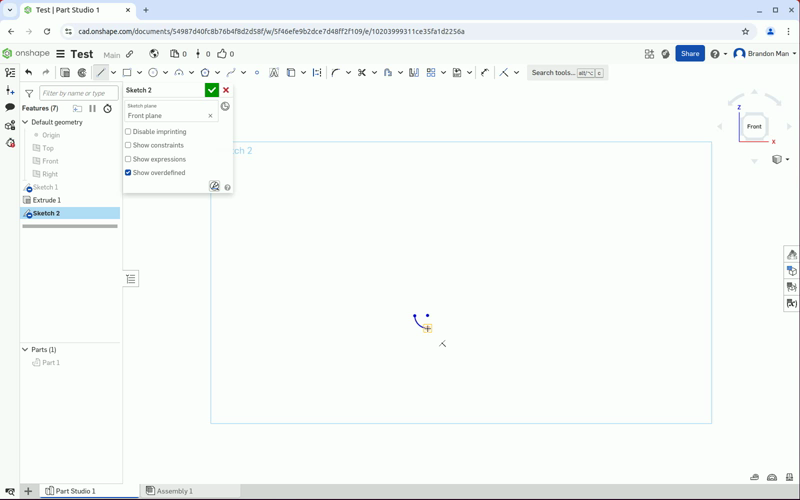
key_down(shift)
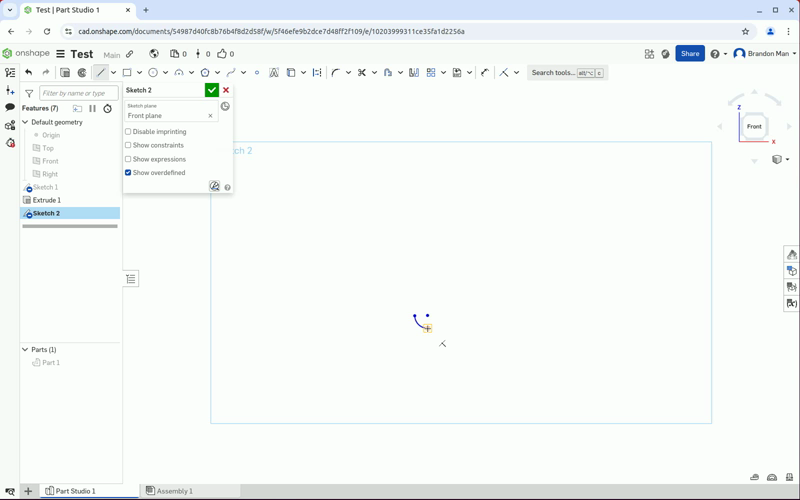
mouse_move(494, 328)
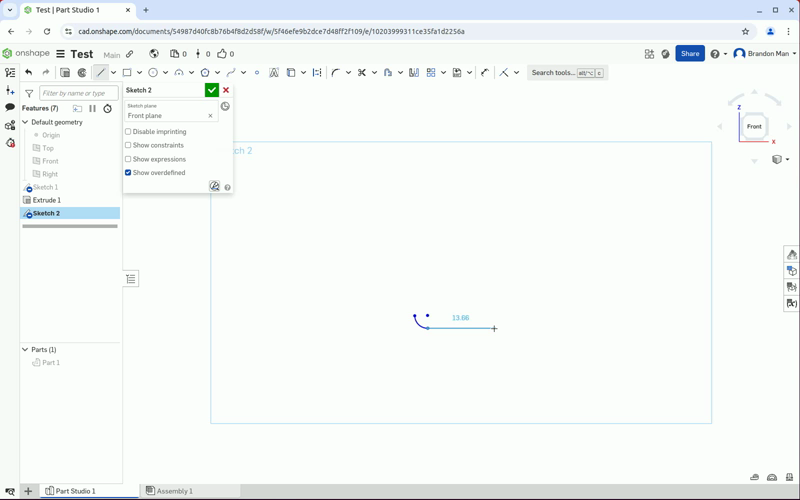
click(494, 328)
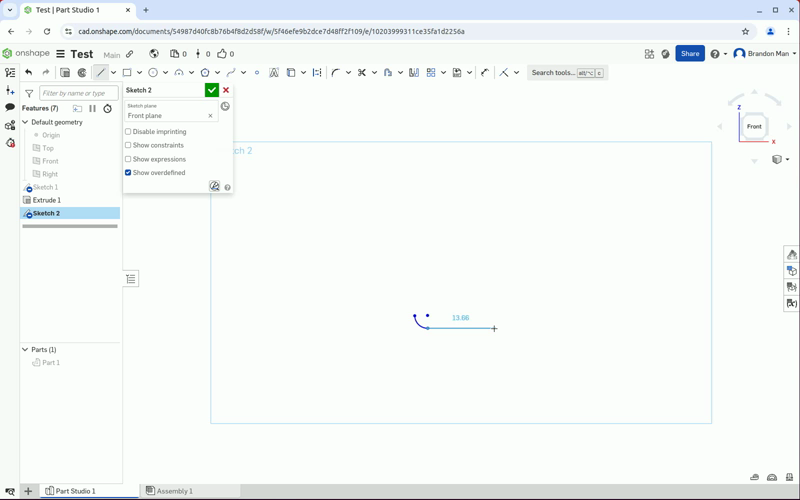
key_up(shift)
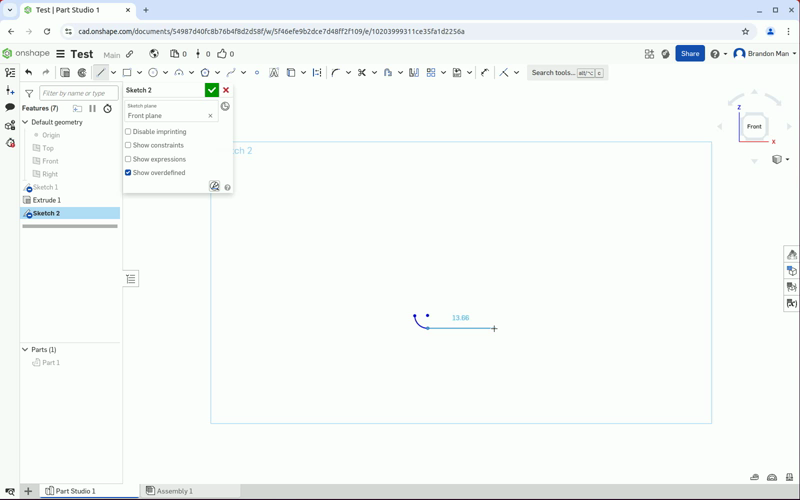
key(esc)
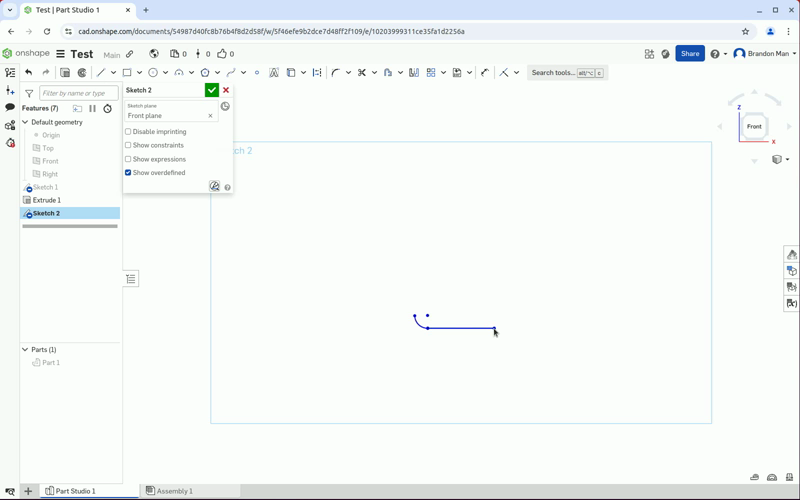
key(a)
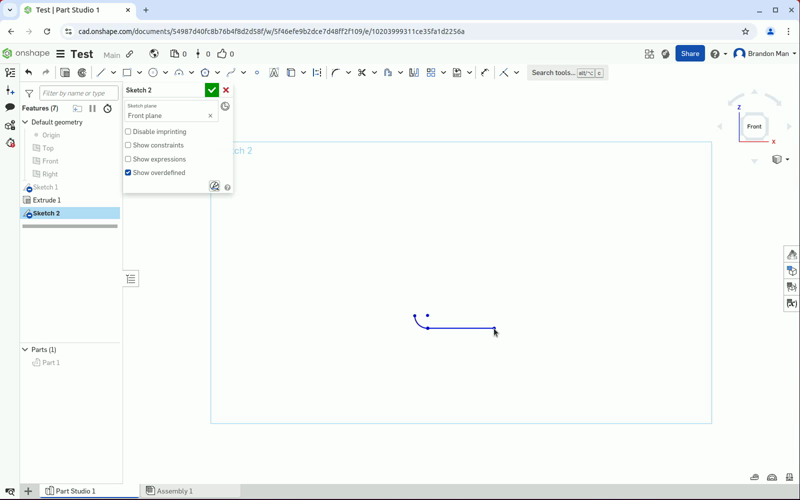
mouse_move(494, 328)
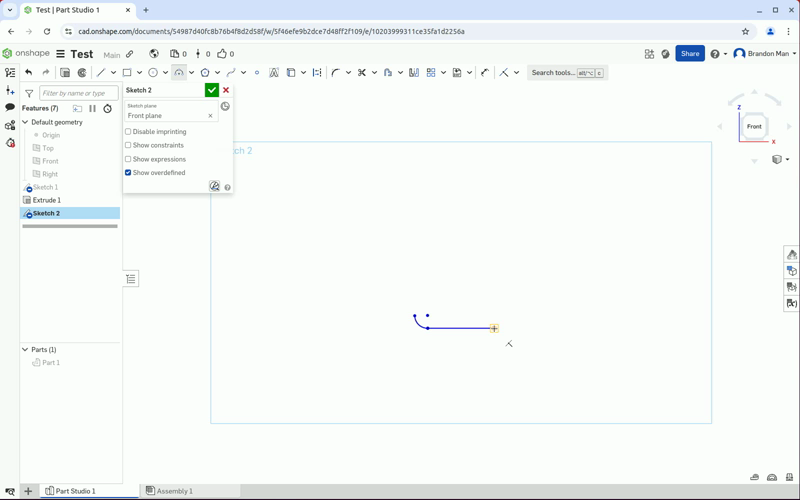
click(494, 328)
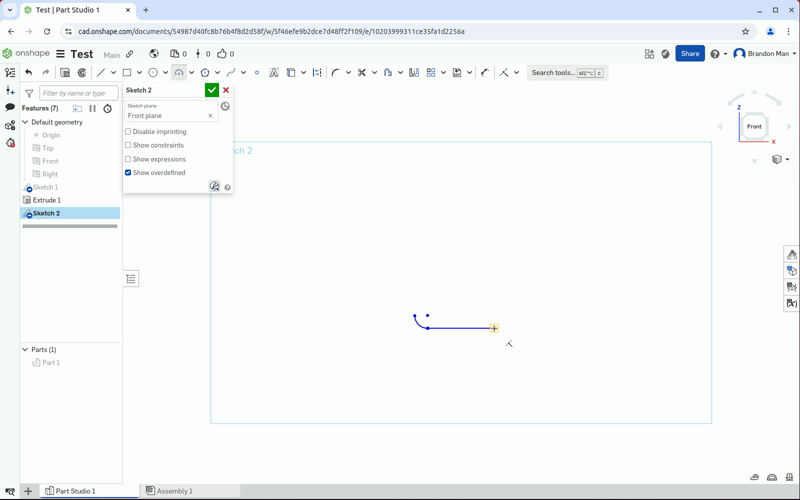
key_down(shift)
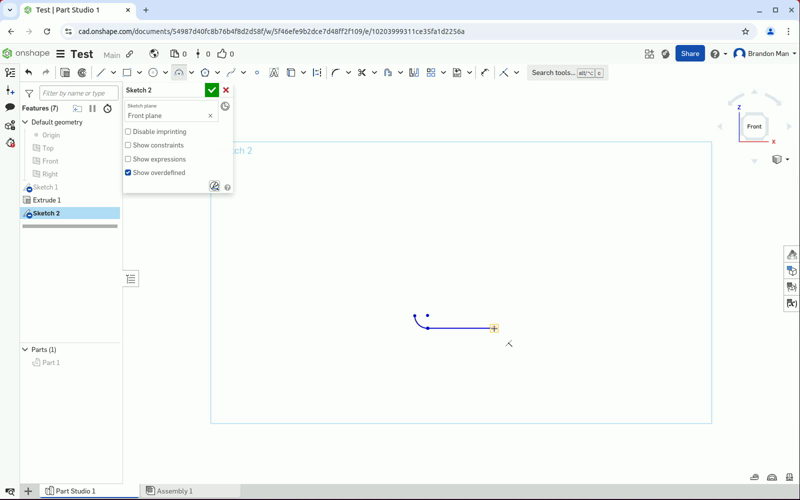
mouse_move(506, 315)
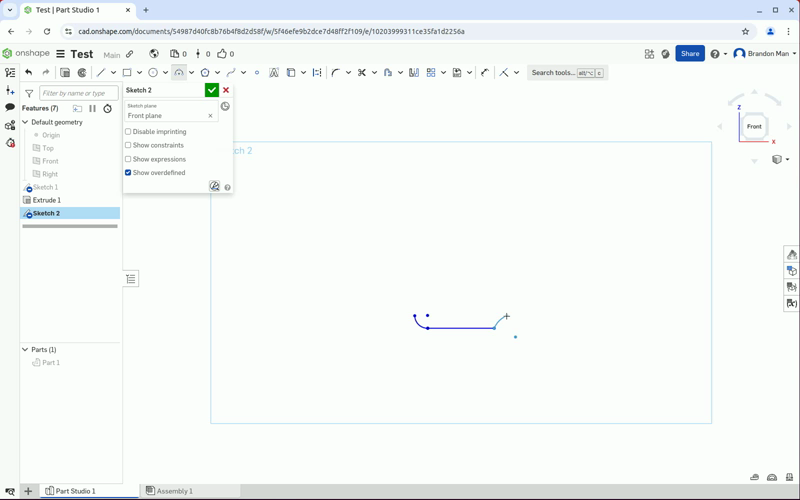
click(506, 315)
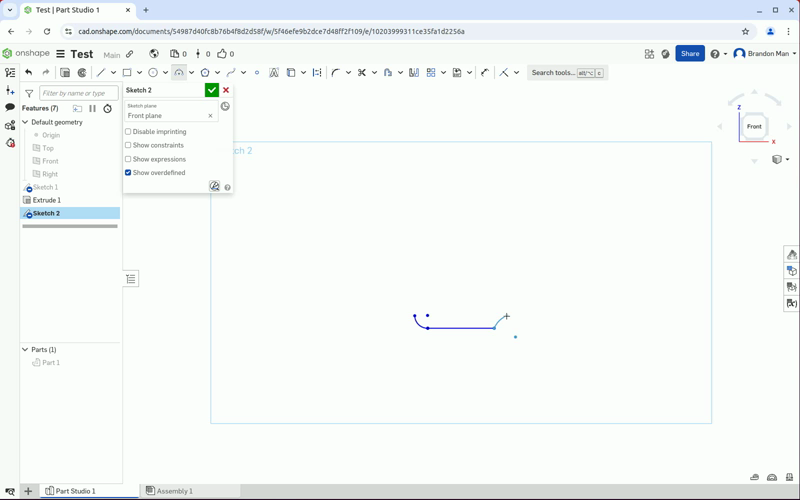
mouse_move(503, 324)
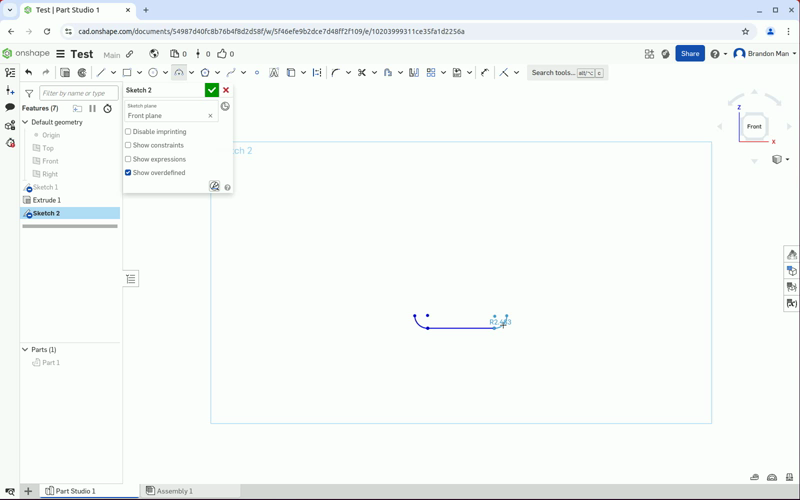
click(503, 324)
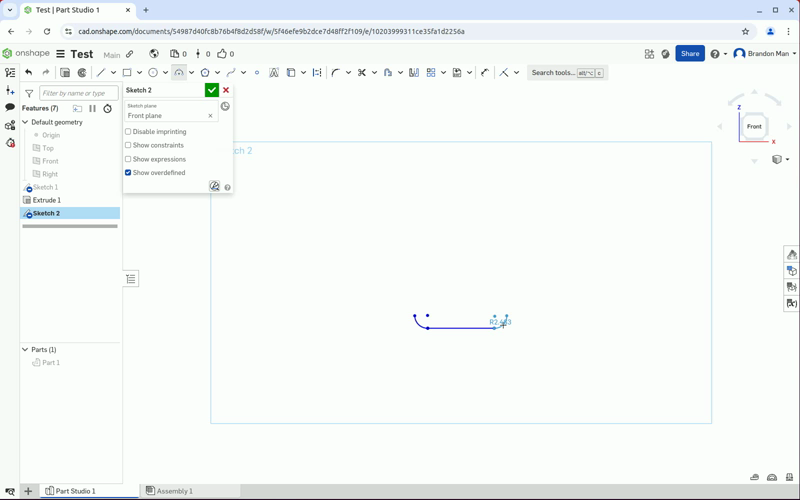
key_up(shift)
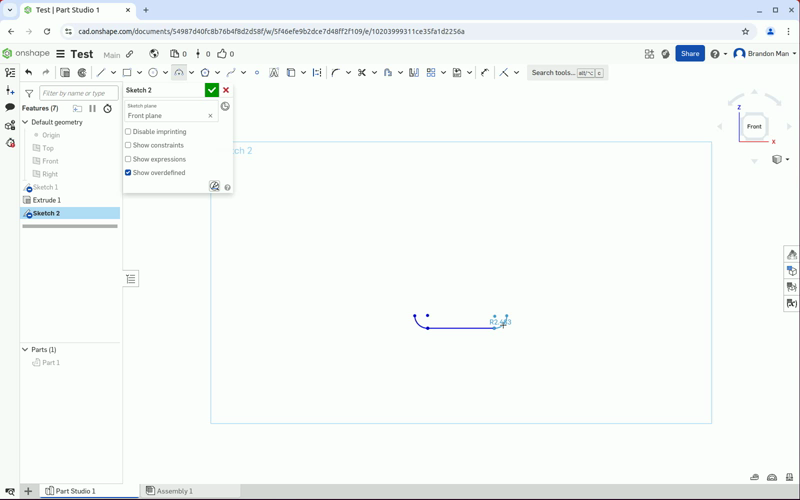
key(esc)
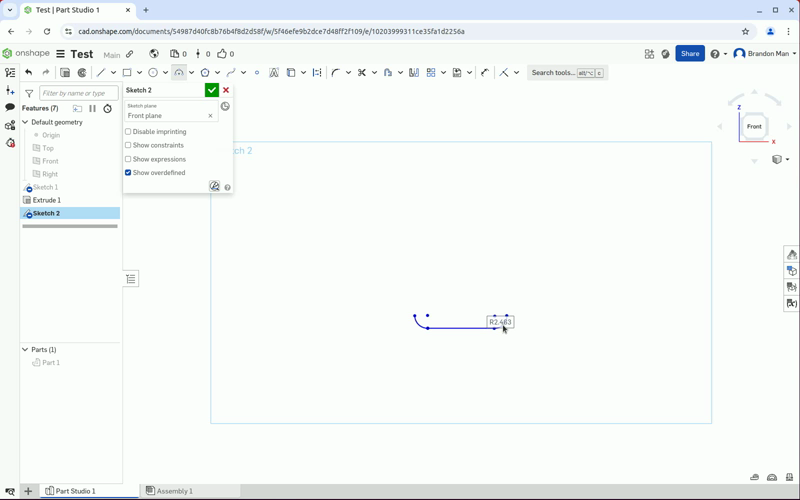
key(l)
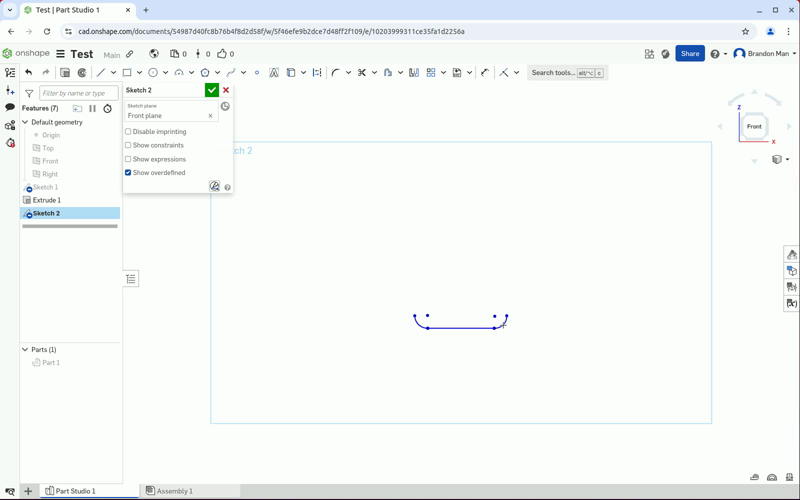
mouse_move(506, 315)
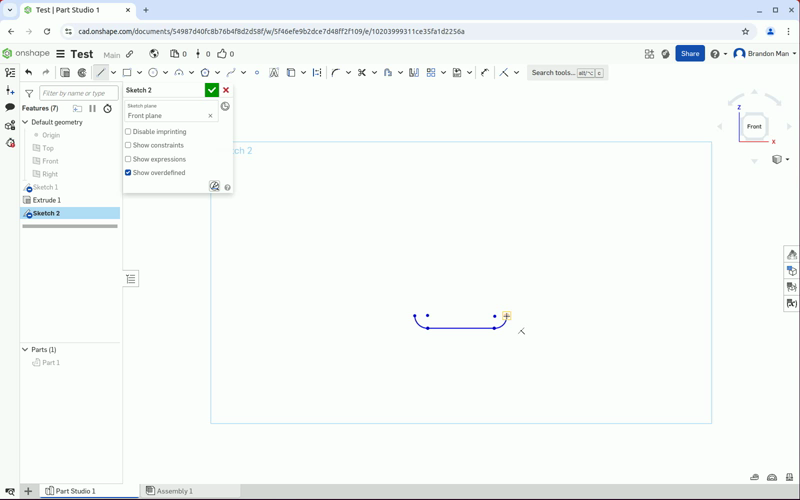
click(506, 315)
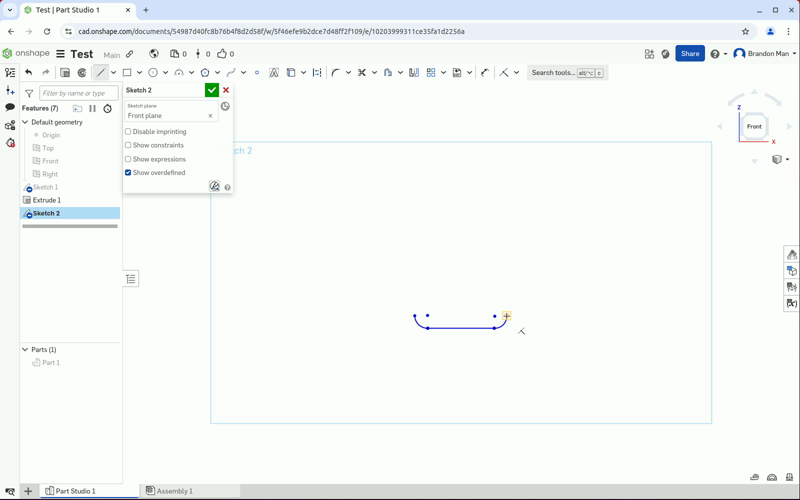
key_down(shift)
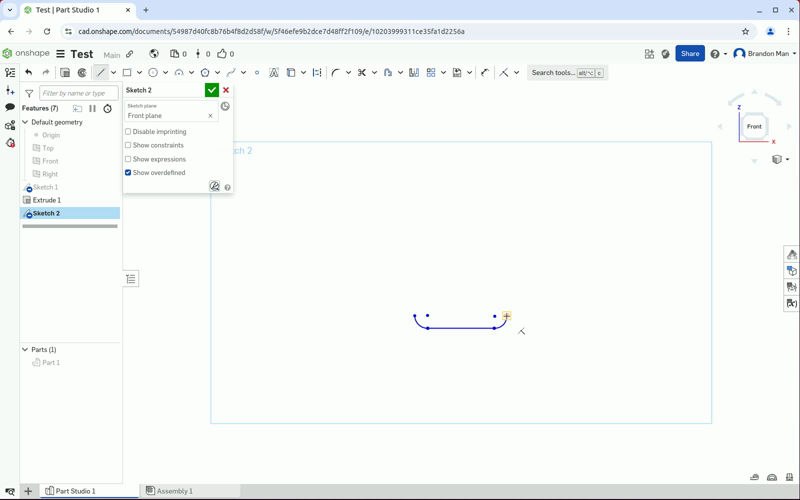
mouse_move(506, 249)
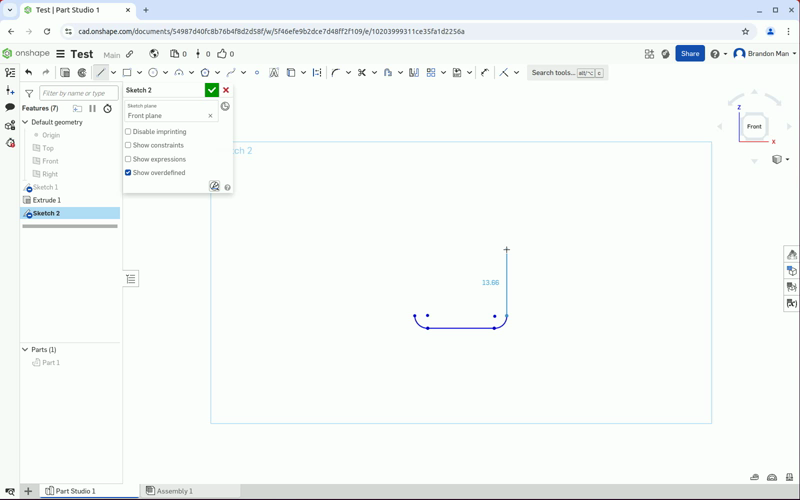
click(506, 249)
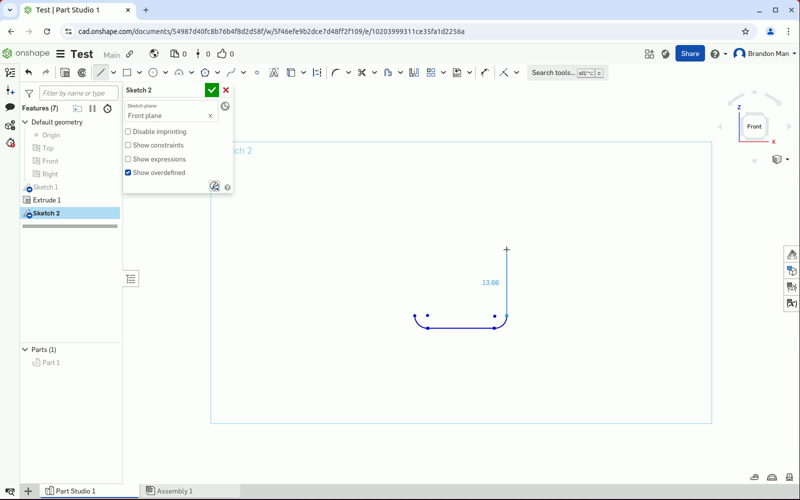
key_up(shift)
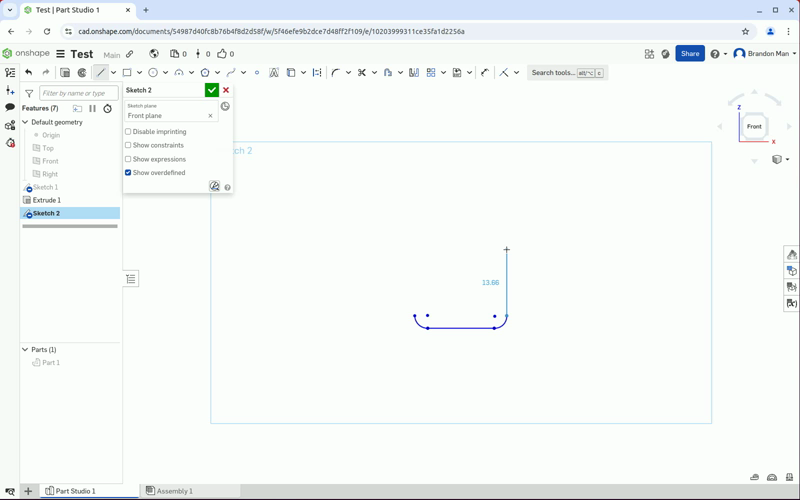
key(esc)
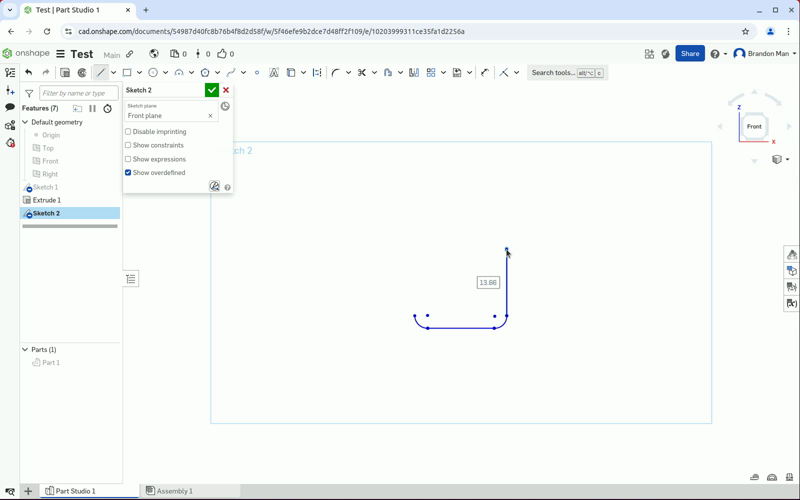
key(a)
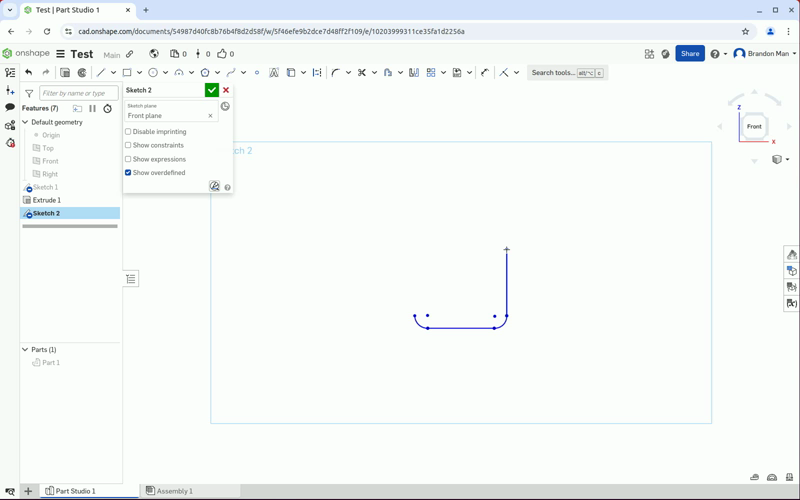
mouse_move(506, 249)
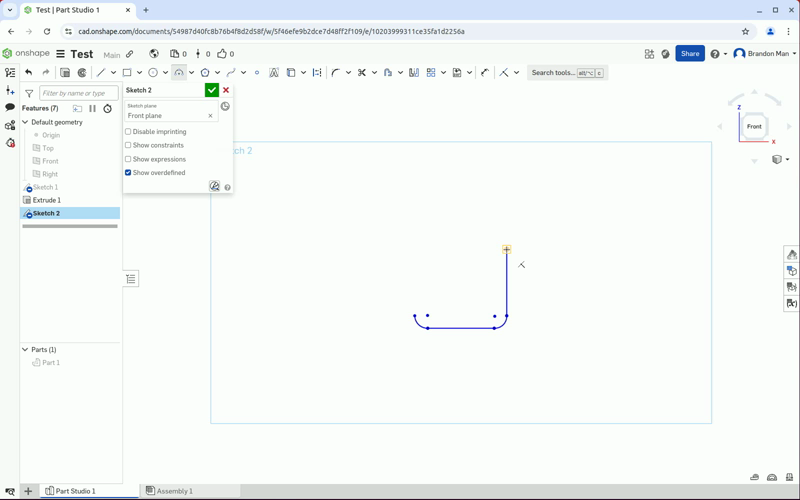
click(506, 249)
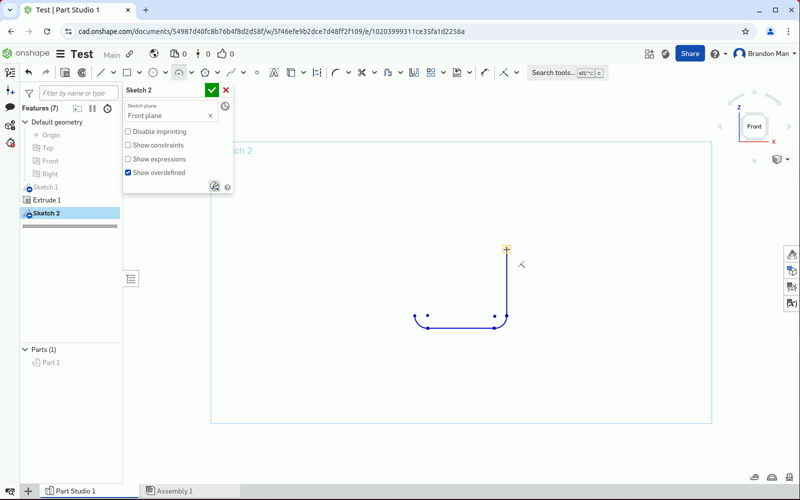
key_down(shift)
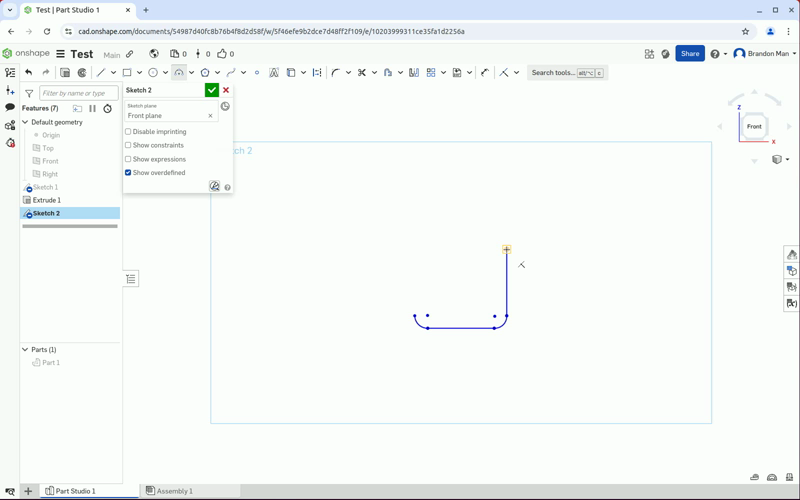
mouse_move(494, 236)
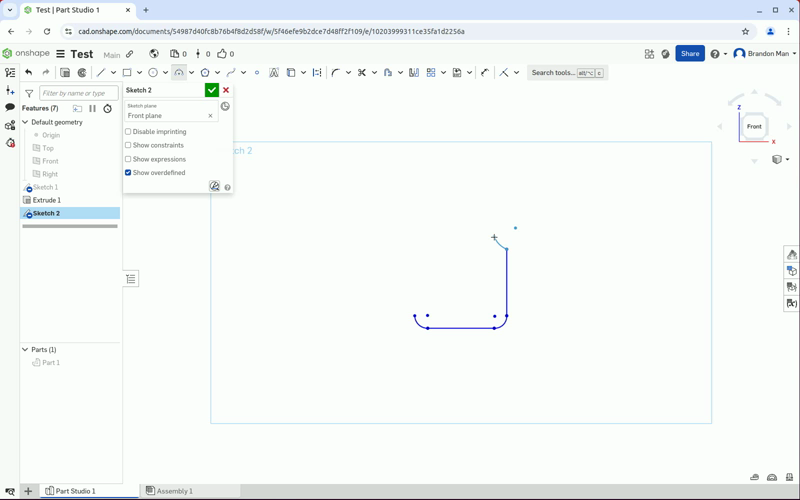
click(494, 236)
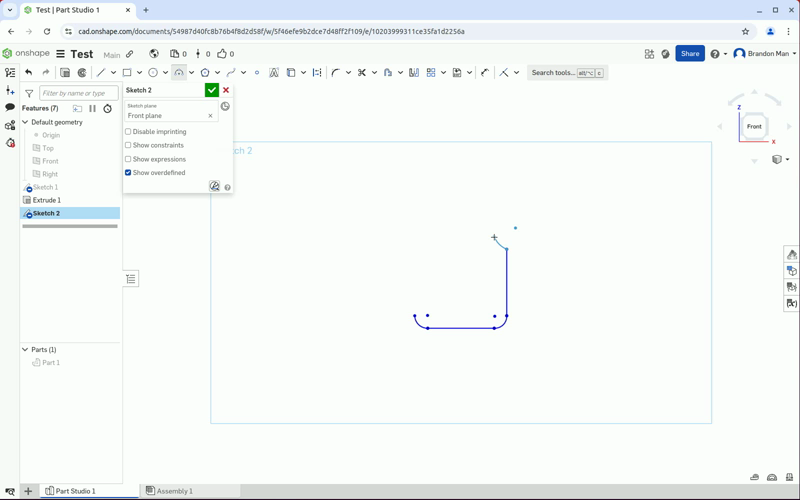
mouse_move(503, 240)
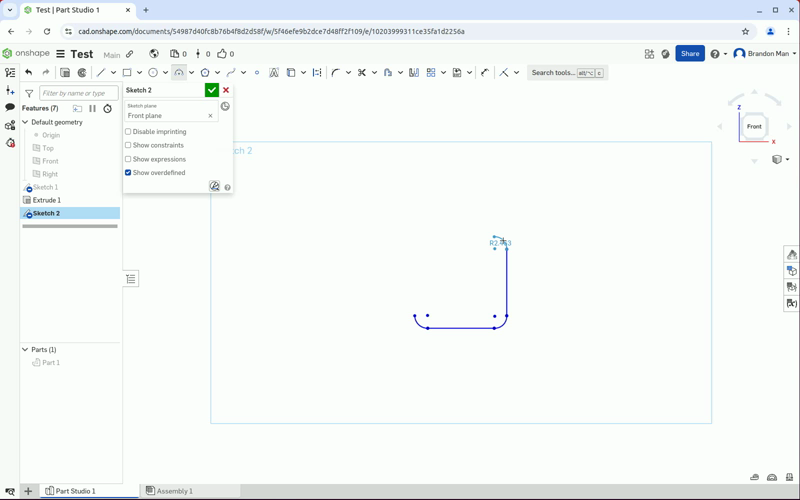
click(503, 240)
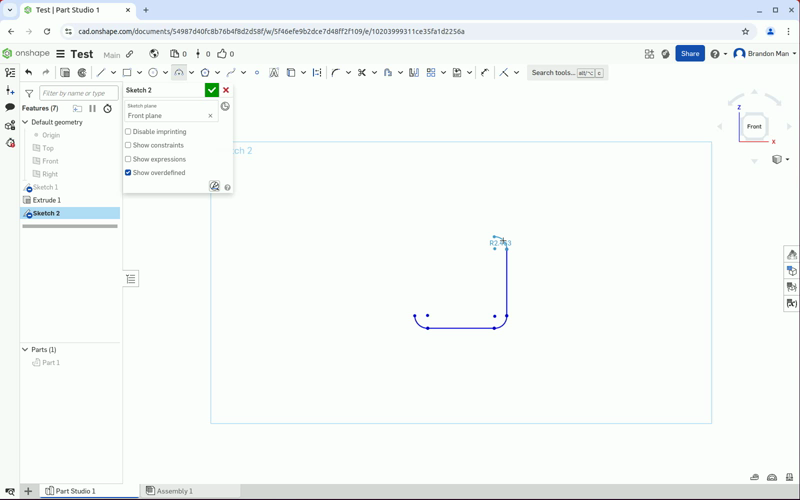
key_up(shift)
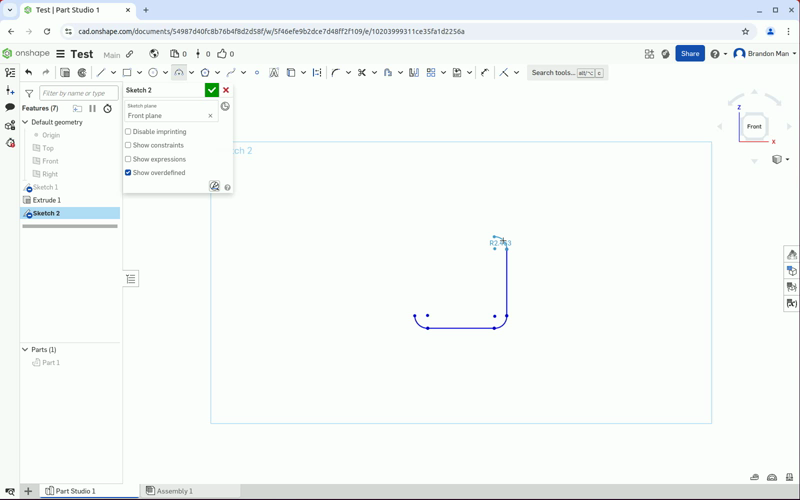
key(esc)
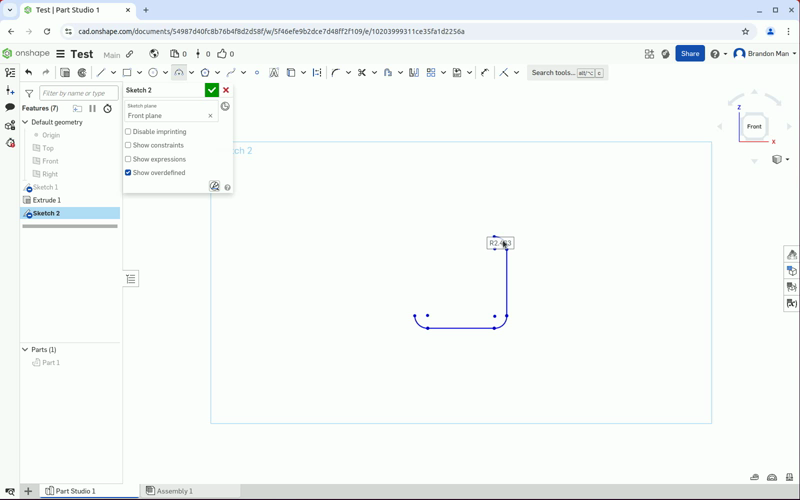
key(l)
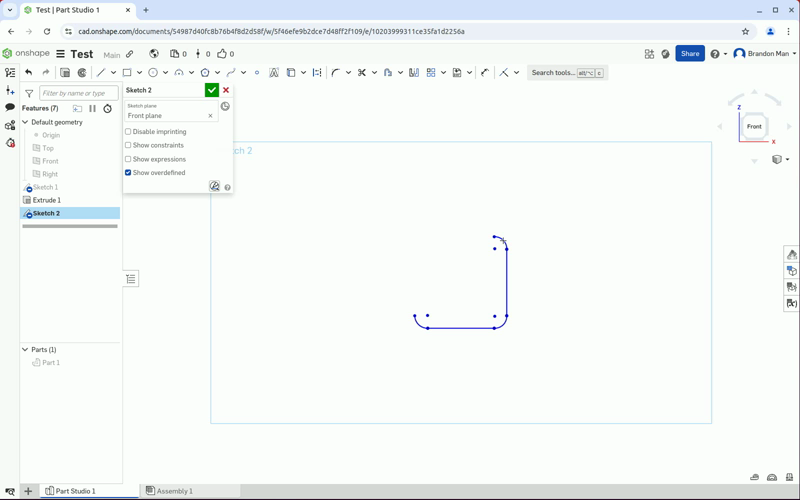
mouse_move(494, 236)
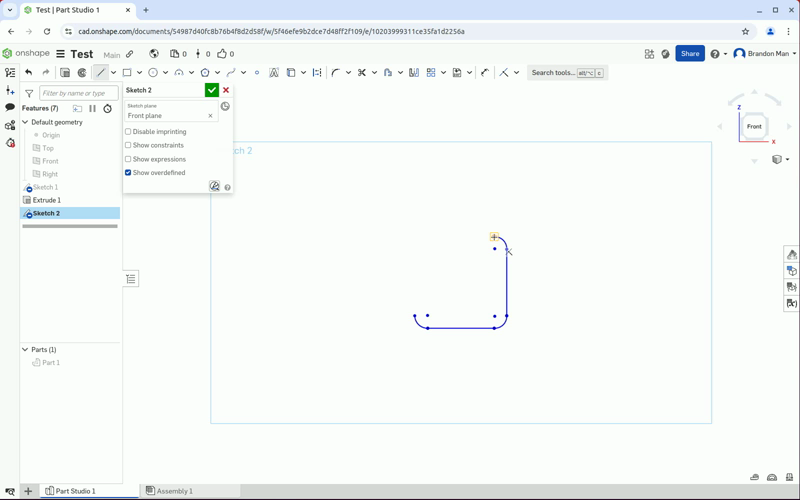
click(494, 236)
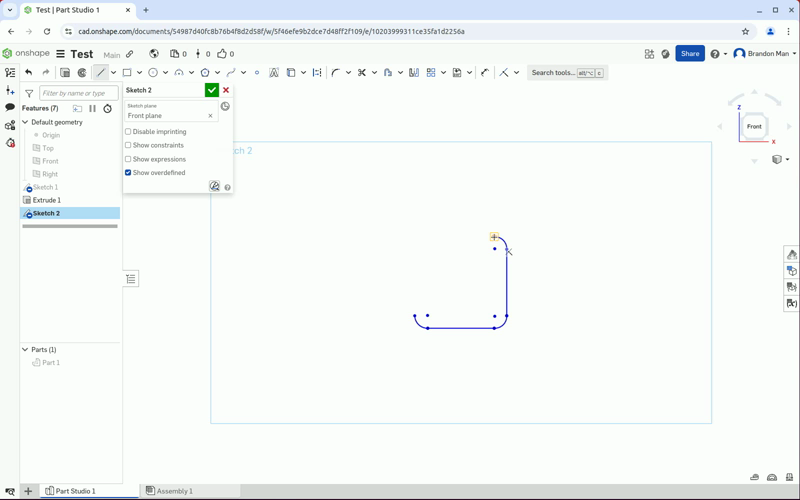
key_down(shift)
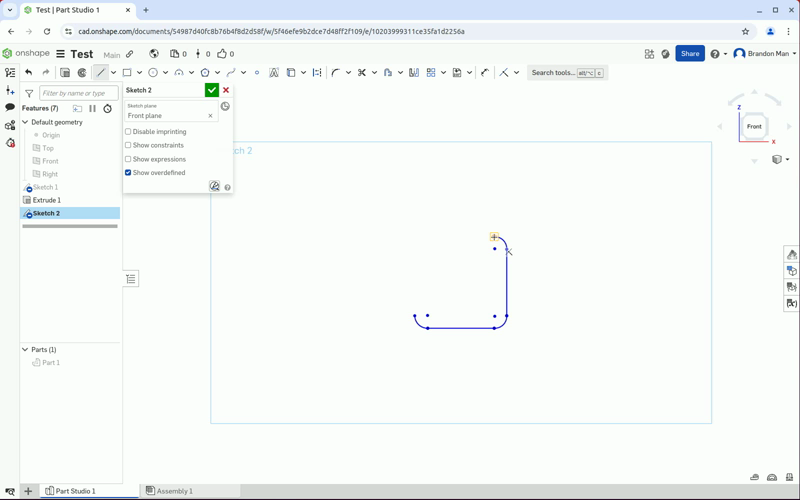
mouse_move(427, 236)
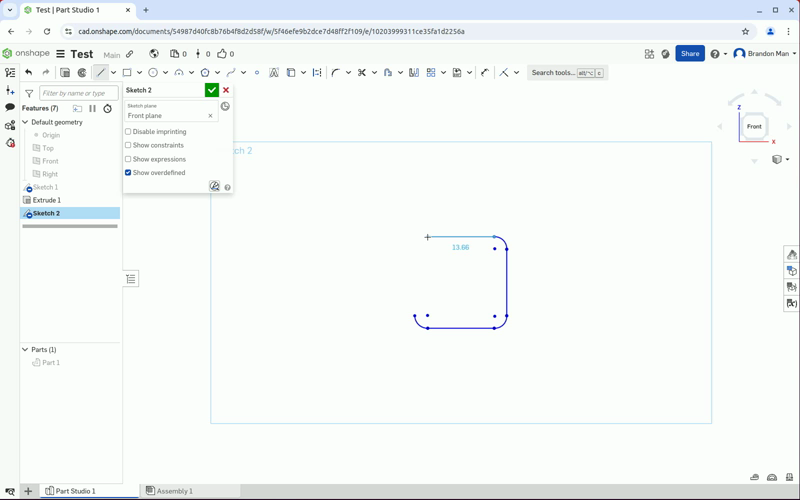
click(427, 236)
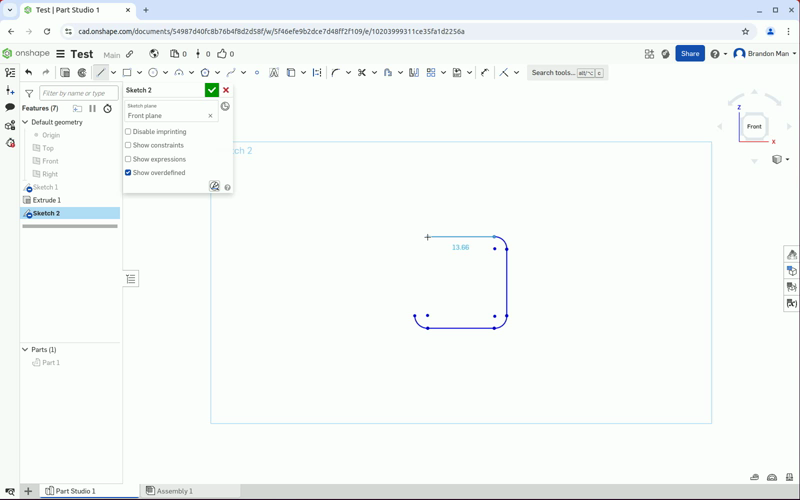
key_up(shift)
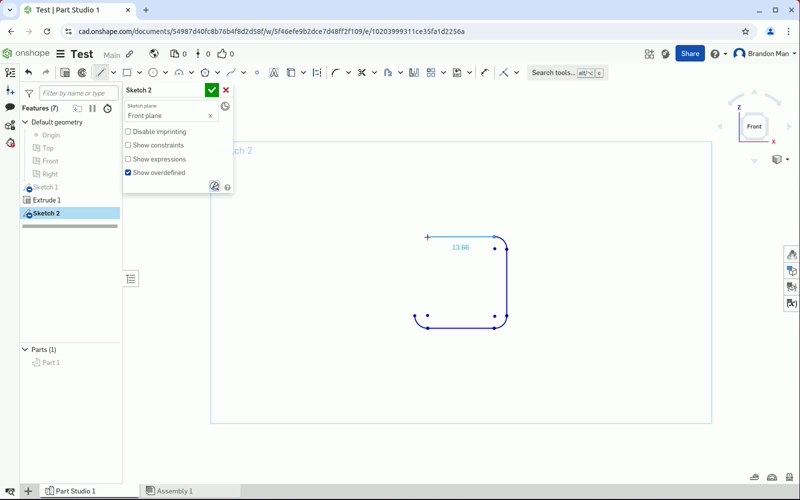
key(esc)
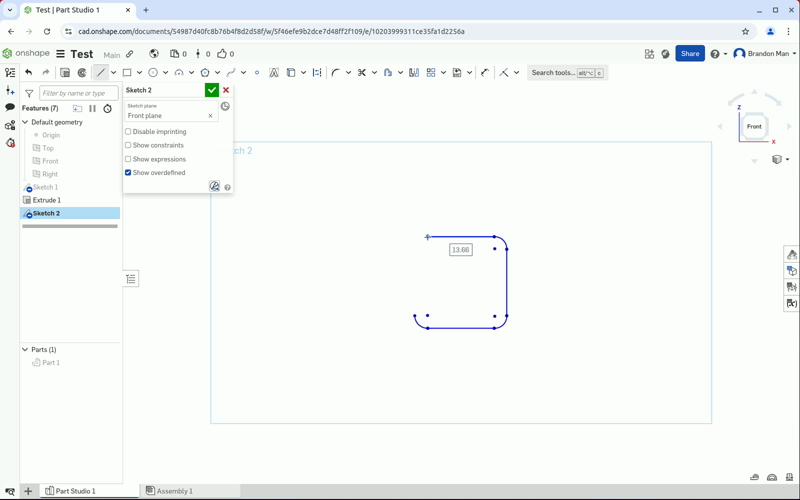
key(a)
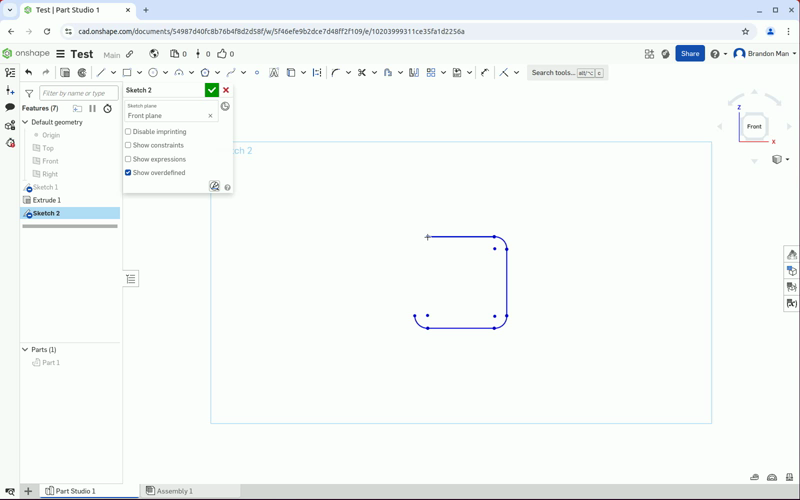
mouse_move(427, 236)
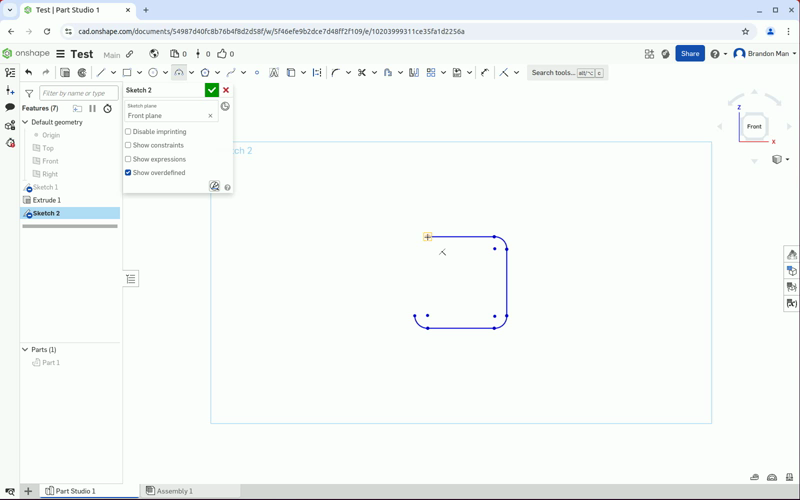
click(427, 236)
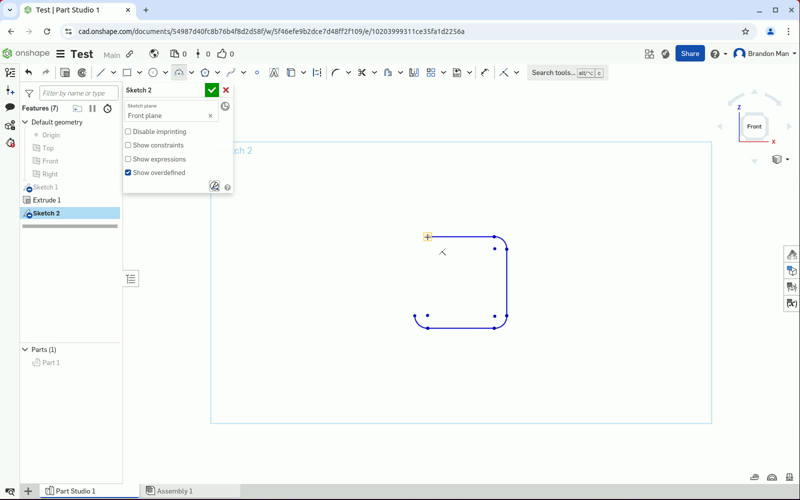
key_down(shift)
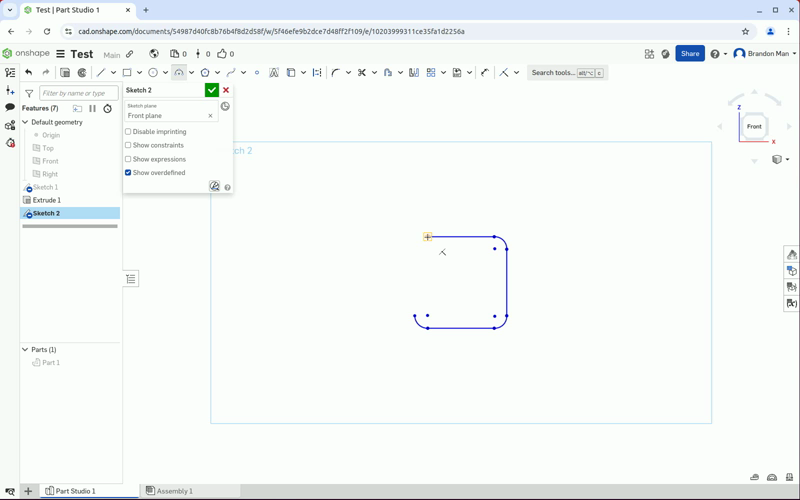
mouse_move(414, 249)
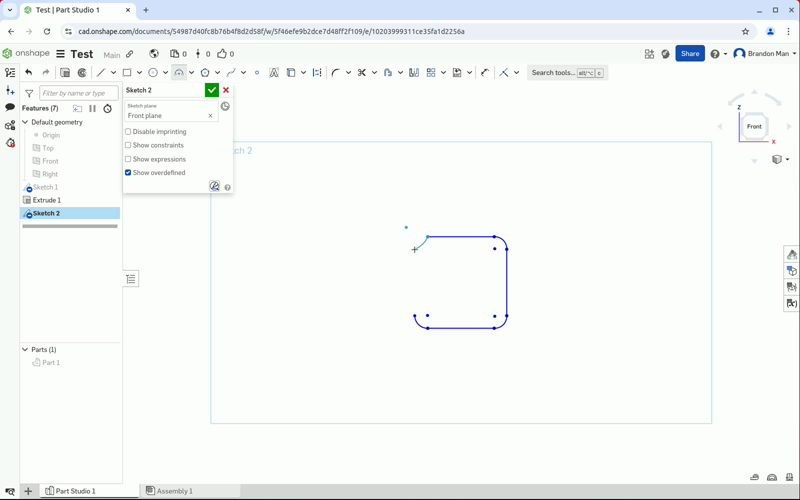
click(414, 249)
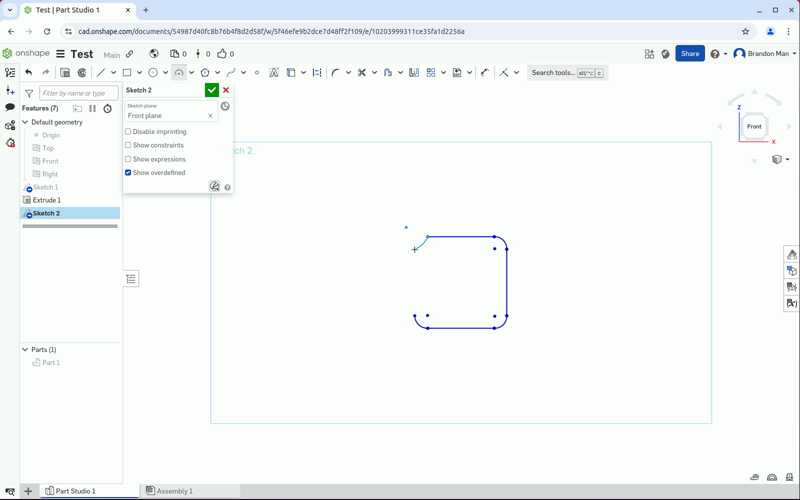
mouse_move(418, 240)
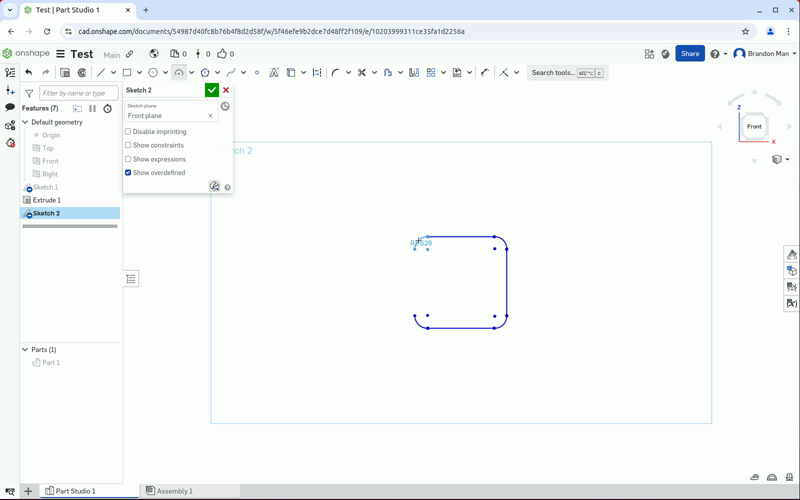
click(418, 240)
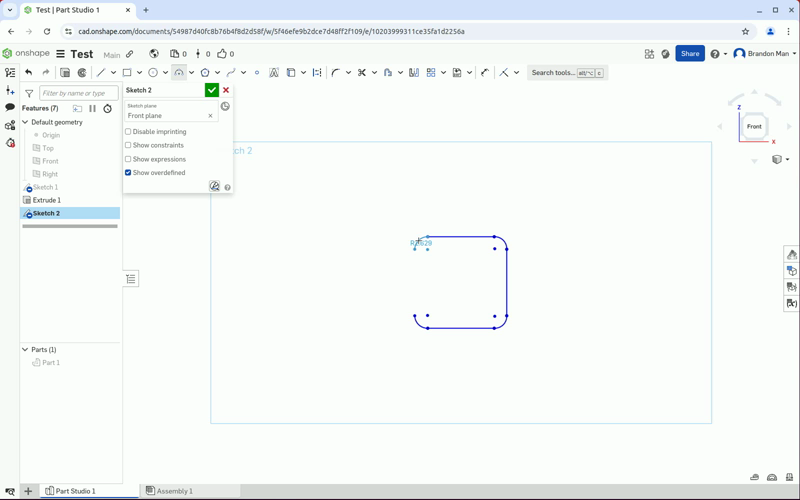
key_up(shift)
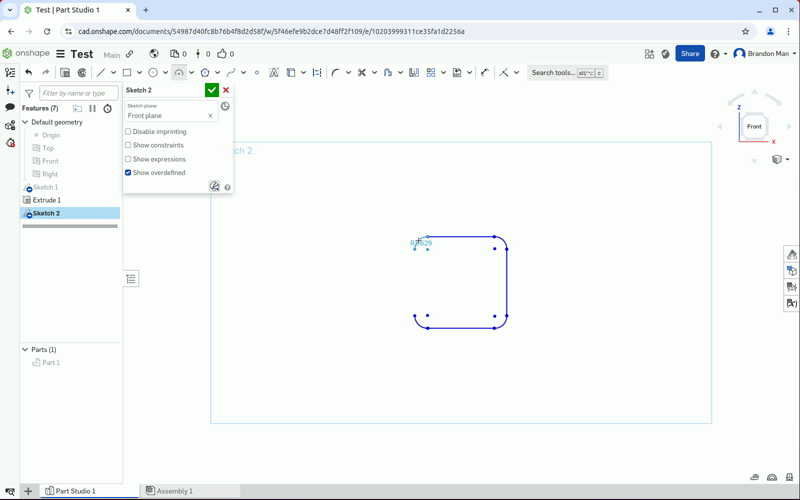
key(esc)
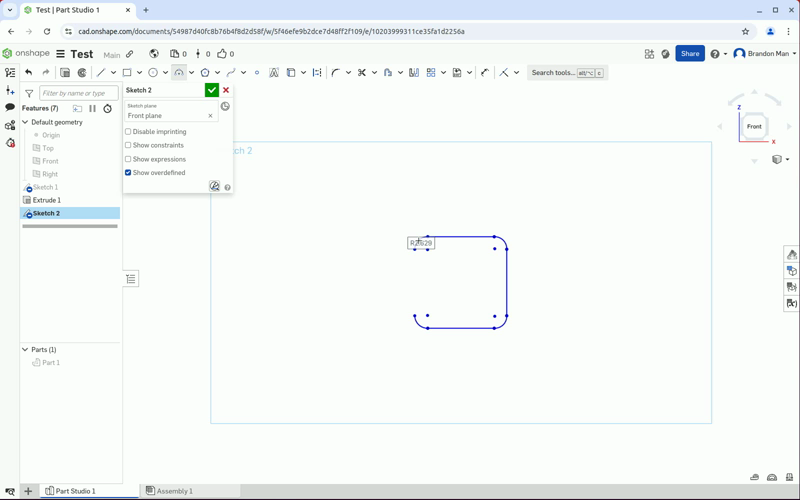
key(l)
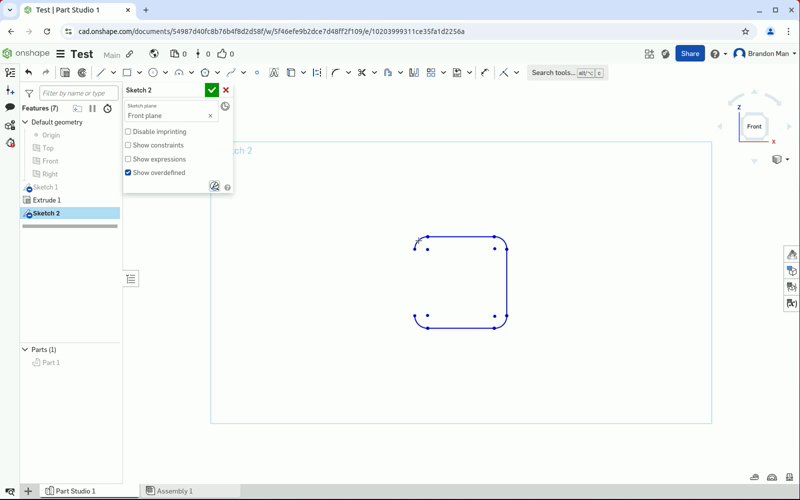
mouse_move(414, 249)
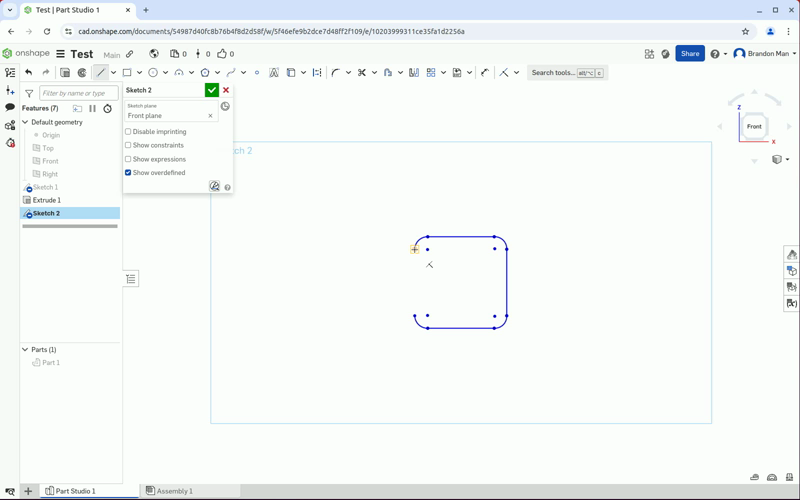
click(414, 249)
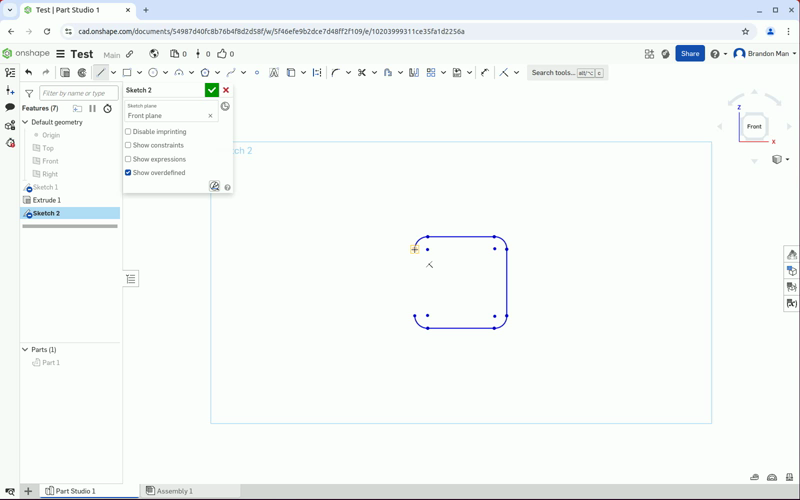
key_down(shift)
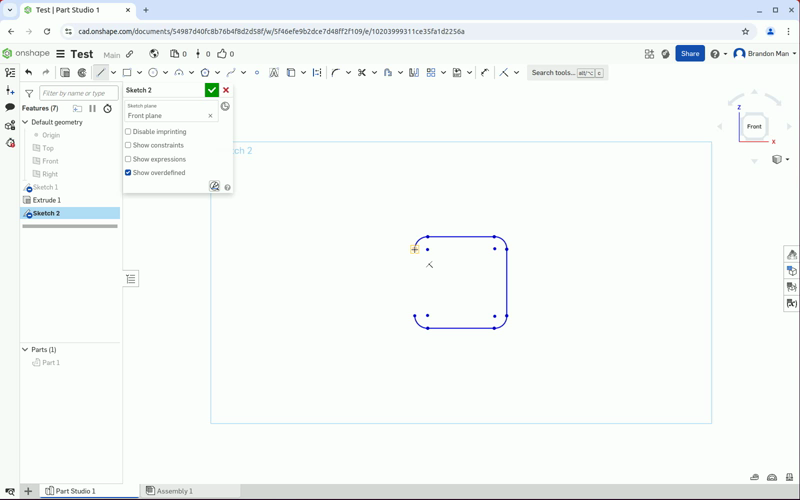
mouse_move(414, 315)
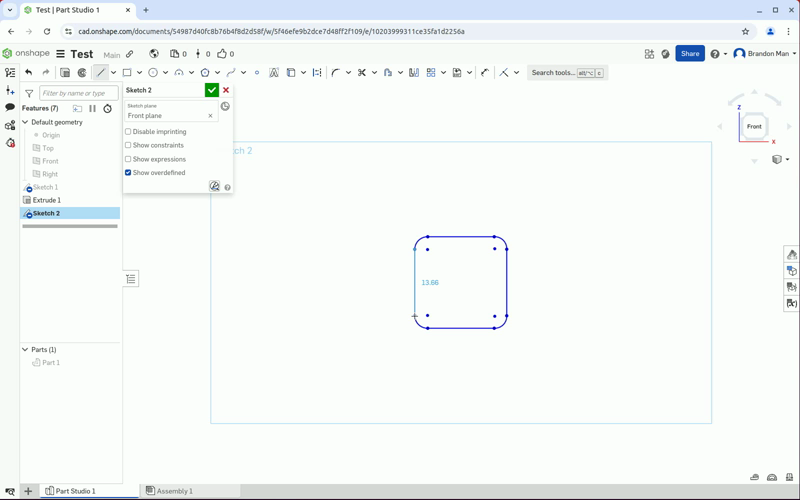
key_up(shift)
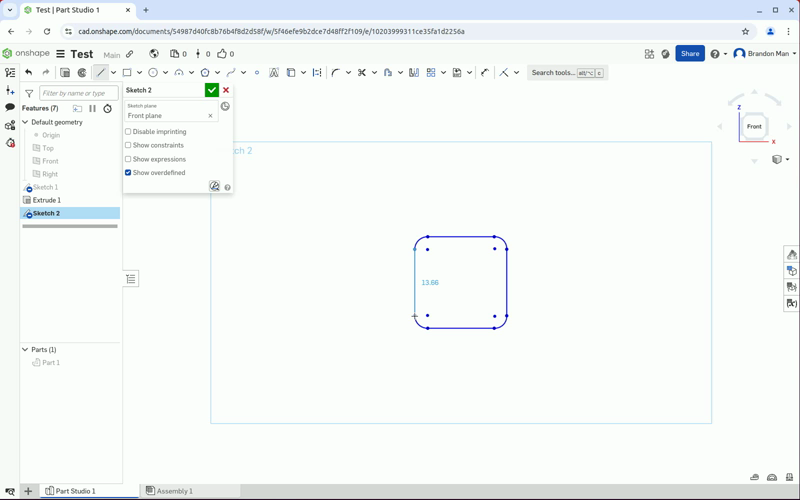
click(414, 315)
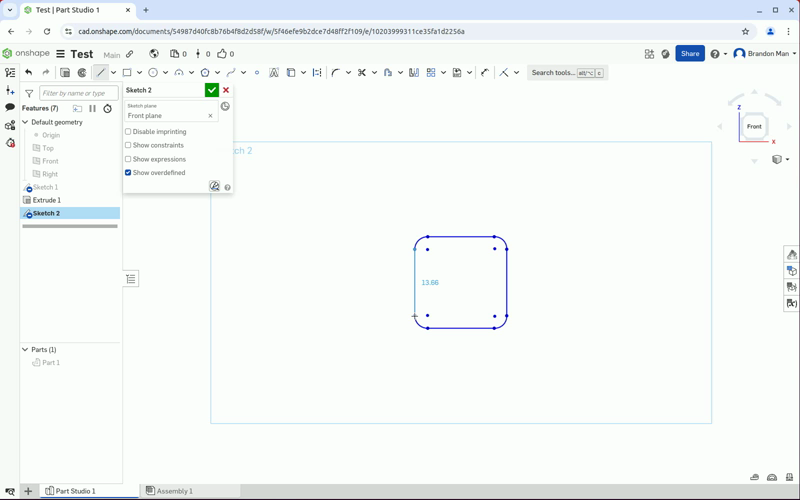
key(esc)
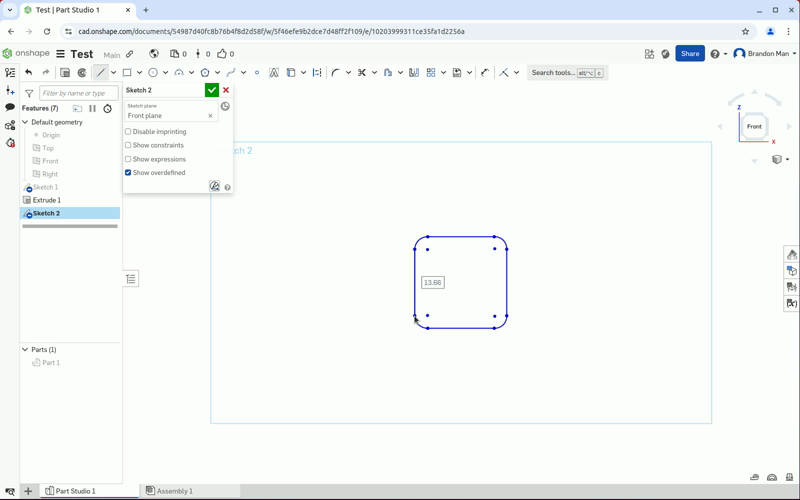
key(a)
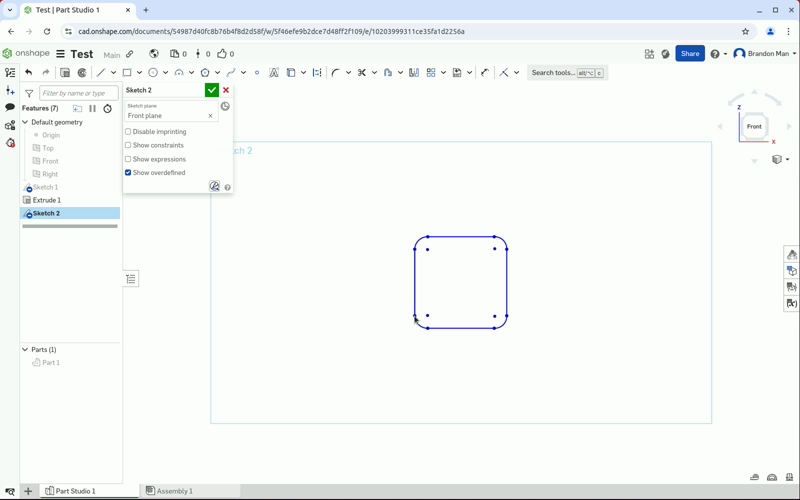
key_down(shift)
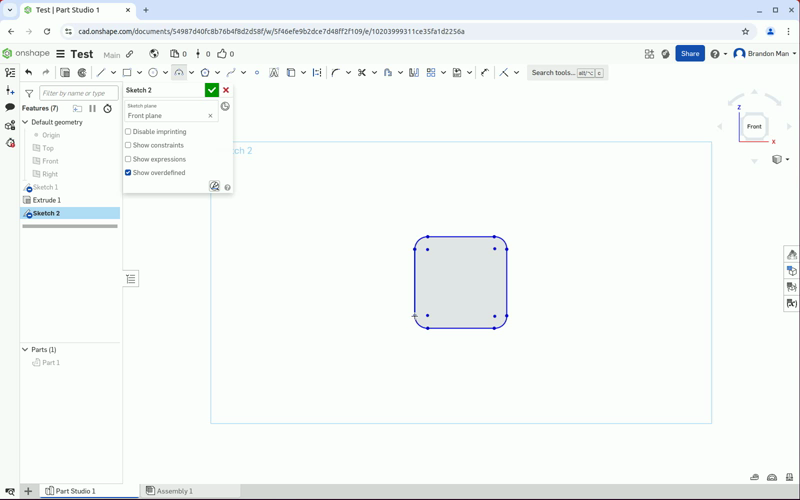
mouse_move(417, 312)
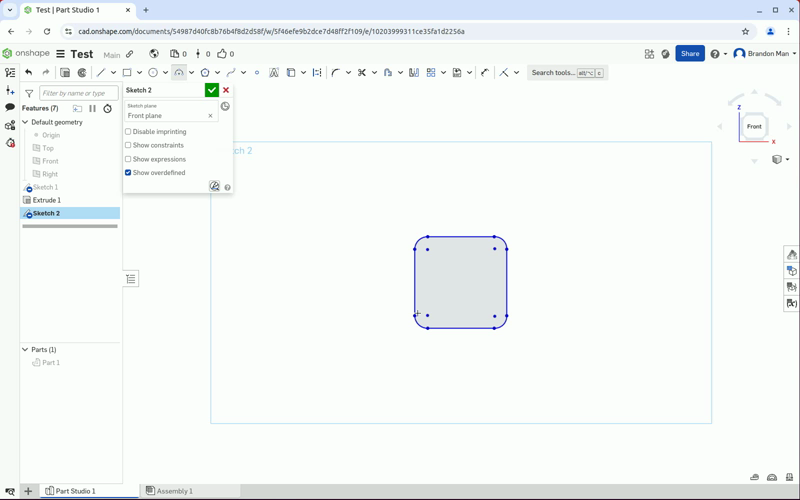
scroll(6)
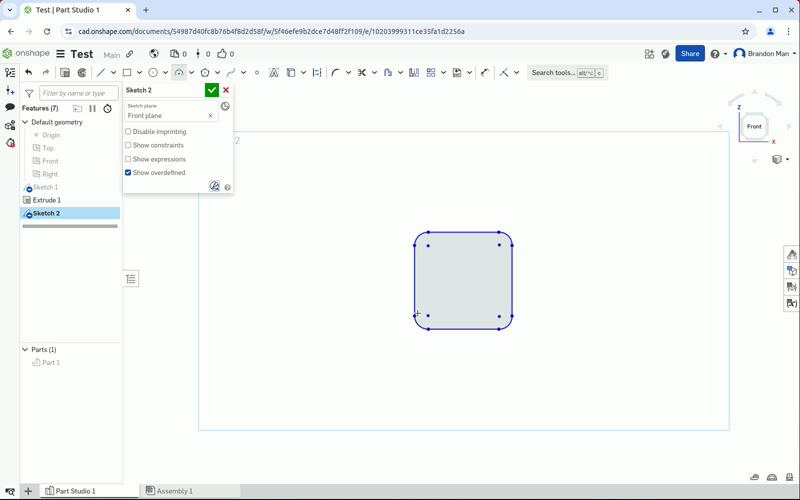
scroll(6)
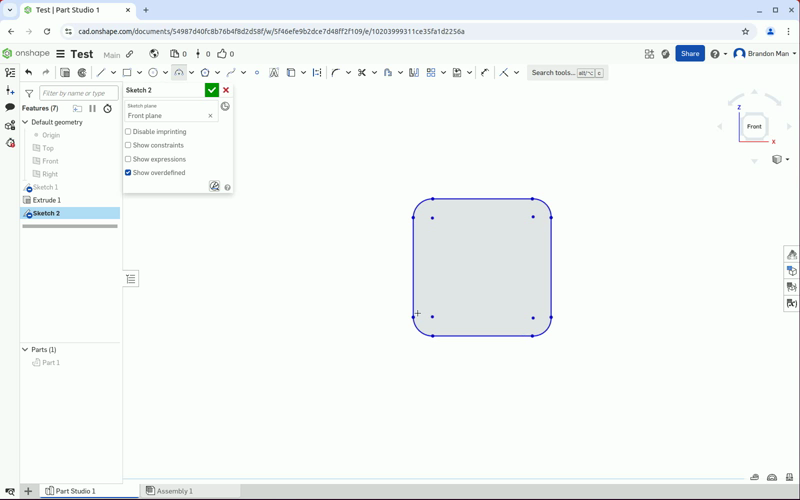
scroll(6)
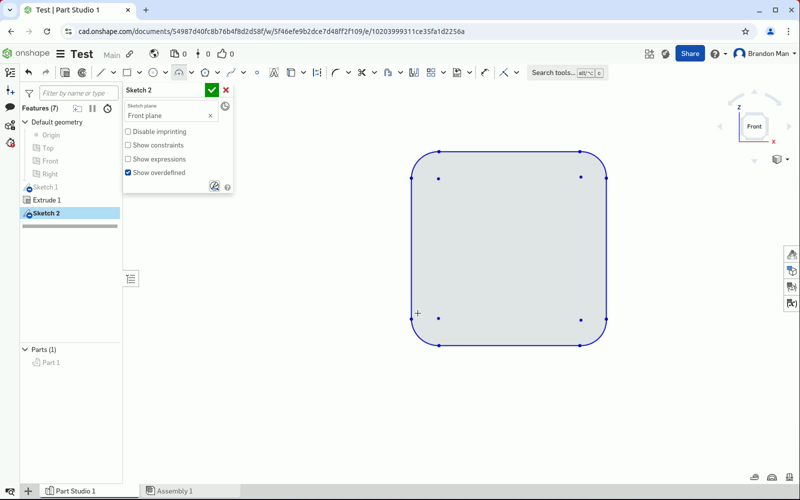
scroll(6)
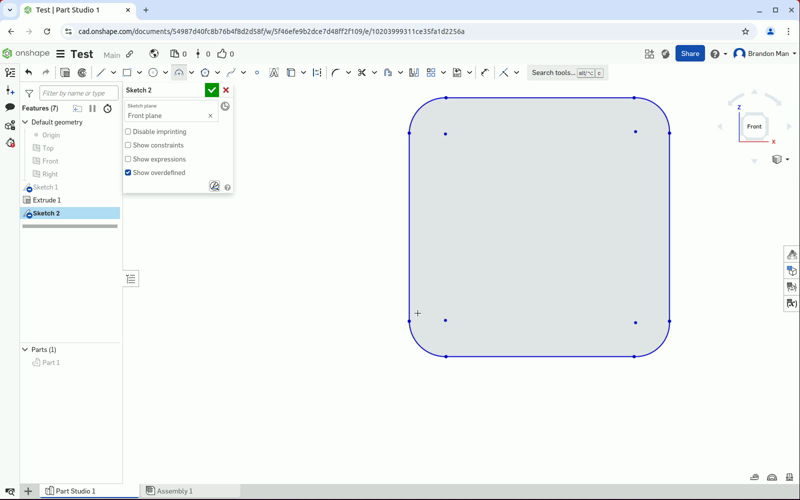
scroll(6)
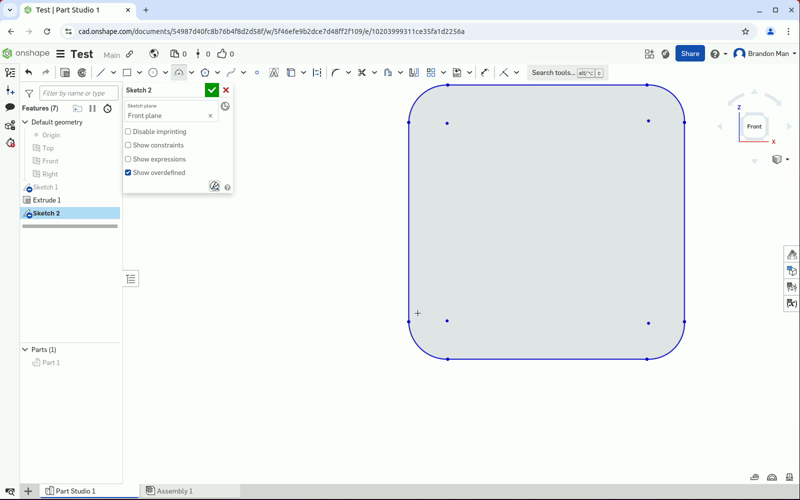
scroll(6)
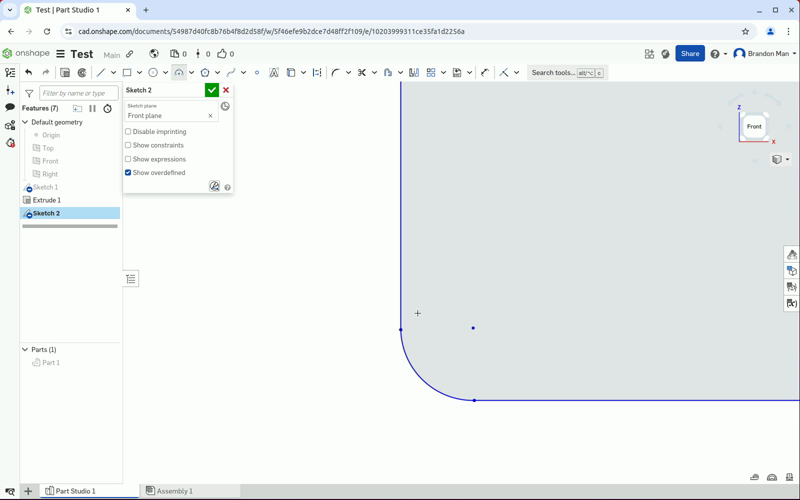
scroll(6)
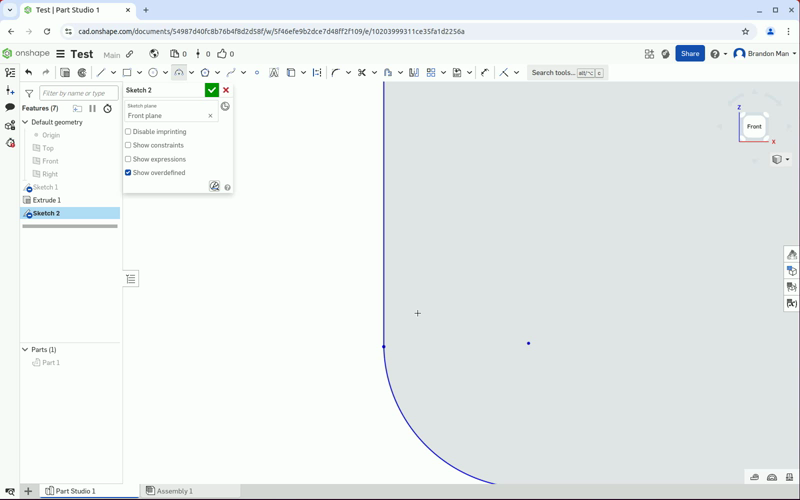
click(417, 312)
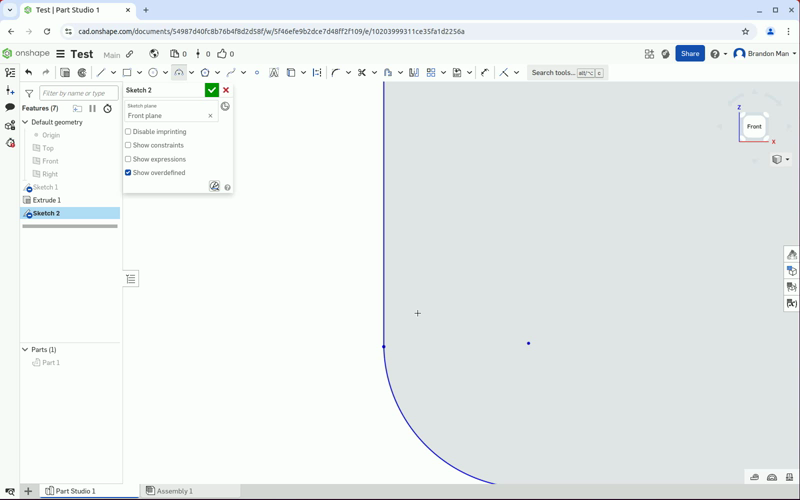
scroll(-6)
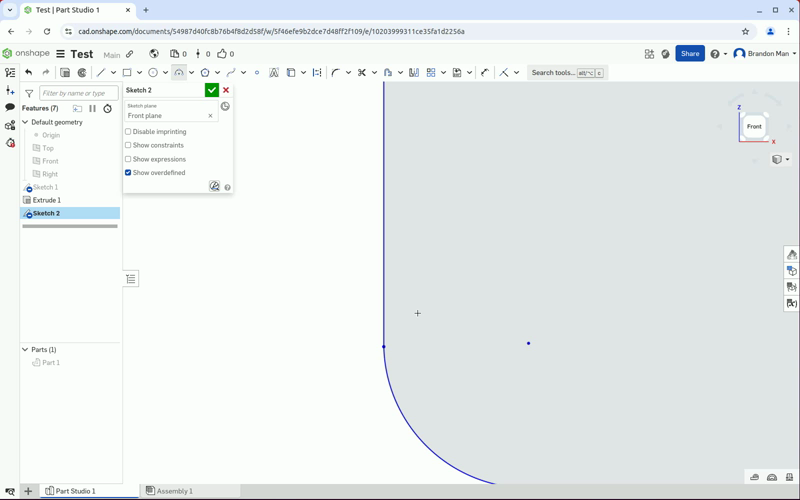
scroll(-6)
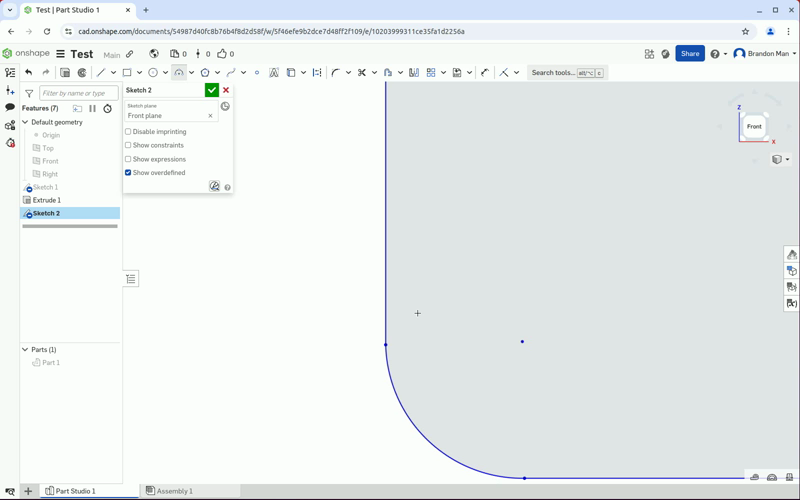
scroll(-6)
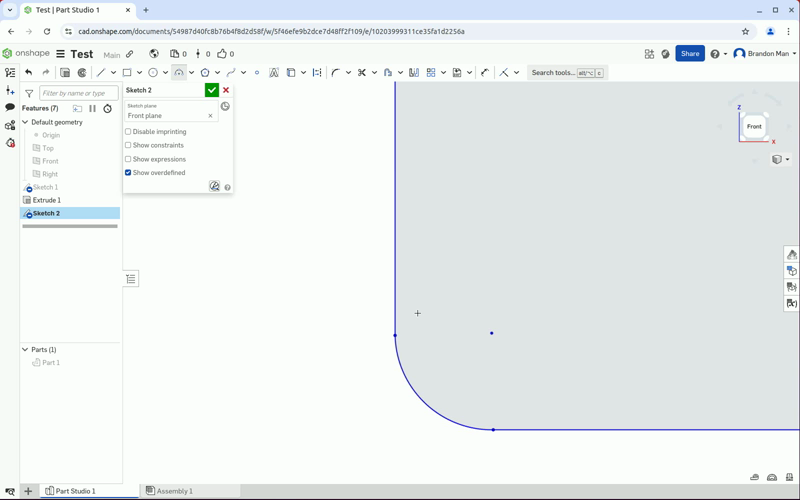
scroll(-6)
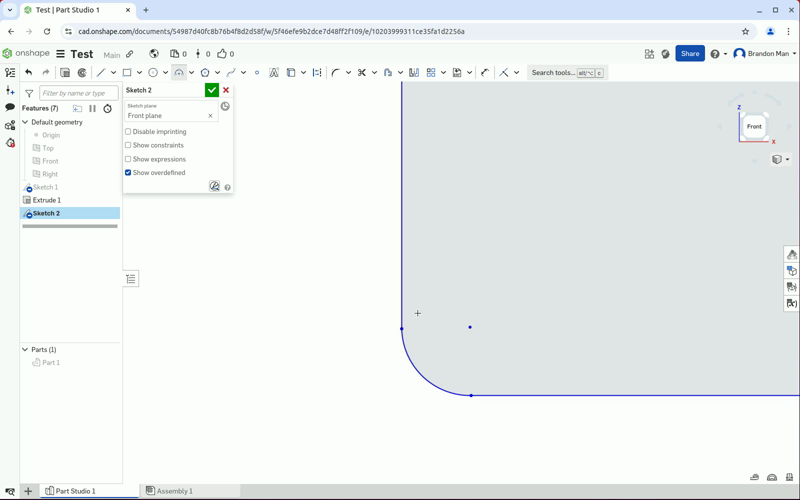
scroll(-6)
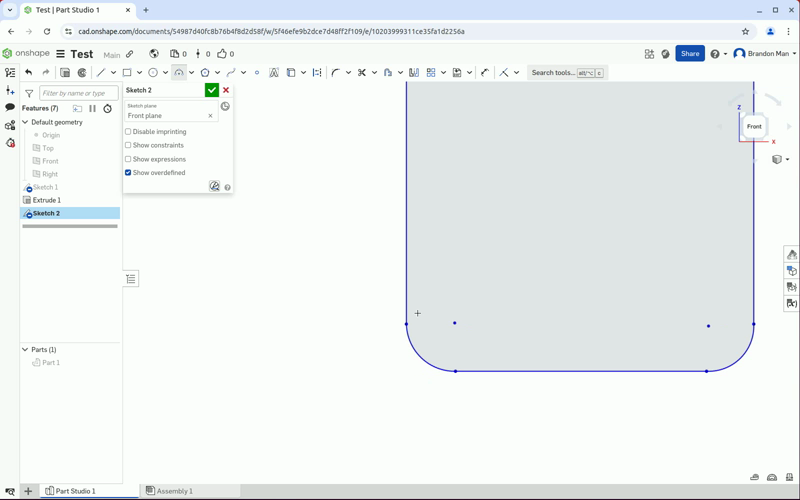
scroll(-6)
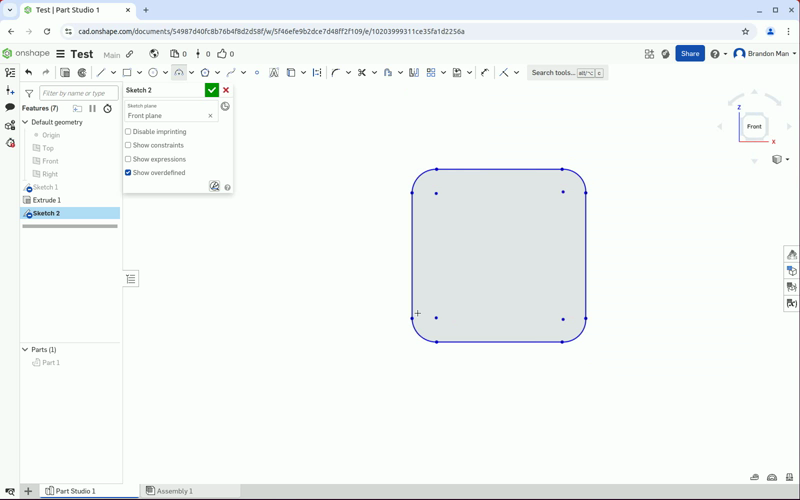
scroll(-6)
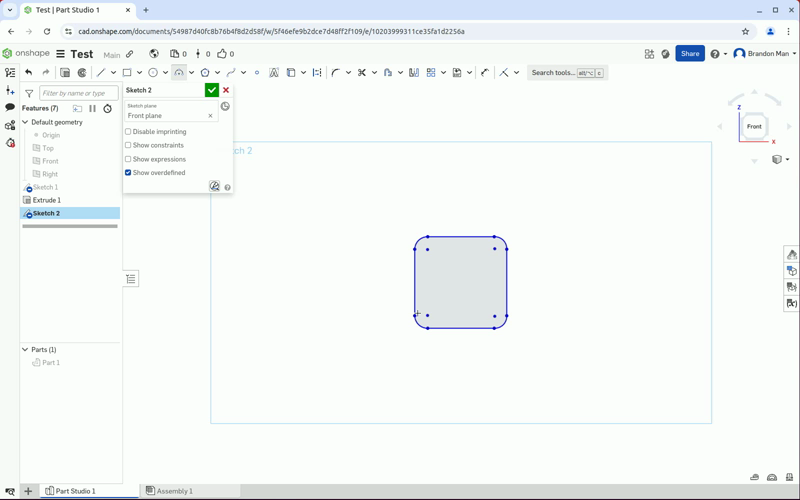
key_up(shift)
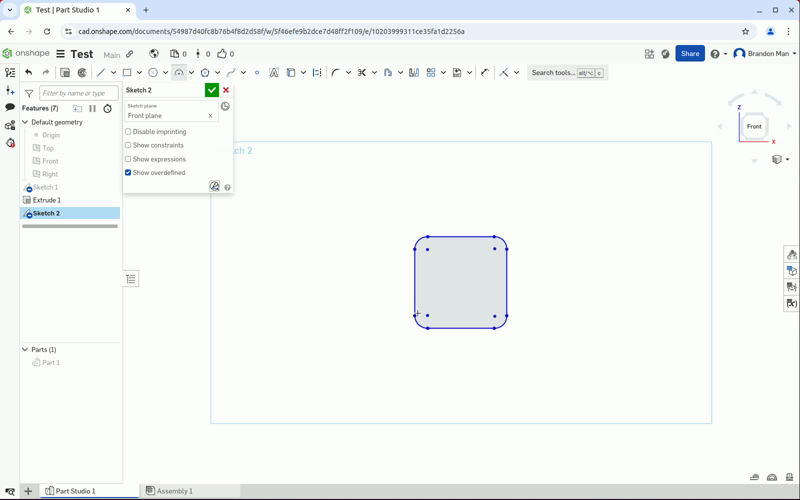
key_down(shift)
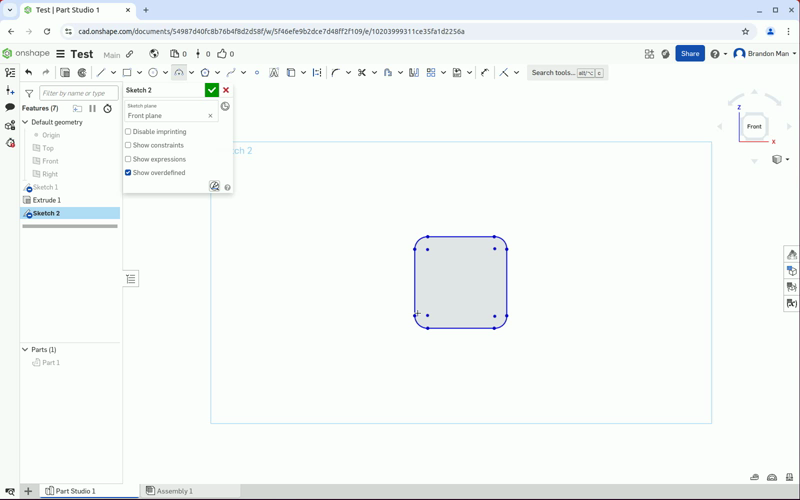
mouse_move(430, 326)
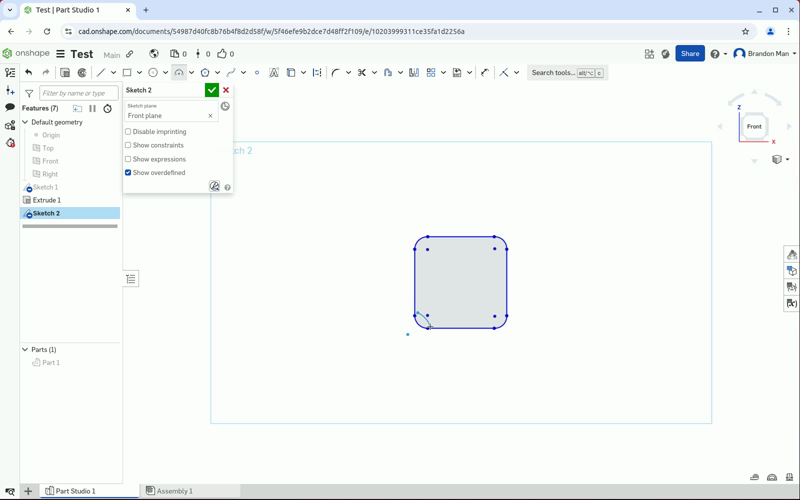
scroll(6)
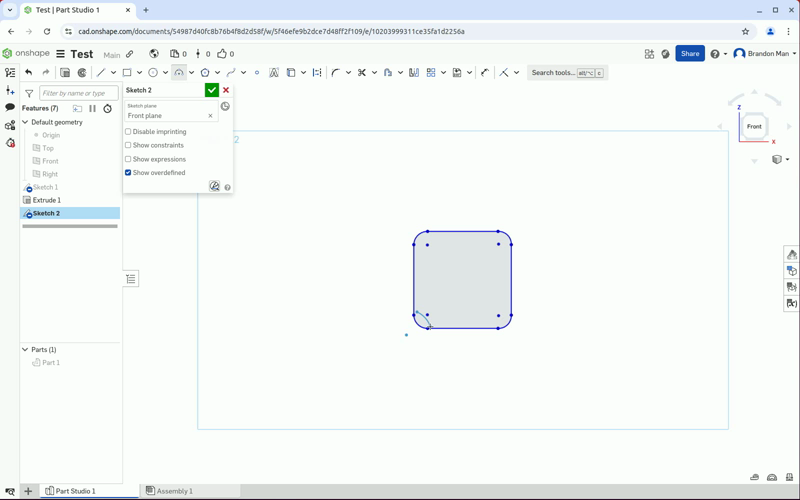
scroll(6)
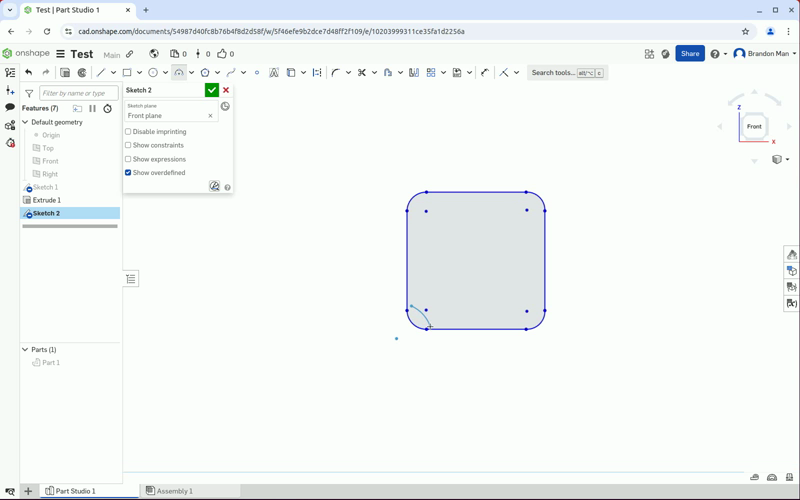
scroll(6)
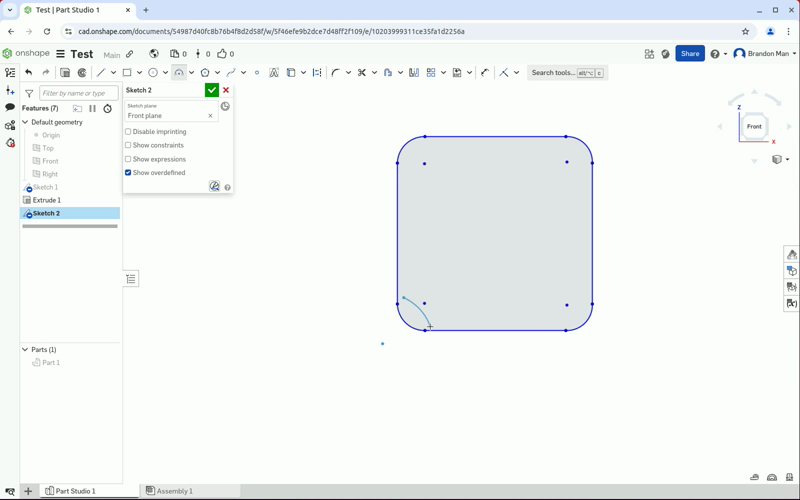
scroll(6)
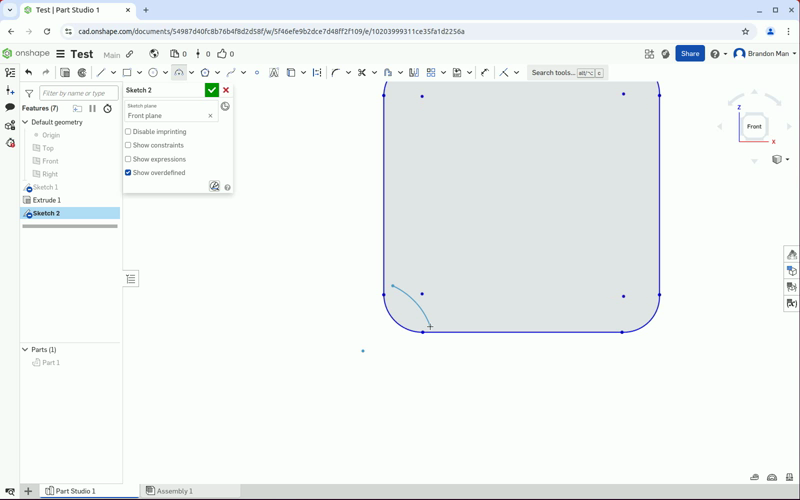
scroll(6)
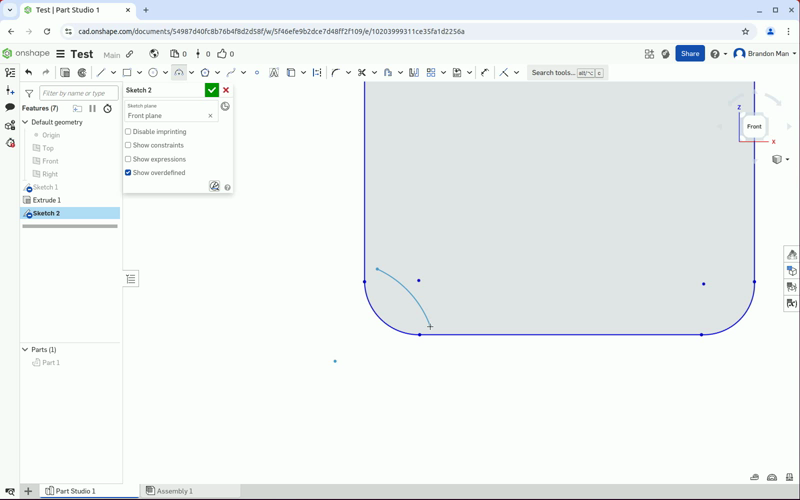
scroll(6)
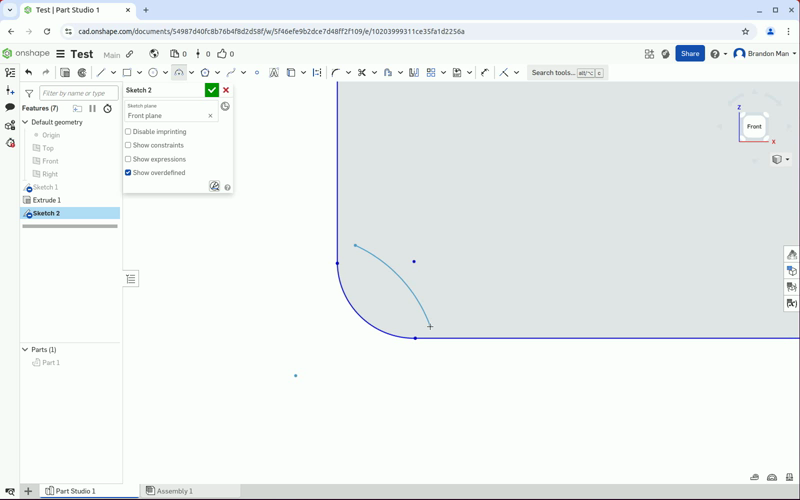
scroll(6)
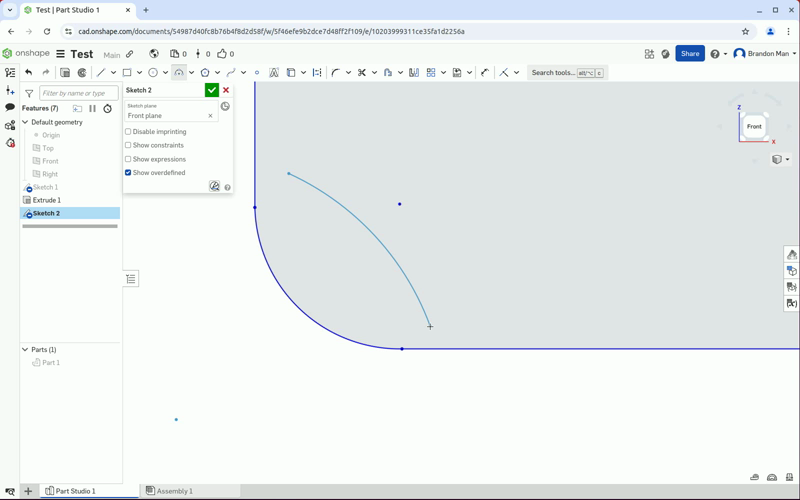
click(430, 326)
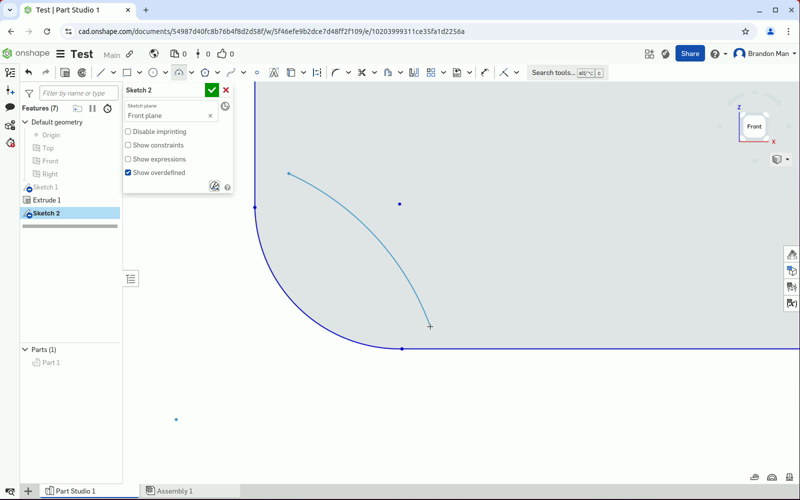
scroll(-6)
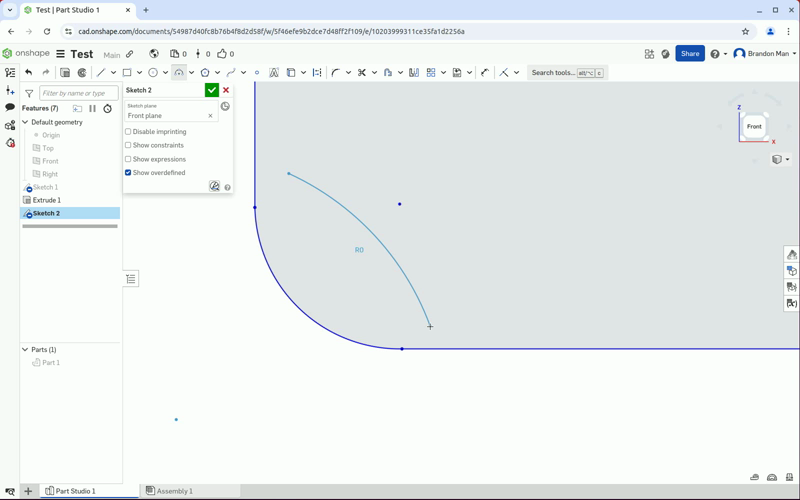
scroll(-6)
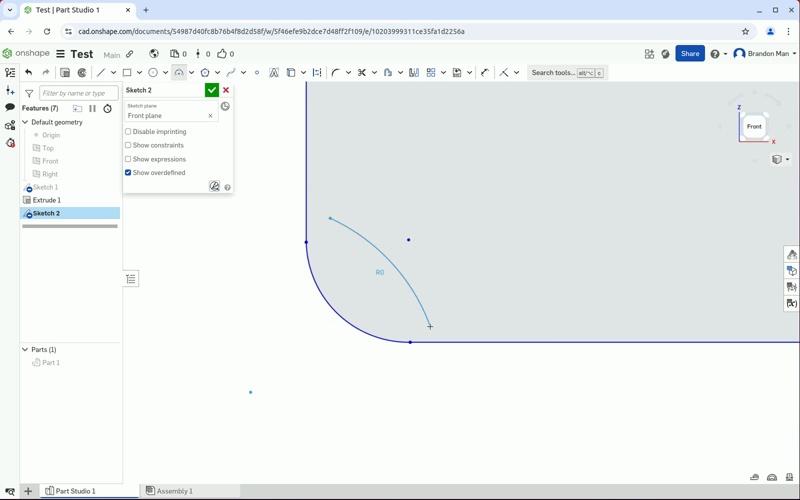
scroll(-6)
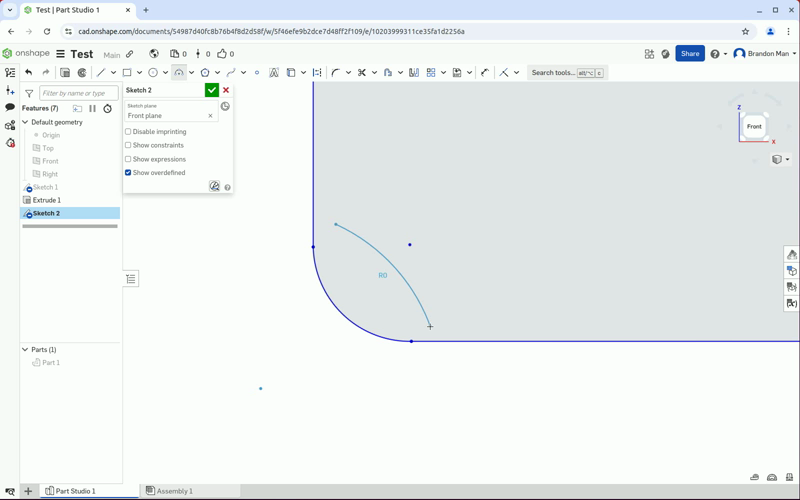
scroll(-6)
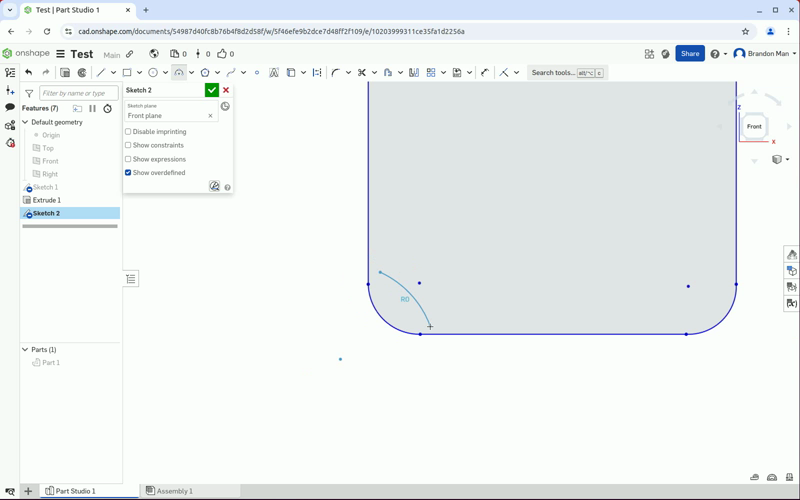
scroll(-6)
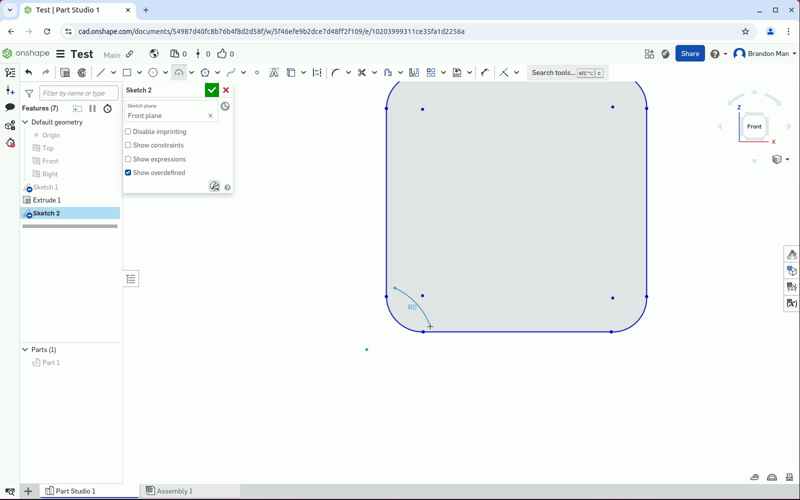
scroll(-6)
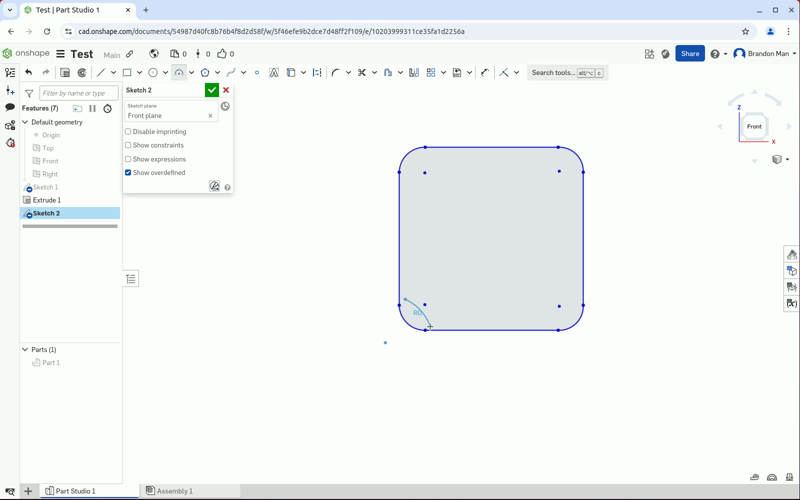
scroll(-6)
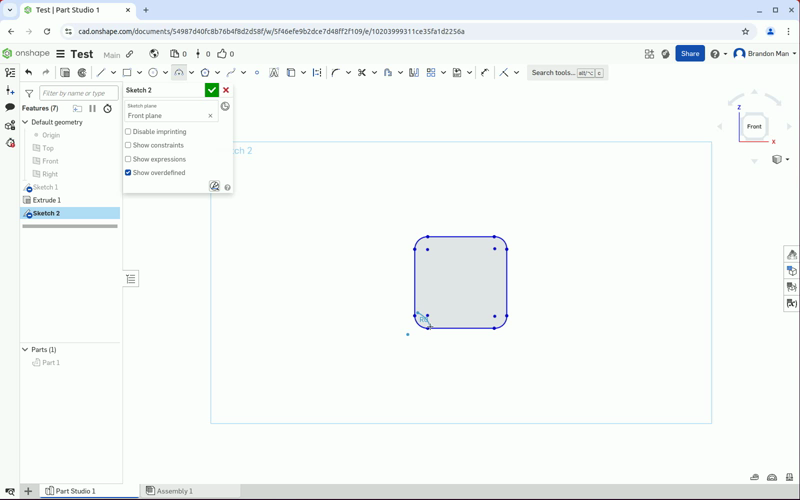
mouse_move(421, 322)
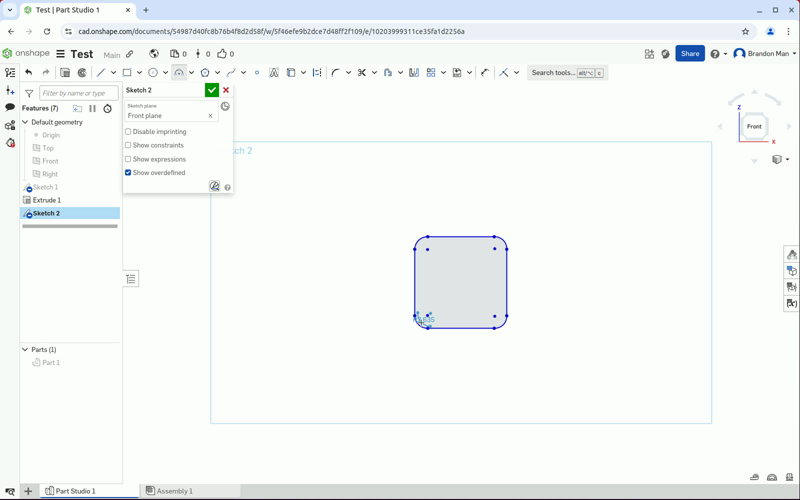
scroll(6)
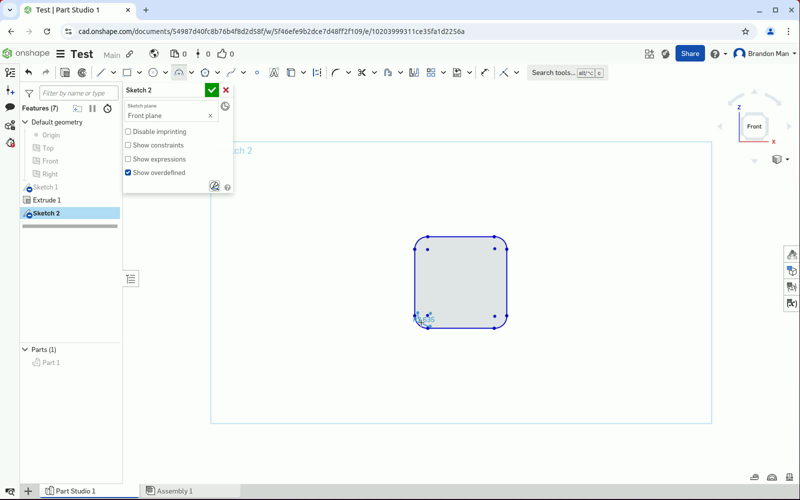
scroll(6)
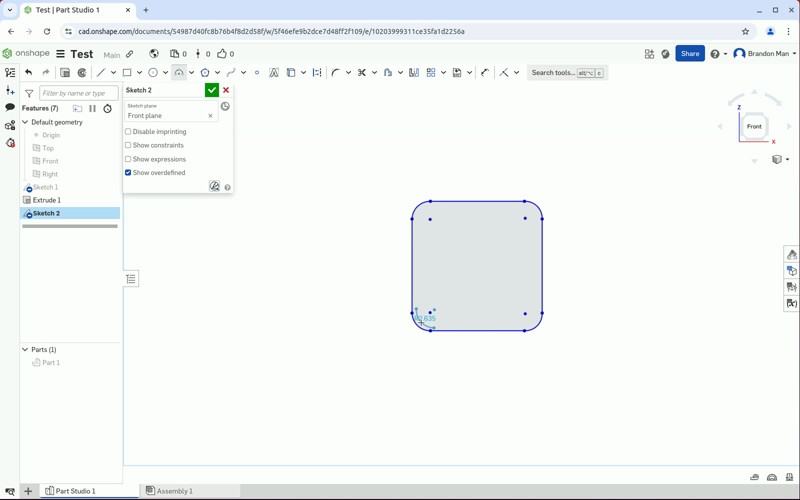
scroll(6)
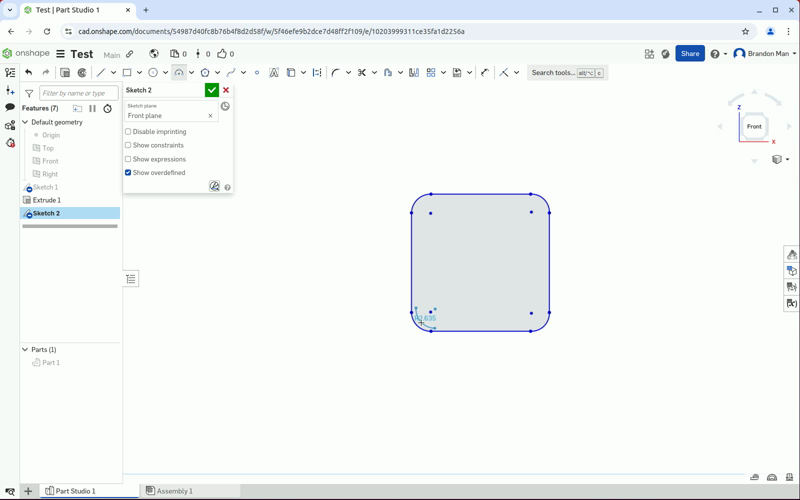
scroll(6)
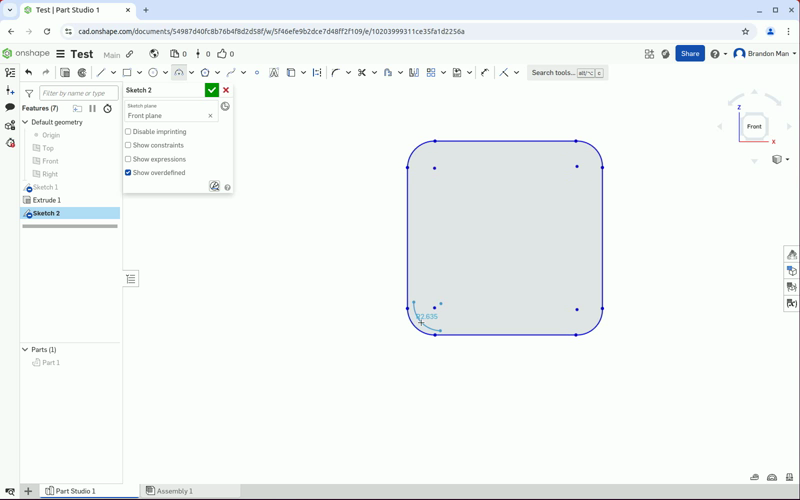
scroll(6)
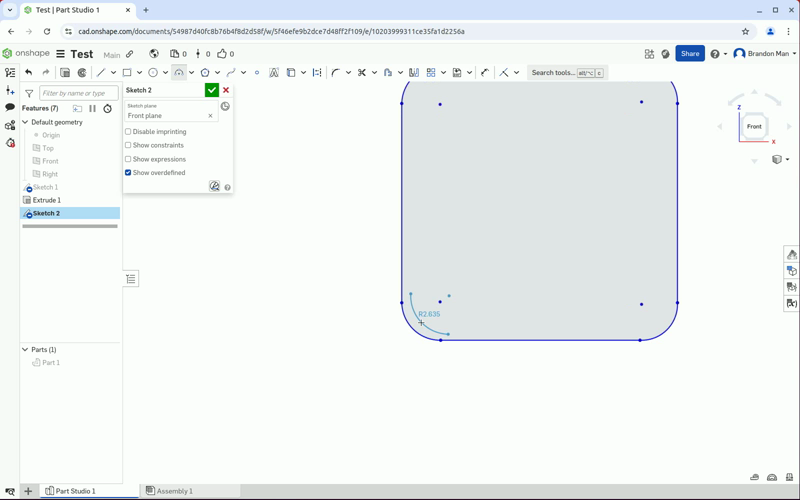
scroll(6)
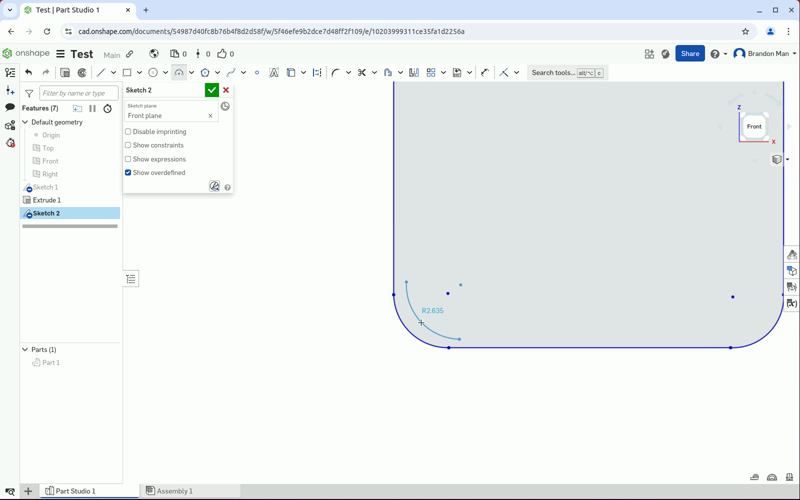
scroll(6)
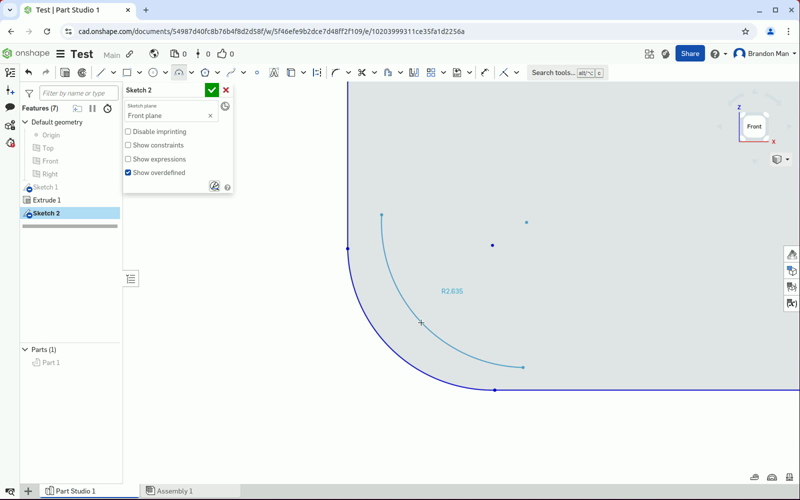
click(421, 322)
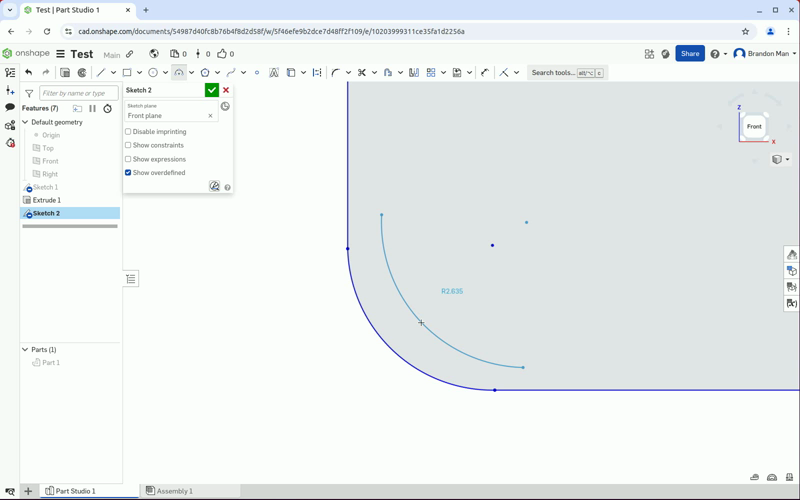
scroll(-6)
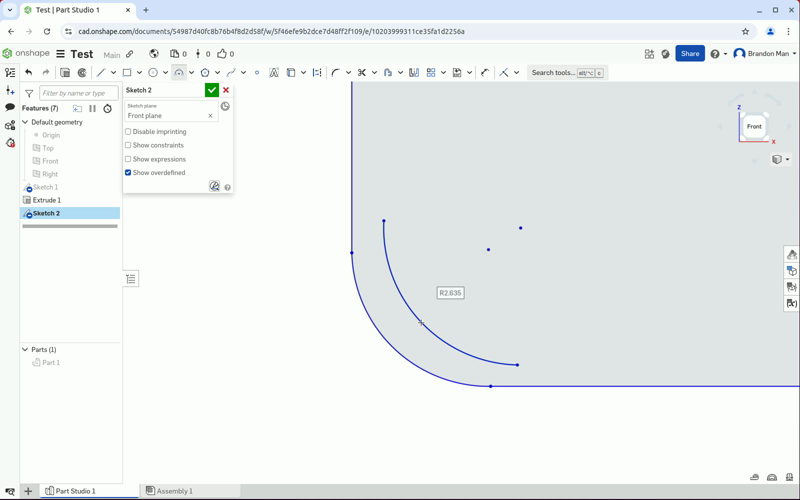
scroll(-6)
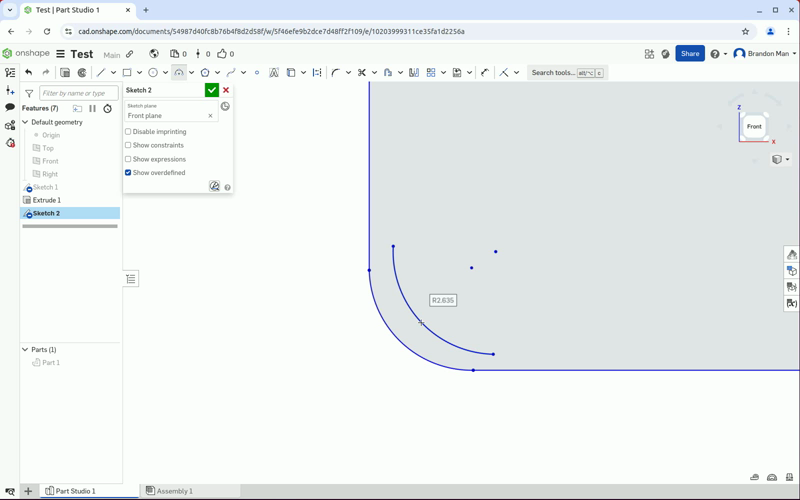
scroll(-6)
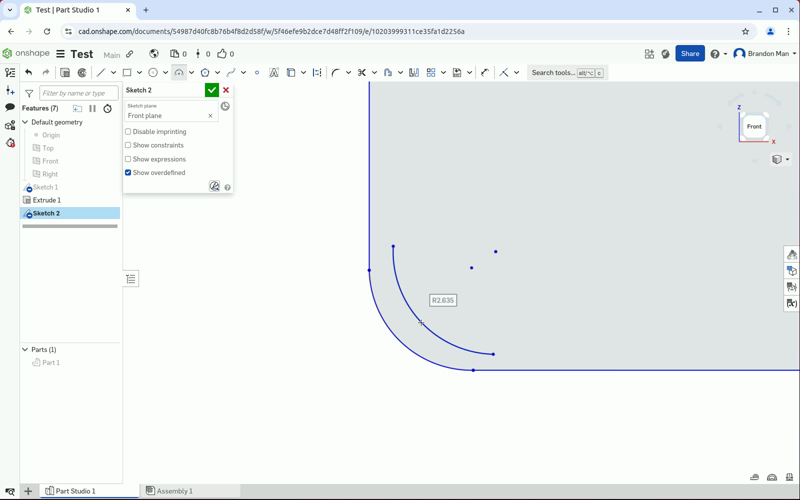
scroll(-6)
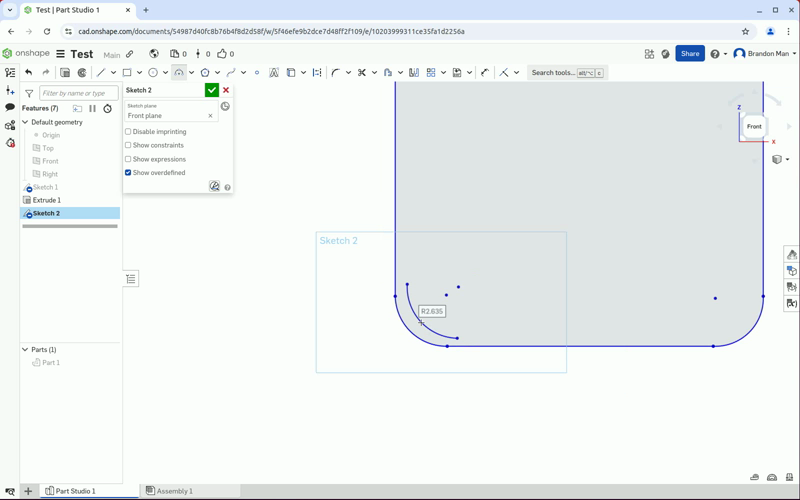
scroll(-6)
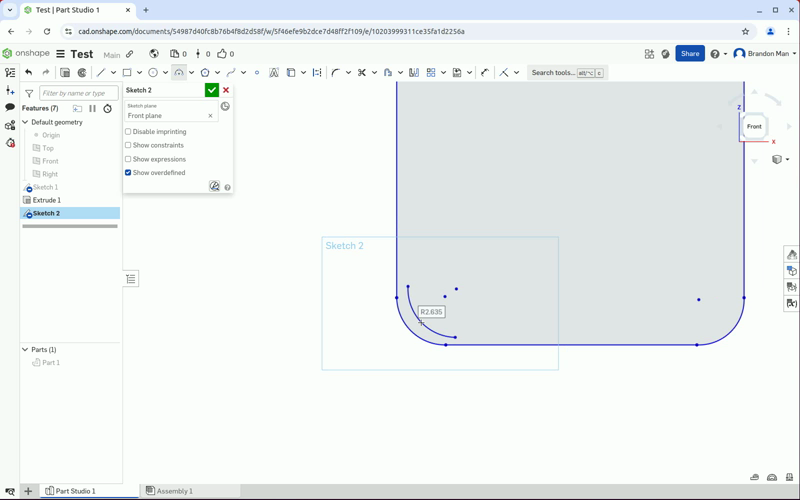
scroll(-6)
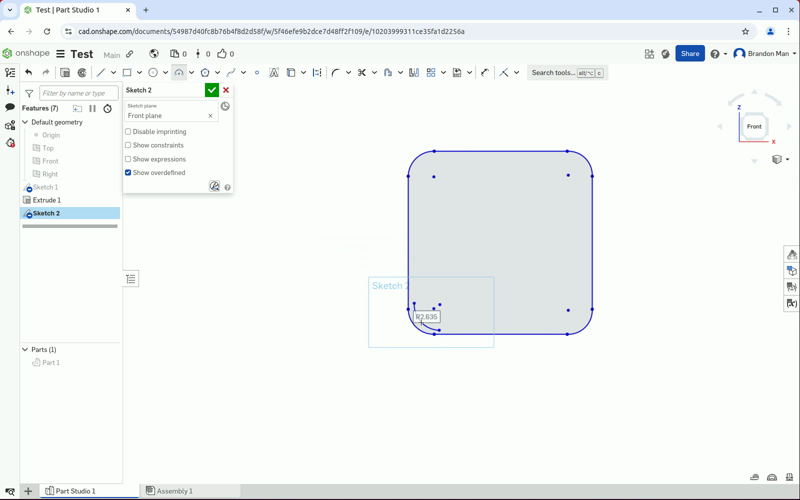
scroll(-6)
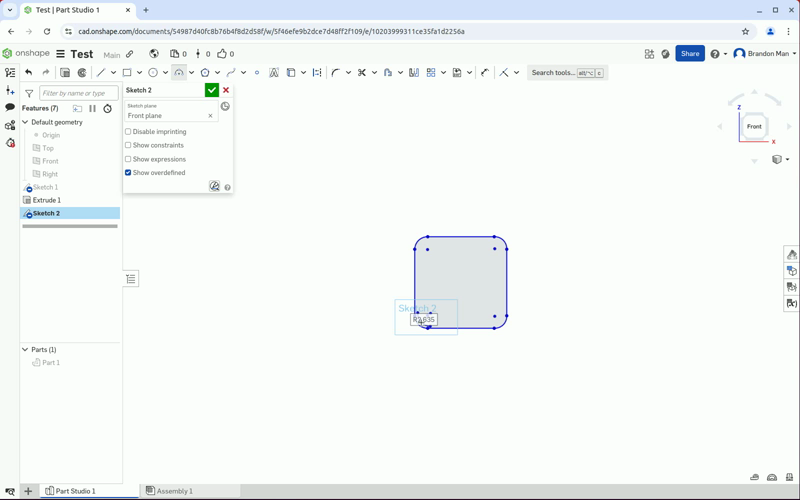
key_up(shift)
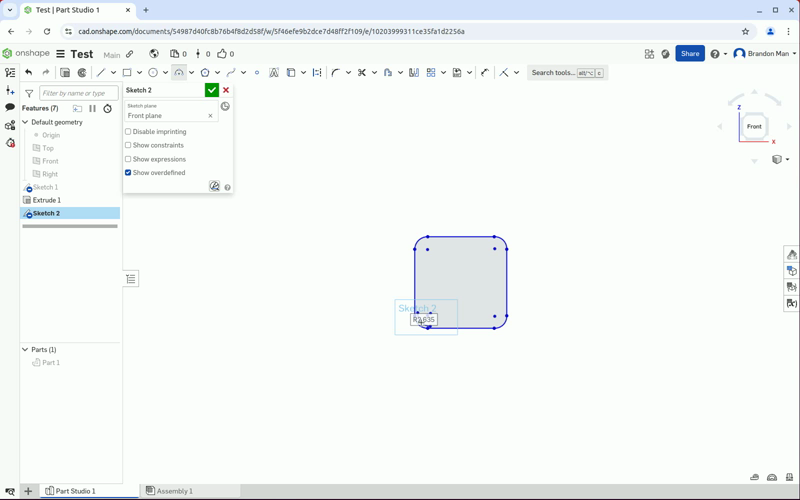
key(esc)
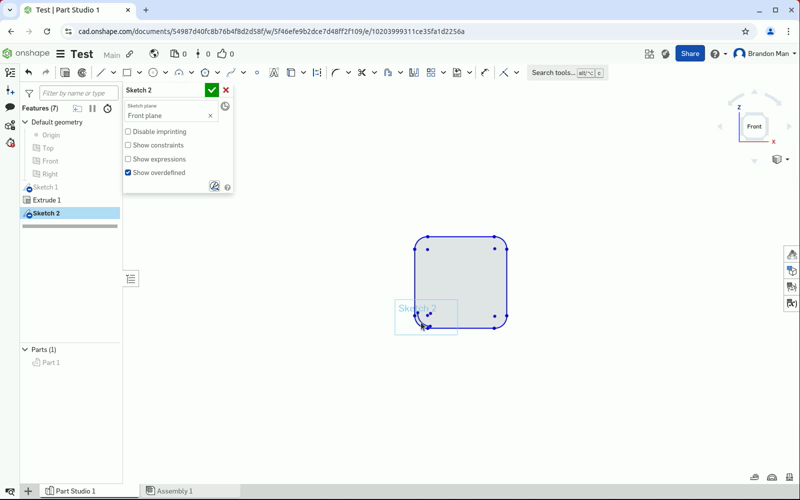
key(l)
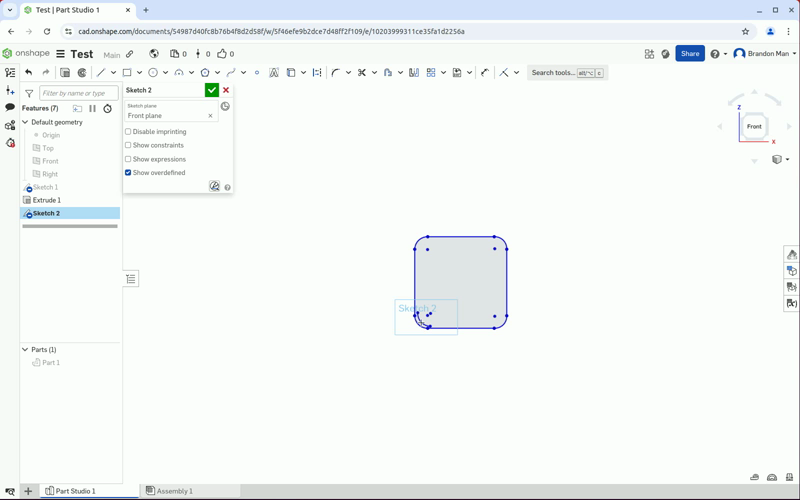
mouse_move(430, 326)
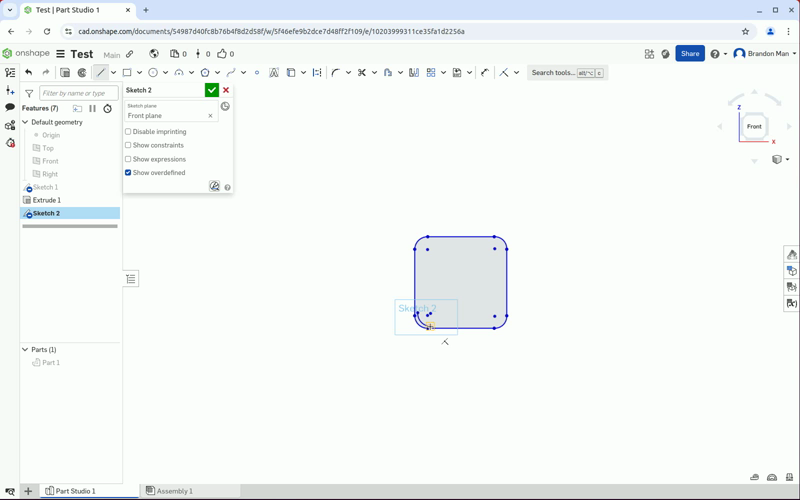
scroll(6)
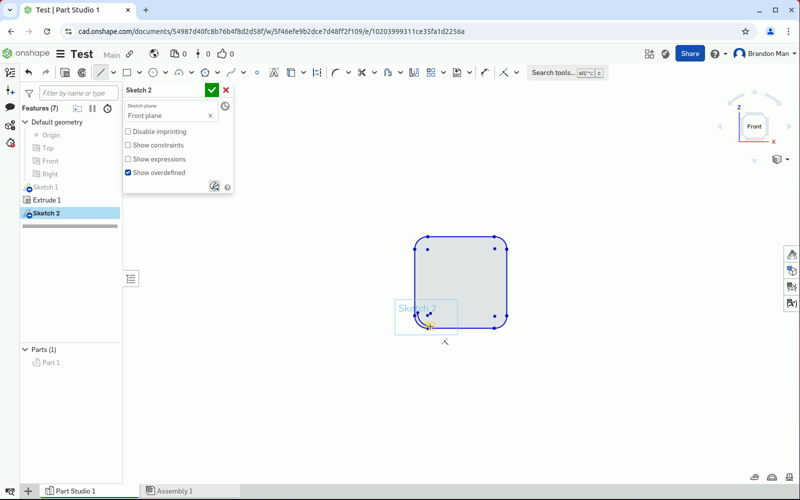
scroll(6)
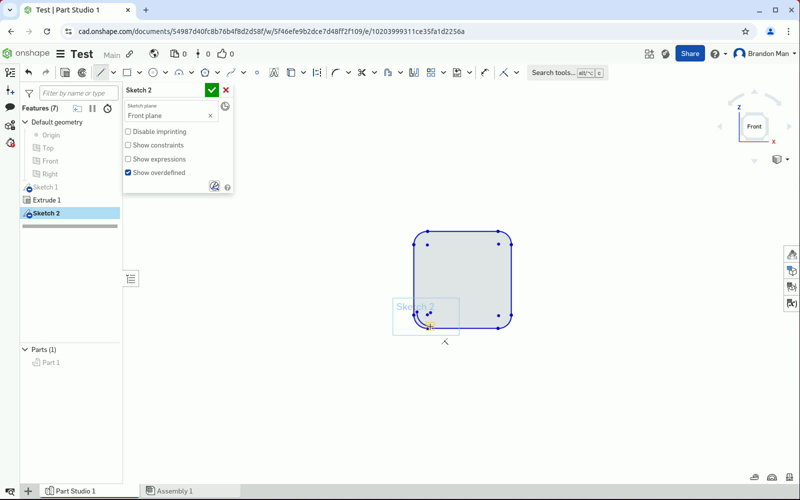
scroll(6)
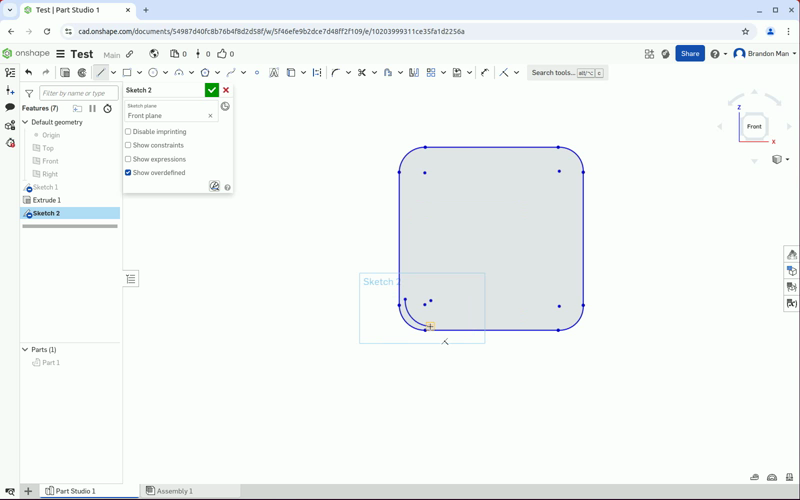
scroll(6)
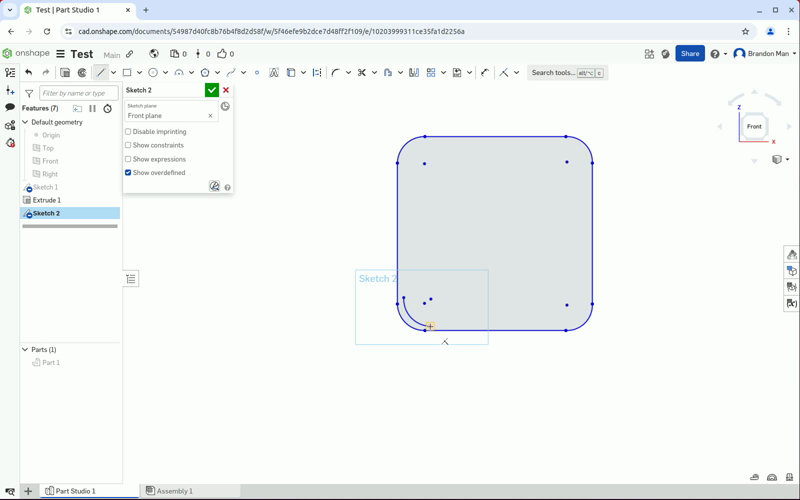
scroll(6)
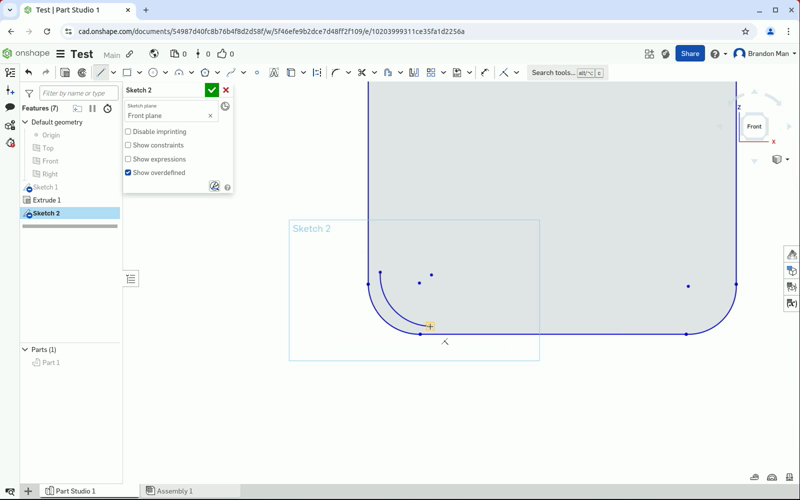
scroll(6)
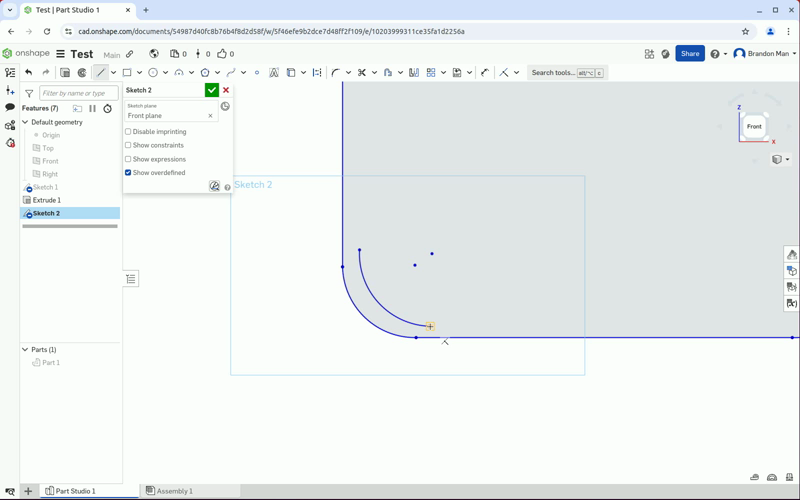
scroll(6)
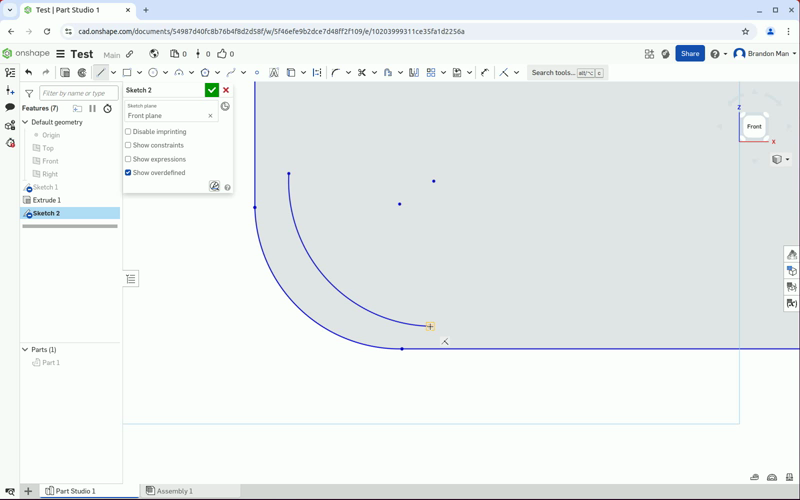
click(430, 326)
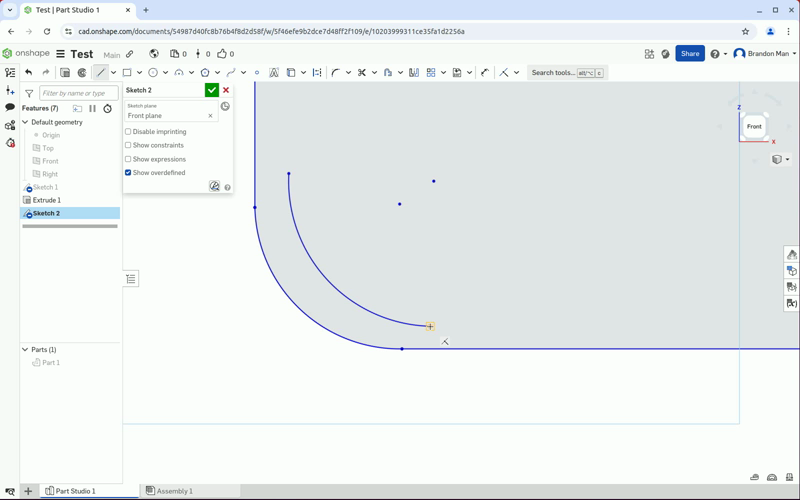
scroll(-6)
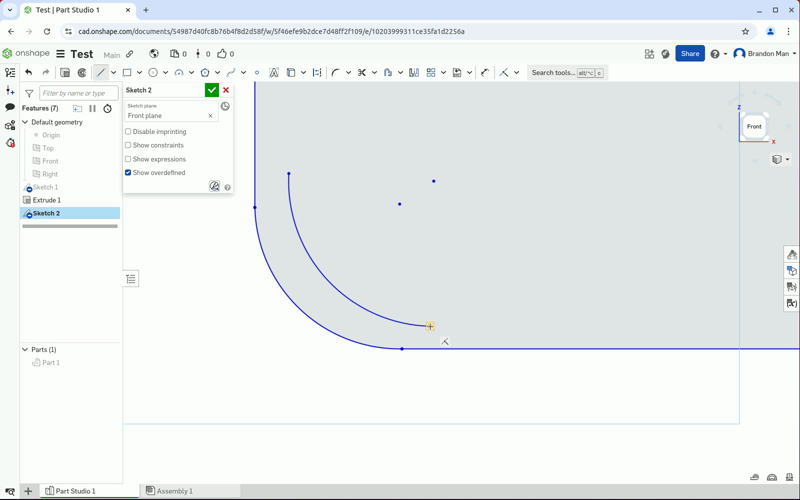
scroll(-6)
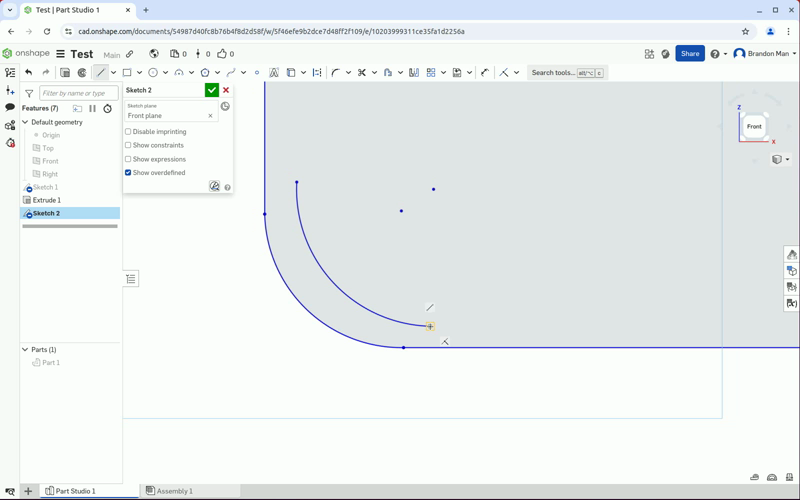
scroll(-6)
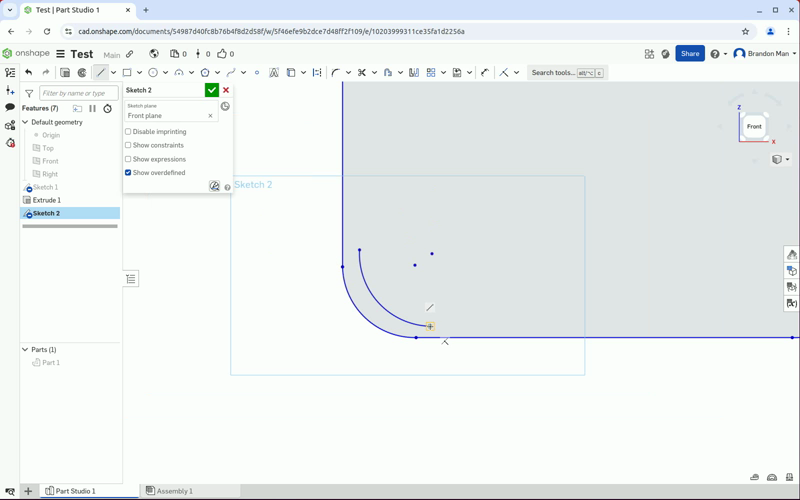
scroll(-6)
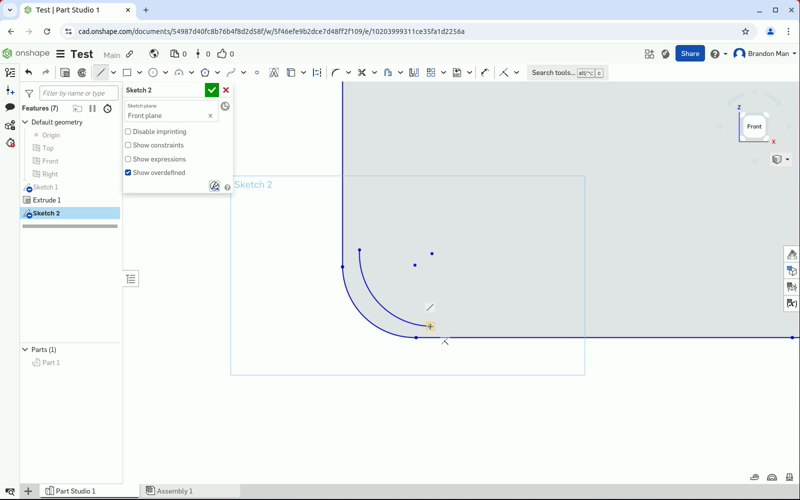
scroll(-6)
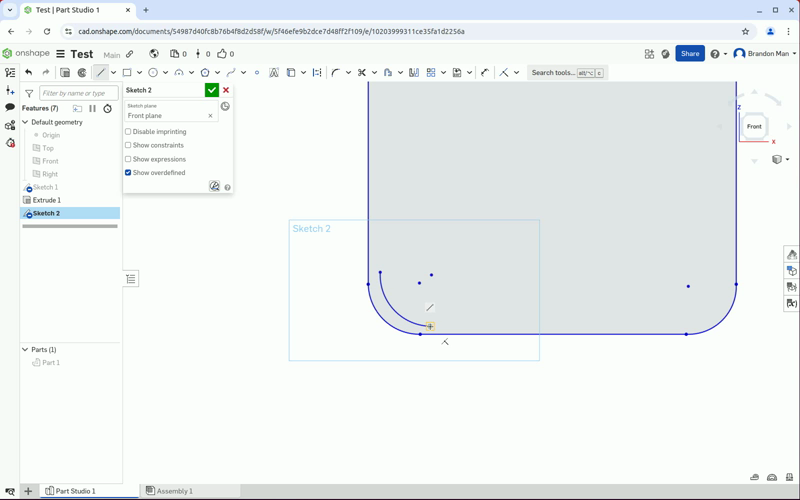
scroll(-6)
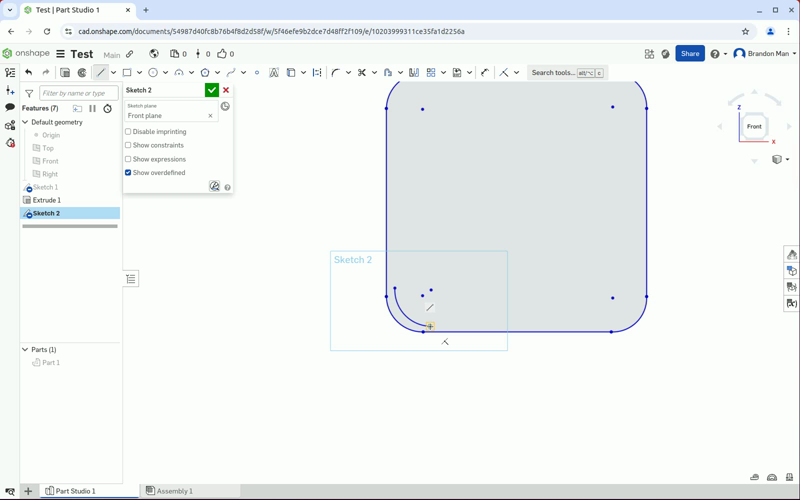
scroll(-6)
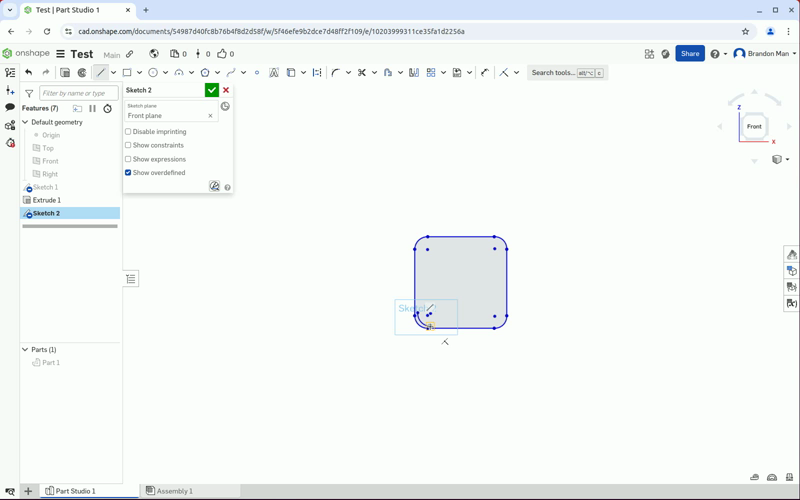
key_down(shift)
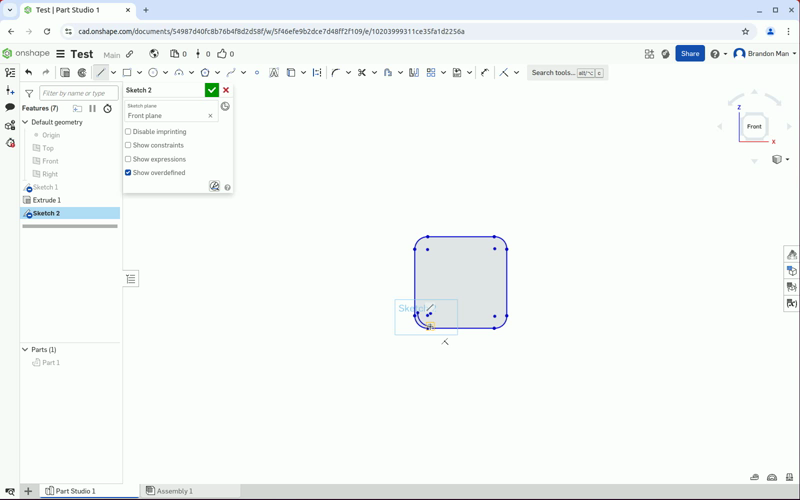
mouse_move(491, 326)
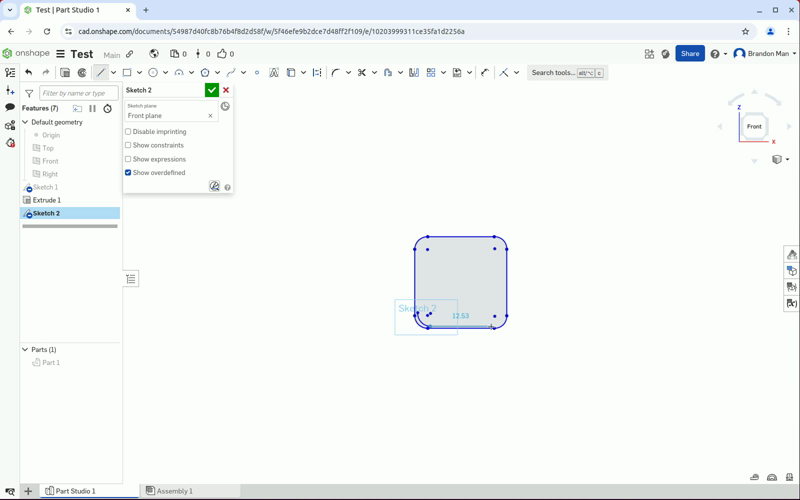
scroll(6)
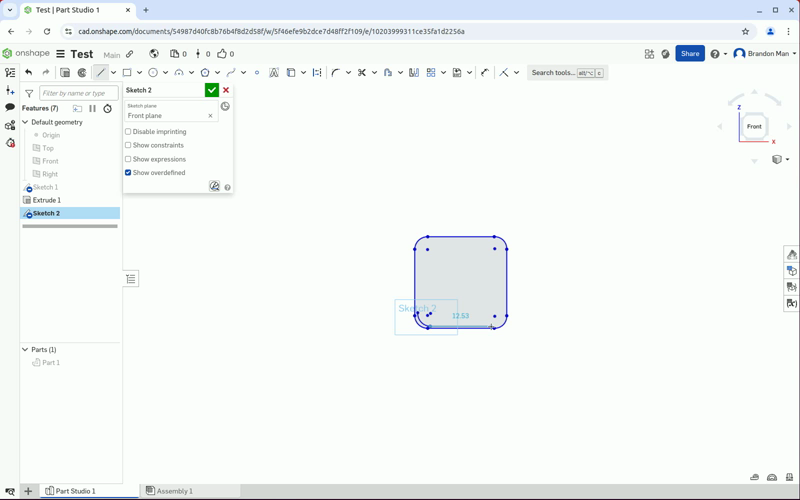
scroll(6)
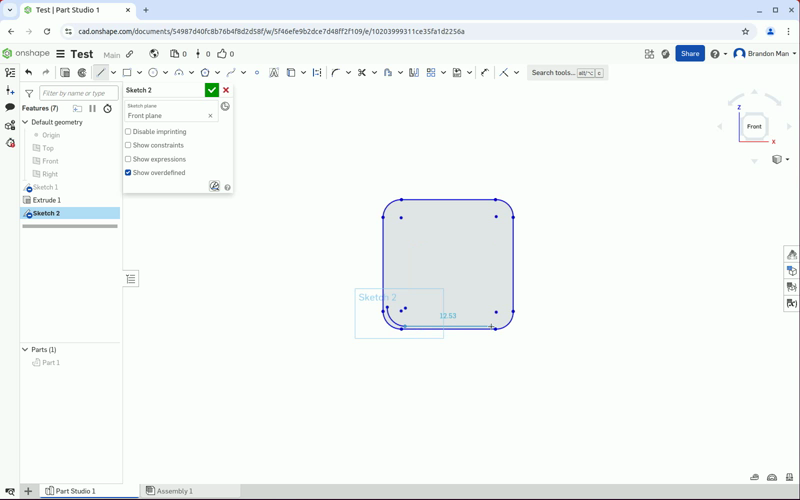
scroll(6)
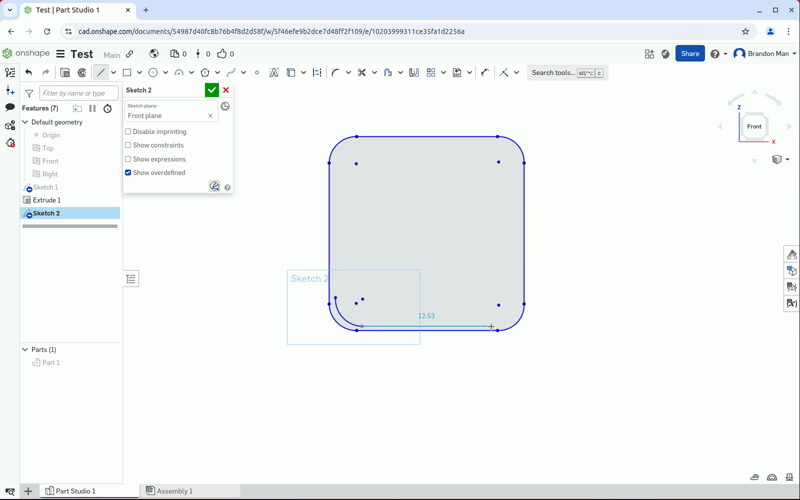
scroll(6)
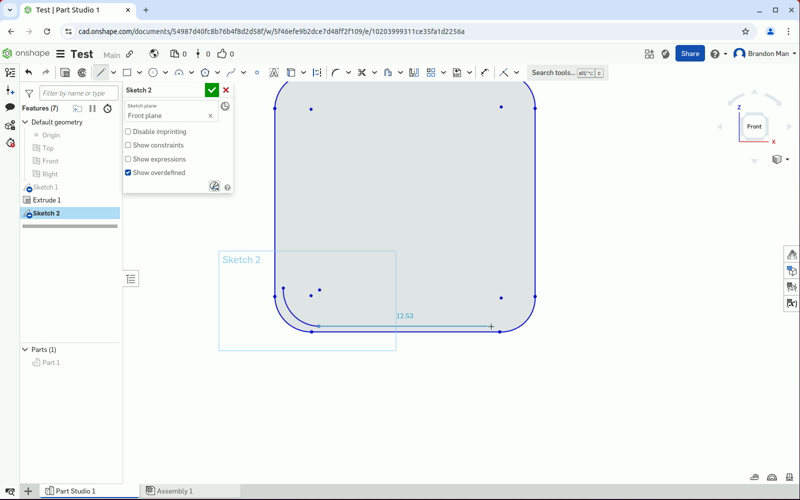
scroll(6)
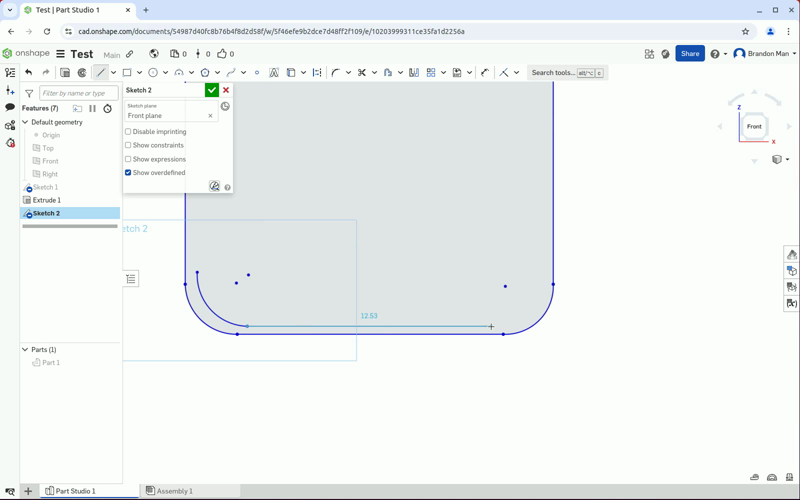
scroll(6)
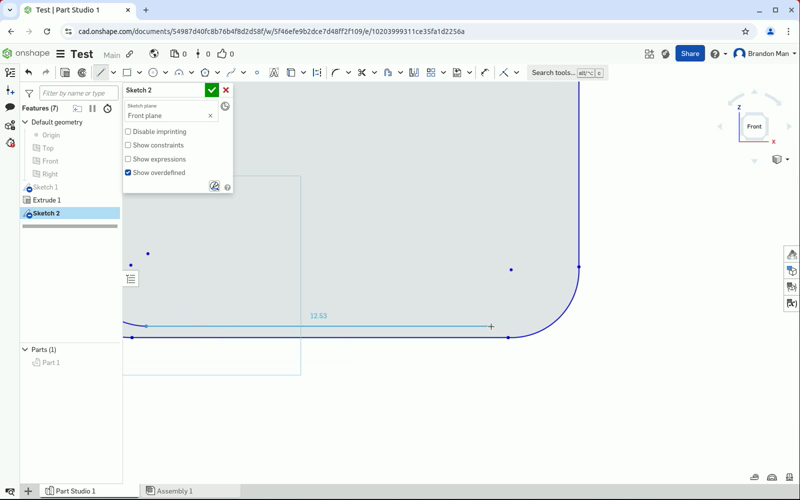
scroll(6)
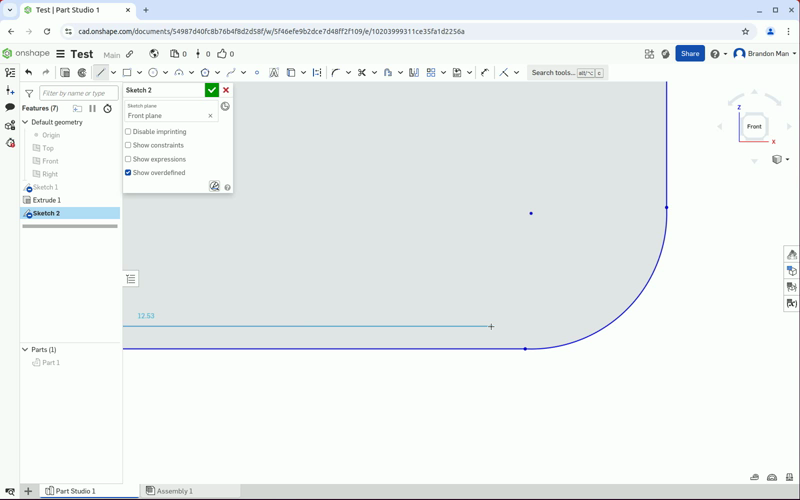
click(491, 326)
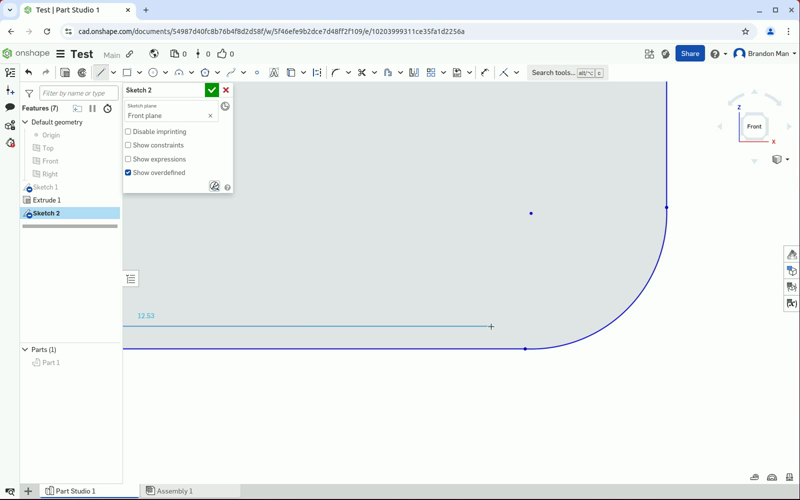
scroll(-6)
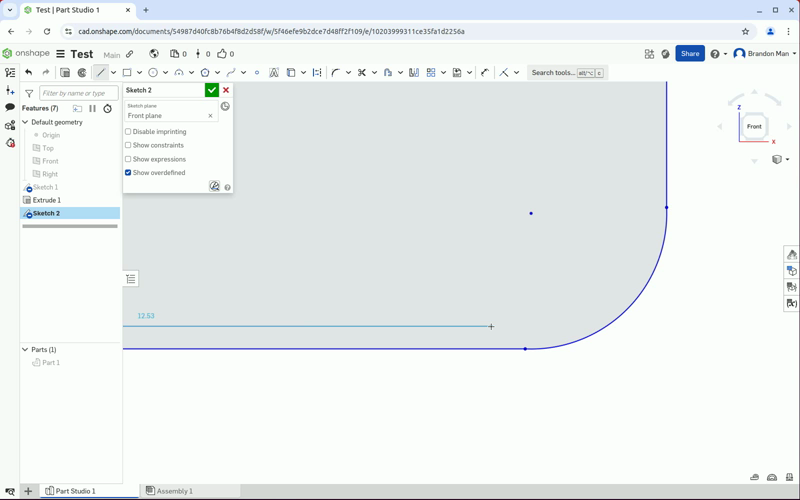
scroll(-6)
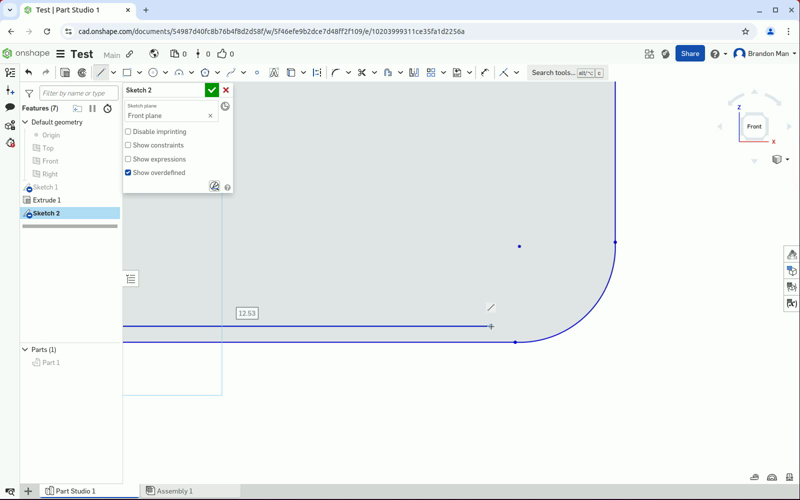
scroll(-6)
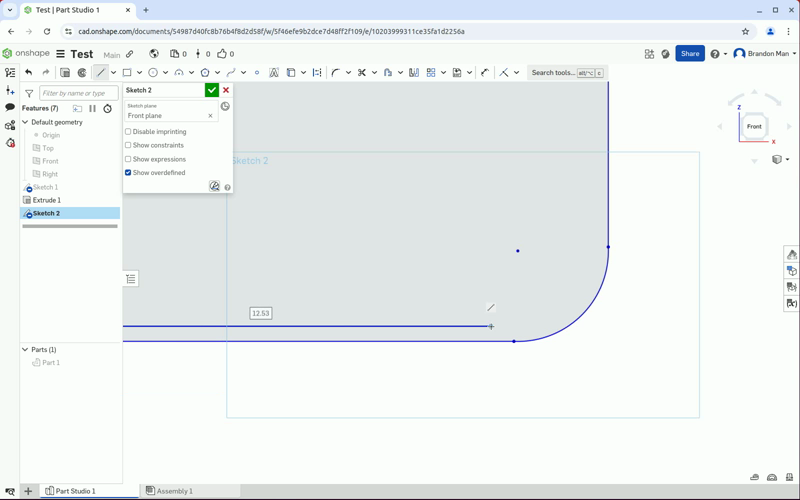
scroll(-6)
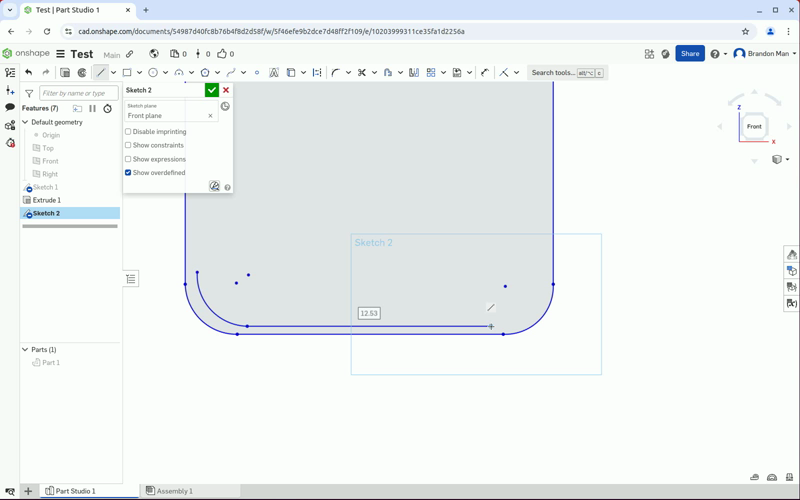
scroll(-6)
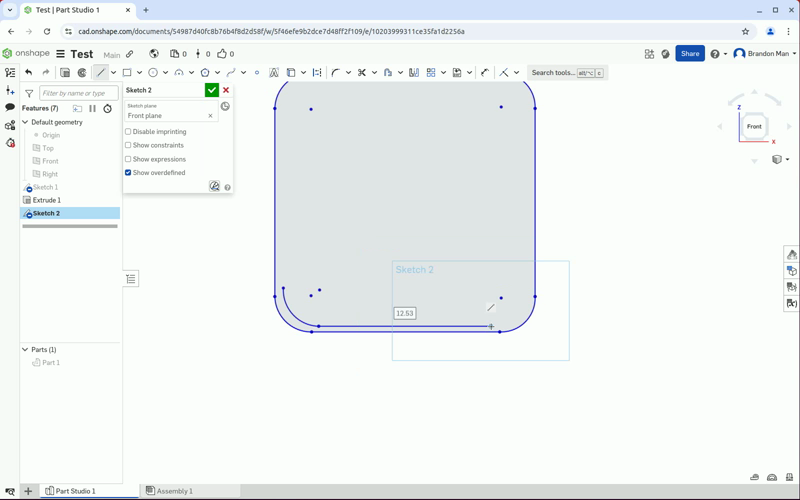
scroll(-6)
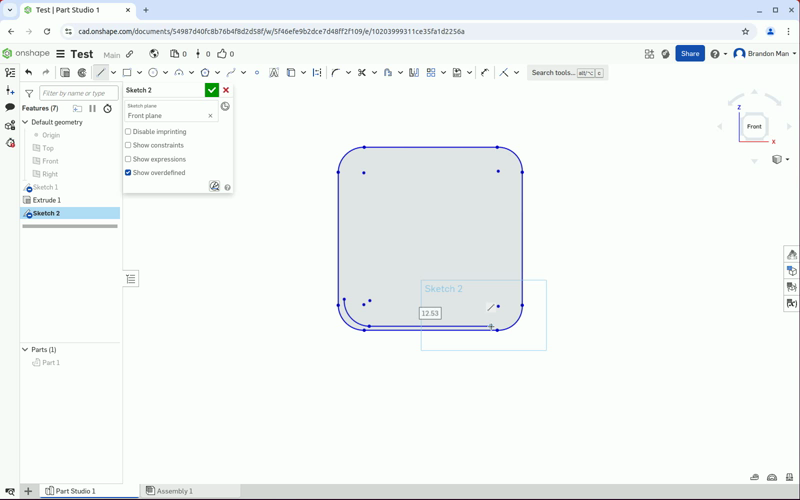
scroll(-6)
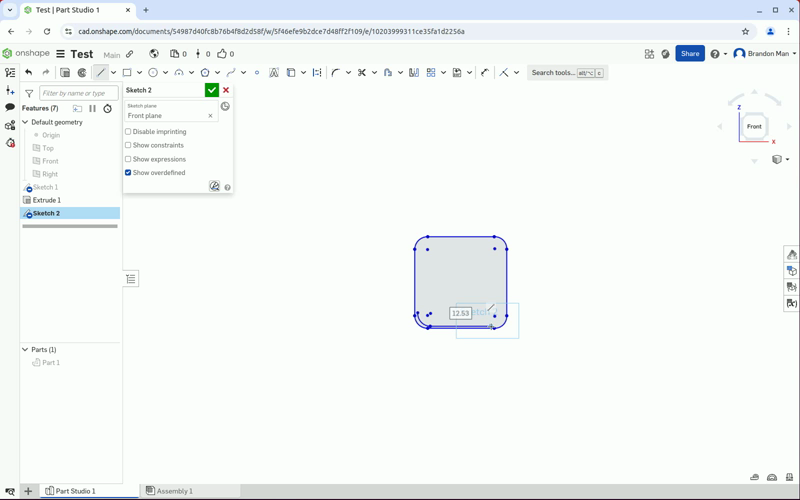
key_up(shift)
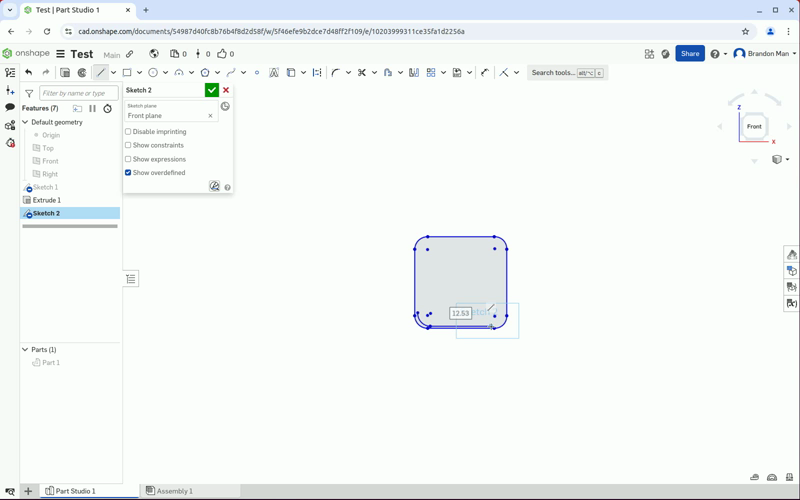
key(esc)
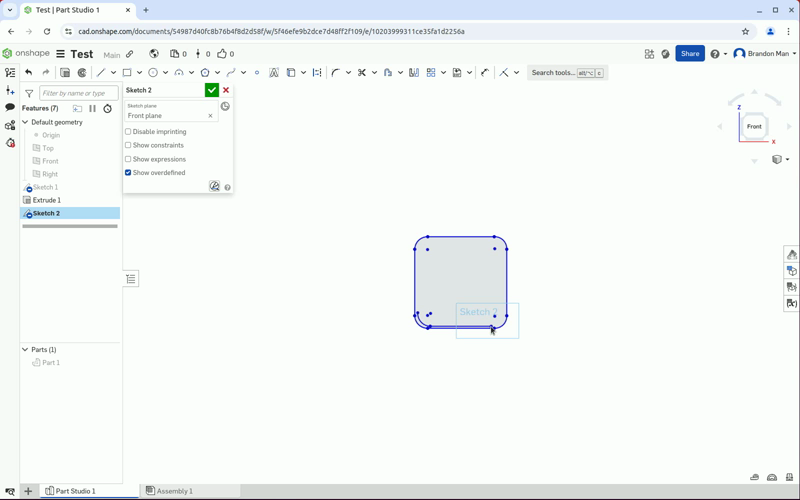
key(a)
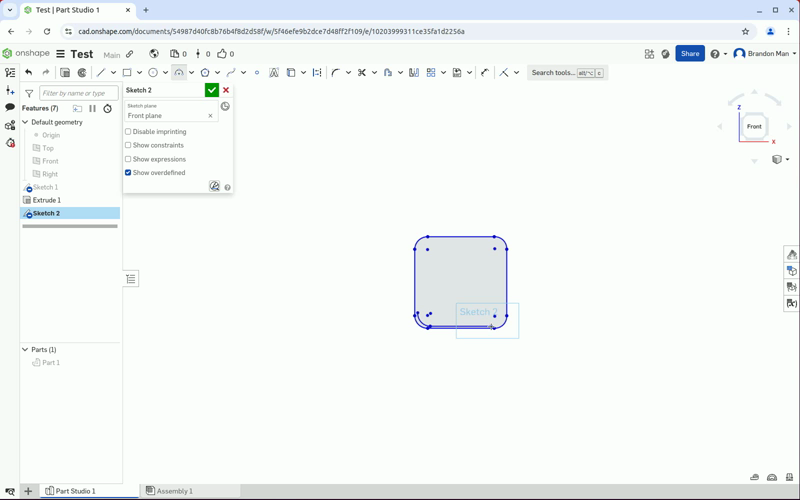
mouse_move(491, 326)
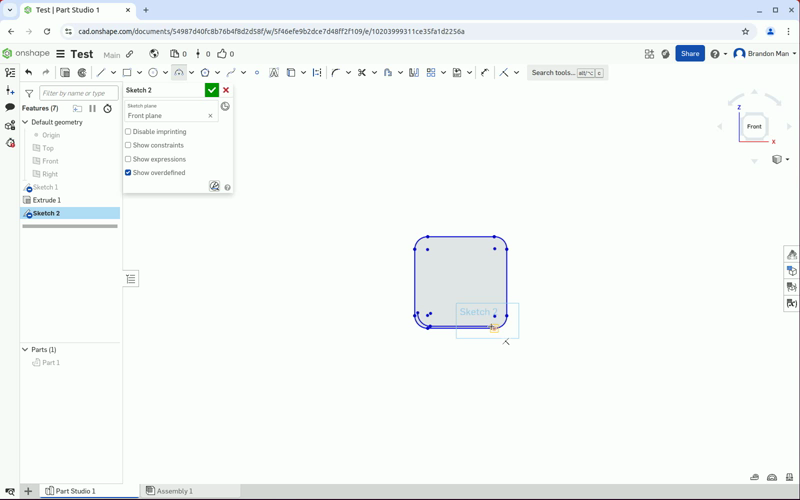
scroll(6)
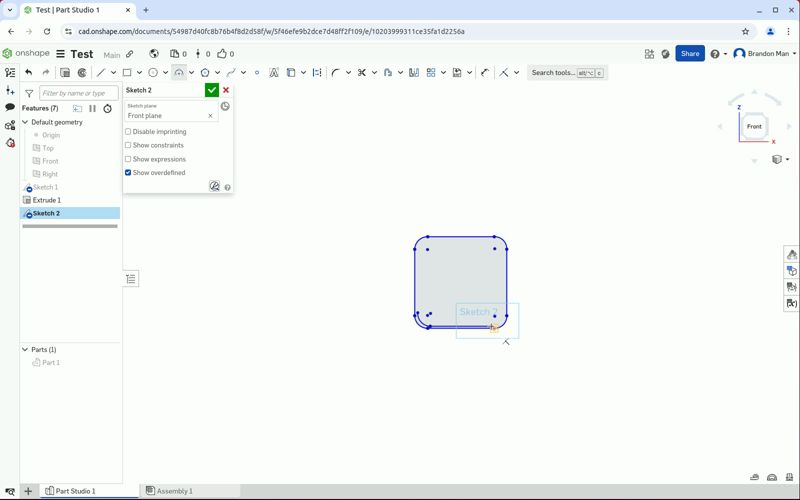
scroll(6)
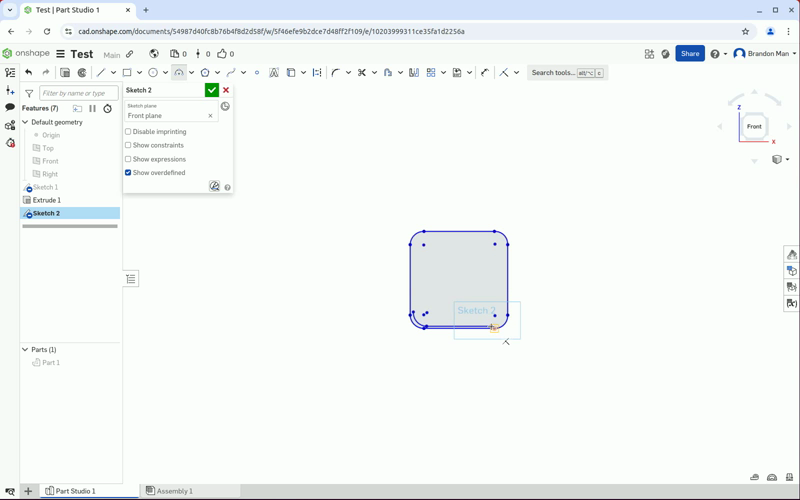
scroll(6)
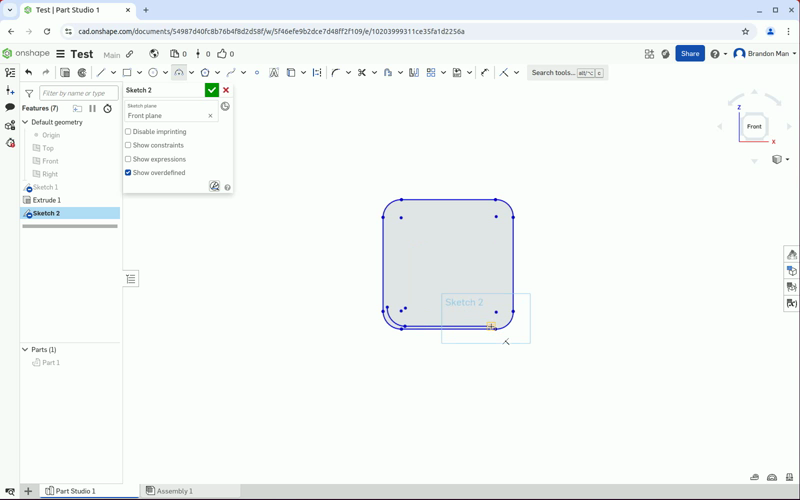
scroll(6)
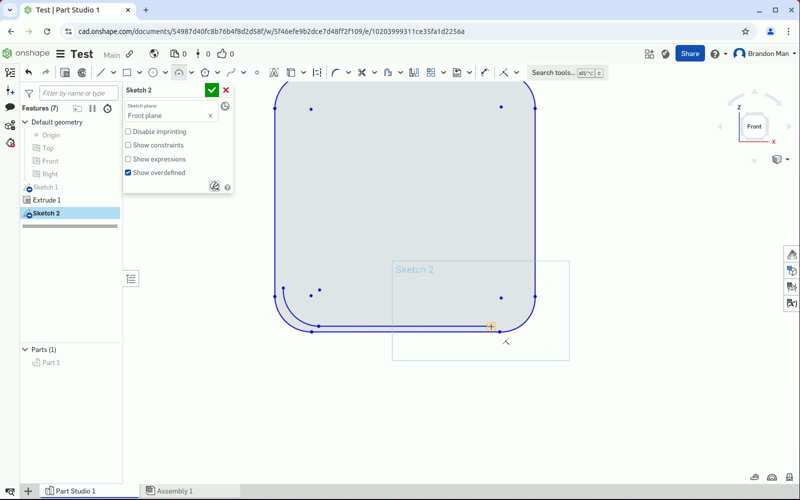
scroll(6)
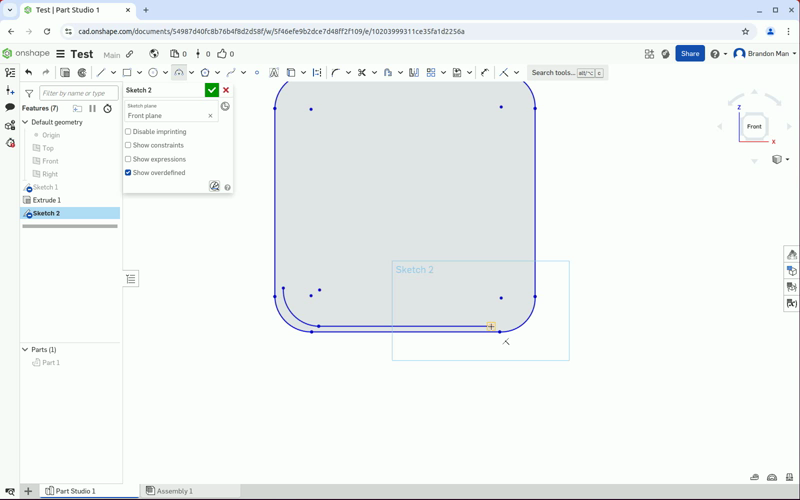
scroll(6)
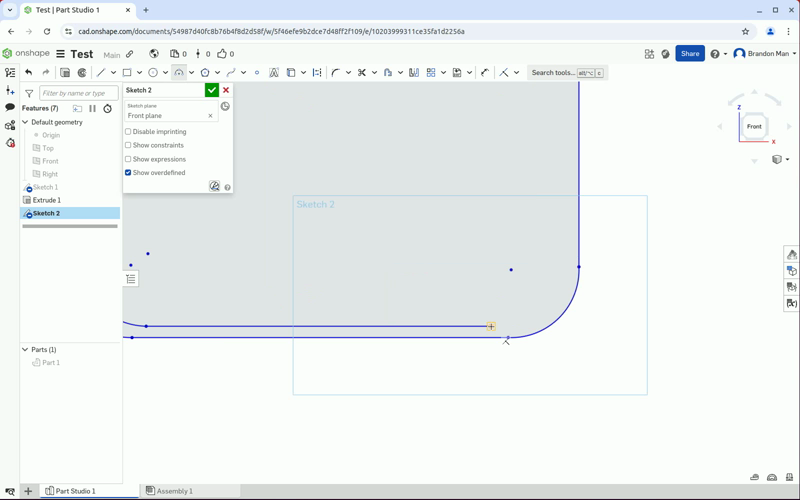
scroll(6)
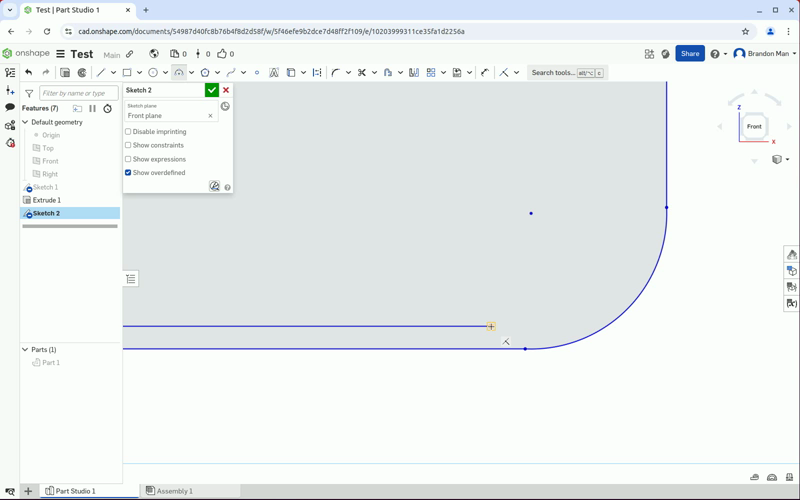
click(491, 326)
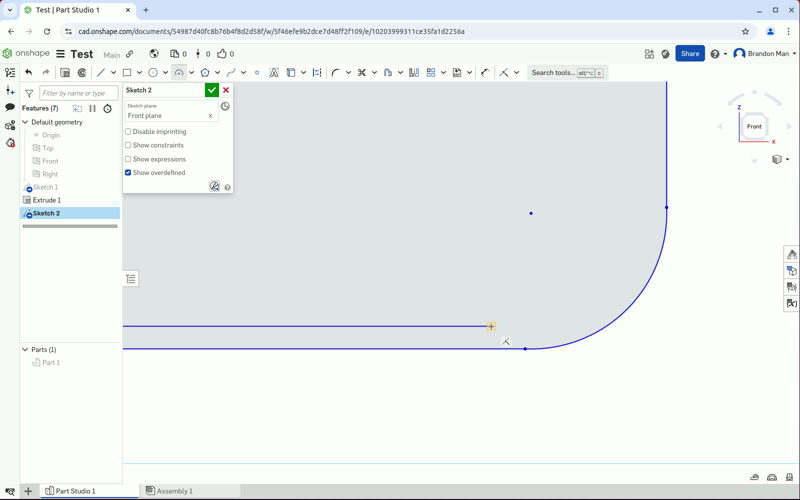
scroll(-6)
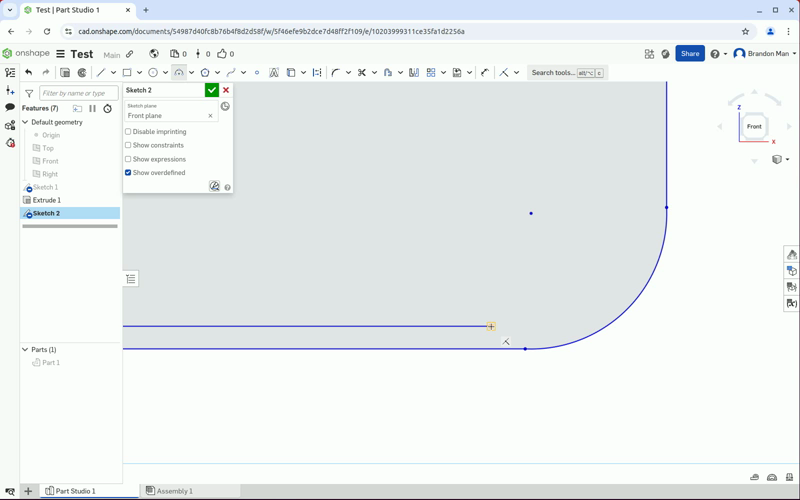
scroll(-6)
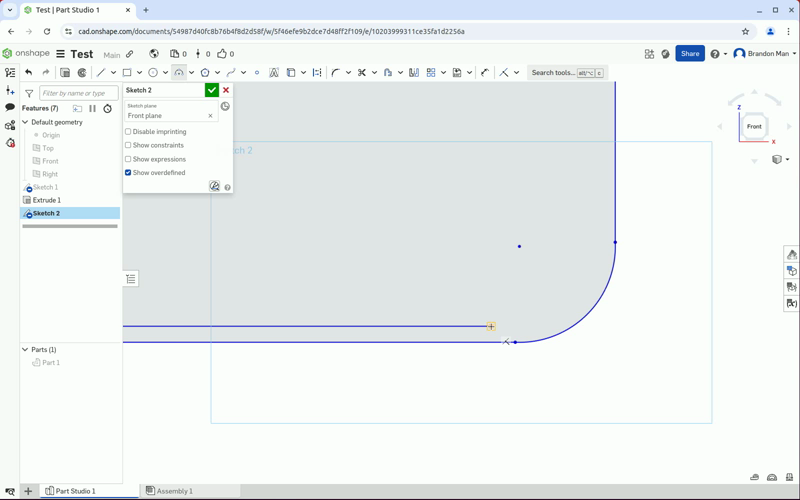
scroll(-6)
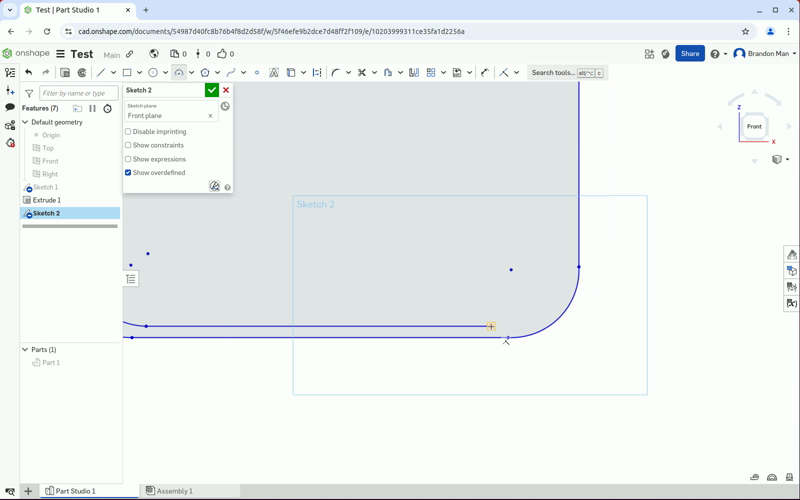
scroll(-6)
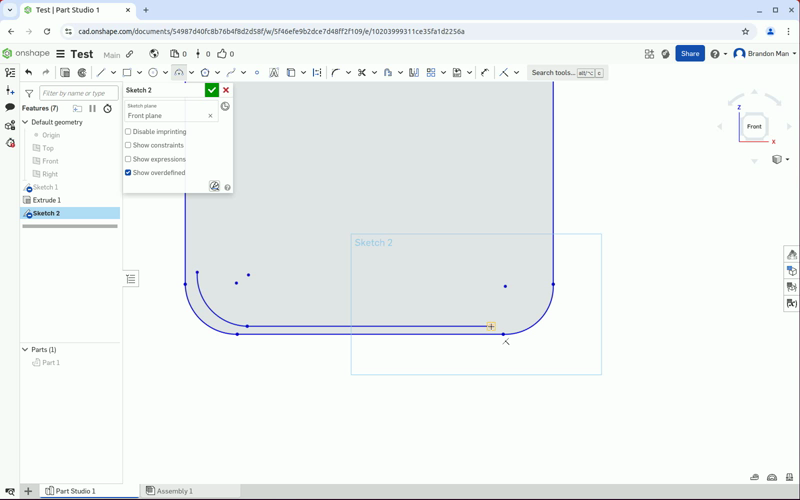
scroll(-6)
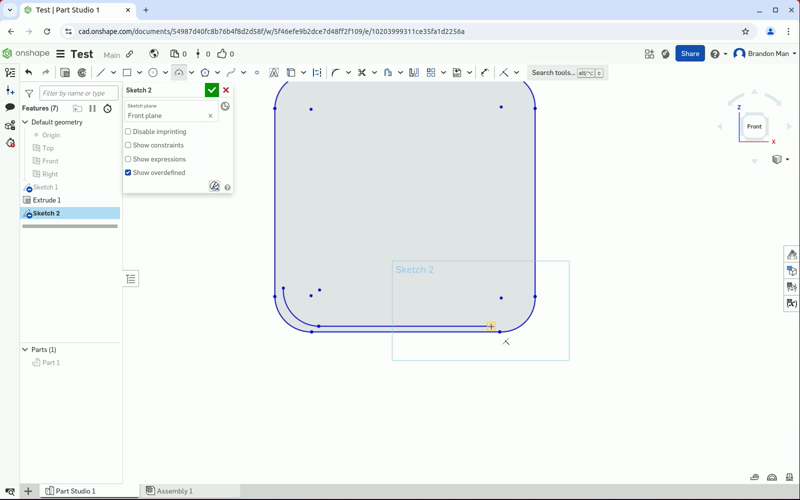
scroll(-6)
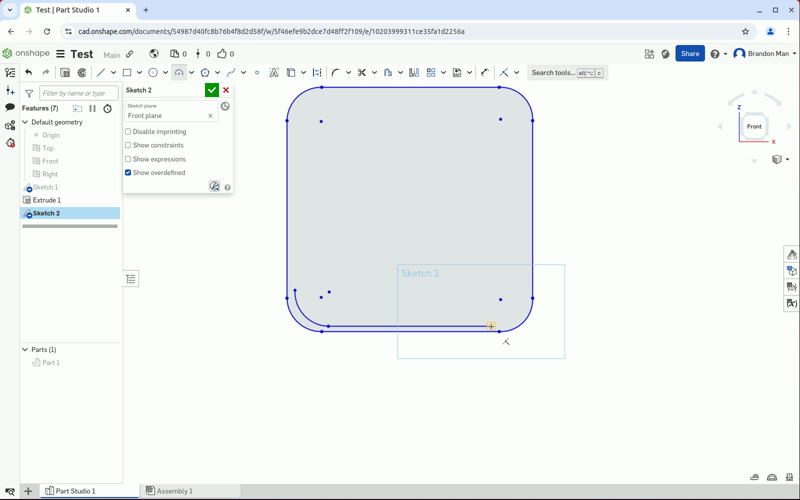
scroll(-6)
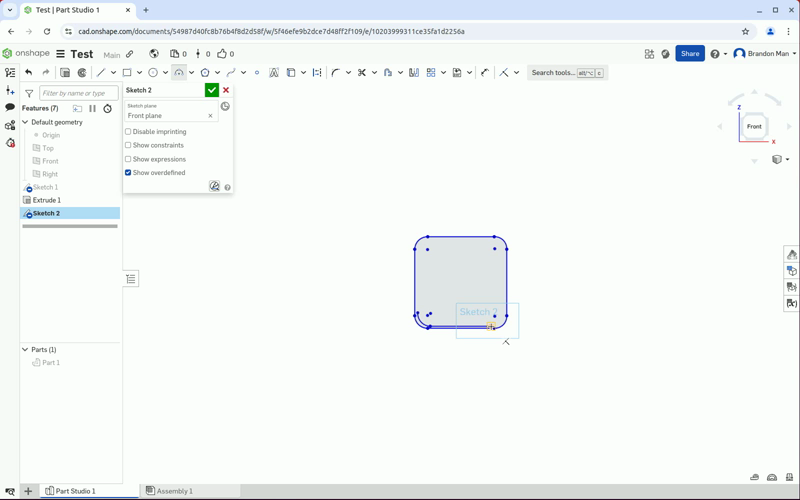
key_down(shift)
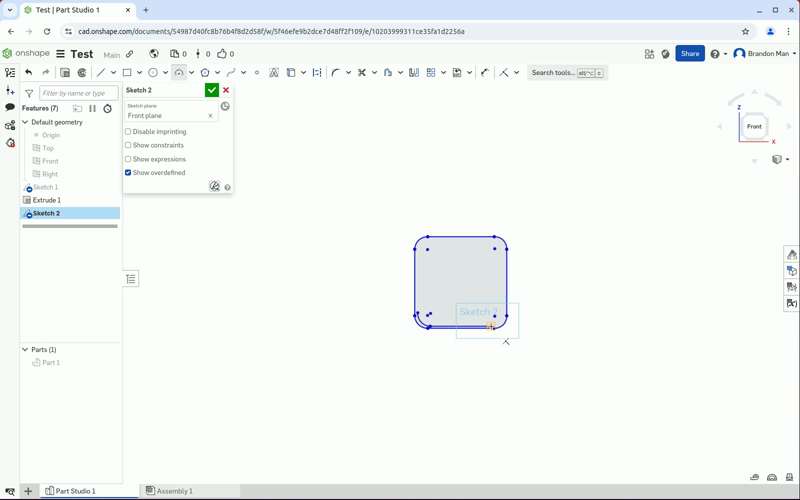
mouse_move(503, 312)
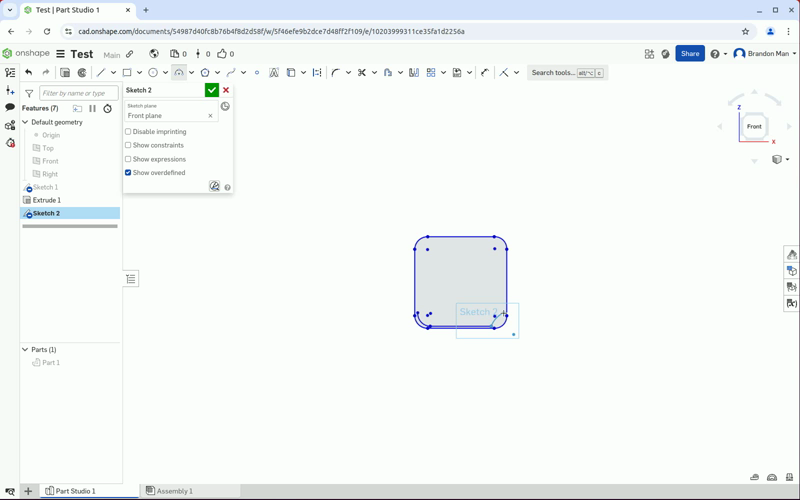
scroll(6)
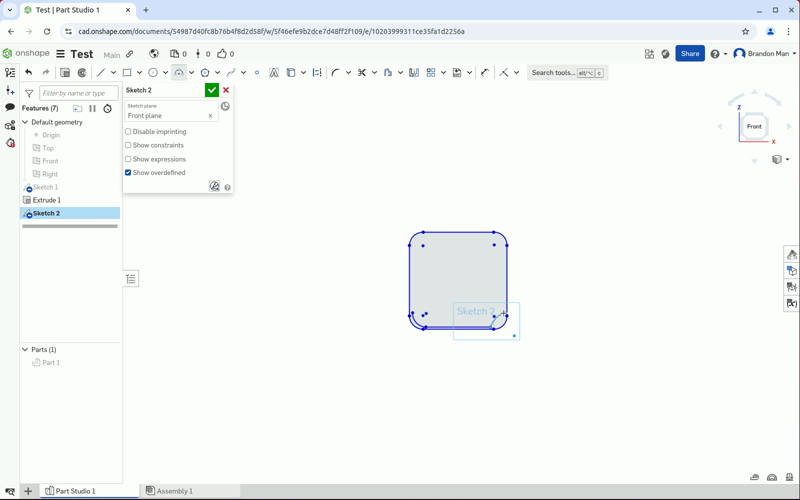
scroll(6)
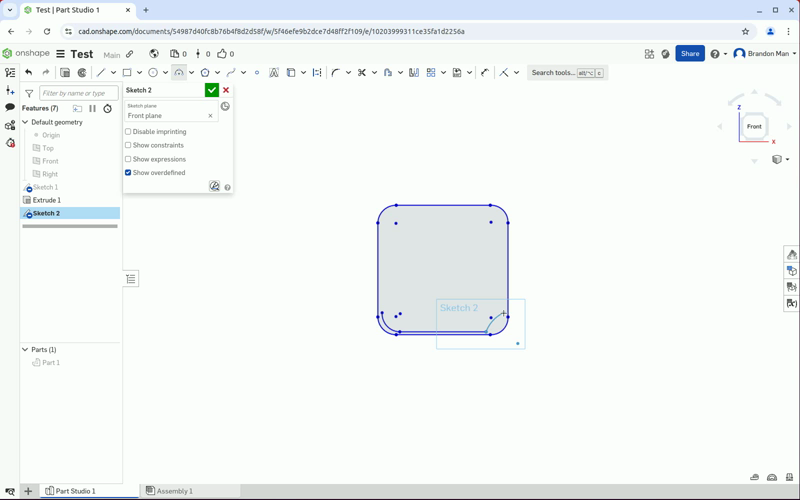
scroll(6)
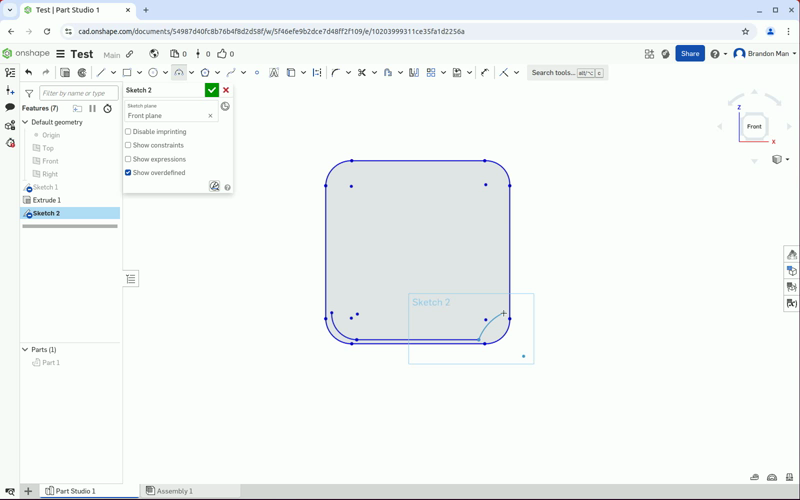
scroll(6)
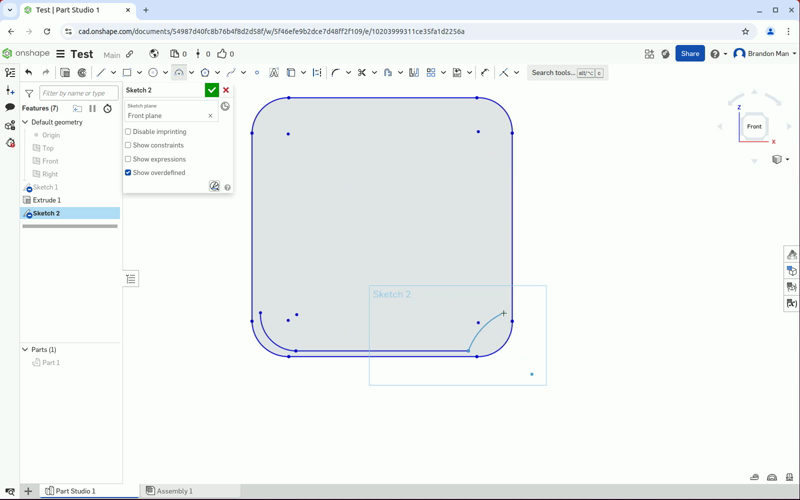
scroll(6)
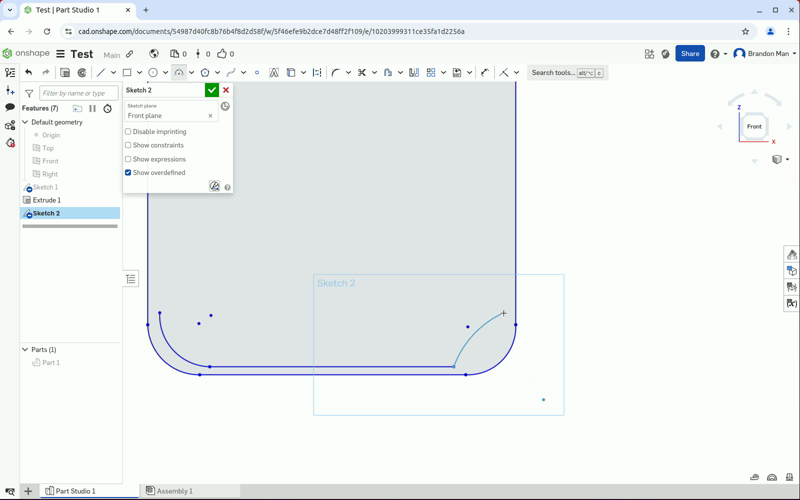
scroll(6)
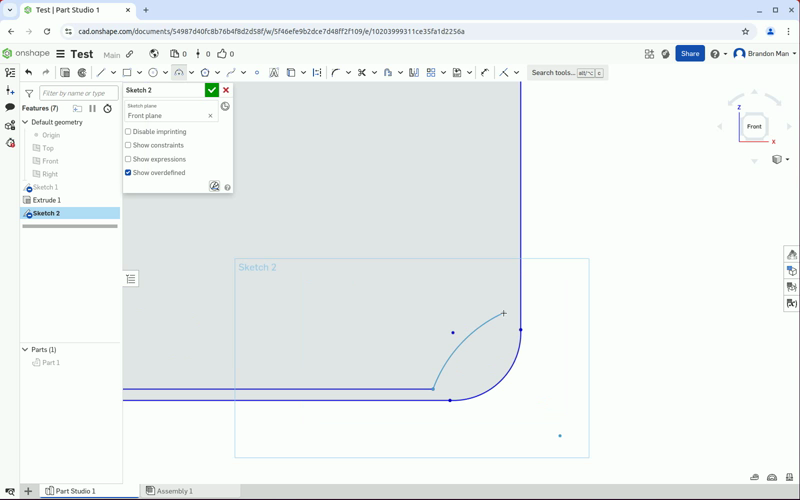
scroll(6)
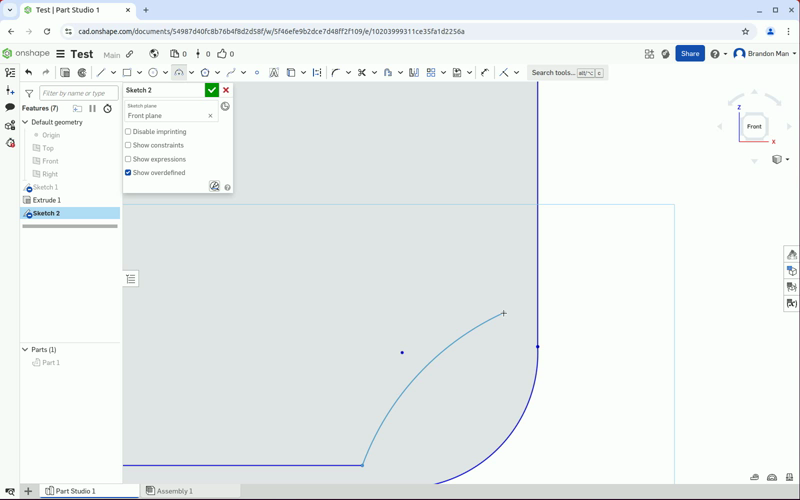
click(503, 312)
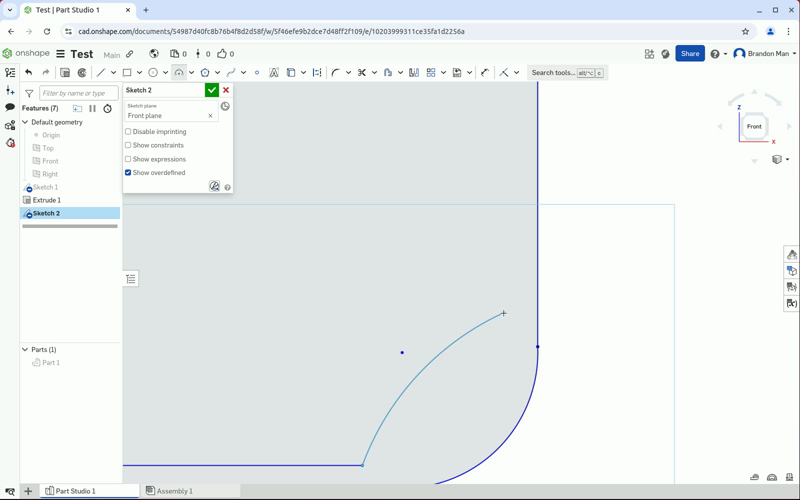
scroll(-6)
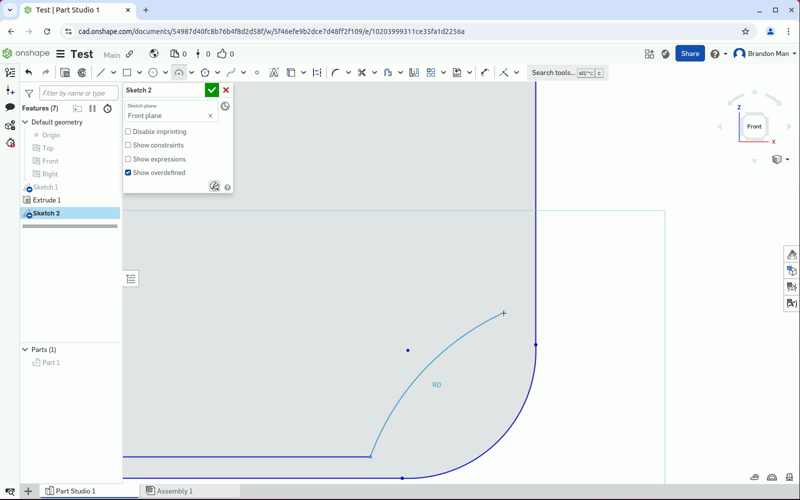
scroll(-6)
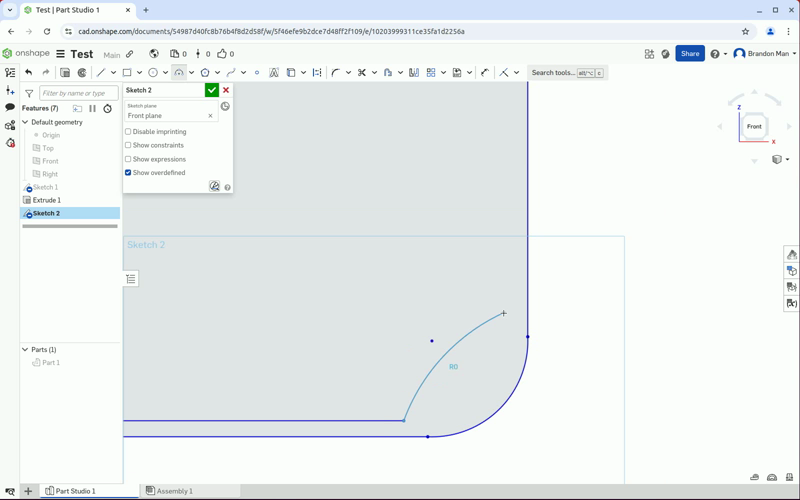
scroll(-6)
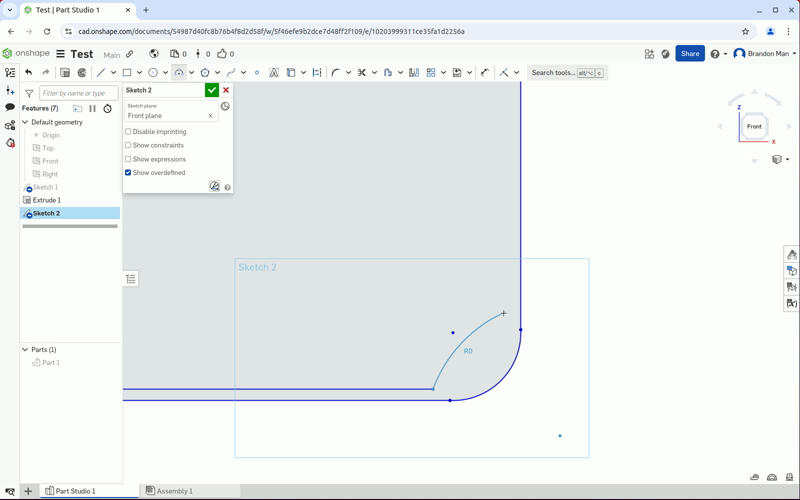
scroll(-6)
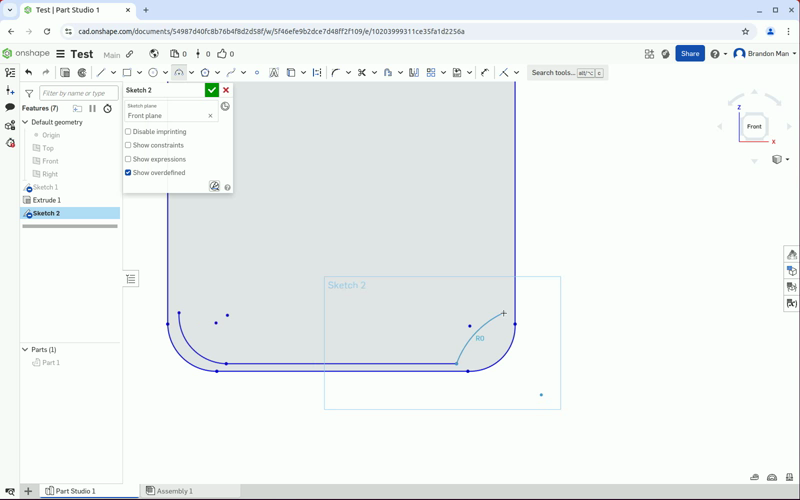
scroll(-6)
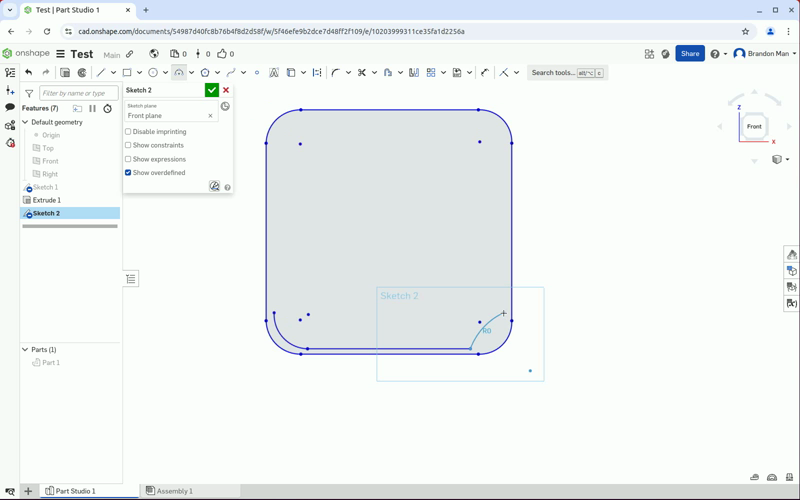
scroll(-6)
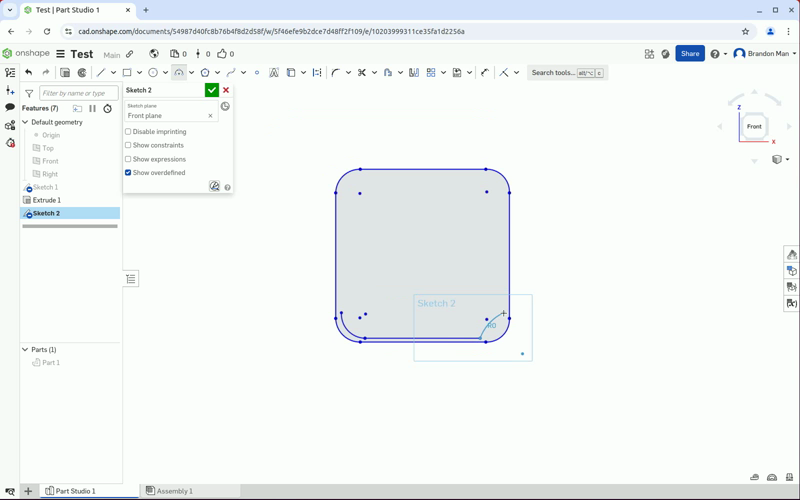
scroll(-6)
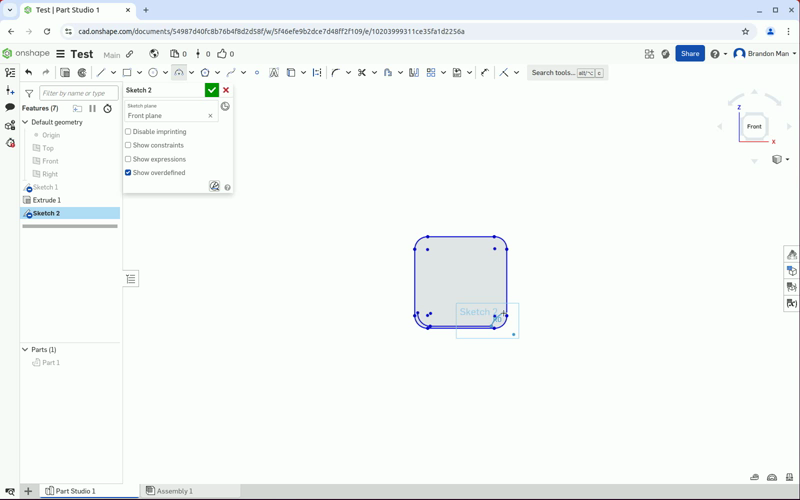
mouse_move(500, 322)
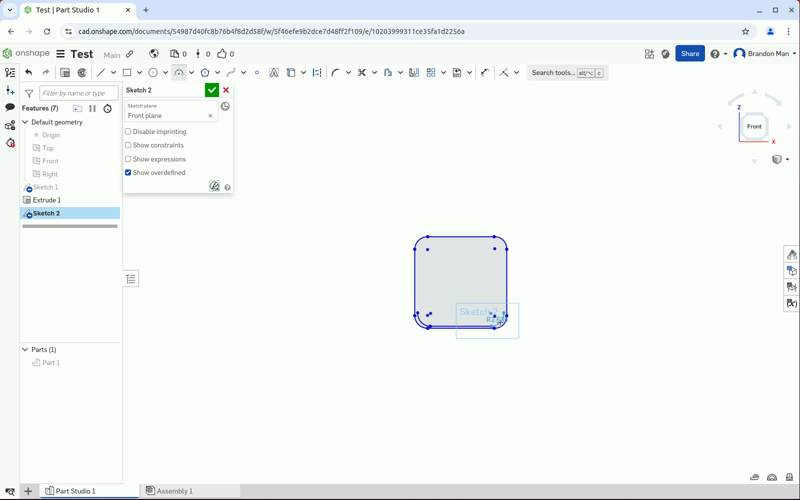
scroll(6)
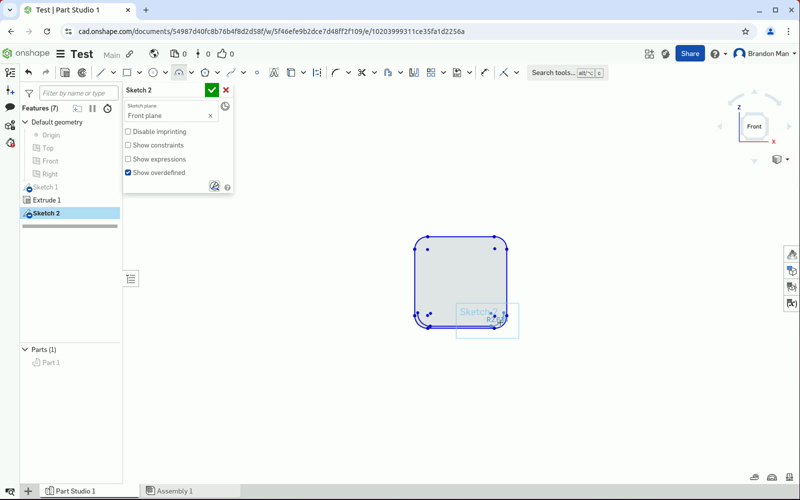
scroll(6)
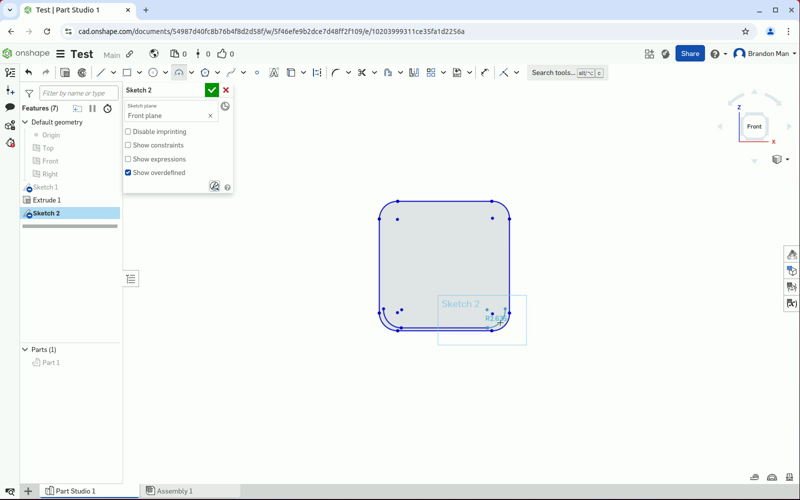
scroll(6)
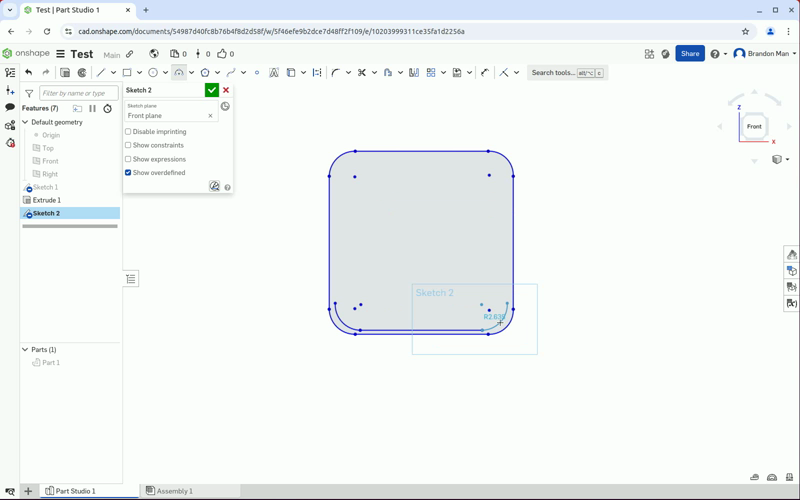
scroll(6)
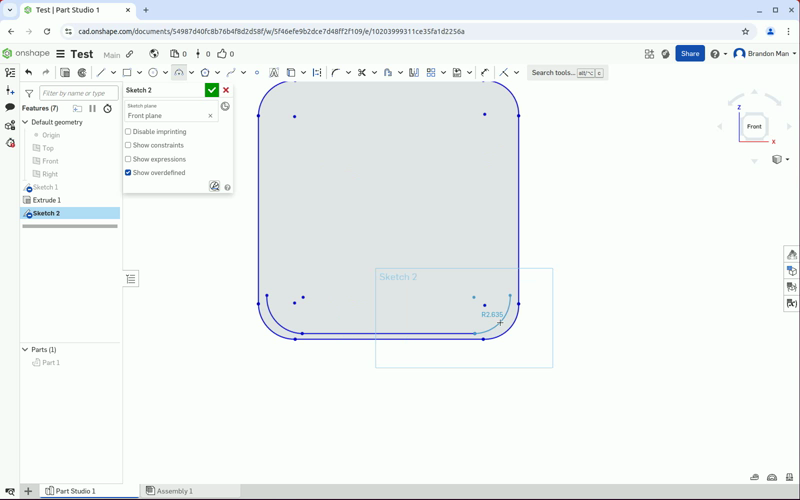
scroll(6)
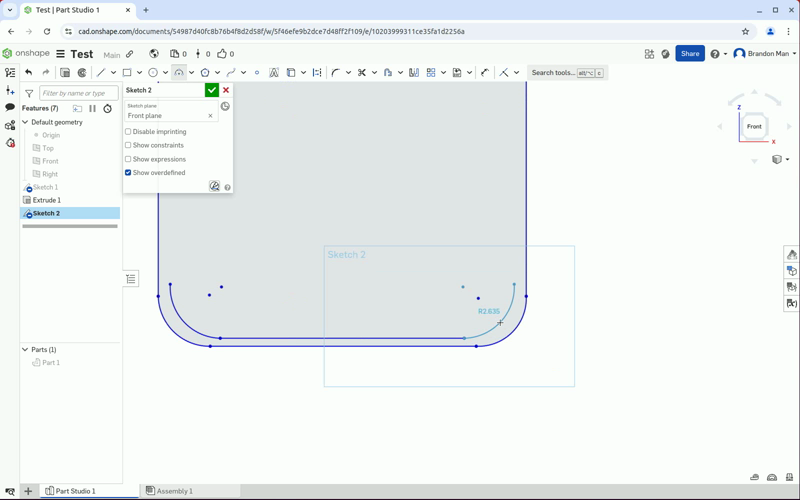
scroll(6)
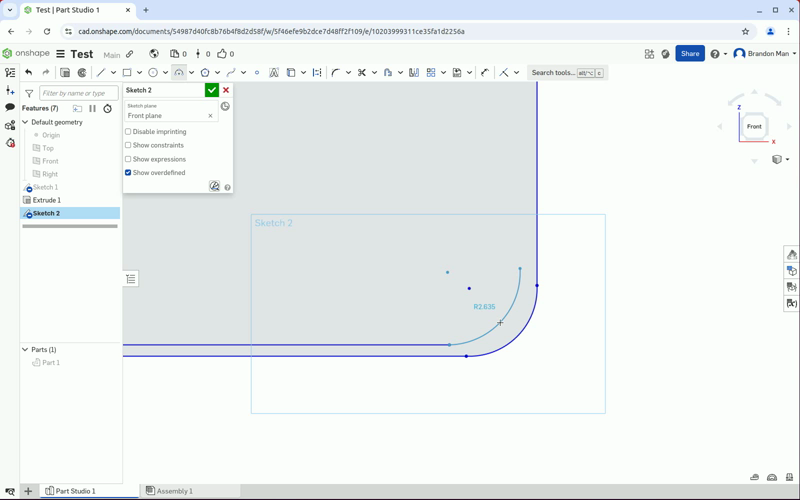
scroll(6)
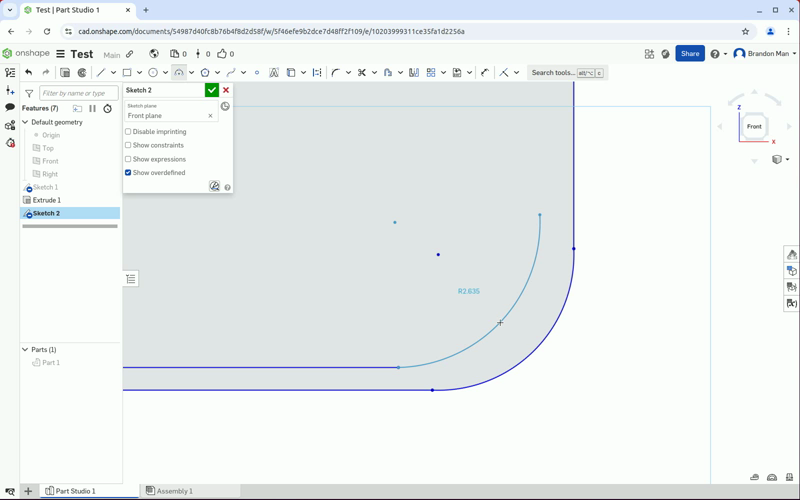
click(500, 322)
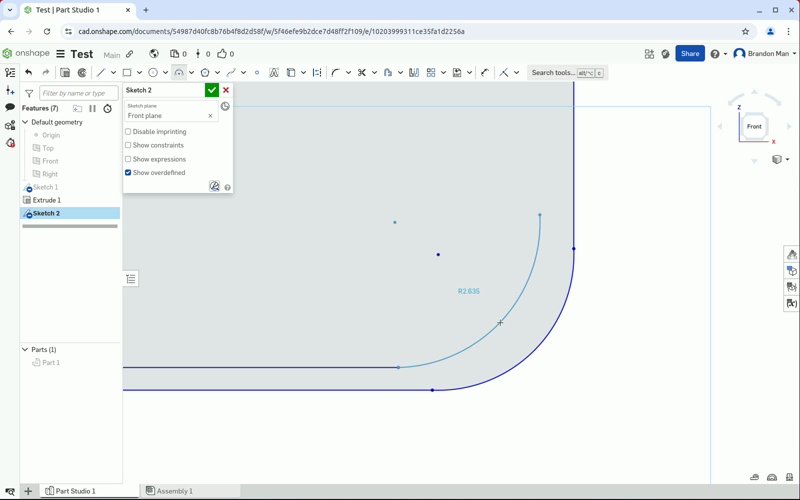
scroll(-6)
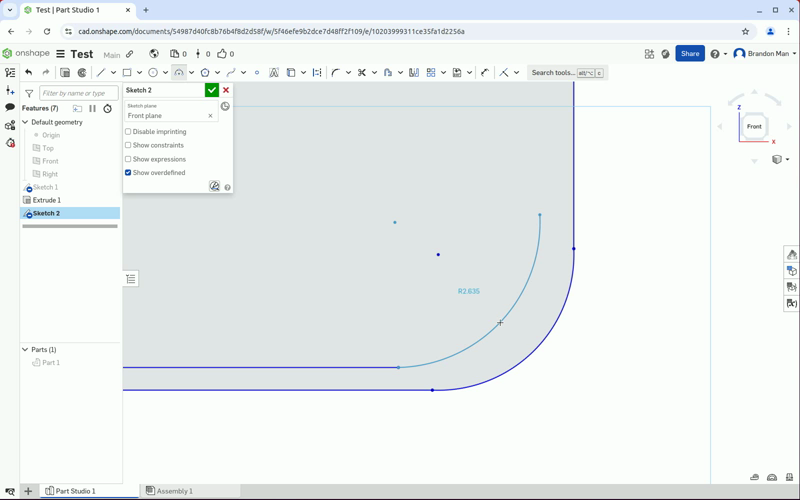
scroll(-6)
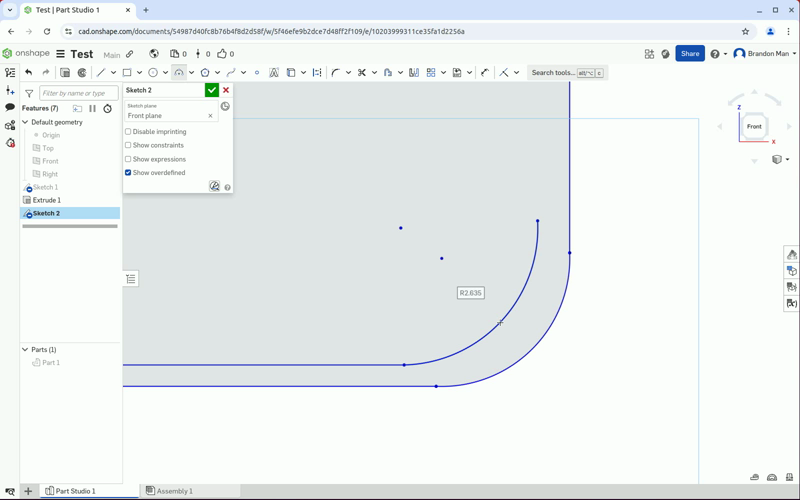
scroll(-6)
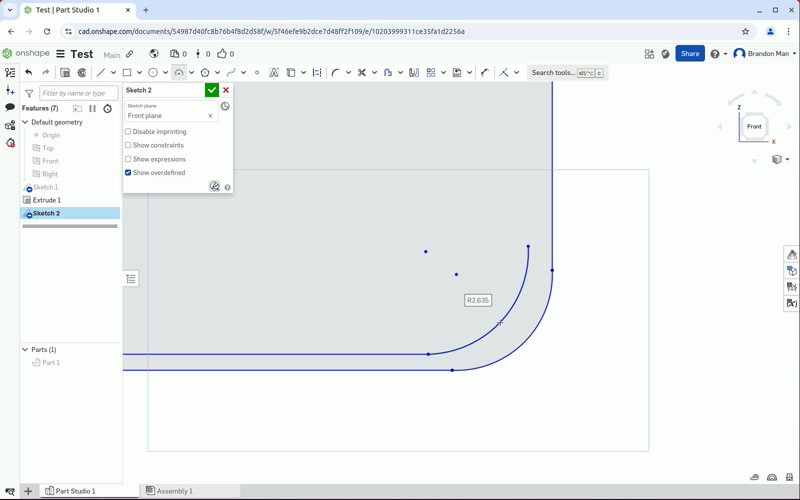
scroll(-6)
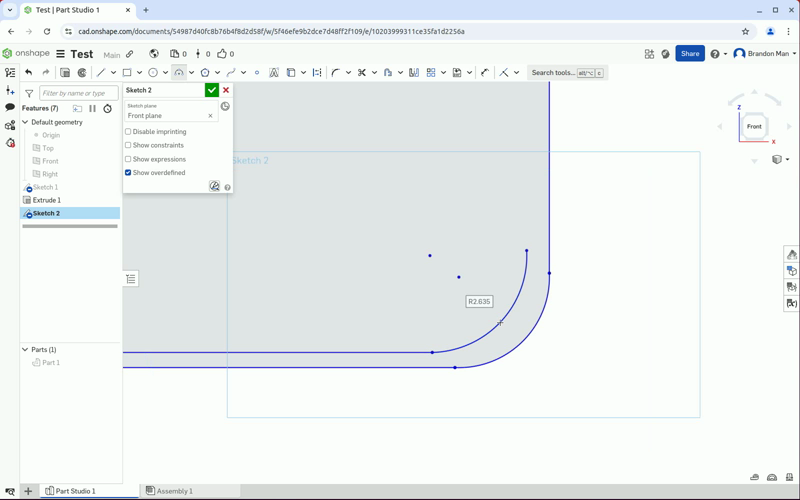
scroll(-6)
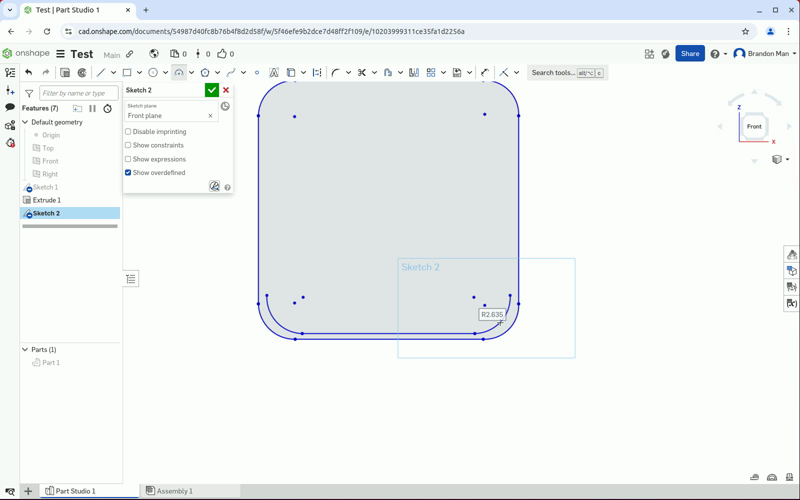
scroll(-6)
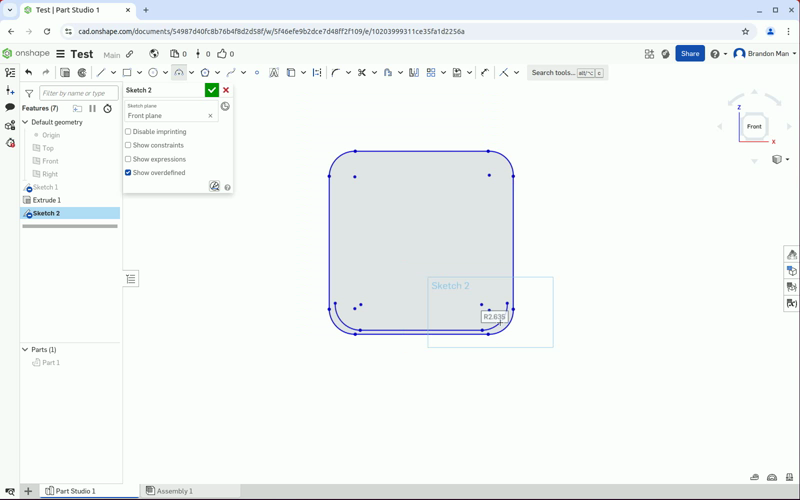
scroll(-6)
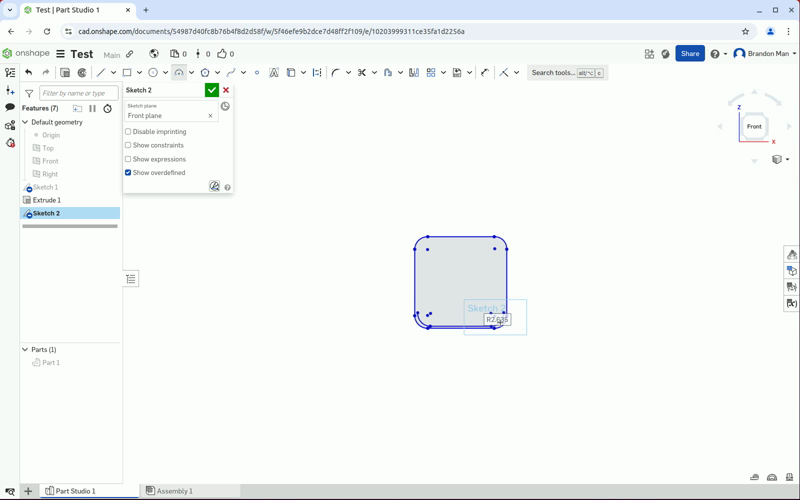
key_up(shift)
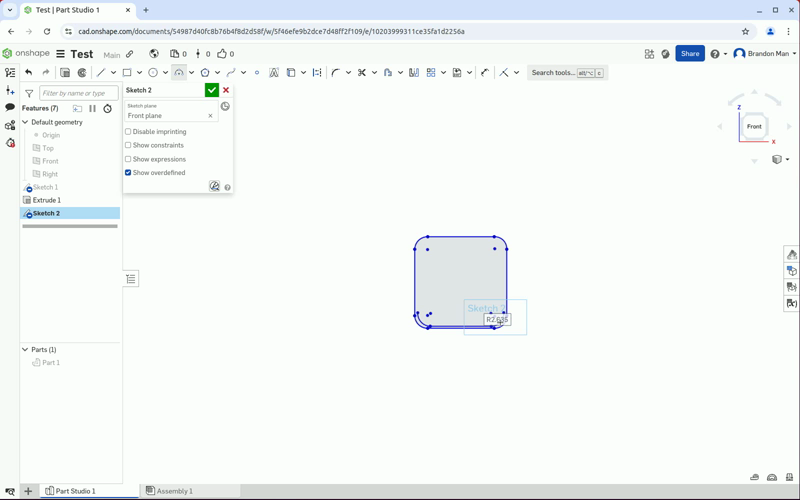
key(esc)
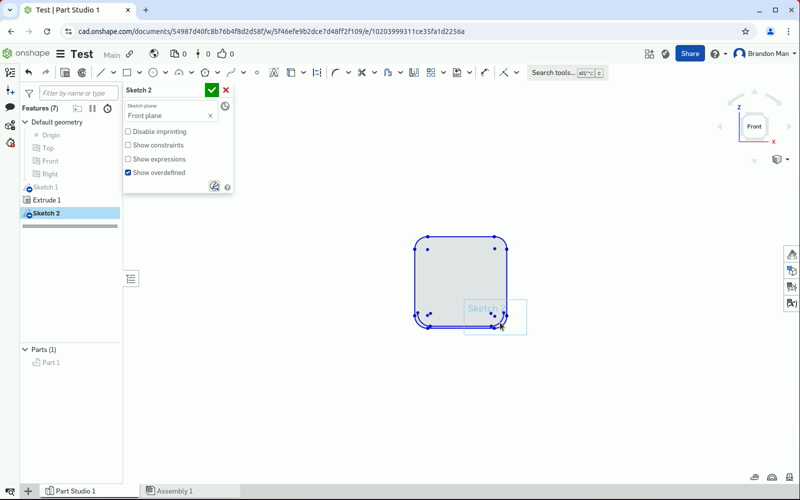
key(l)
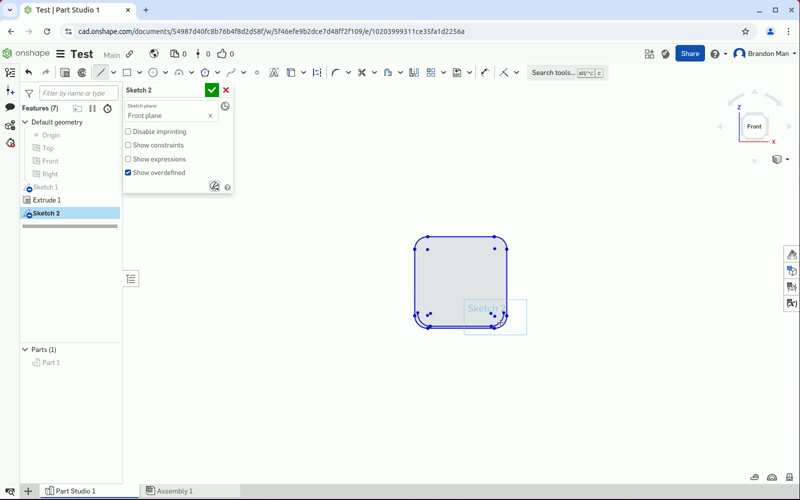
mouse_move(503, 312)
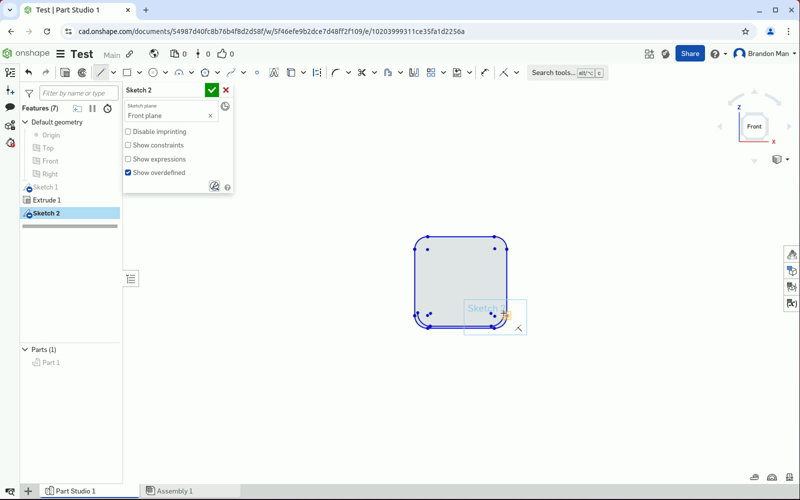
scroll(6)
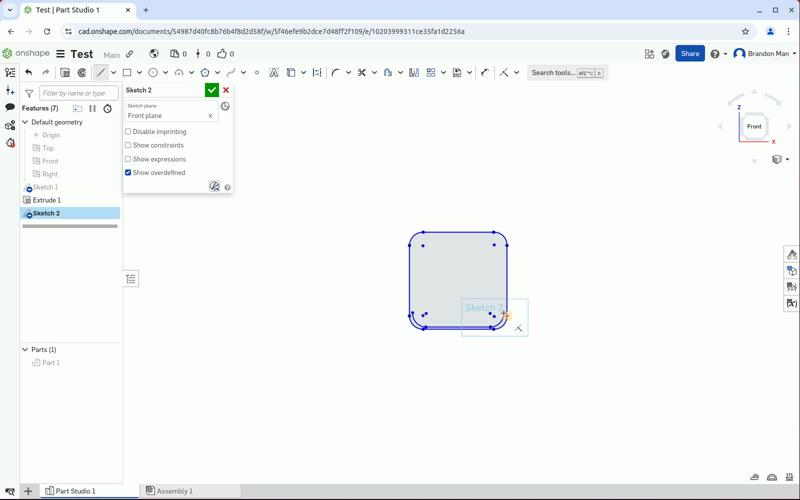
scroll(6)
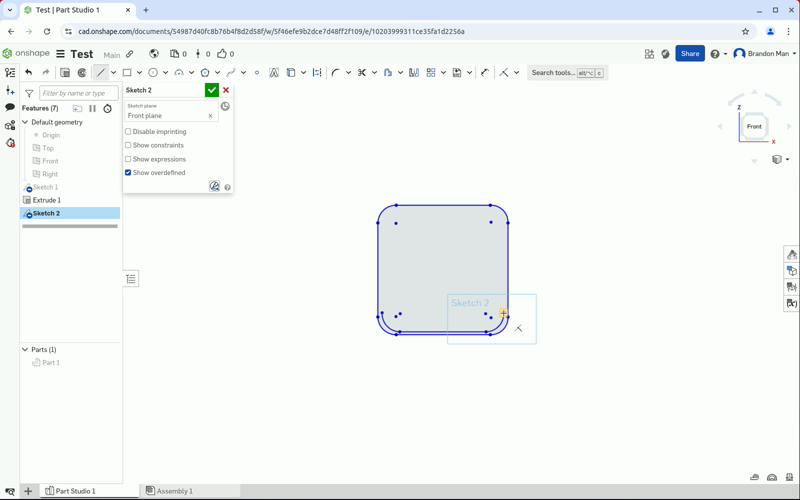
scroll(6)
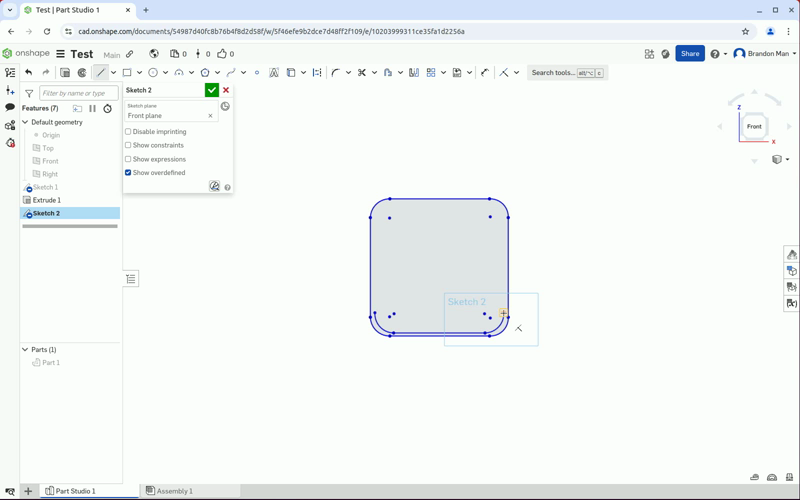
scroll(6)
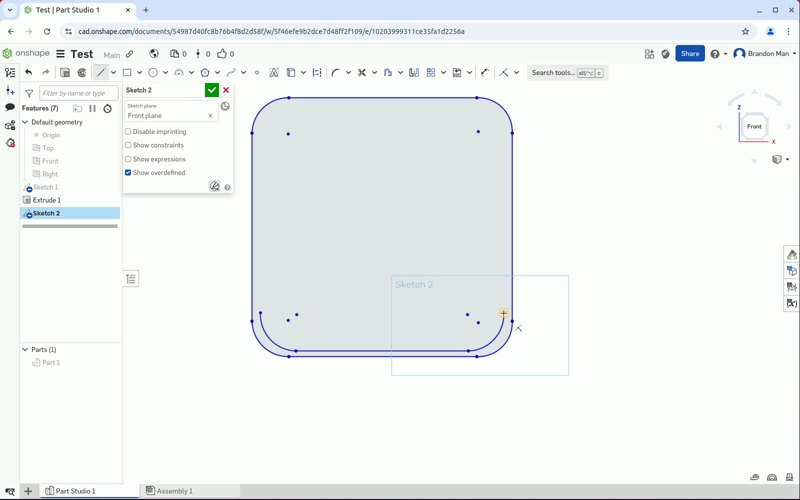
scroll(6)
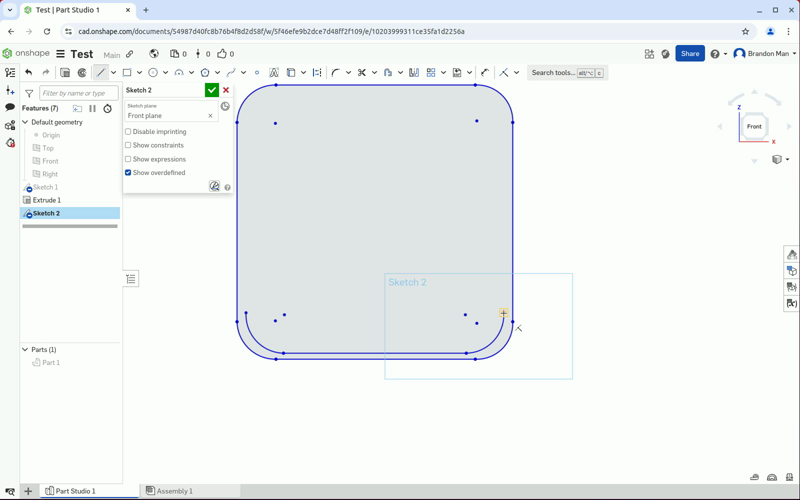
scroll(6)
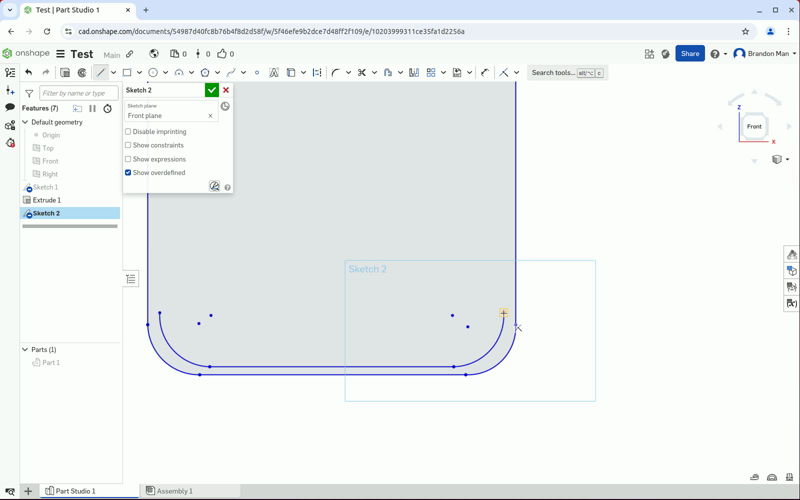
scroll(6)
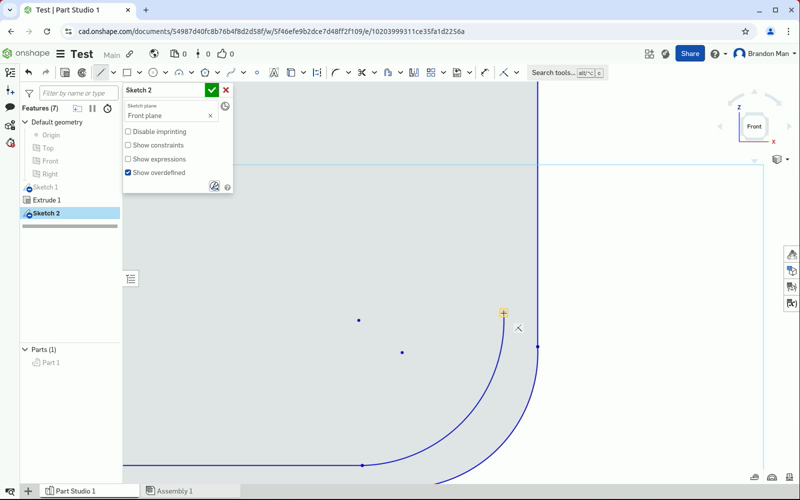
click(503, 312)
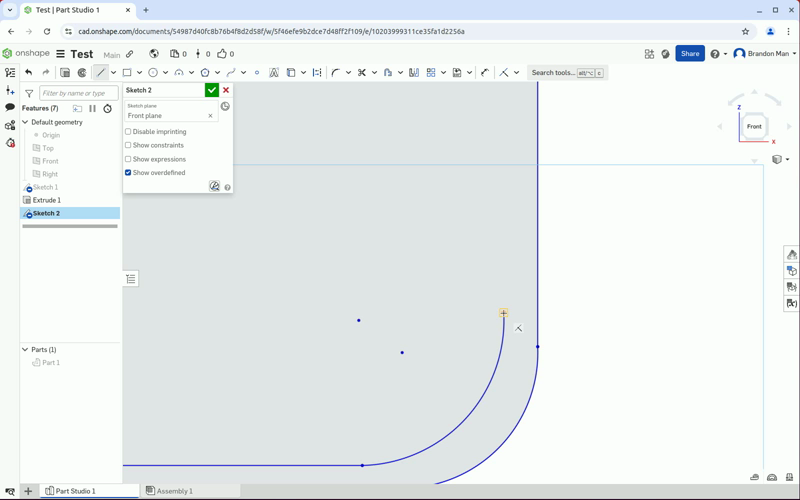
scroll(-6)
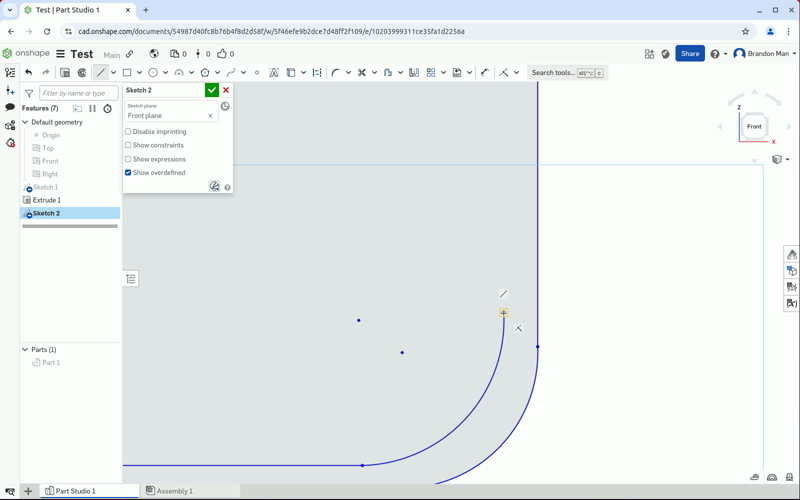
scroll(-6)
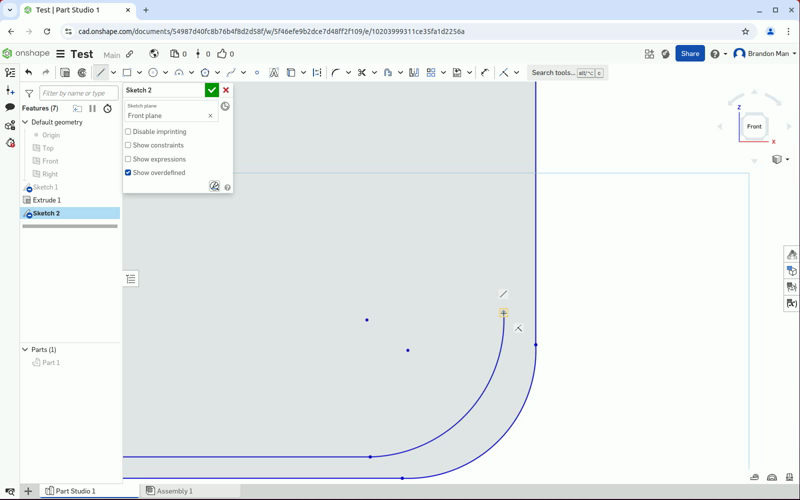
scroll(-6)
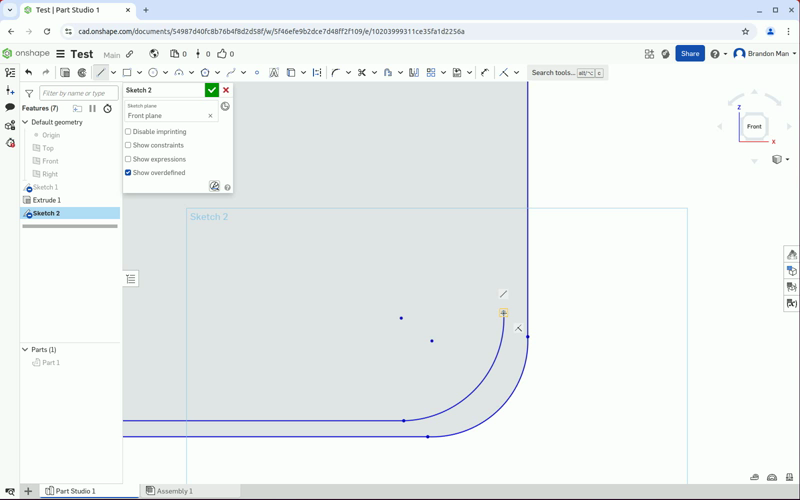
scroll(-6)
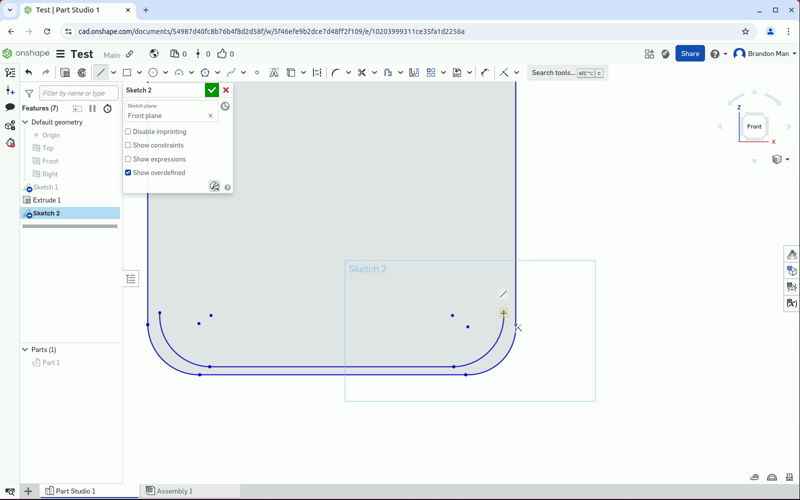
scroll(-6)
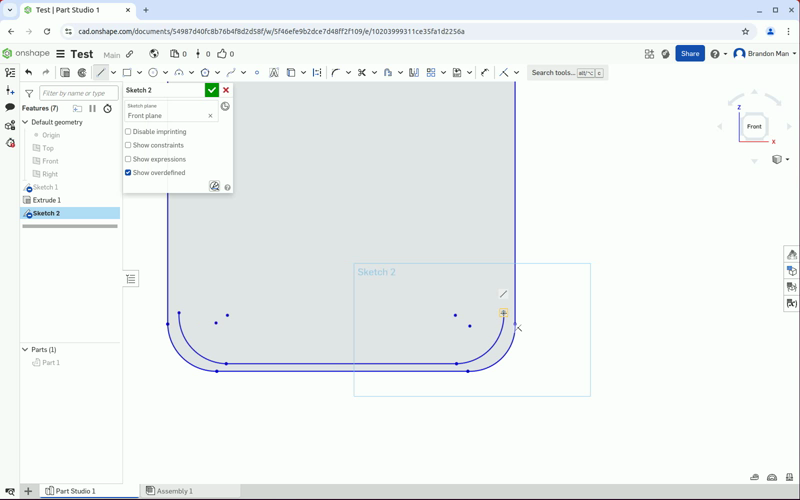
scroll(-6)
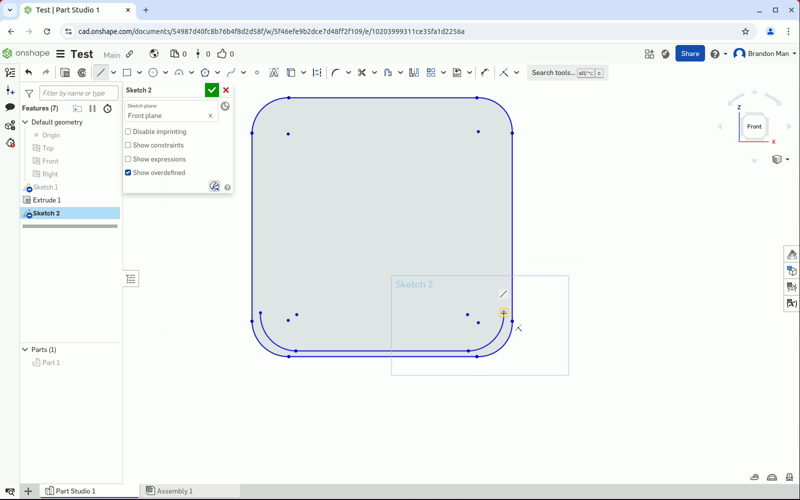
scroll(-6)
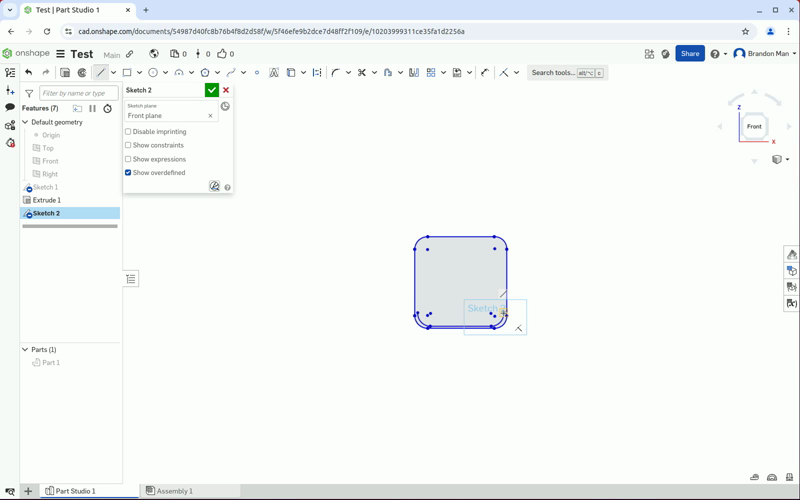
key_down(shift)
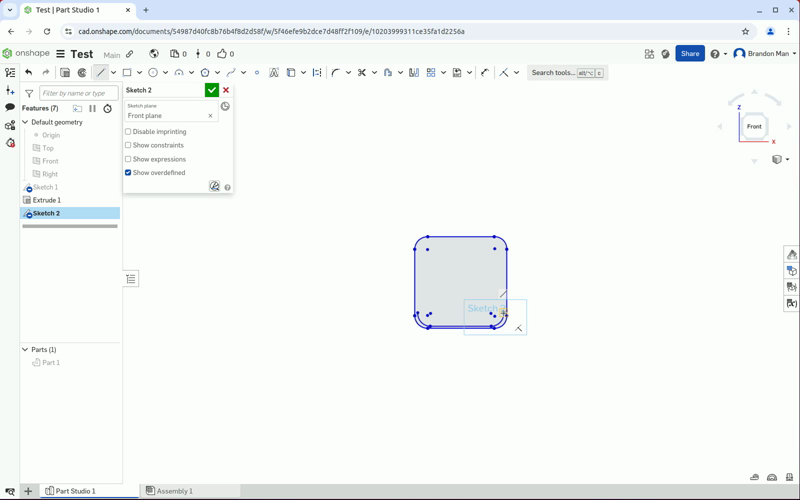
mouse_move(503, 252)
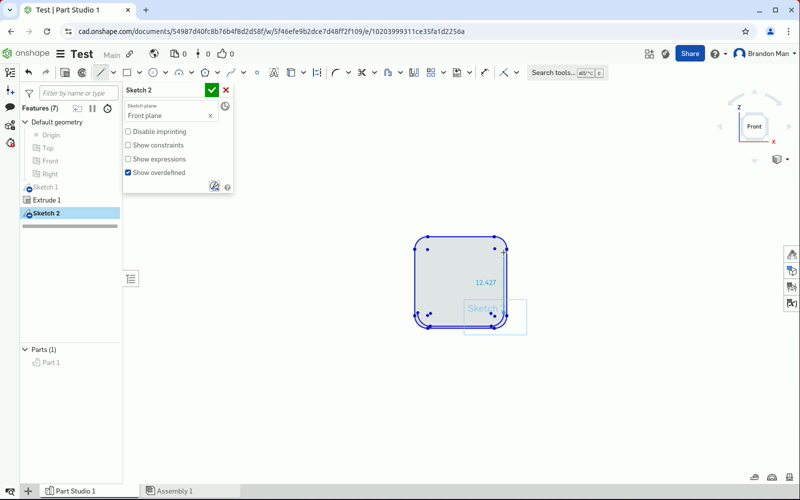
scroll(6)
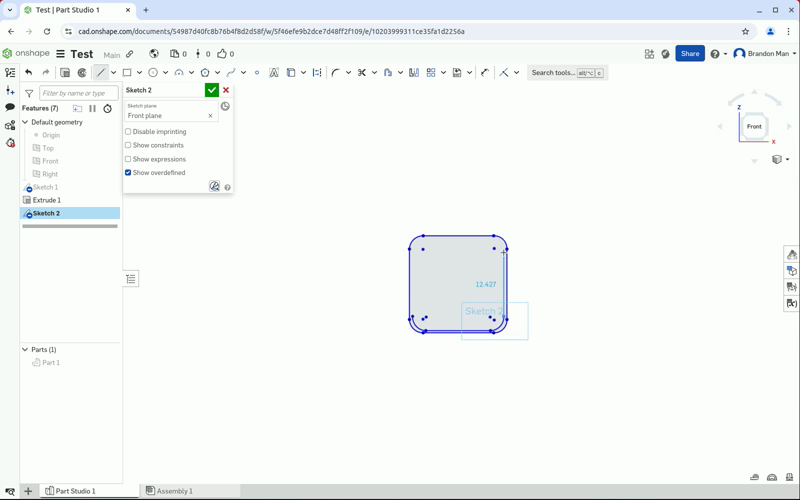
scroll(6)
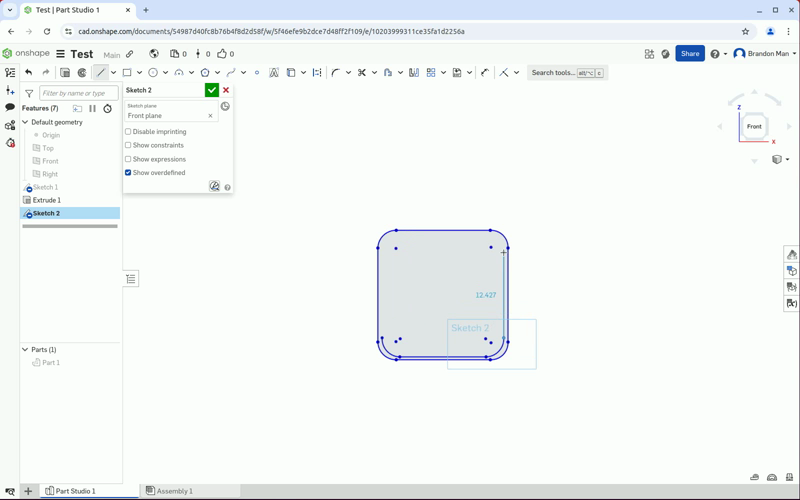
scroll(6)
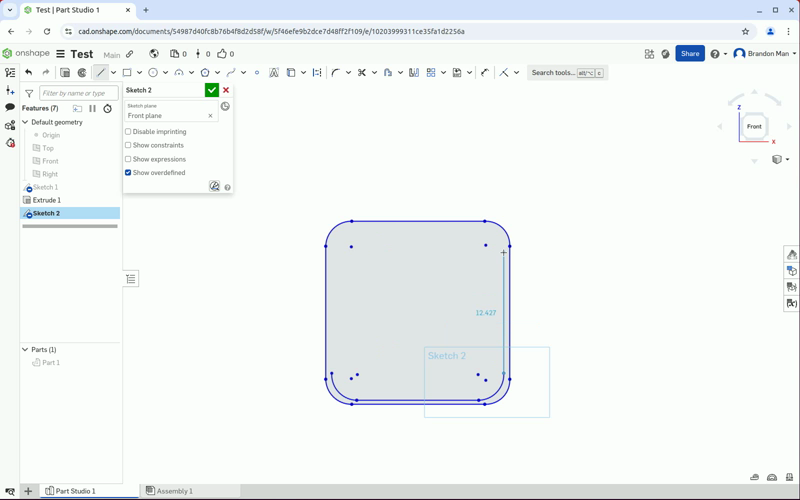
scroll(6)
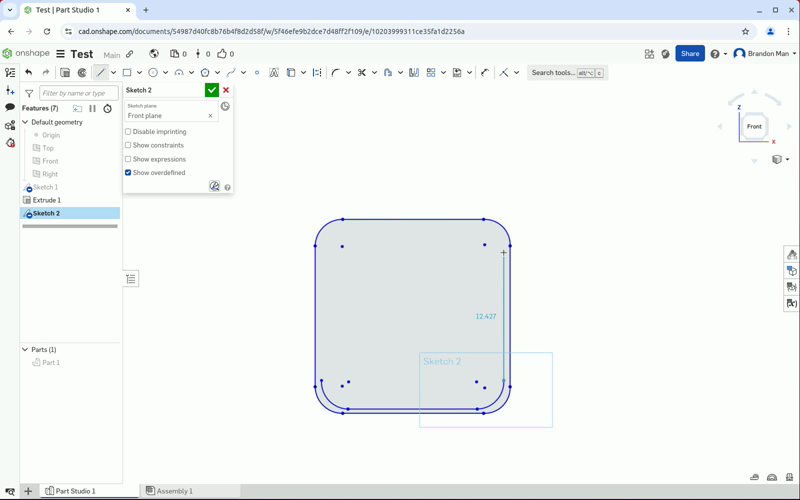
scroll(6)
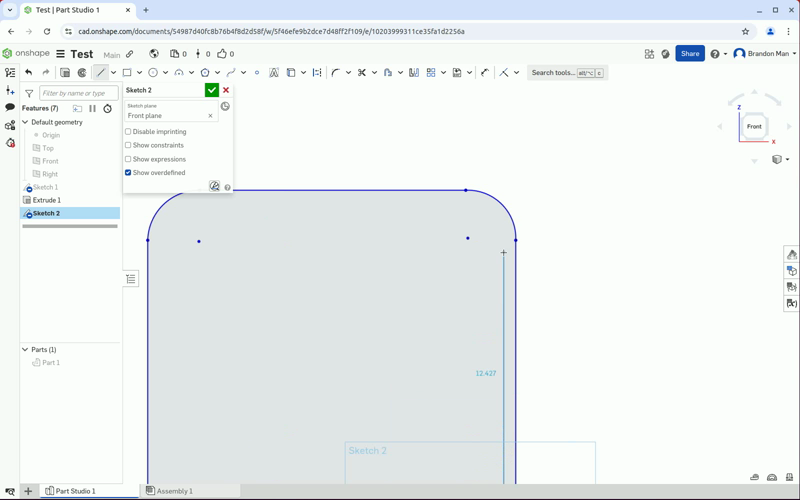
scroll(6)
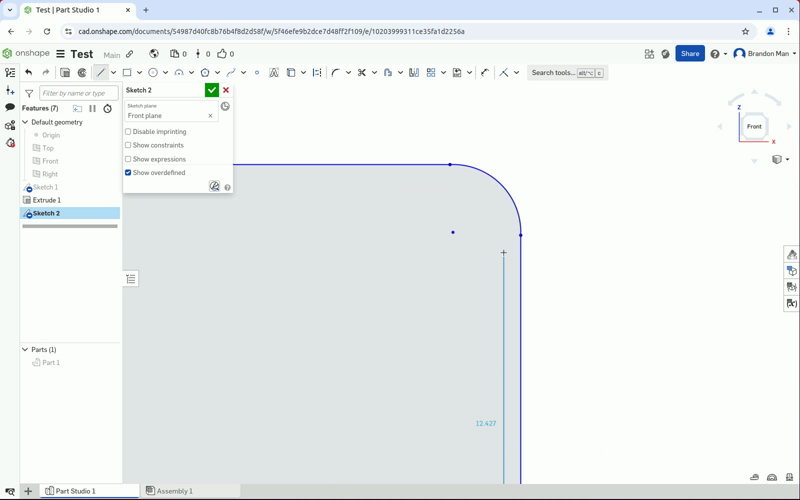
scroll(6)
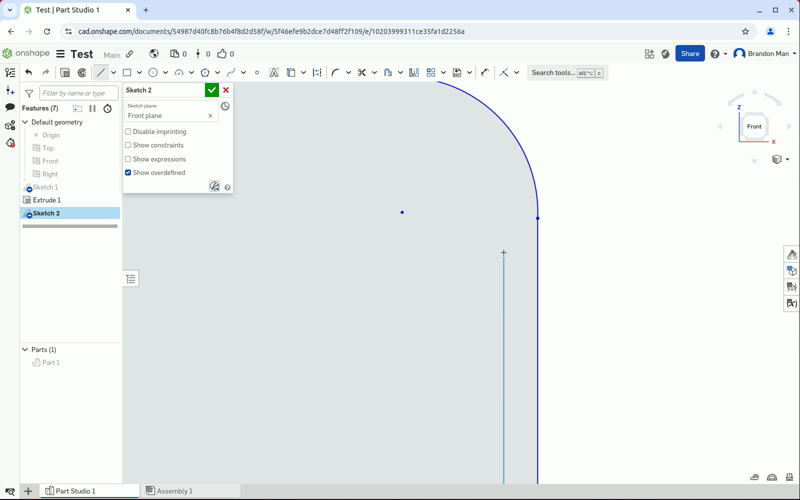
click(503, 252)
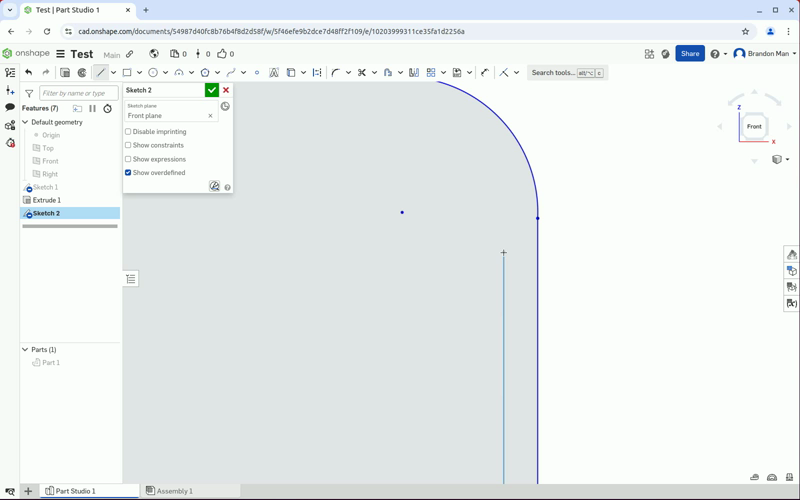
scroll(-6)
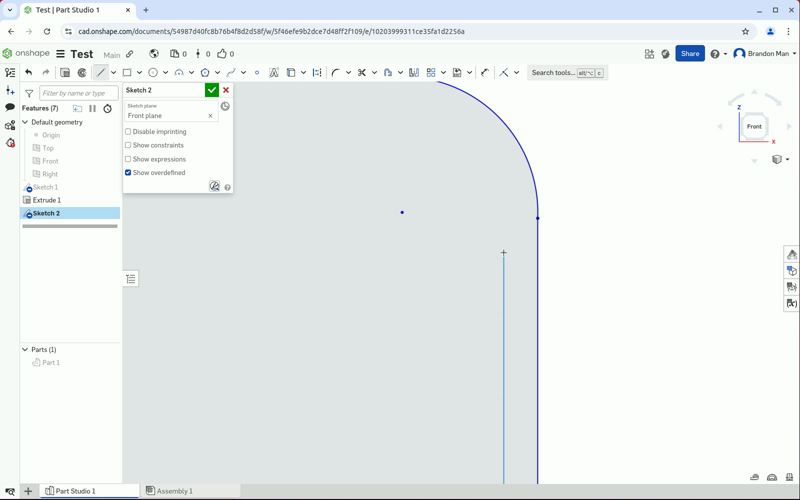
scroll(-6)
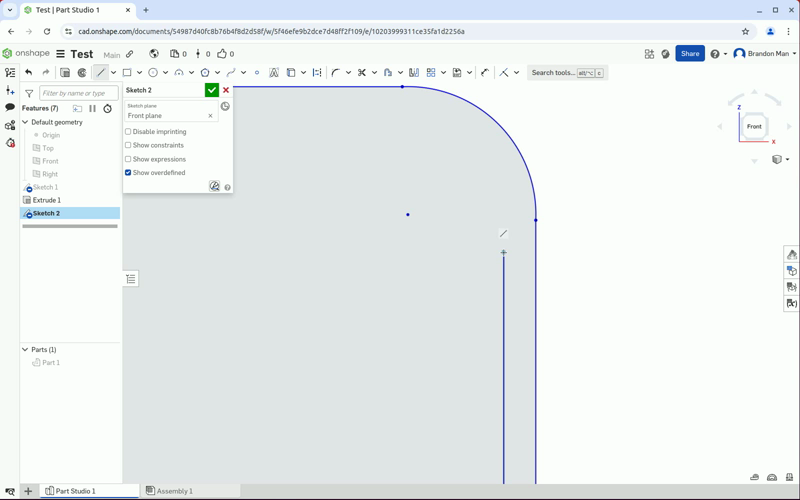
scroll(-6)
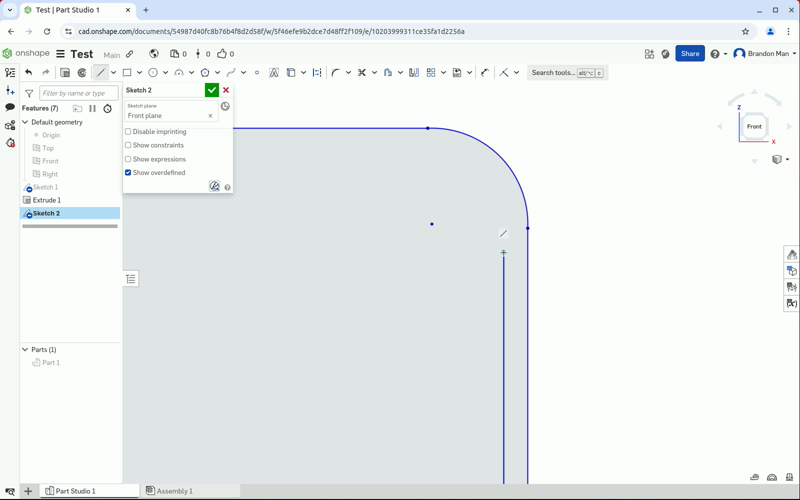
scroll(-6)
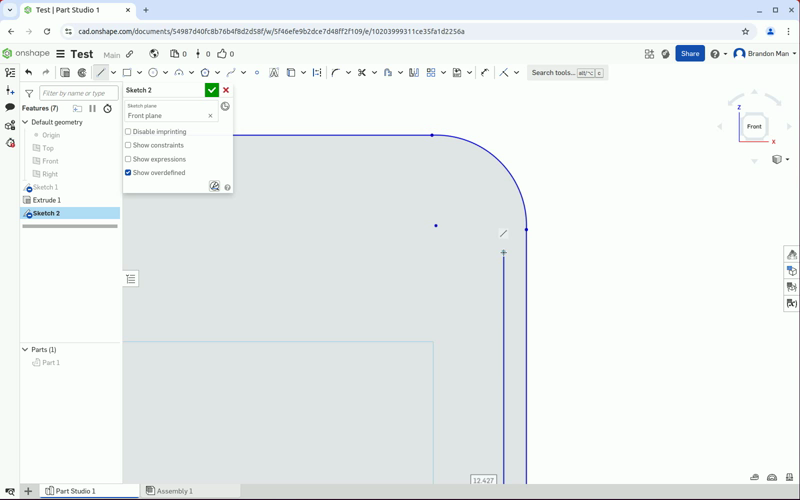
scroll(-6)
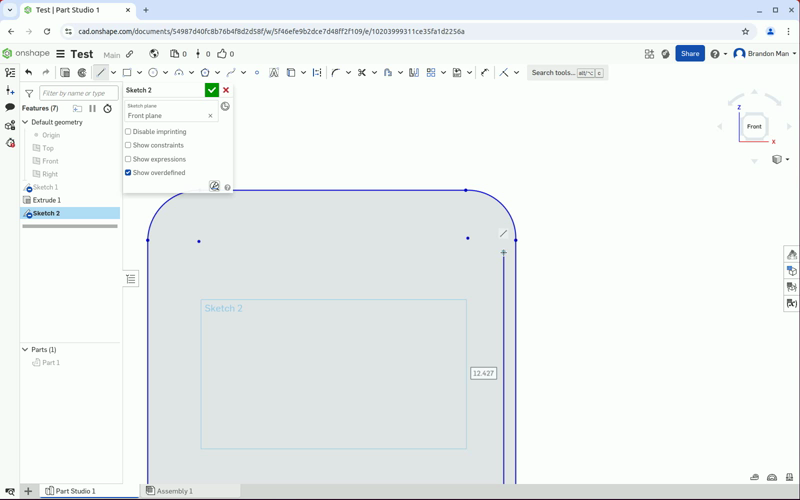
scroll(-6)
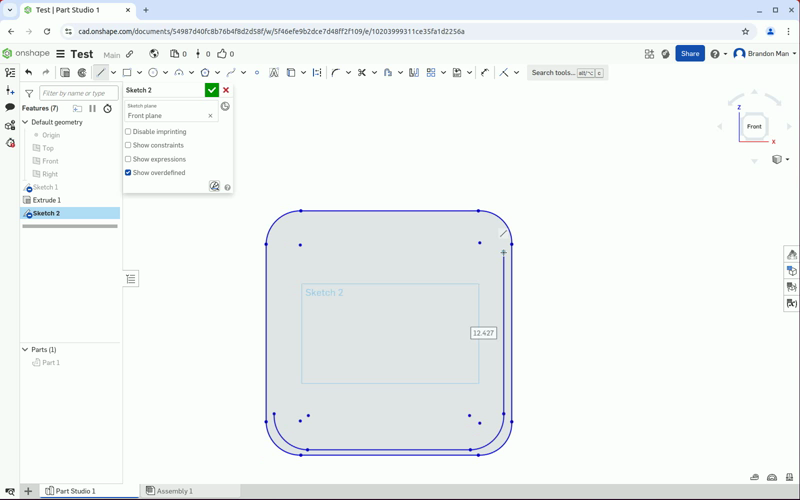
scroll(-6)
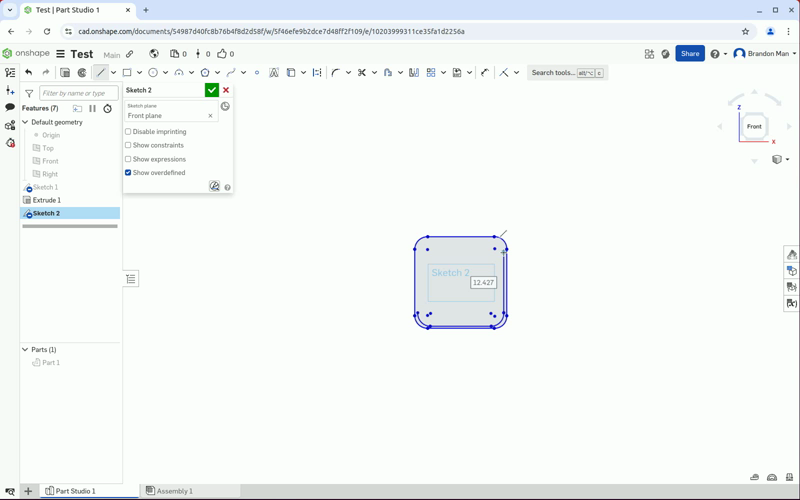
key_up(shift)
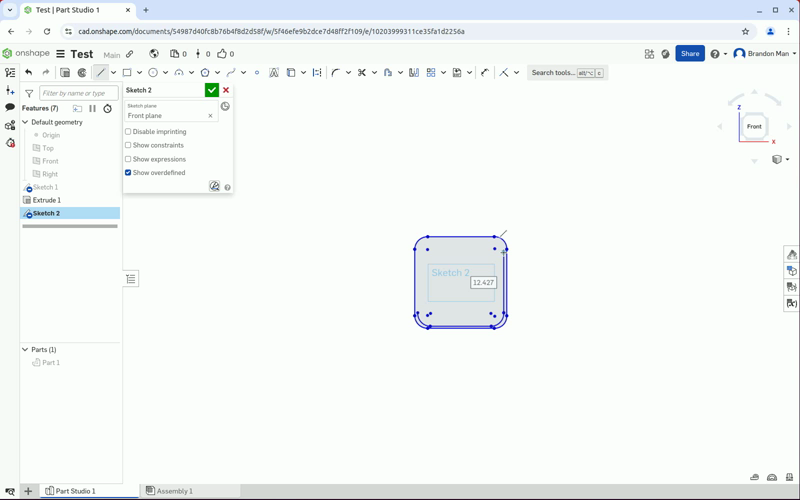
key(esc)
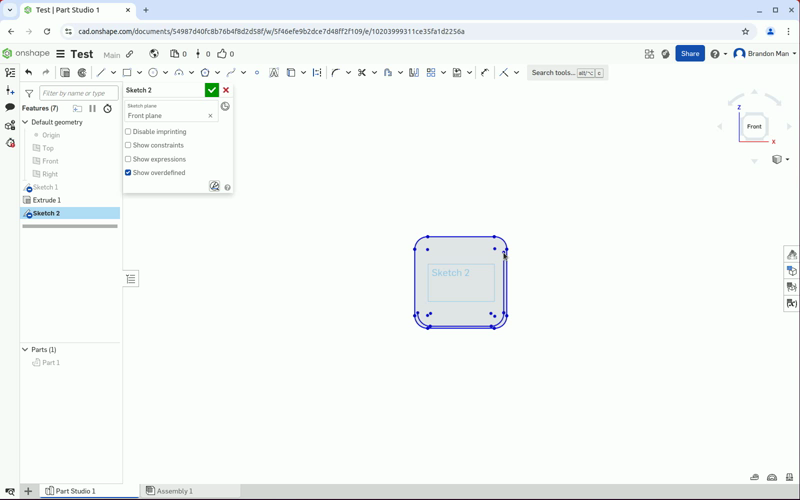
key(a)
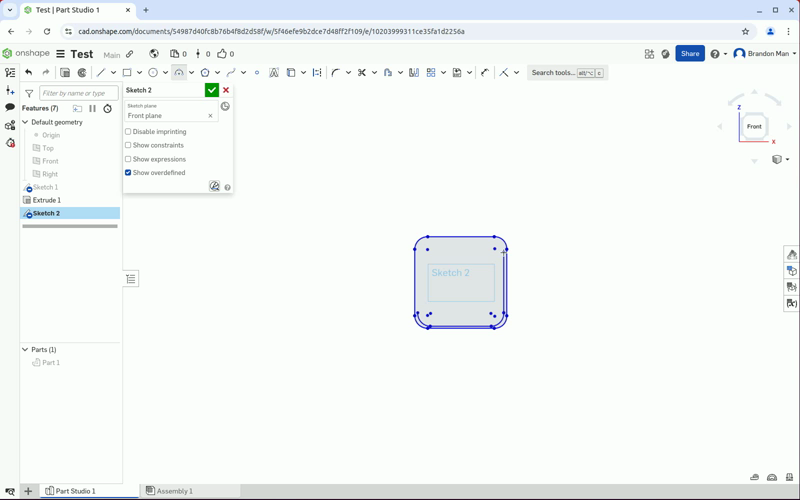
mouse_move(503, 252)
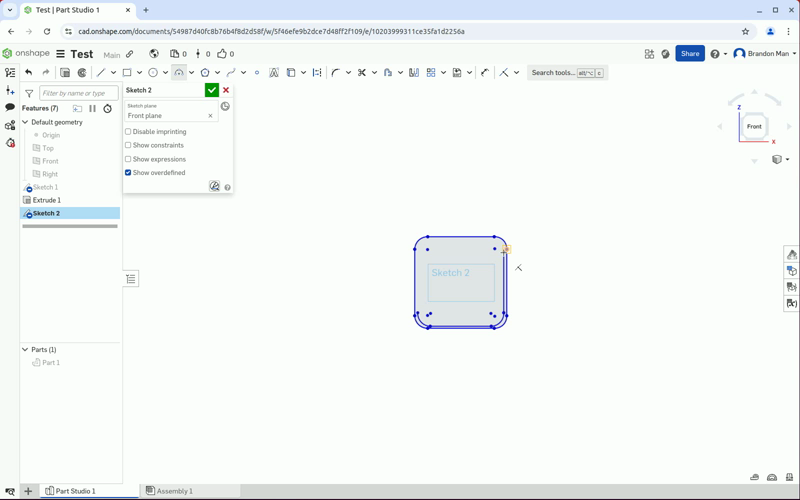
scroll(6)
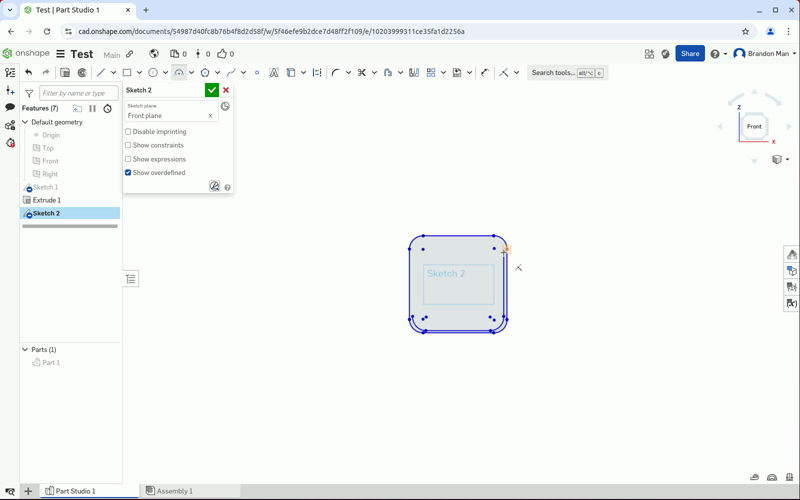
scroll(6)
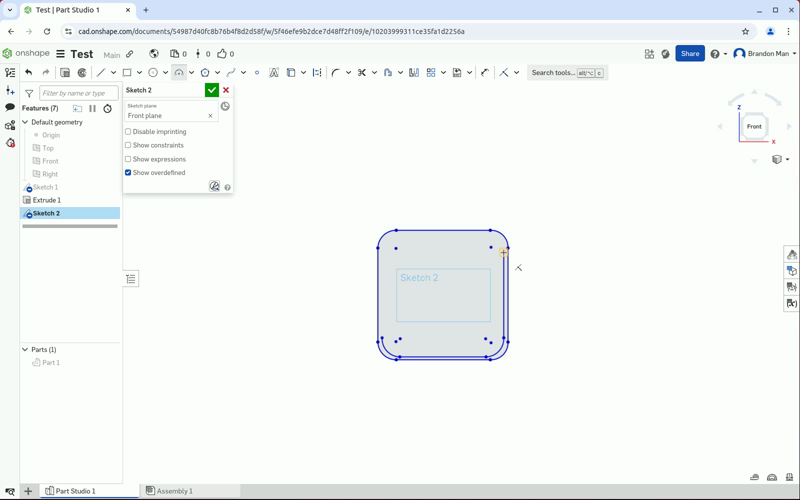
scroll(6)
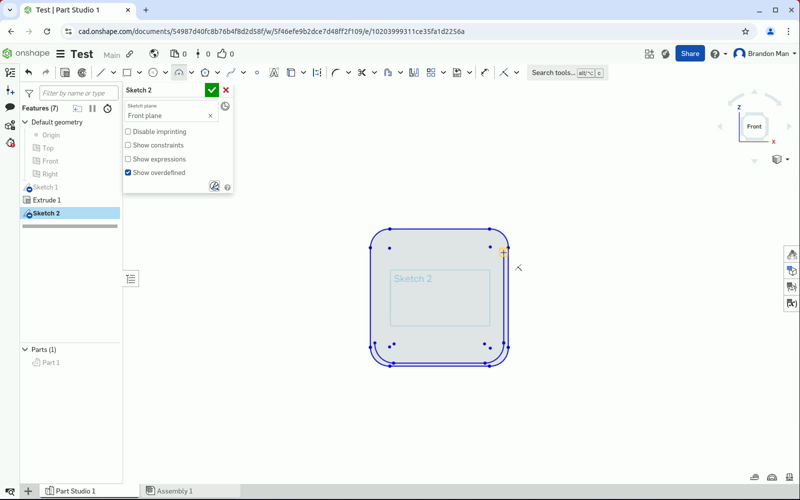
scroll(6)
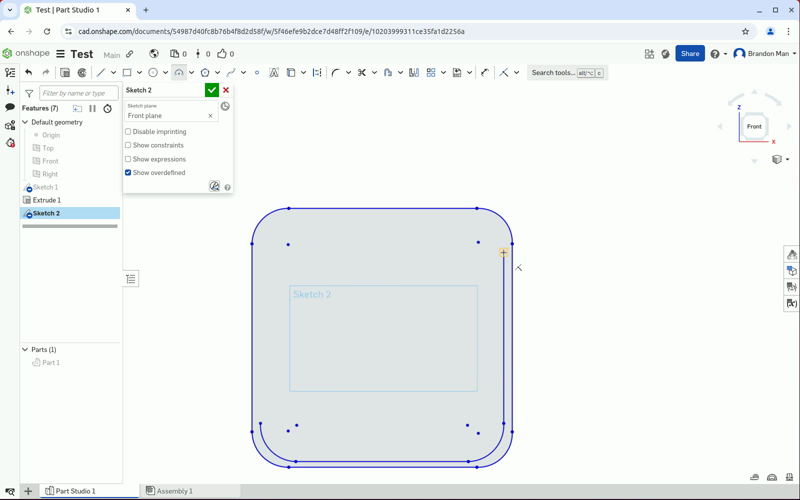
scroll(6)
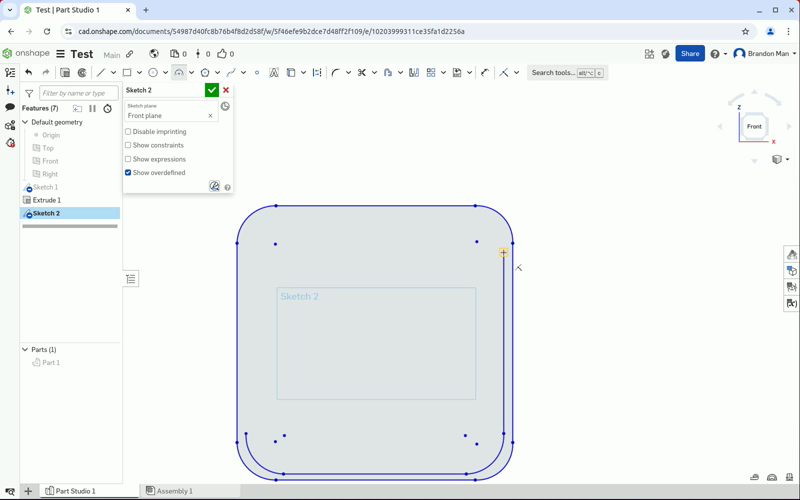
scroll(6)
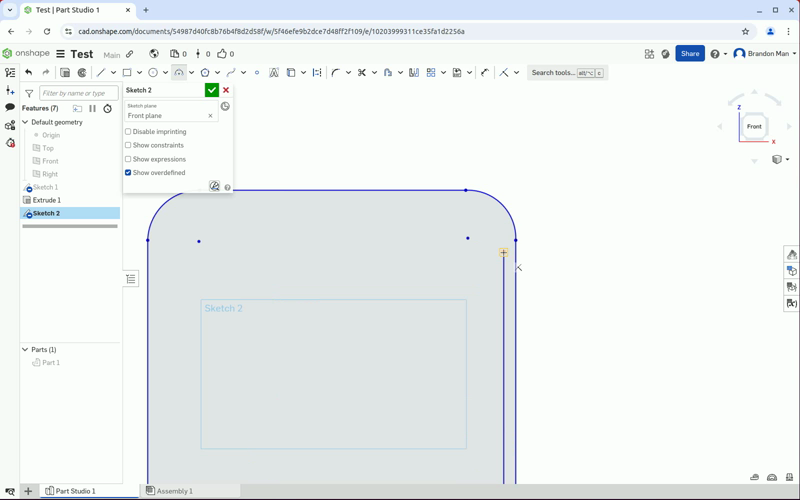
scroll(6)
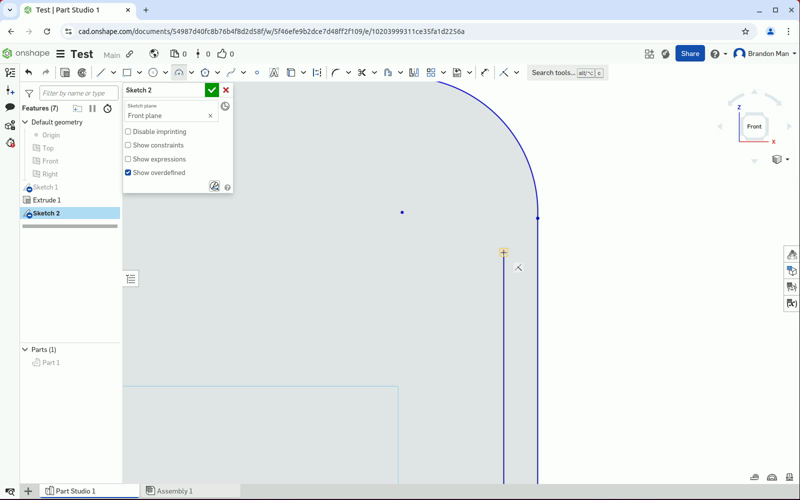
click(503, 252)
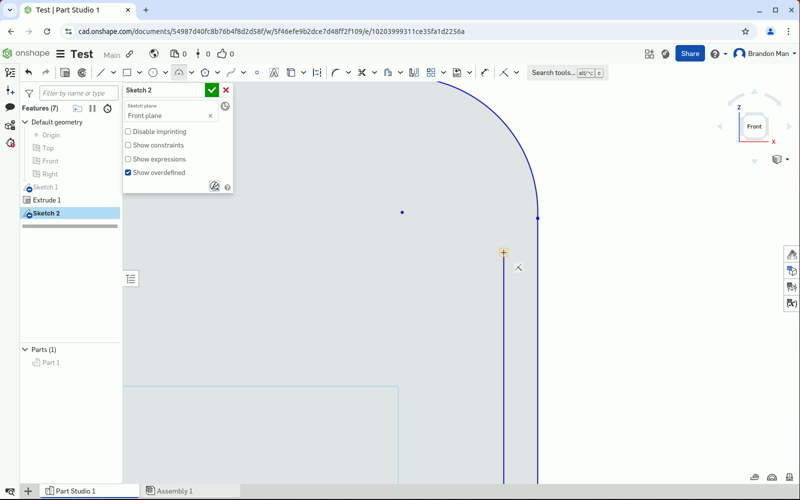
scroll(-6)
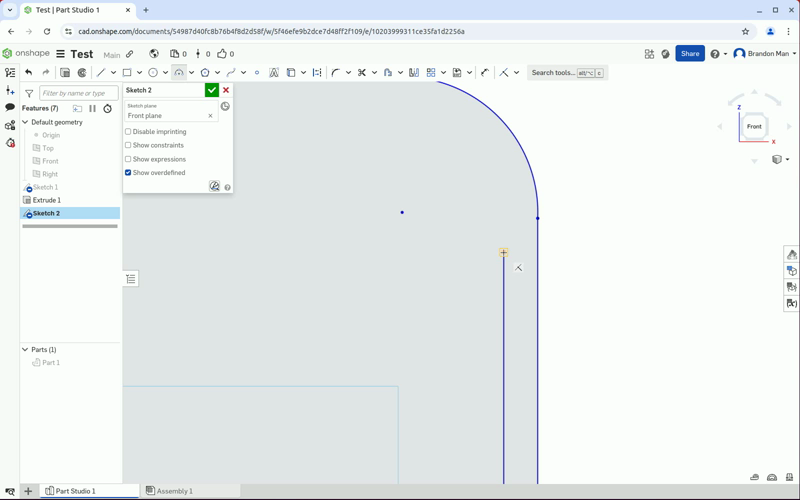
scroll(-6)
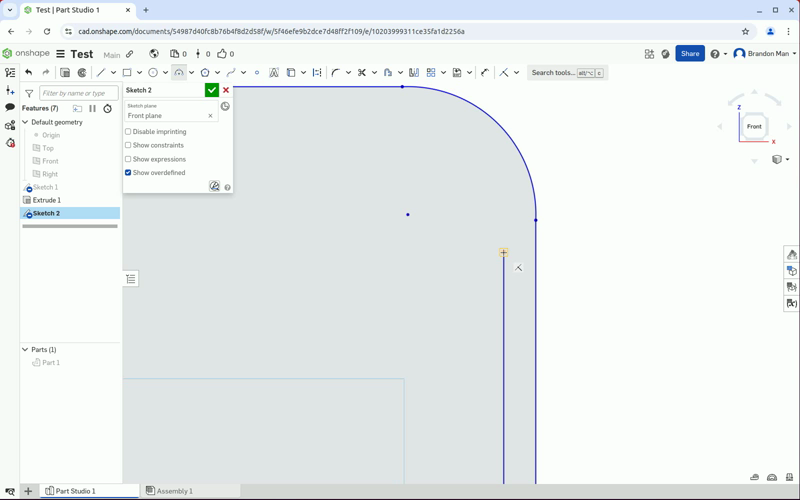
scroll(-6)
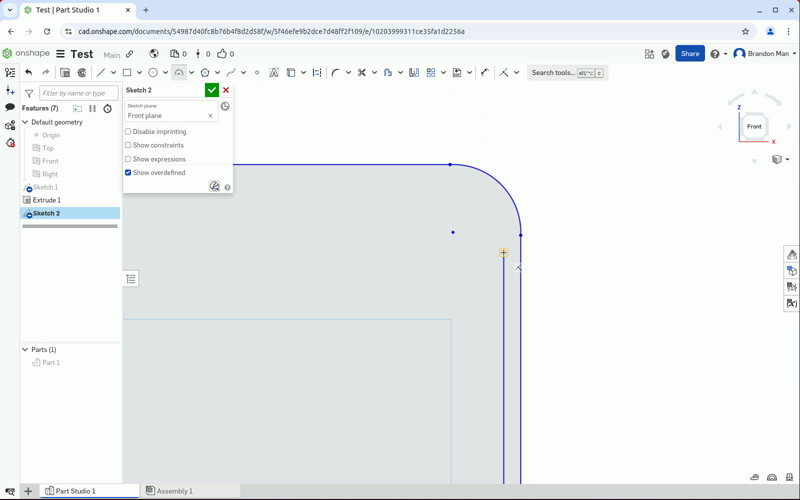
scroll(-6)
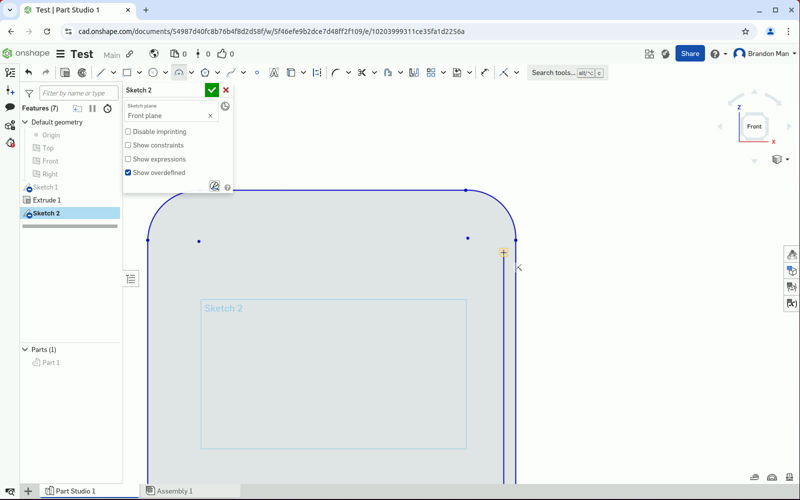
scroll(-6)
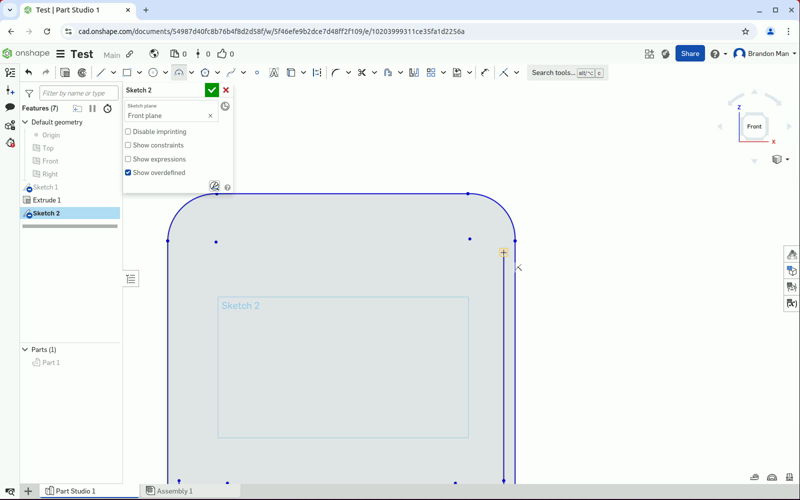
scroll(-6)
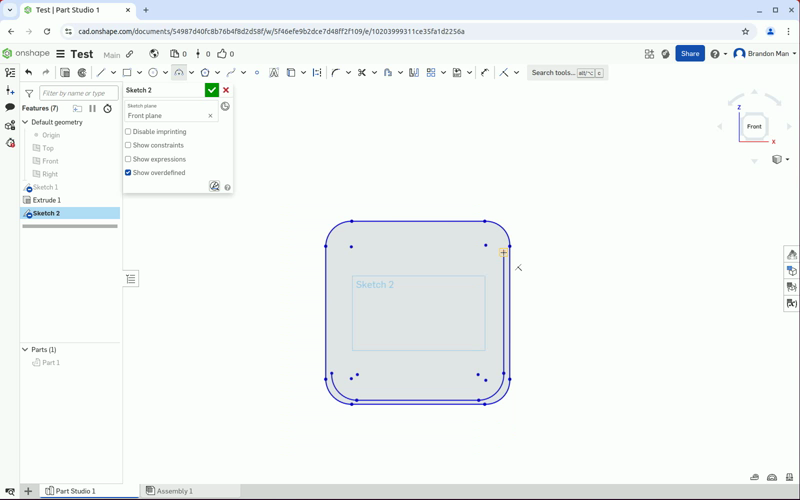
scroll(-6)
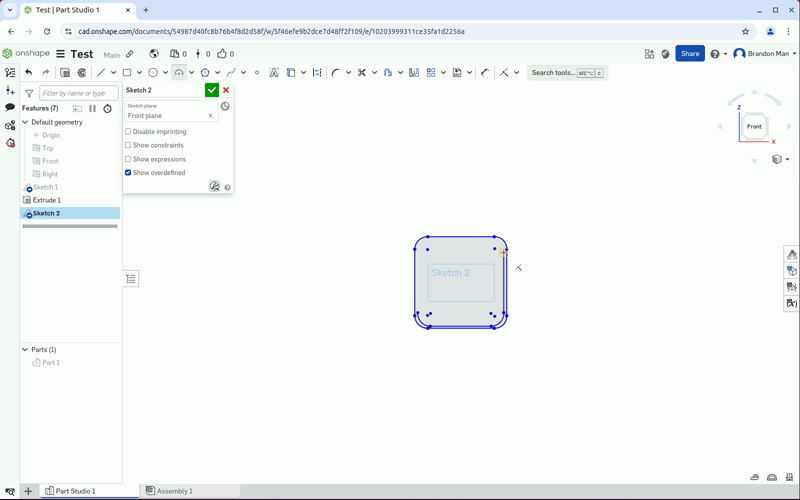
key_down(shift)
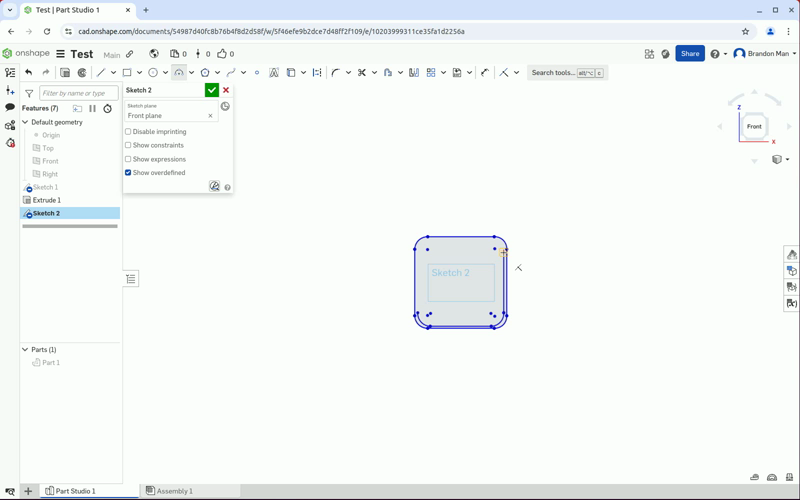
mouse_move(491, 239)
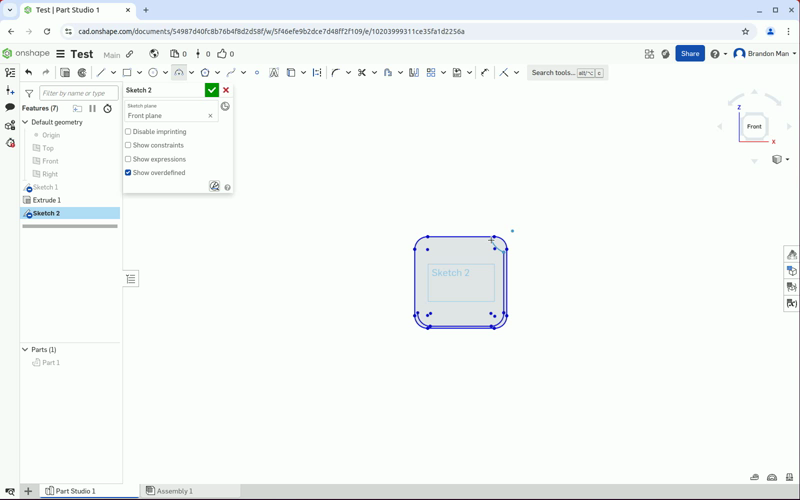
scroll(6)
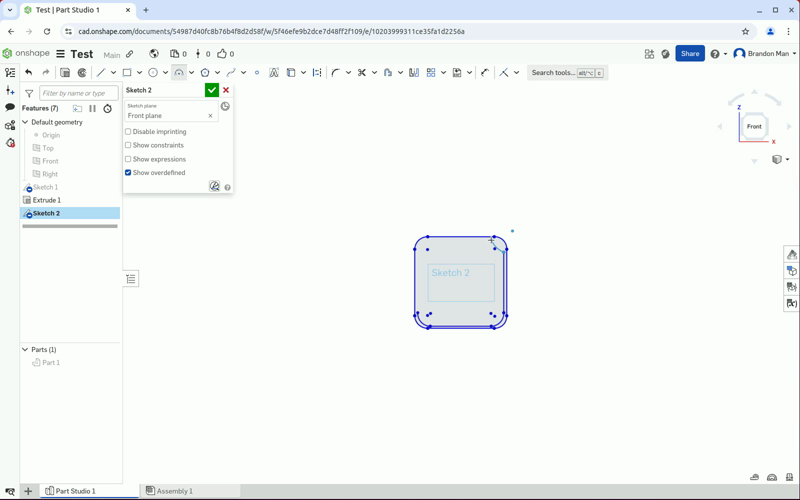
scroll(6)
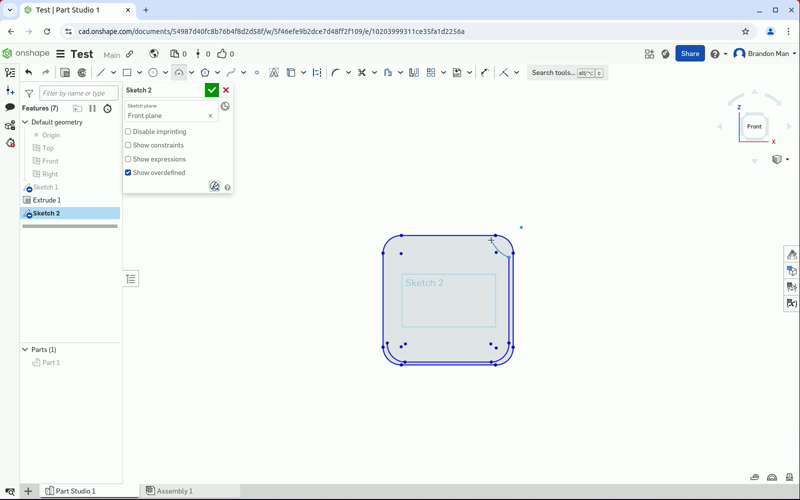
scroll(6)
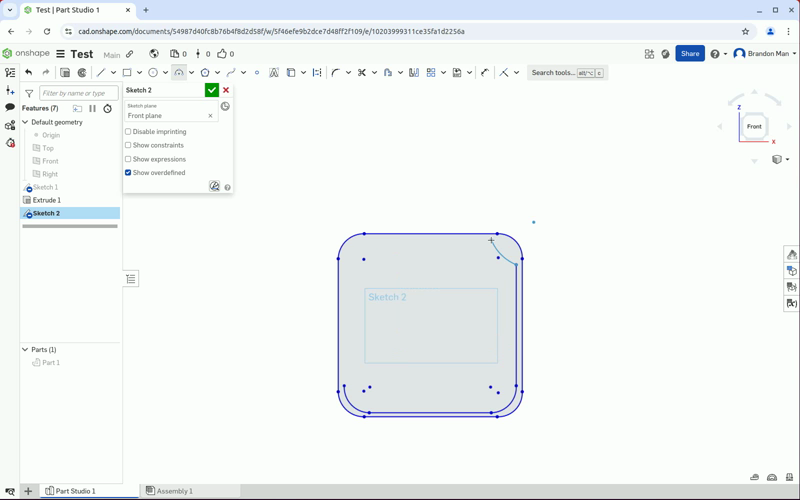
scroll(6)
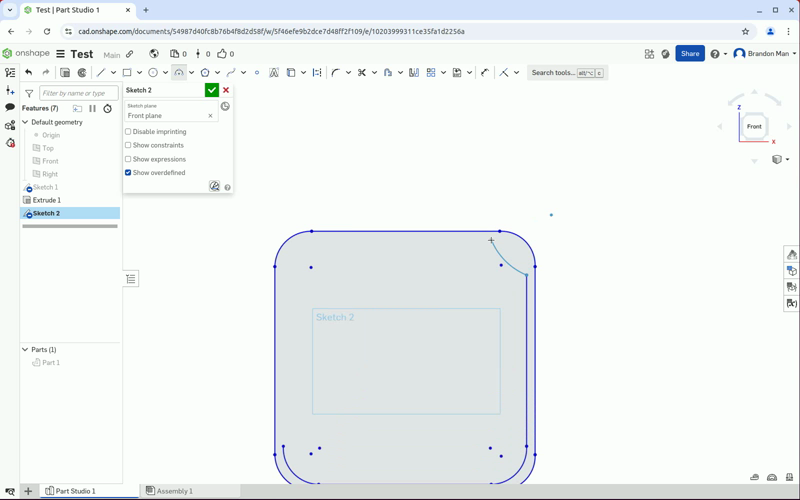
scroll(6)
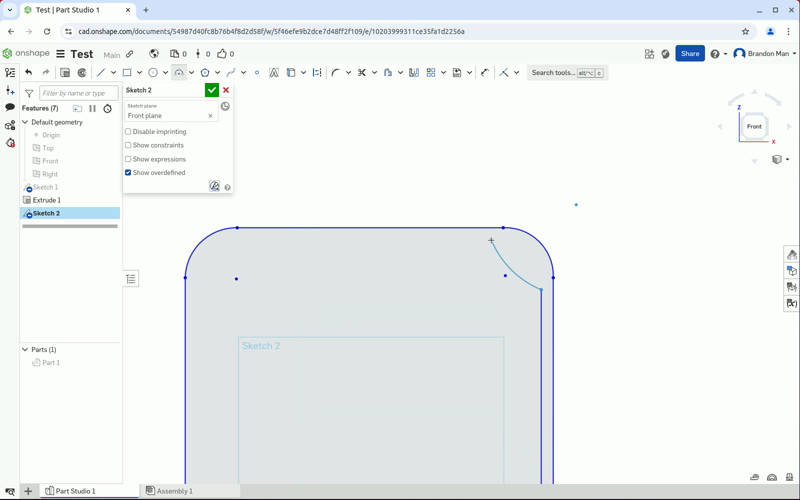
scroll(6)
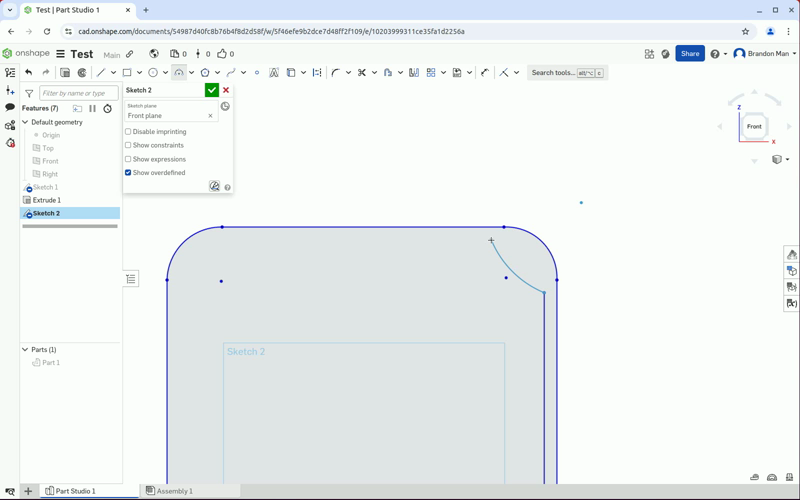
scroll(6)
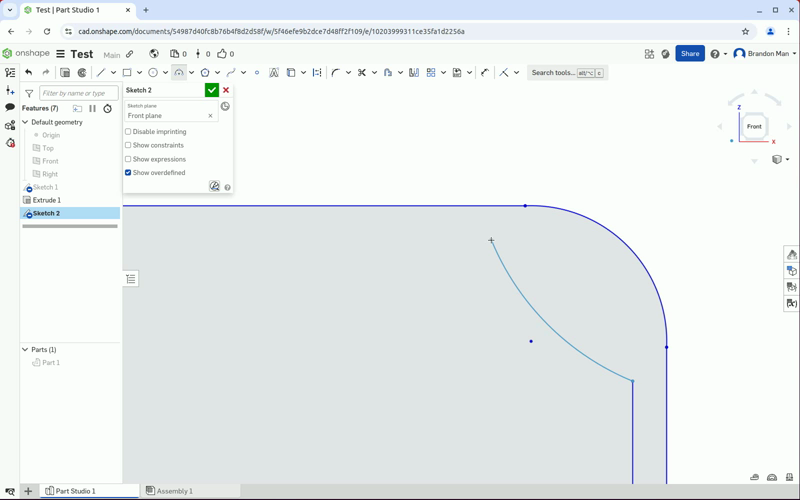
click(491, 239)
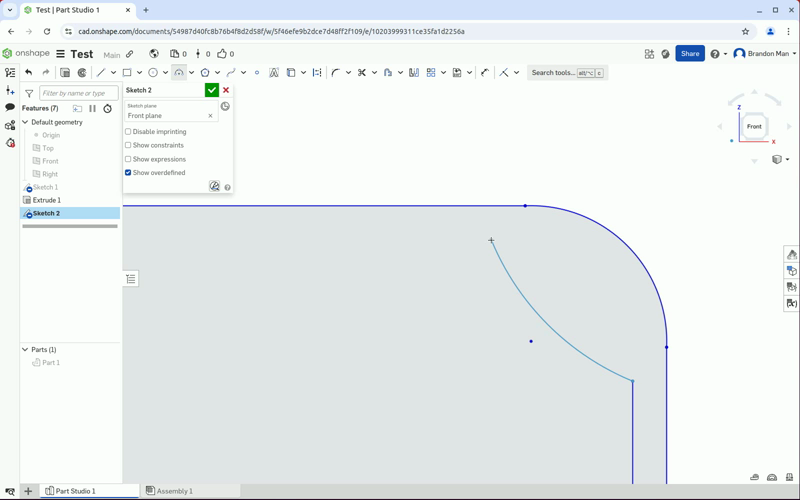
scroll(-6)
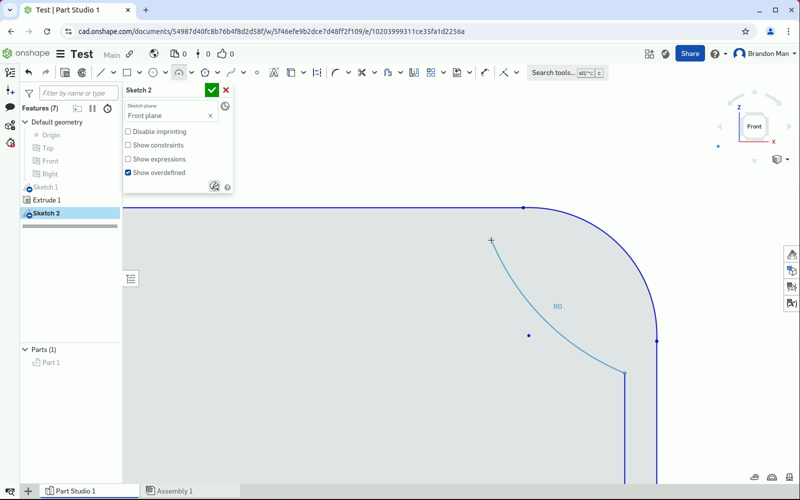
scroll(-6)
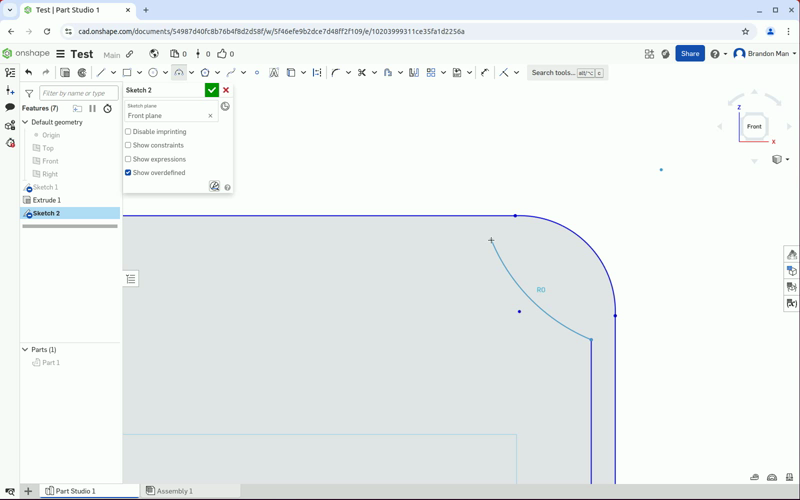
scroll(-6)
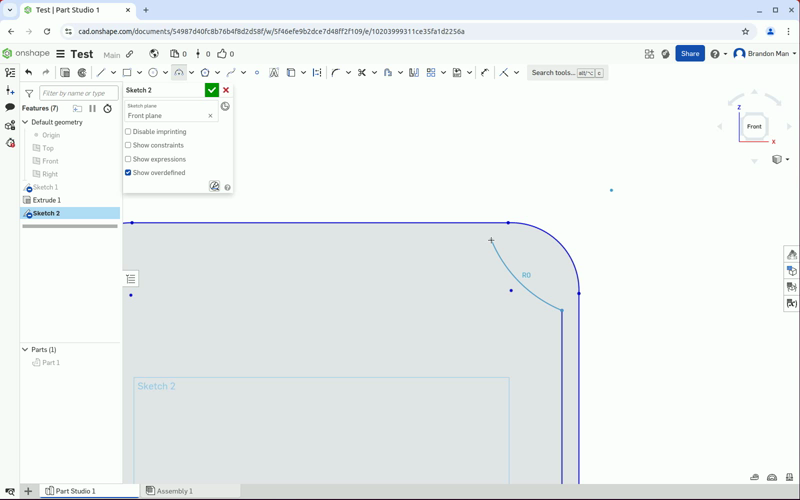
scroll(-6)
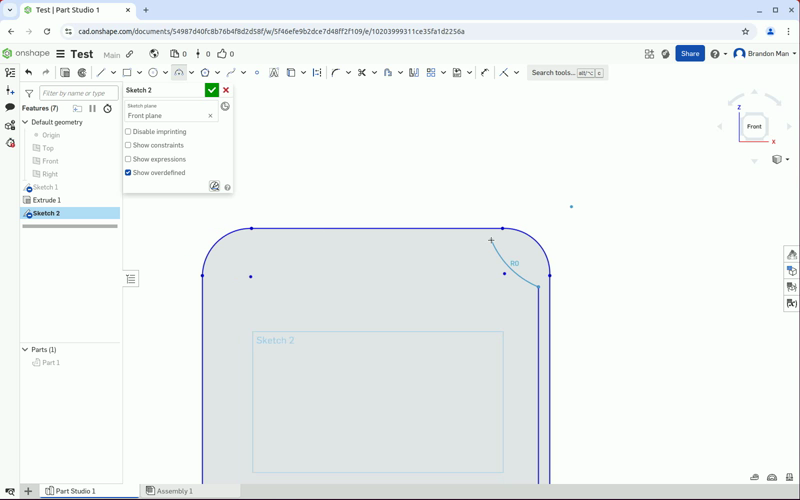
scroll(-6)
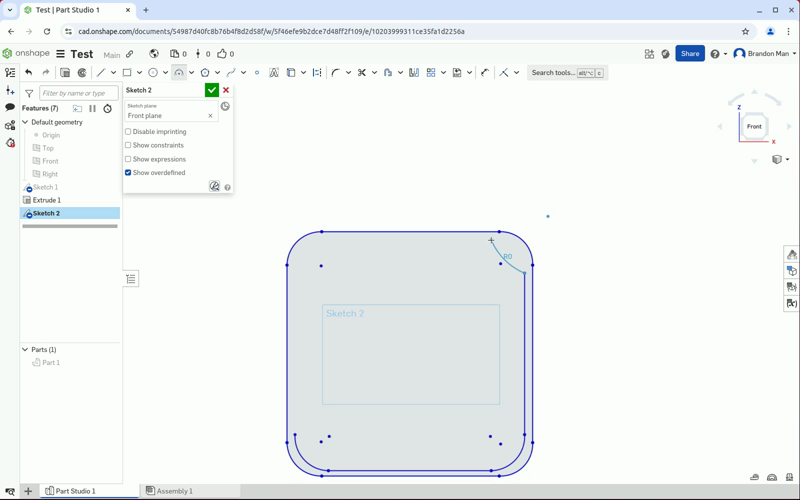
scroll(-6)
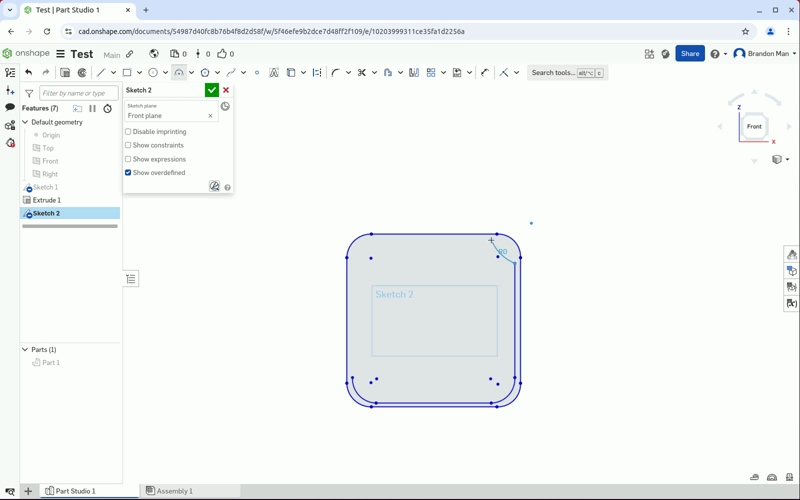
scroll(-6)
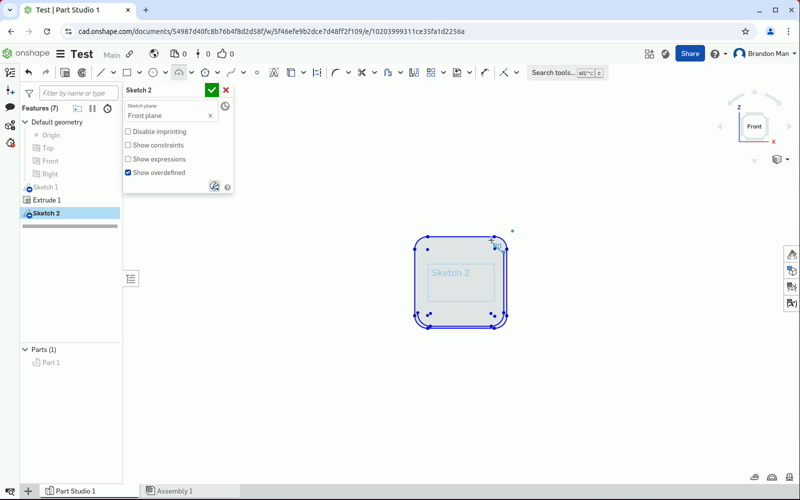
mouse_move(500, 243)
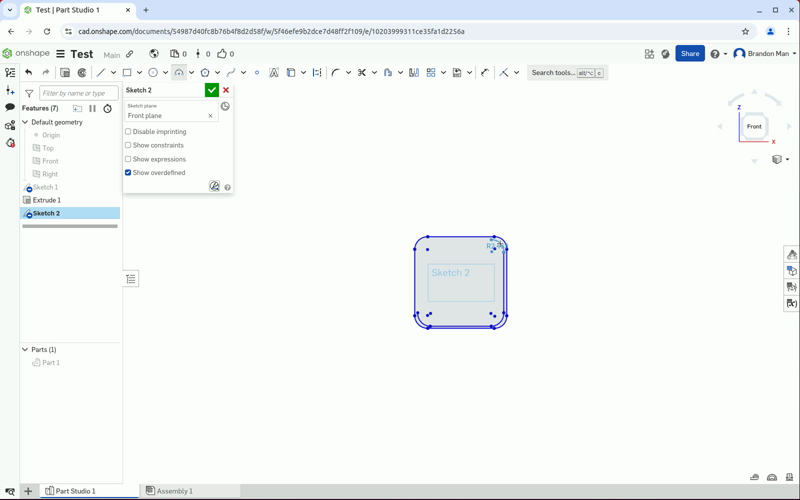
scroll(6)
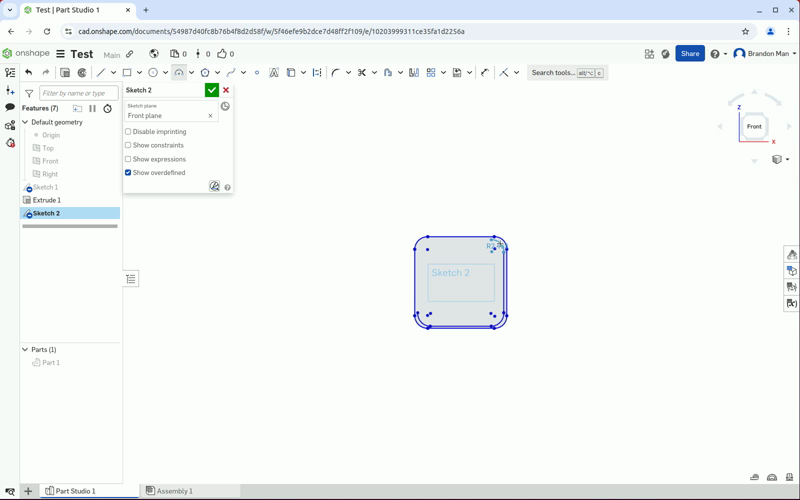
scroll(6)
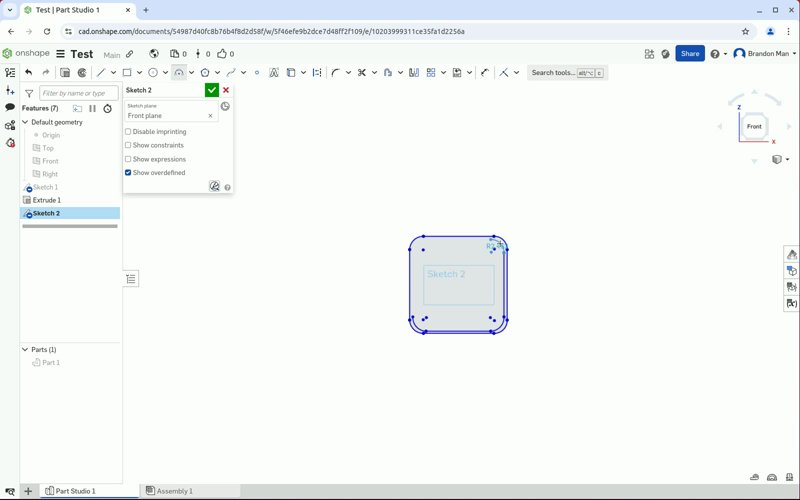
scroll(6)
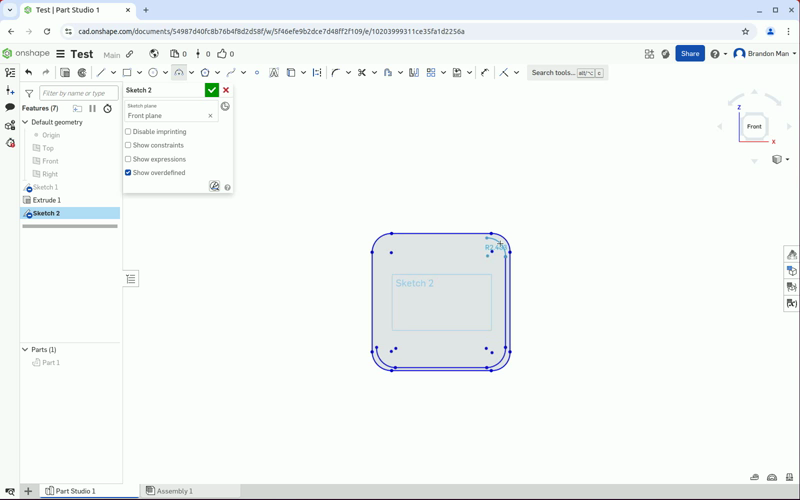
scroll(6)
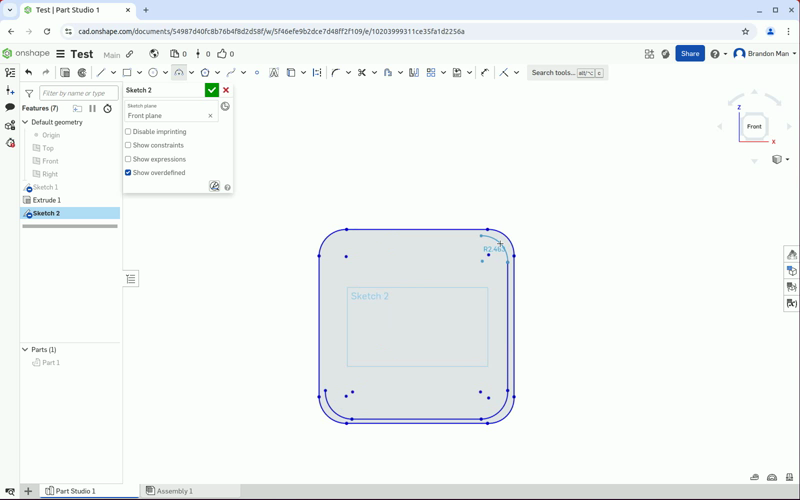
scroll(6)
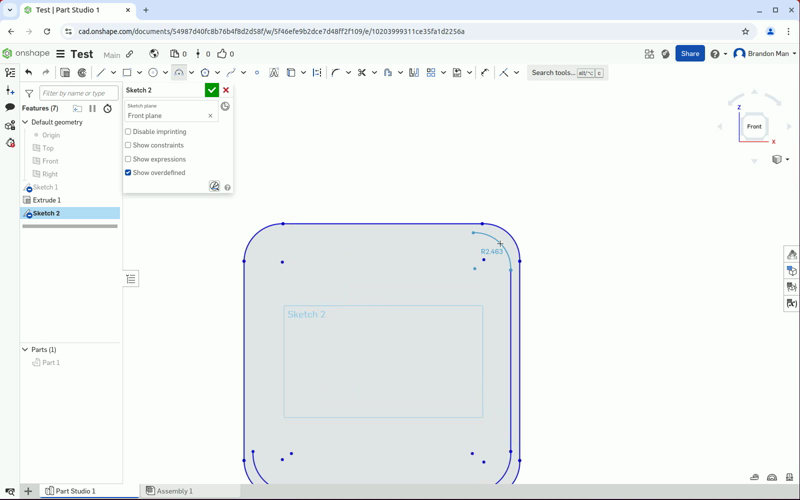
scroll(6)
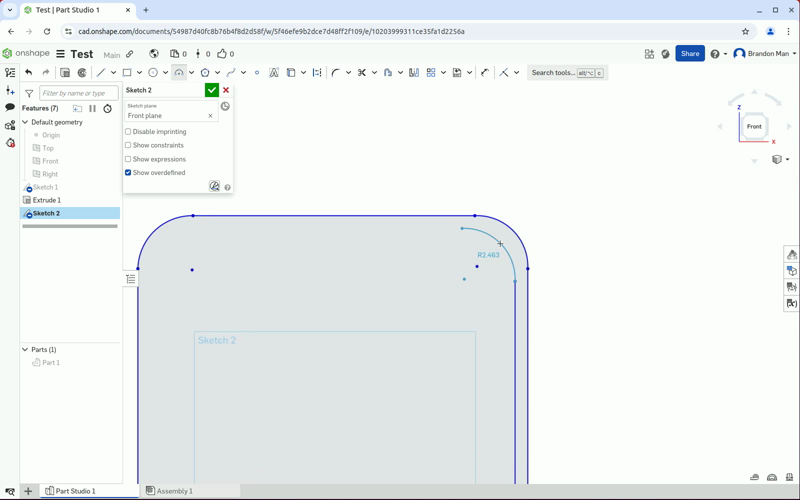
scroll(6)
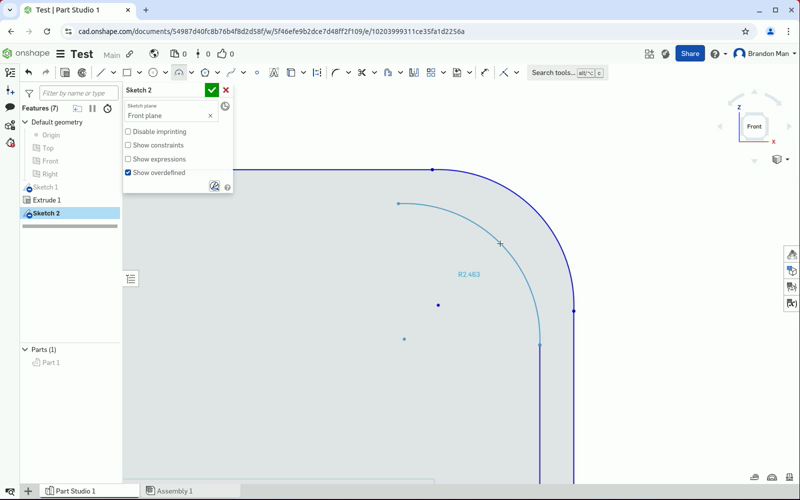
click(500, 243)
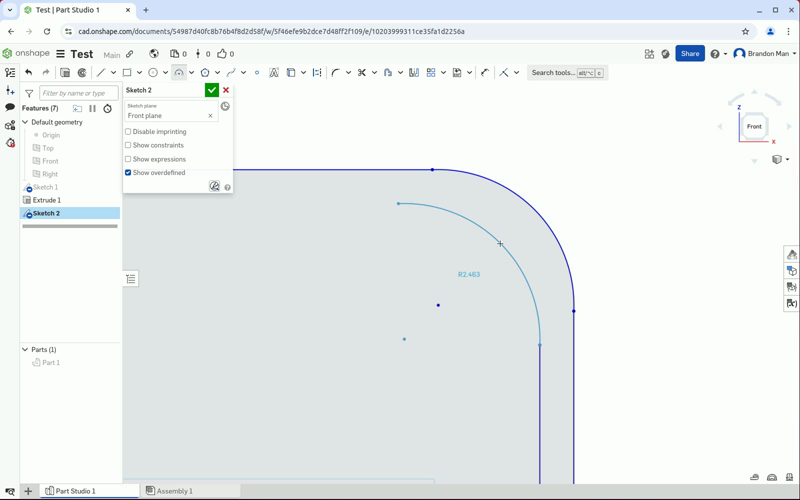
scroll(-6)
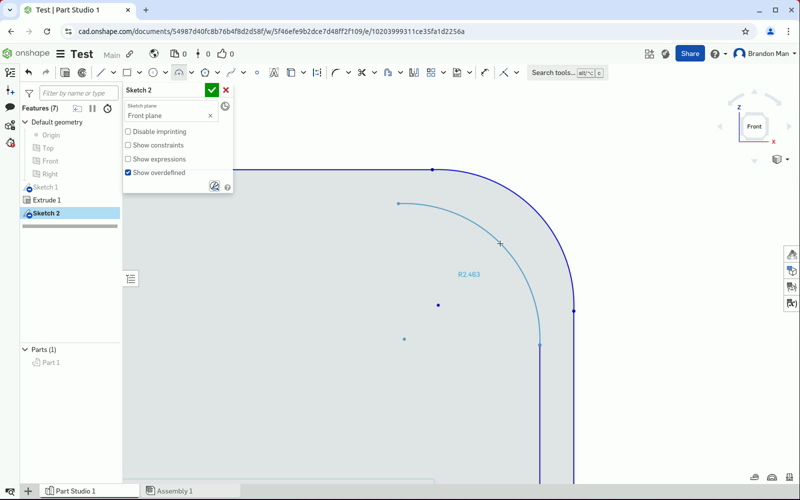
scroll(-6)
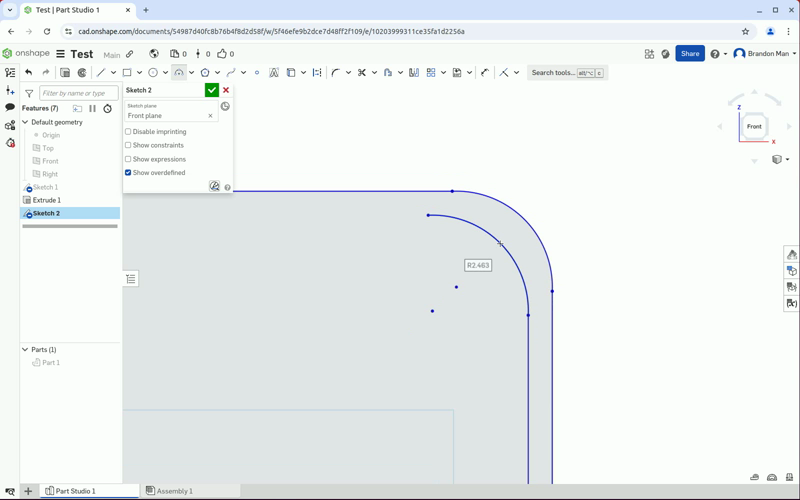
scroll(-6)
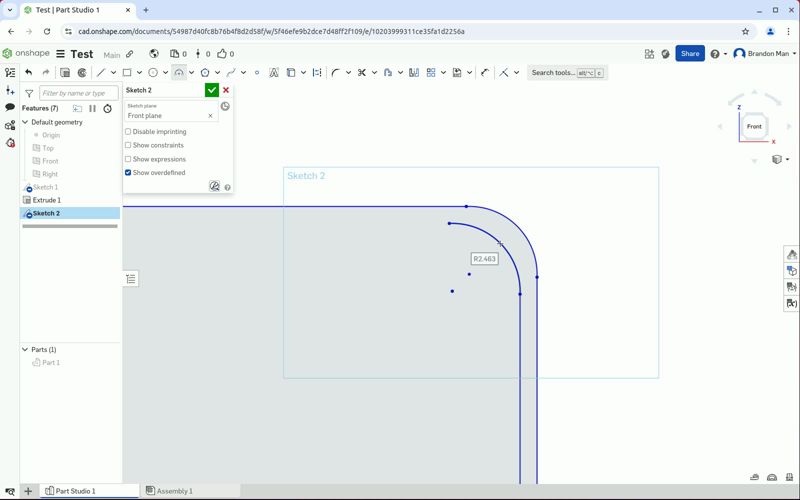
scroll(-6)
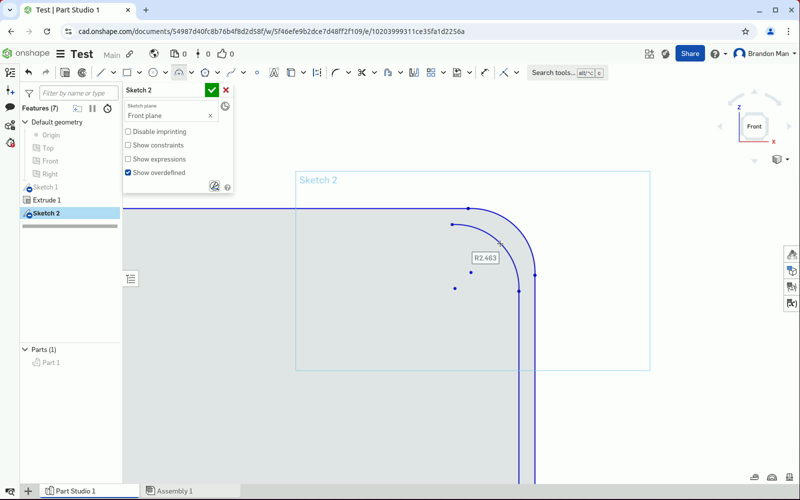
scroll(-6)
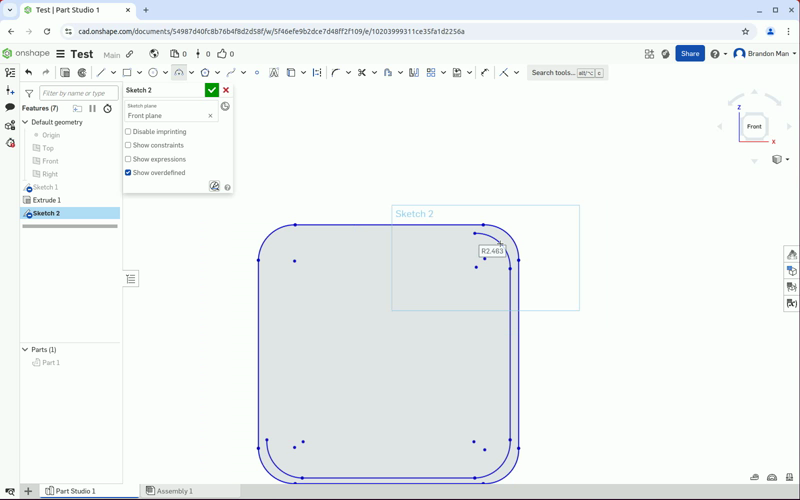
scroll(-6)
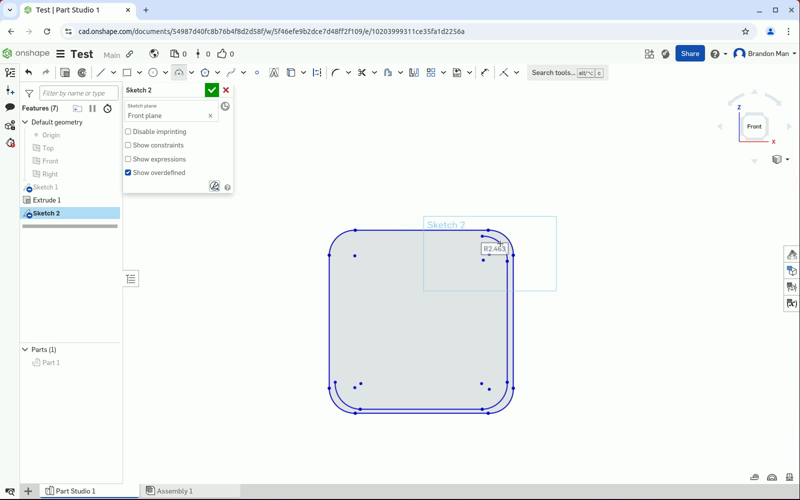
scroll(-6)
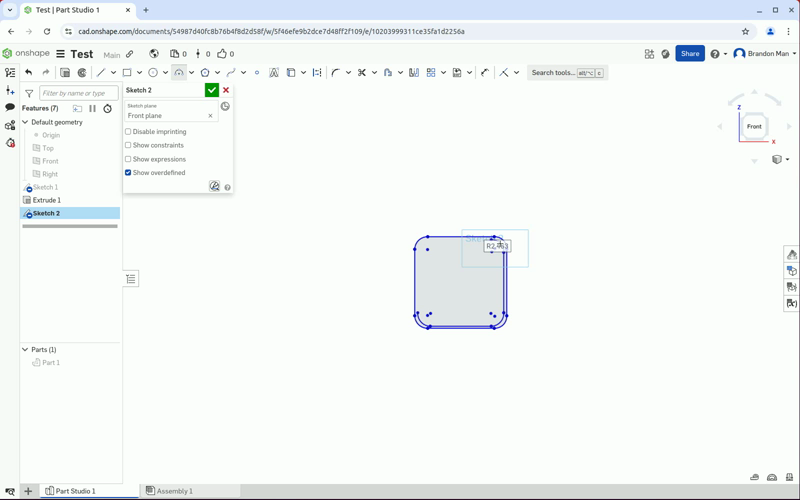
key_up(shift)
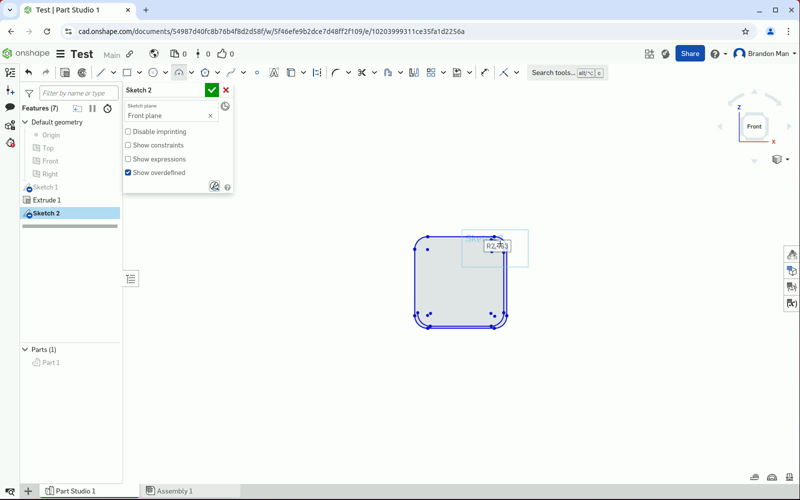
key(esc)
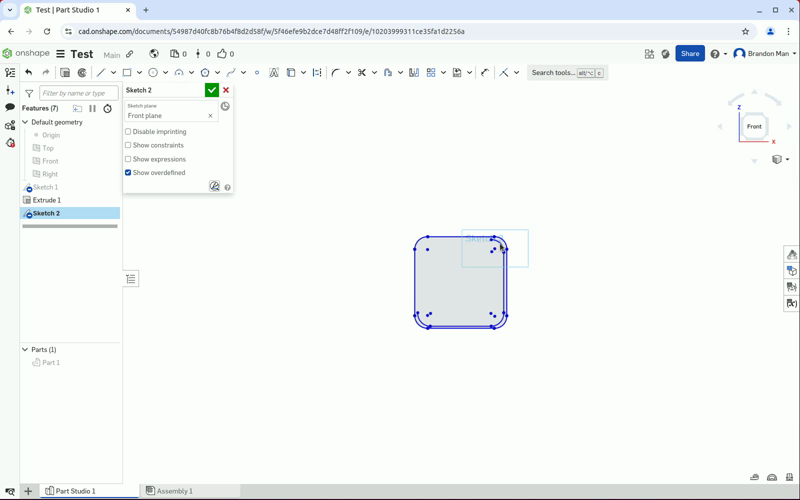
key(l)
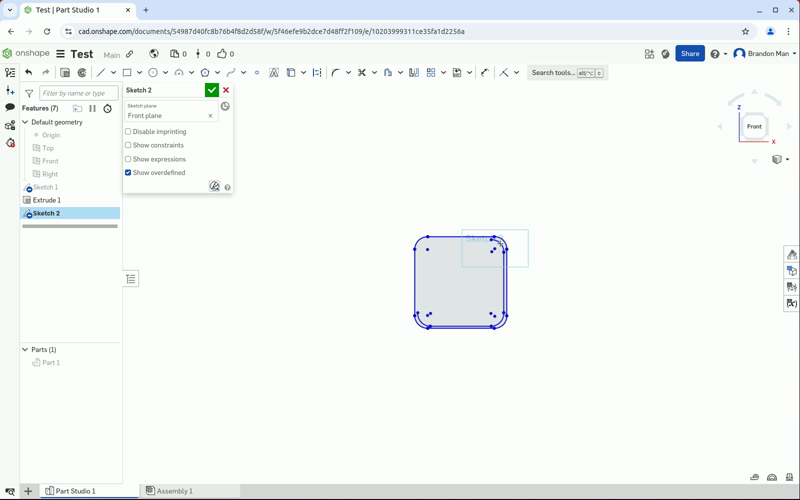
mouse_move(491, 239)
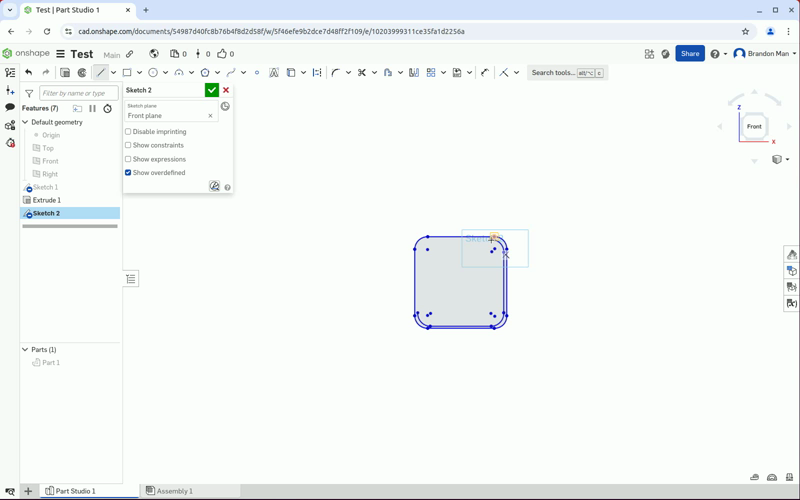
scroll(6)
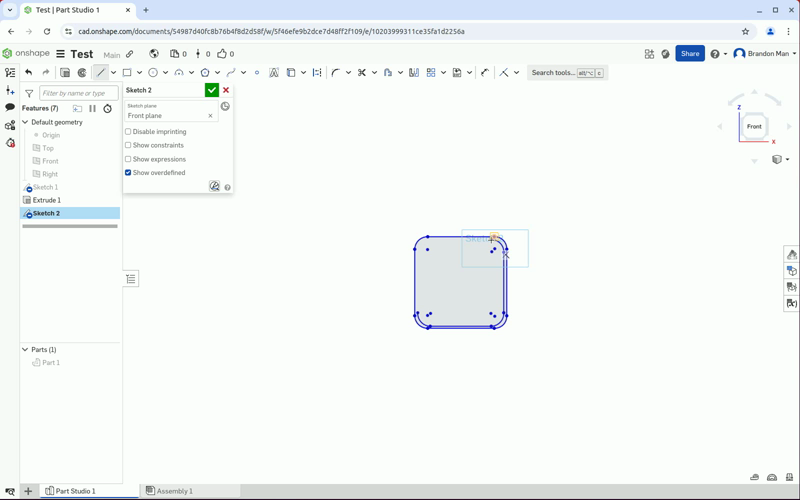
scroll(6)
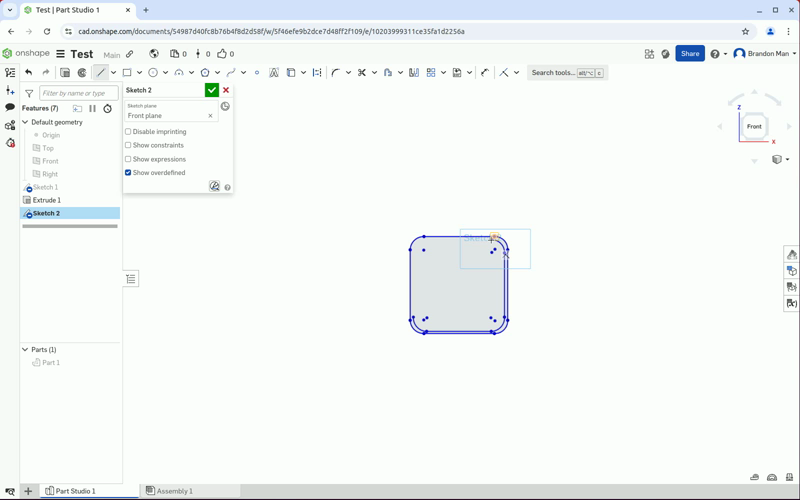
scroll(6)
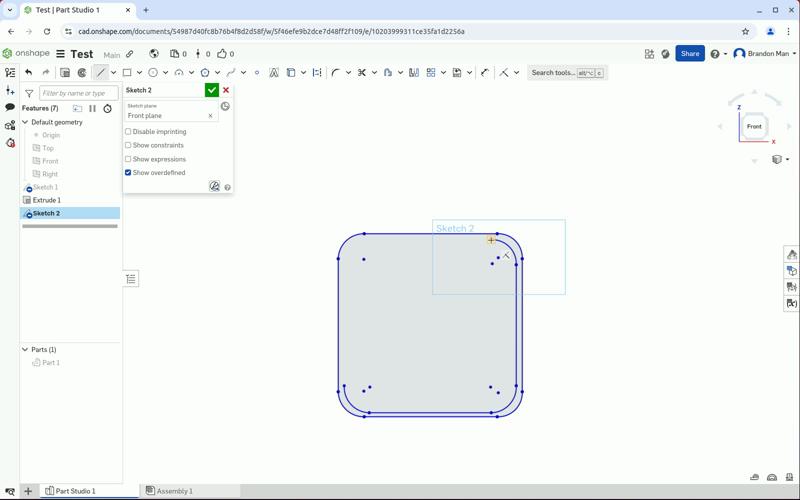
scroll(6)
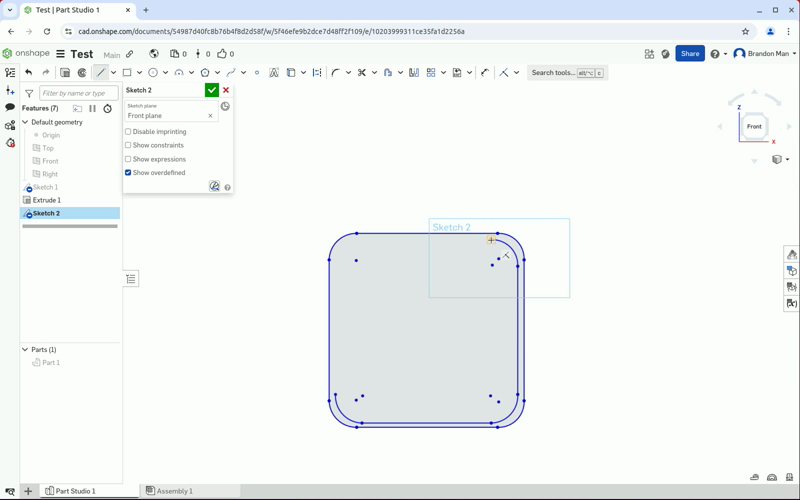
scroll(6)
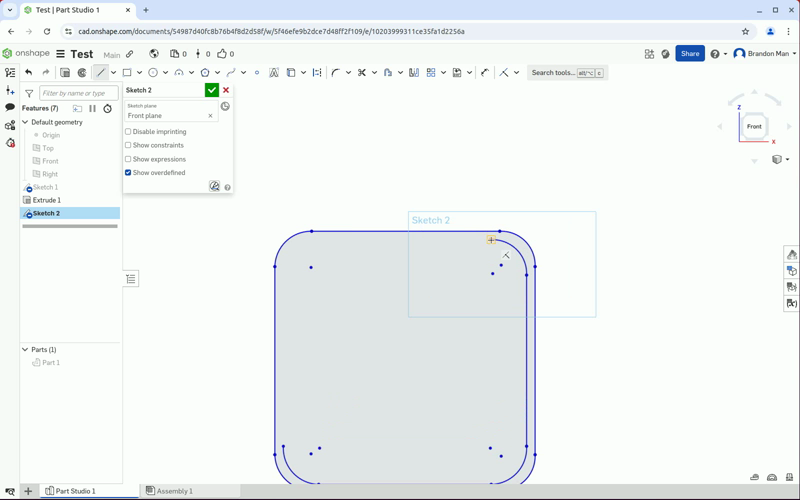
scroll(6)
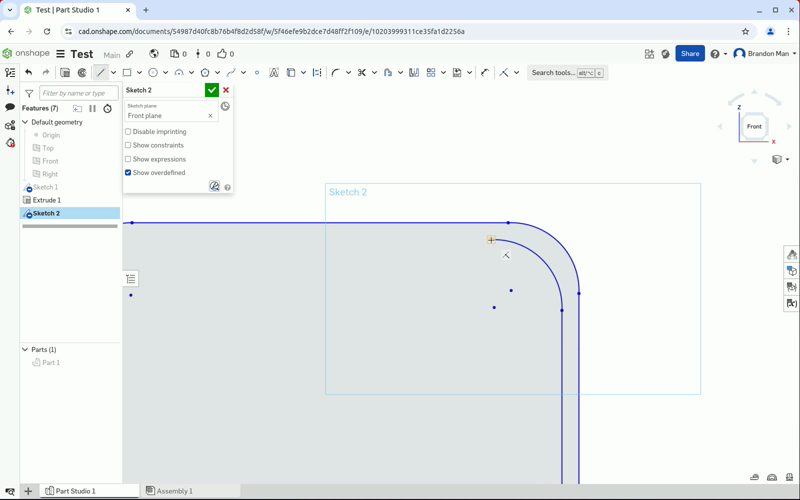
scroll(6)
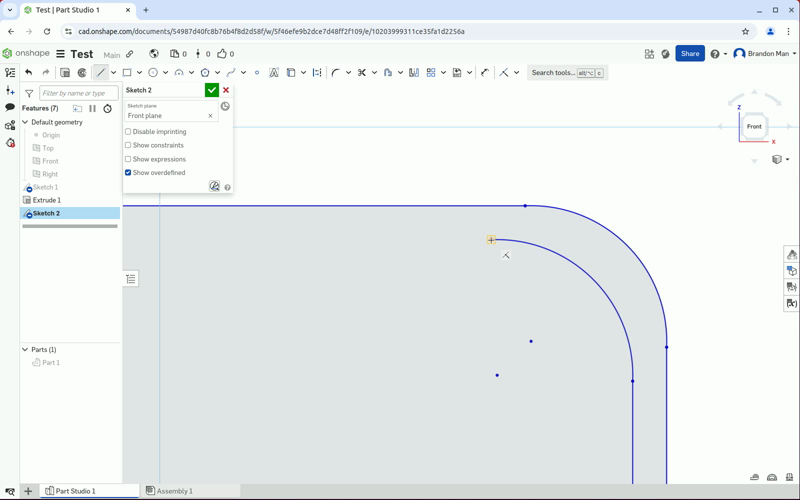
click(491, 239)
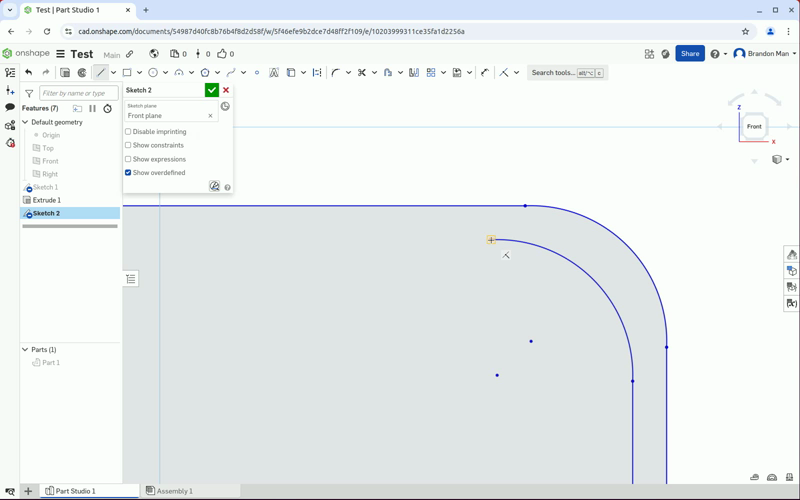
scroll(-6)
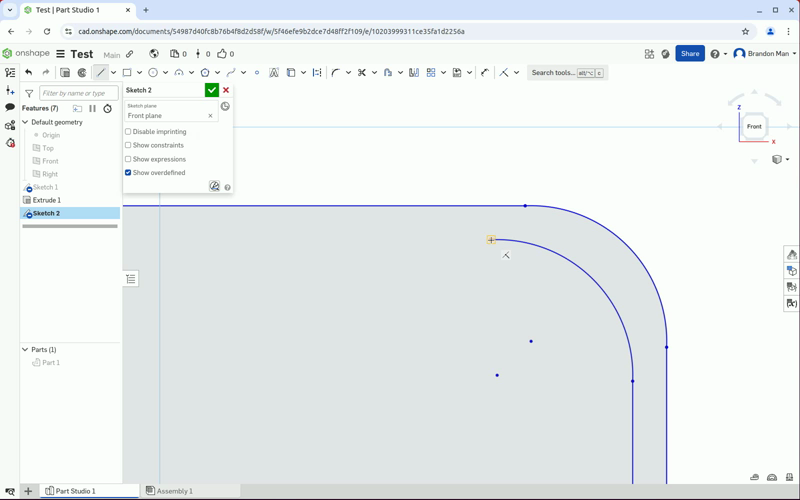
scroll(-6)
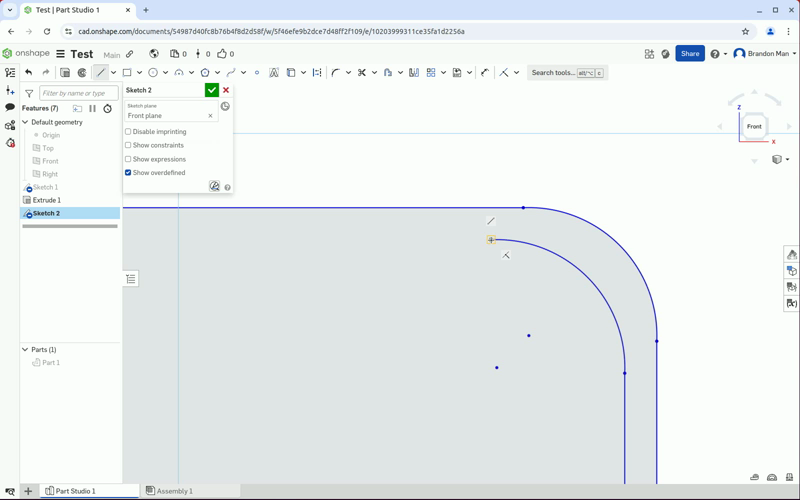
scroll(-6)
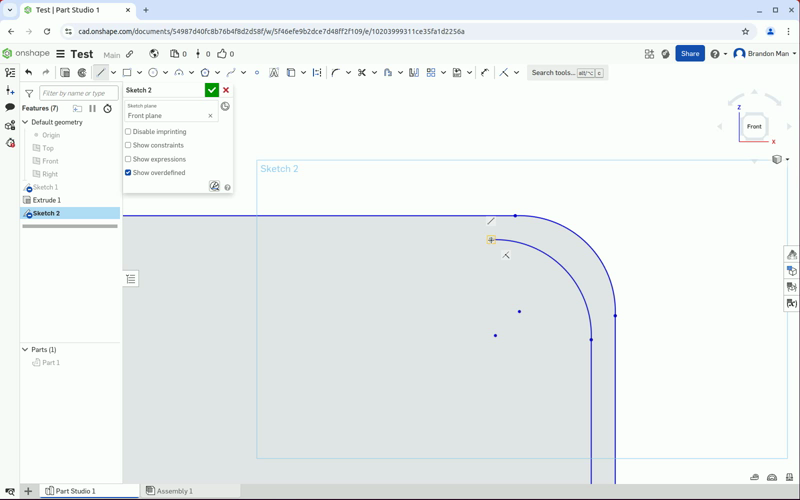
scroll(-6)
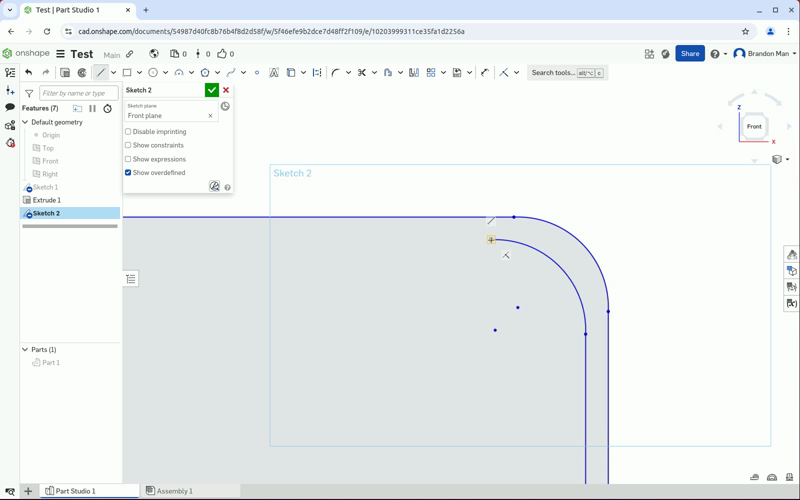
scroll(-6)
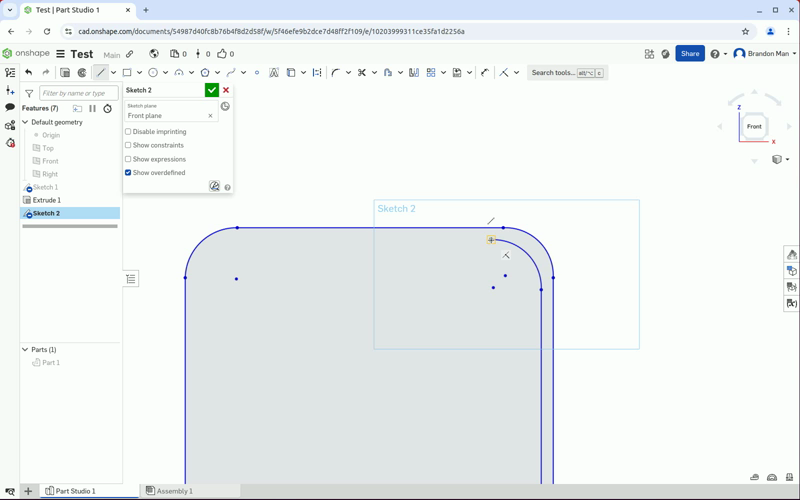
scroll(-6)
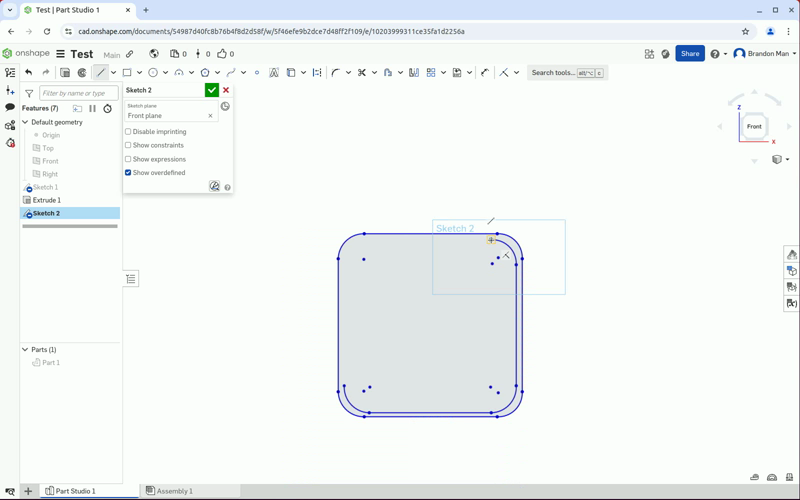
scroll(-6)
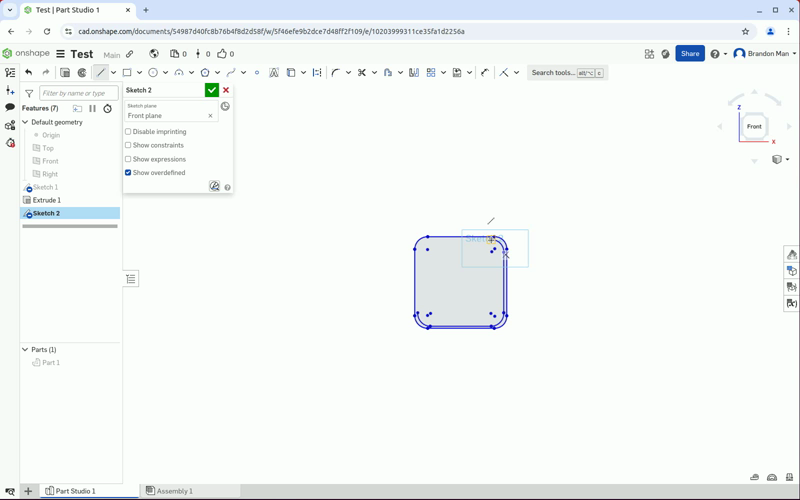
key_down(shift)
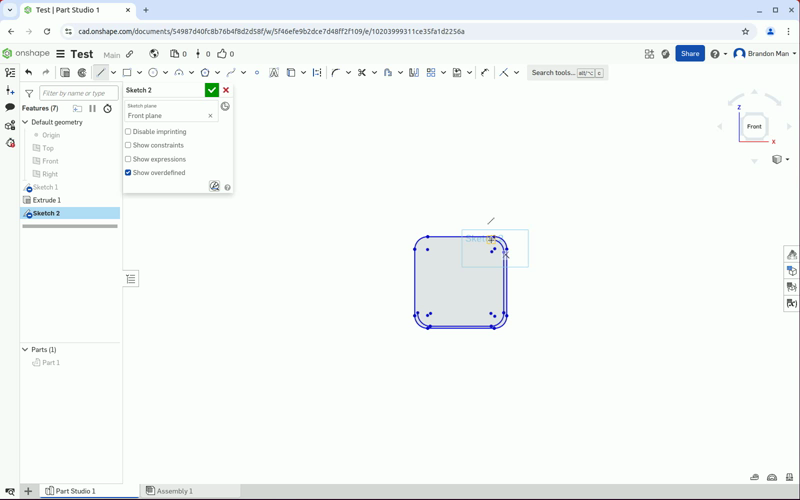
mouse_move(430, 239)
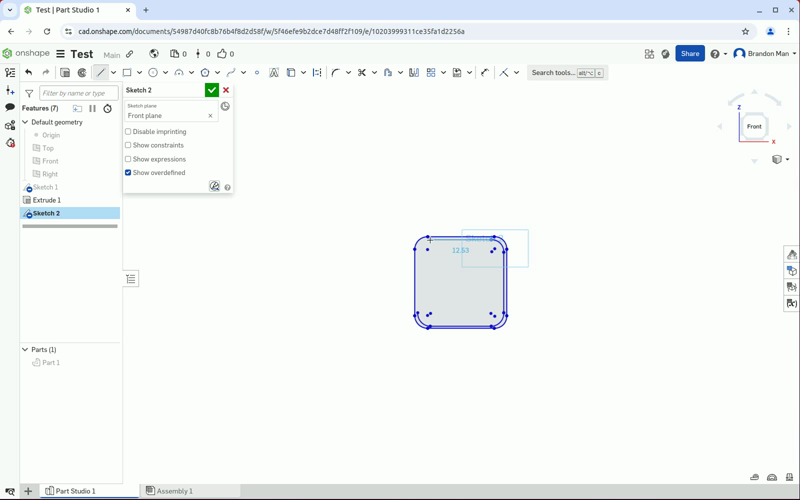
scroll(6)
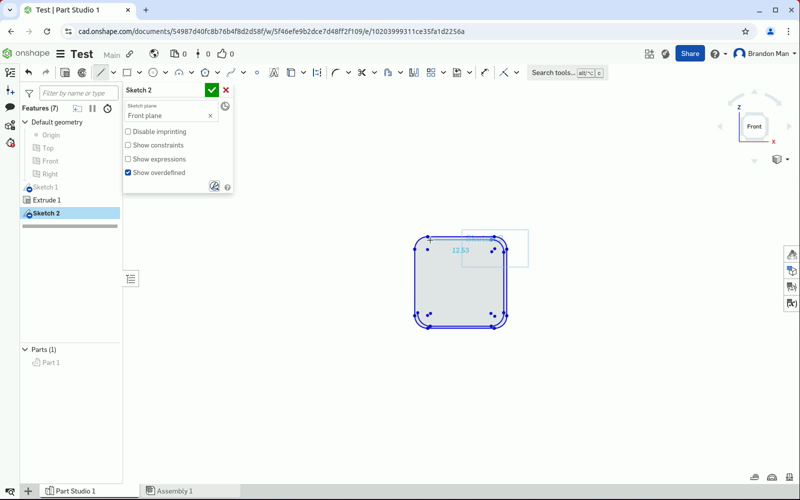
scroll(6)
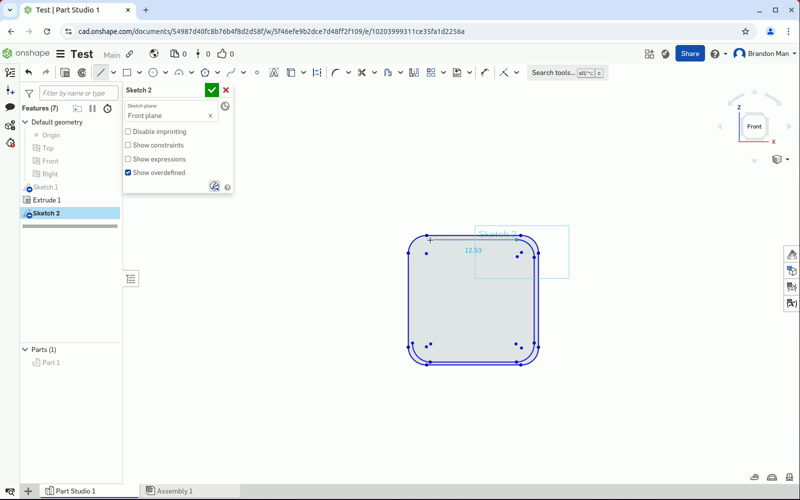
scroll(6)
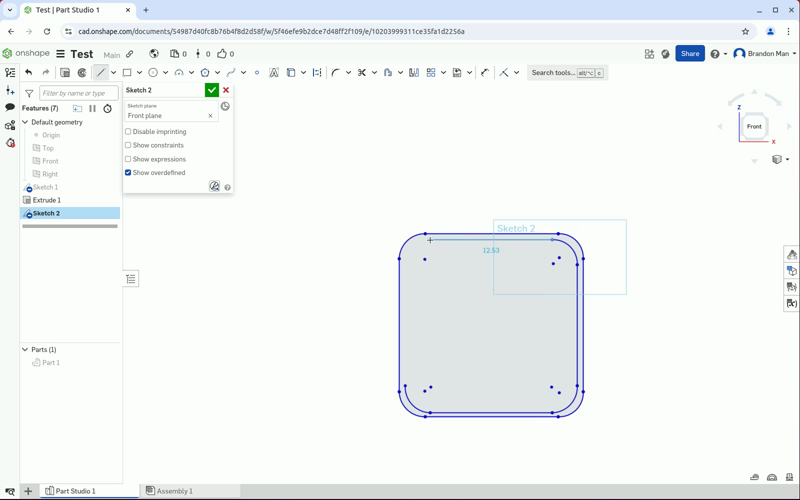
scroll(6)
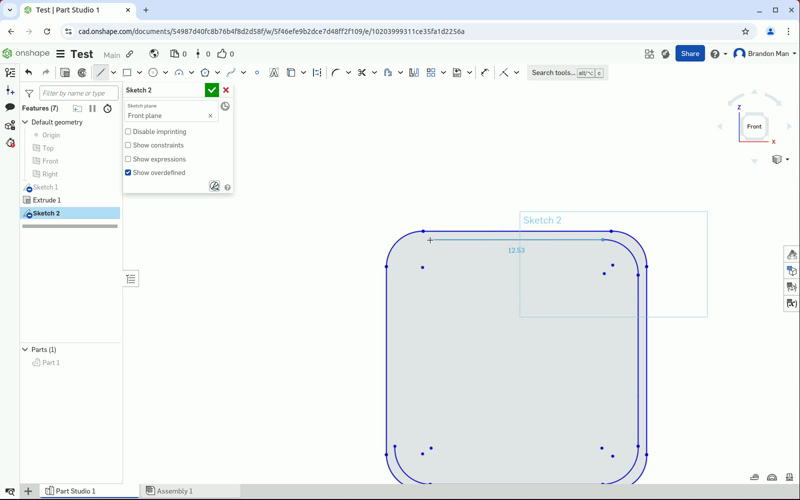
scroll(6)
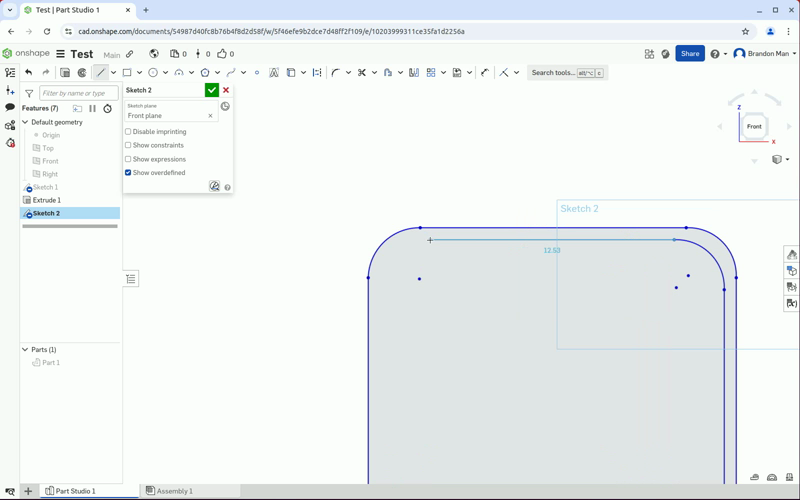
scroll(6)
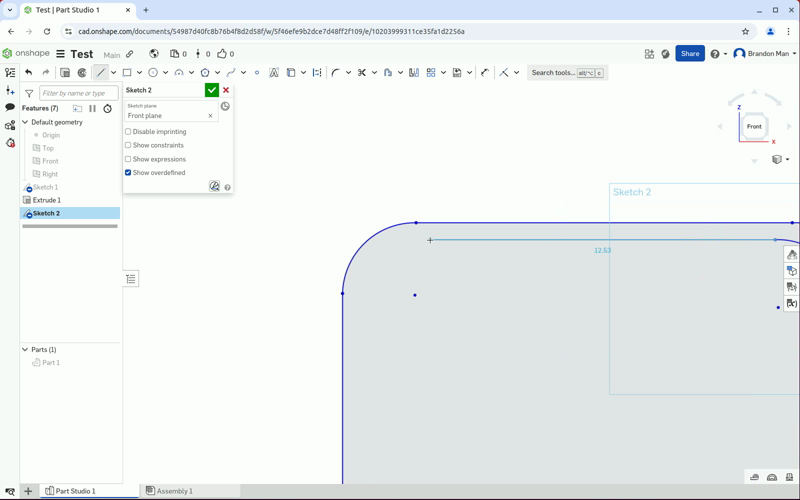
scroll(6)
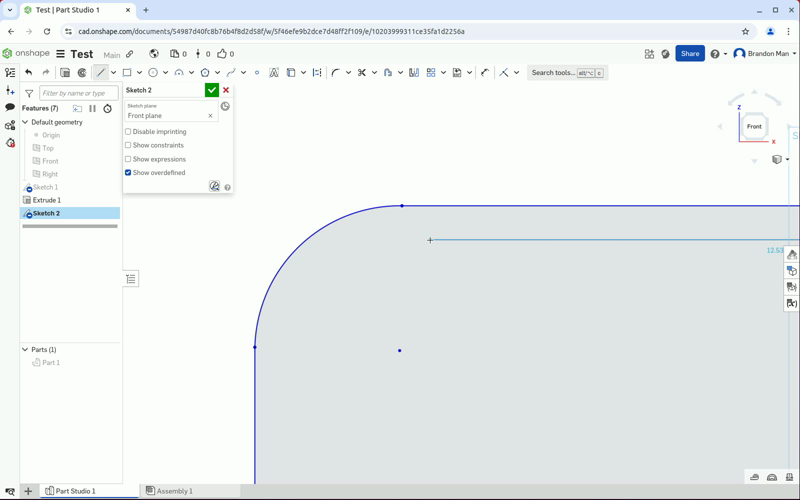
click(430, 239)
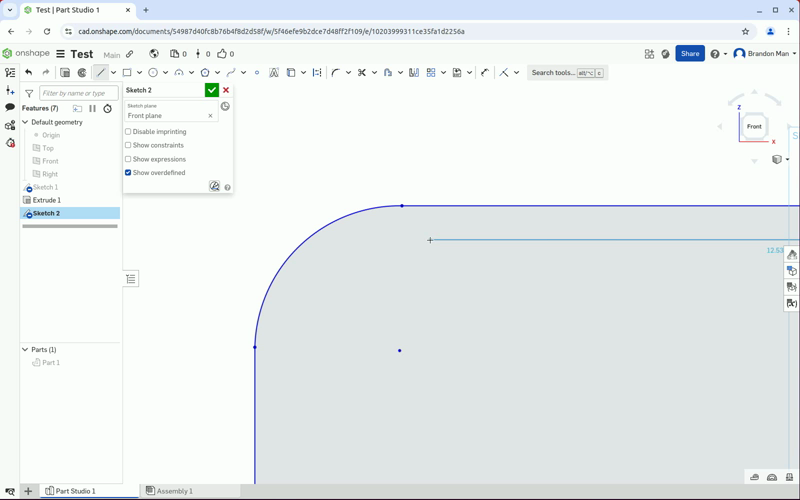
scroll(-6)
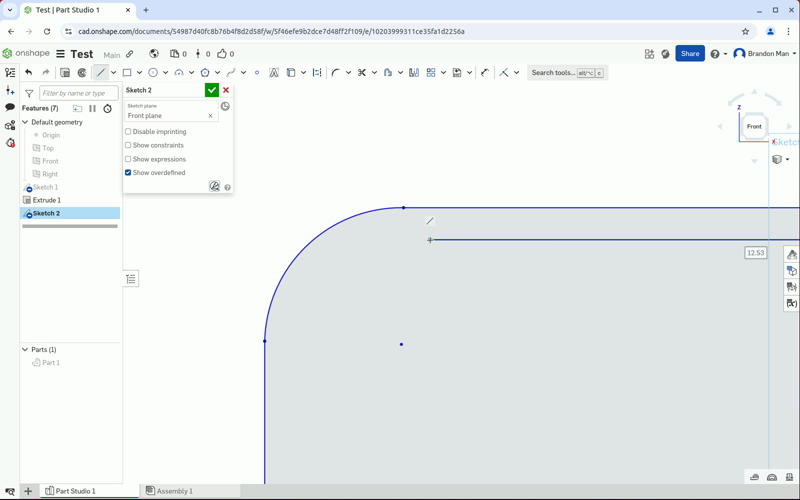
scroll(-6)
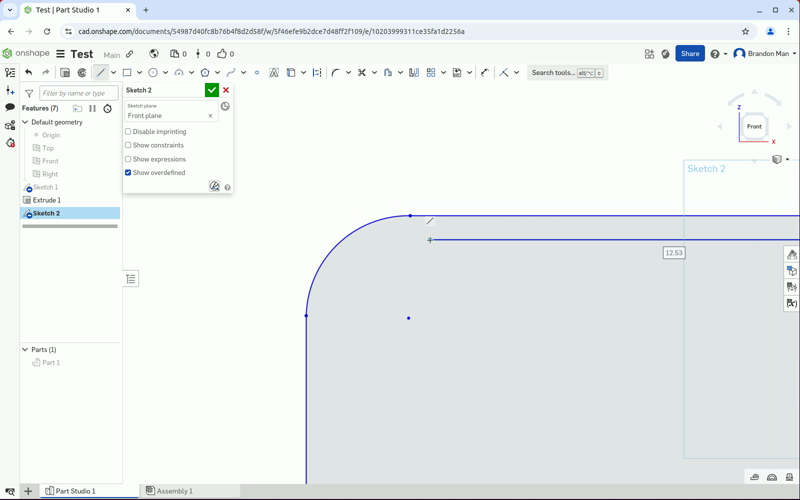
scroll(-6)
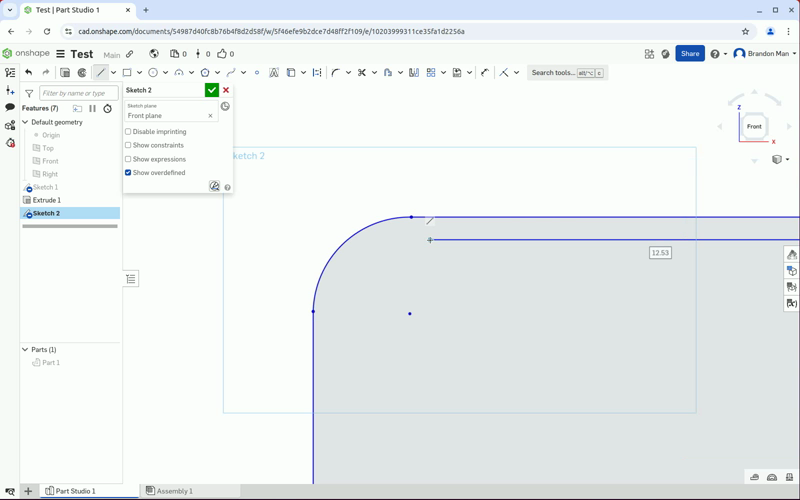
scroll(-6)
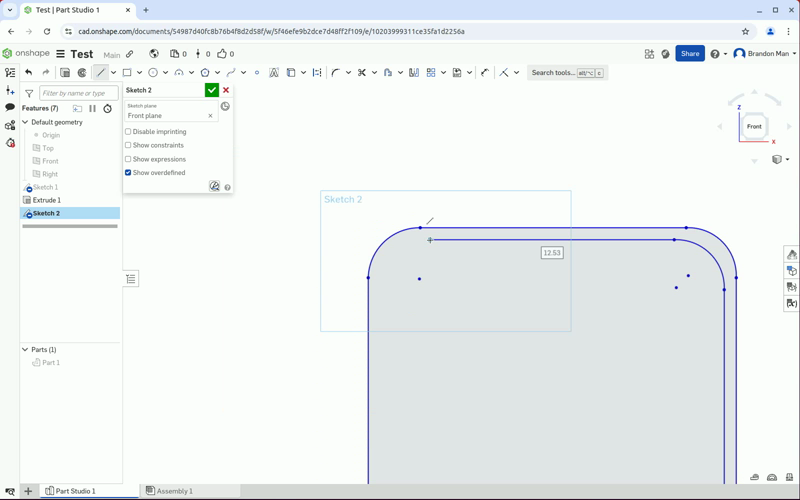
scroll(-6)
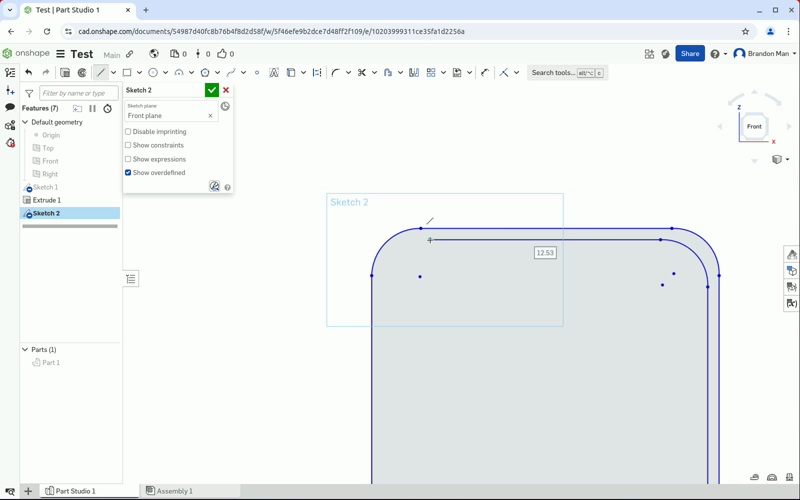
scroll(-6)
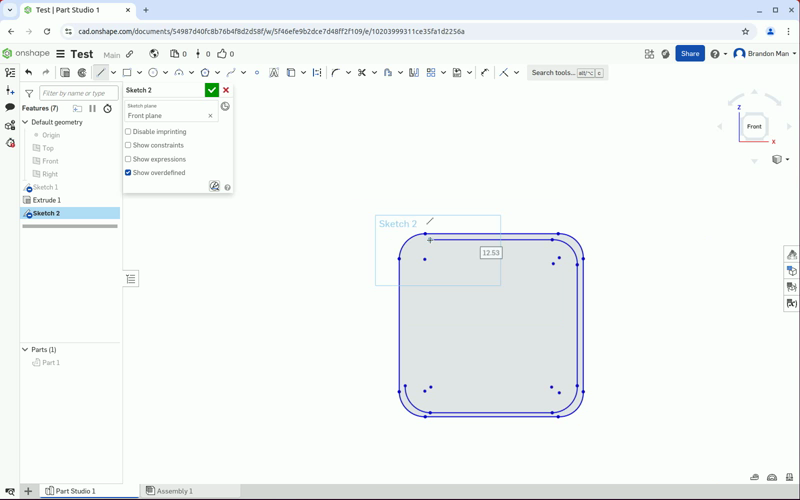
scroll(-6)
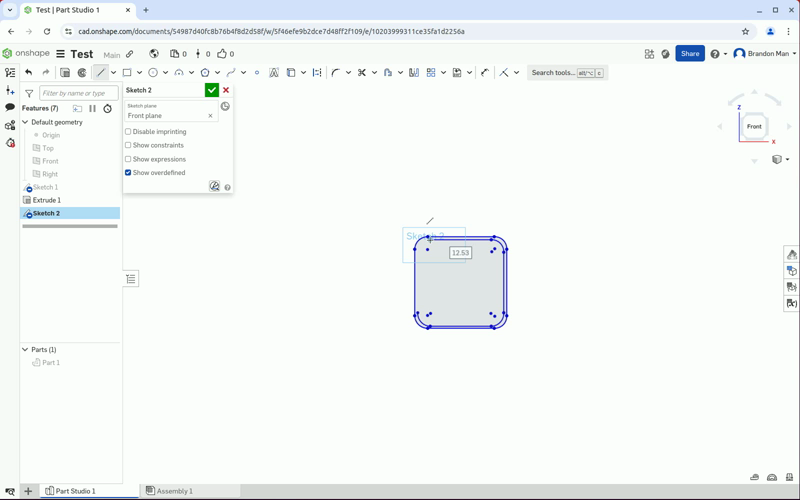
key_up(shift)
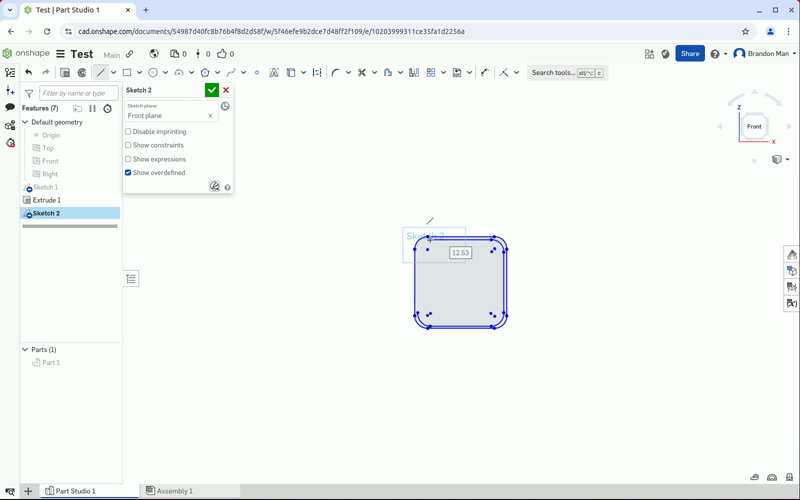
key(esc)
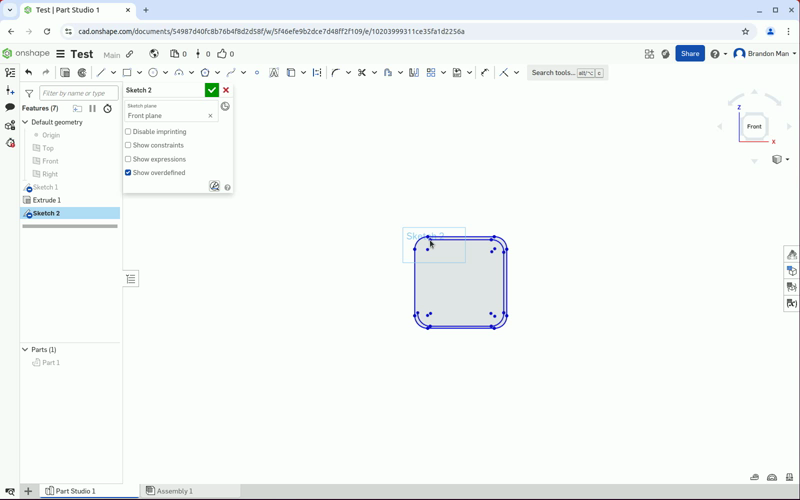
key(a)
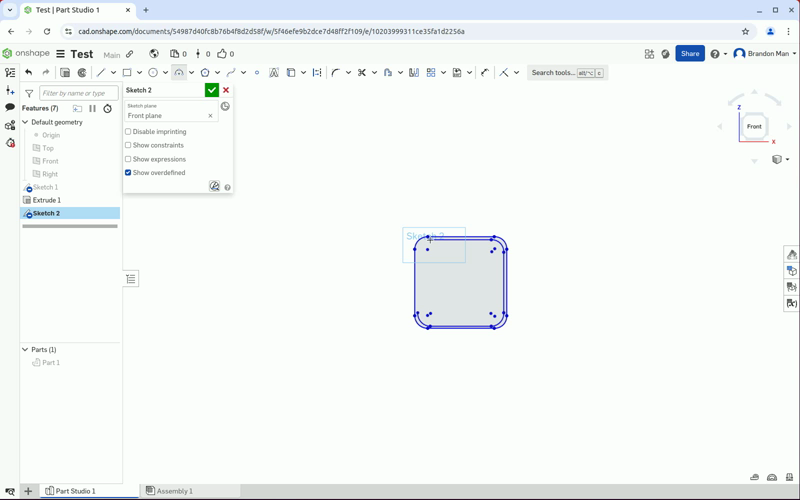
mouse_move(430, 239)
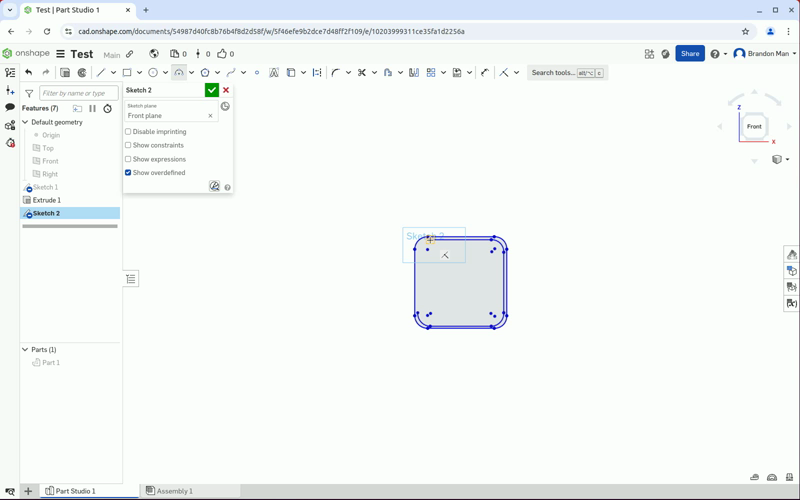
scroll(6)
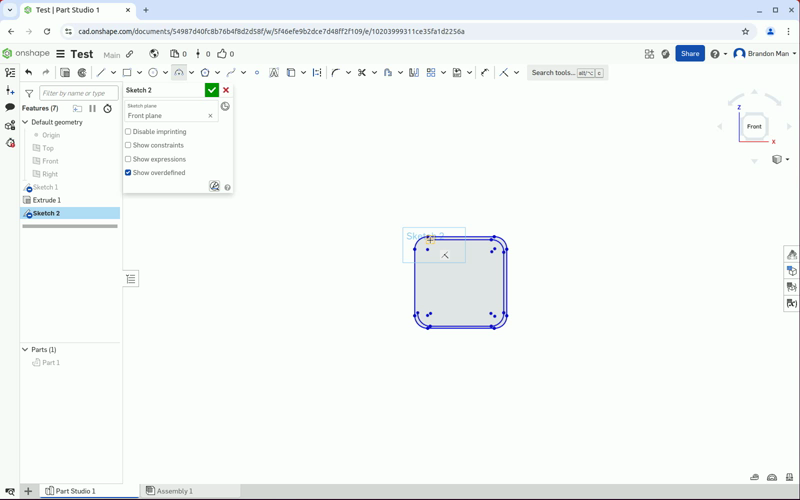
scroll(6)
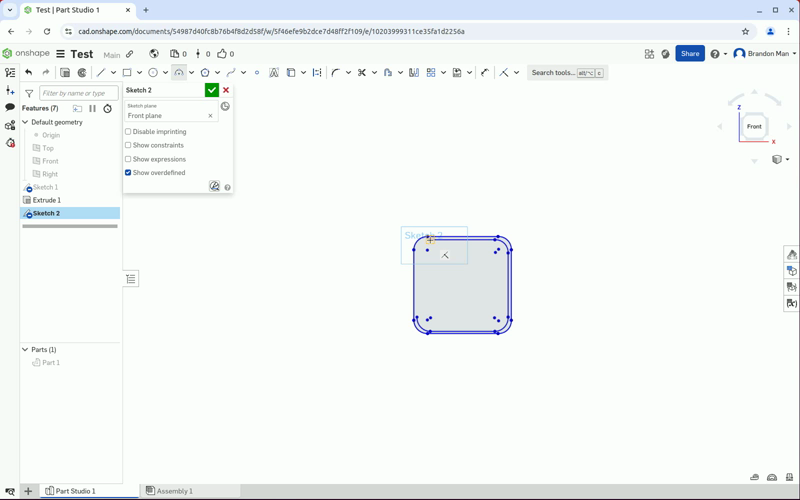
scroll(6)
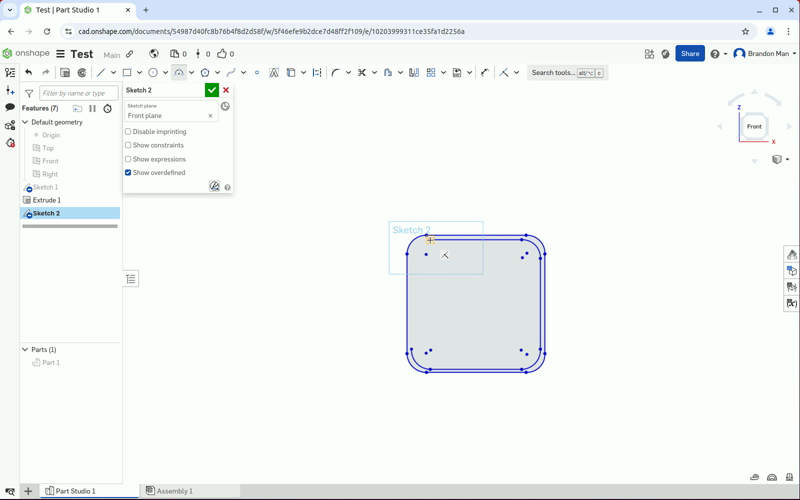
scroll(6)
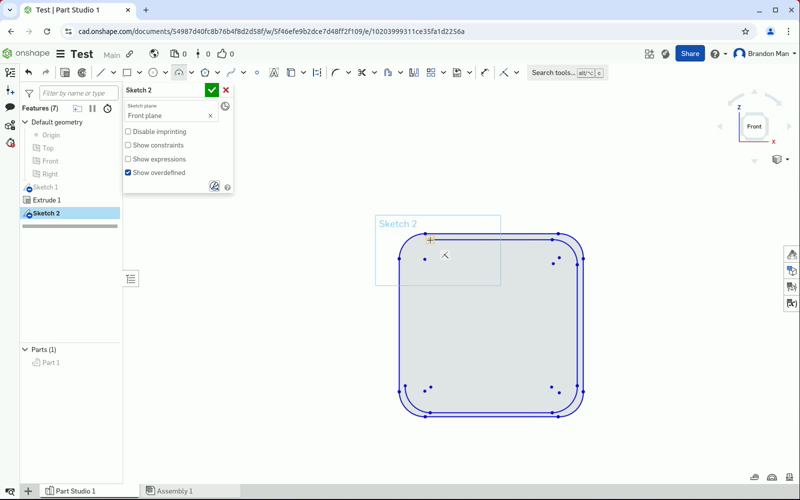
scroll(6)
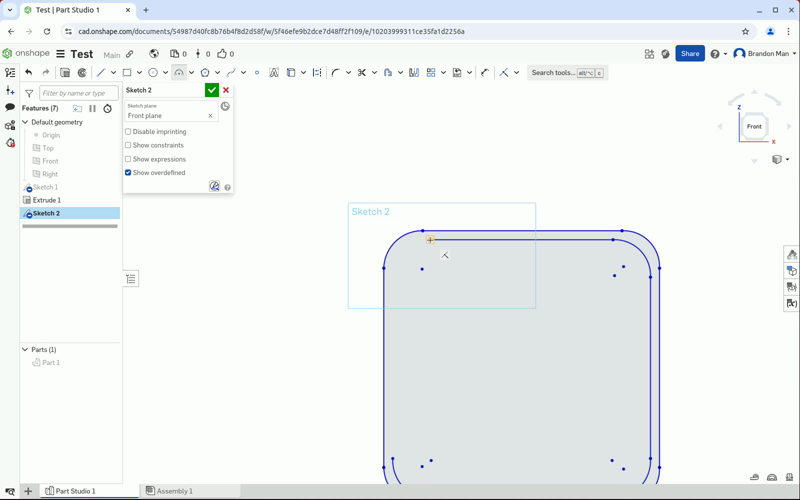
scroll(6)
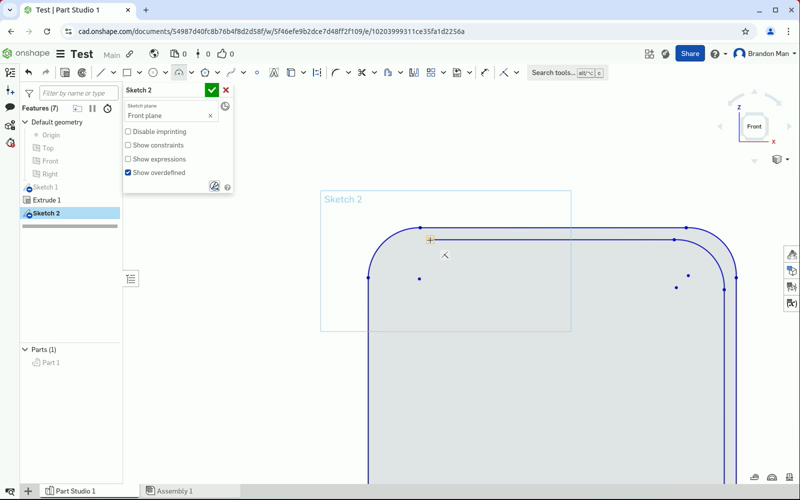
scroll(6)
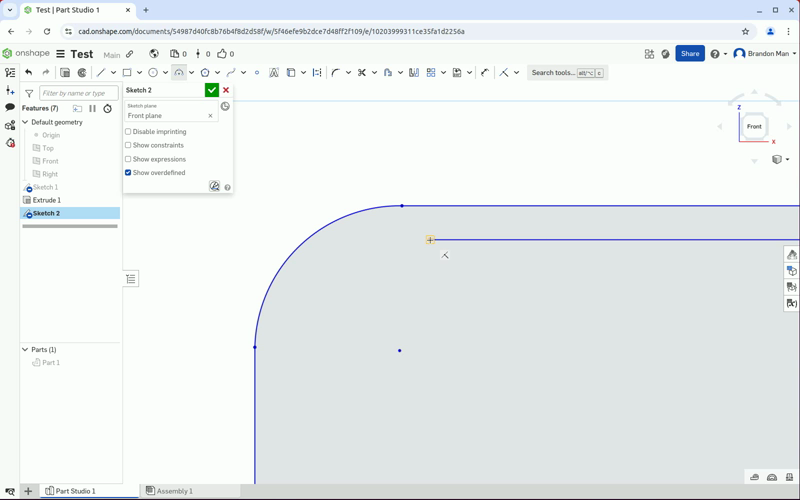
click(430, 239)
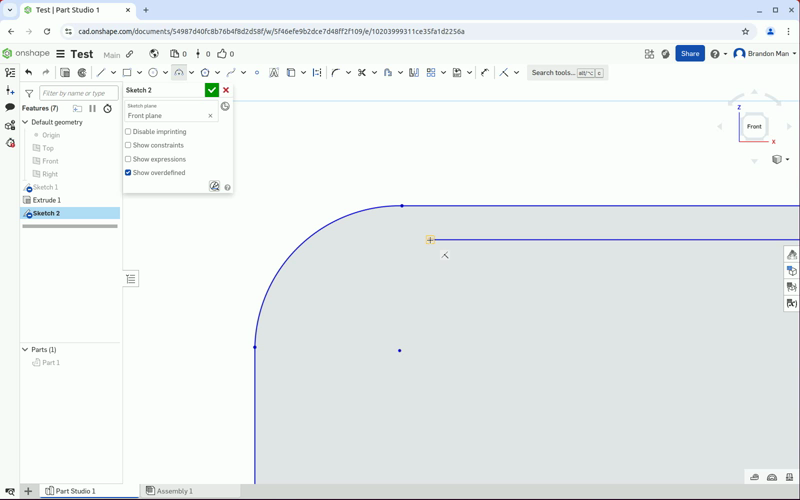
scroll(-6)
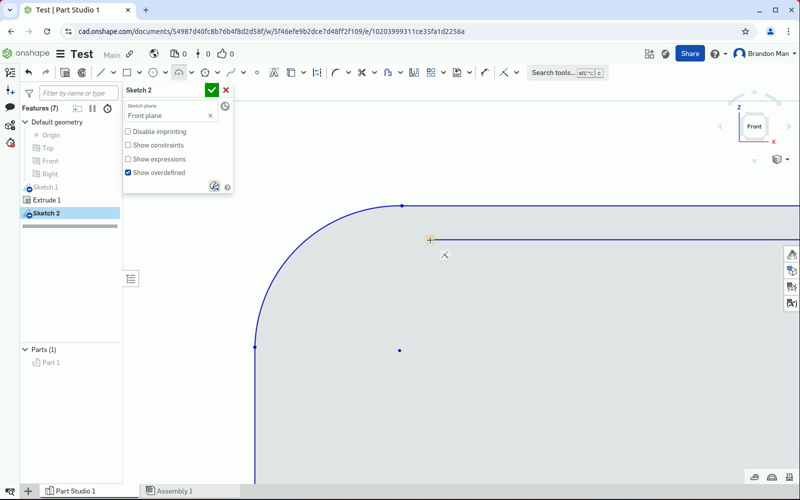
scroll(-6)
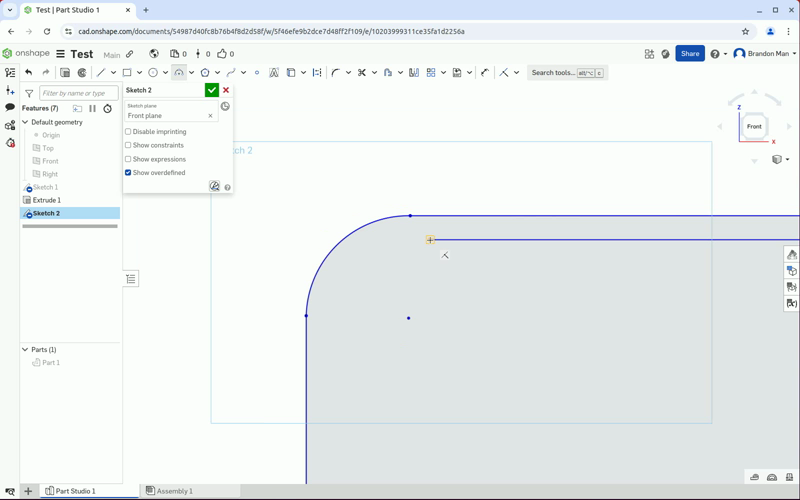
scroll(-6)
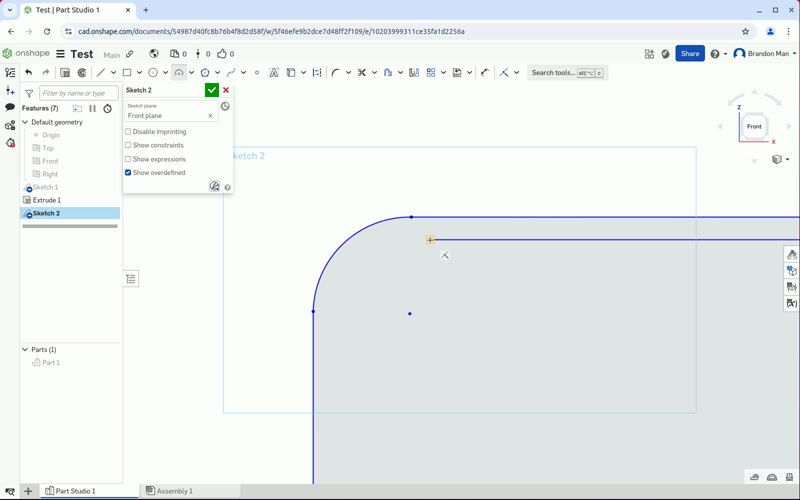
scroll(-6)
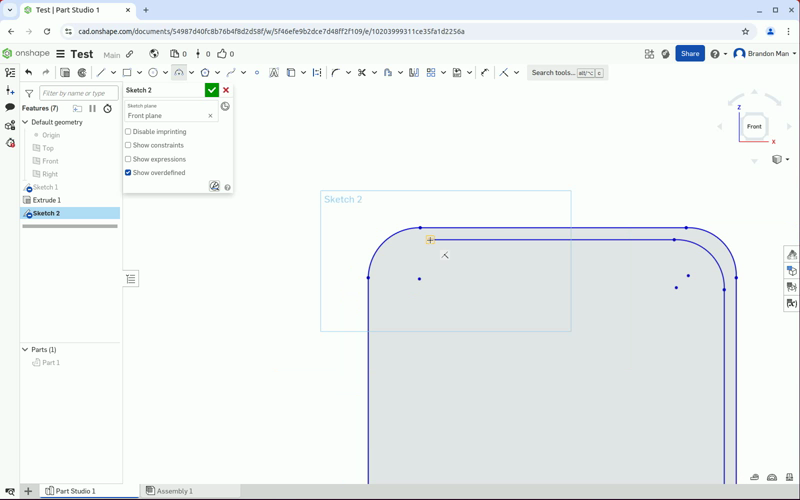
scroll(-6)
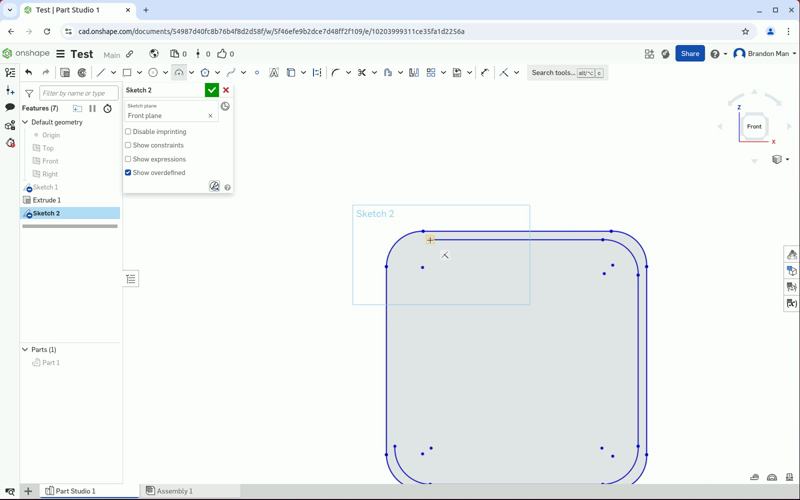
scroll(-6)
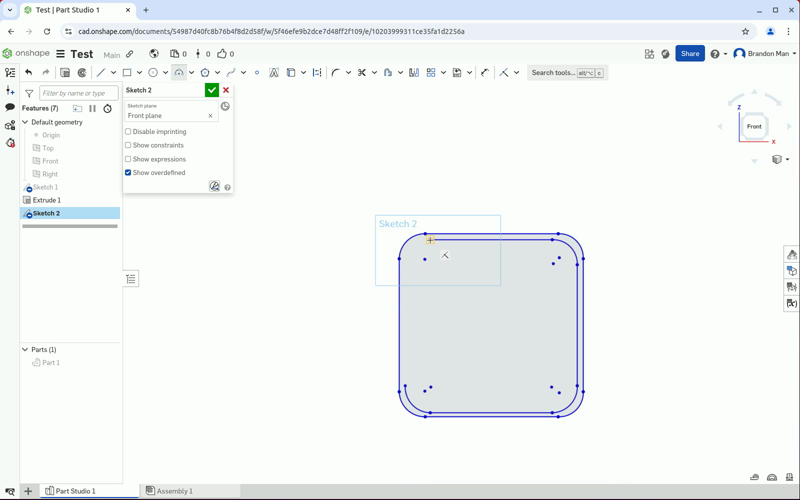
scroll(-6)
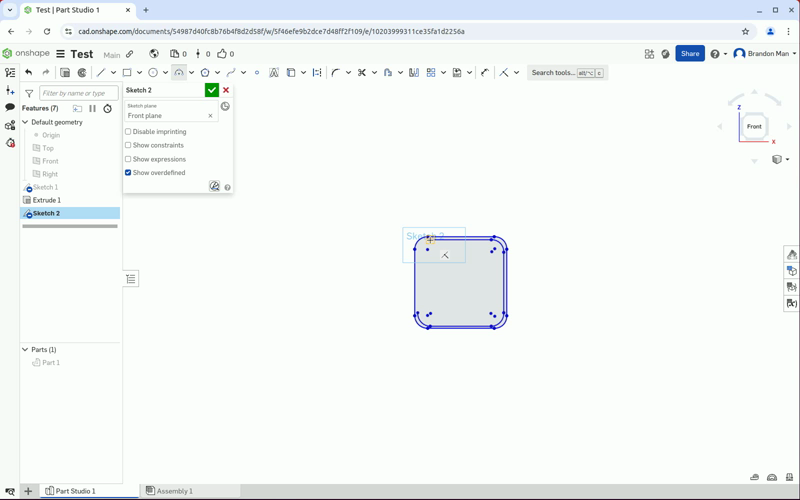
key_down(shift)
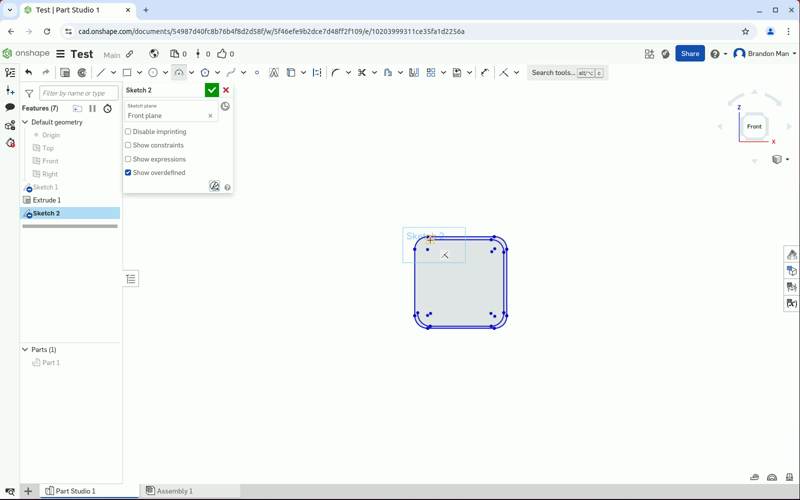
mouse_move(417, 252)
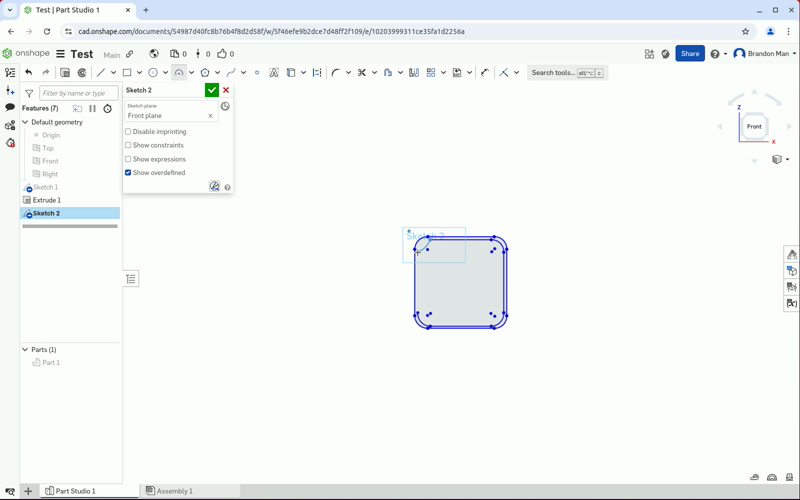
scroll(6)
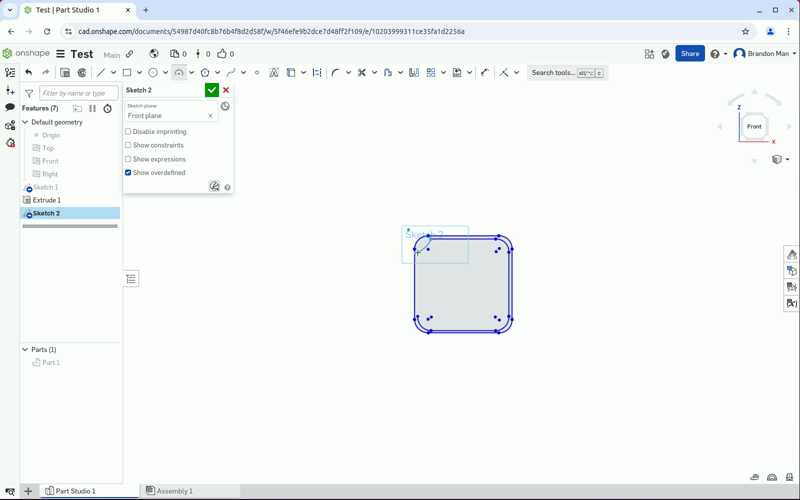
scroll(6)
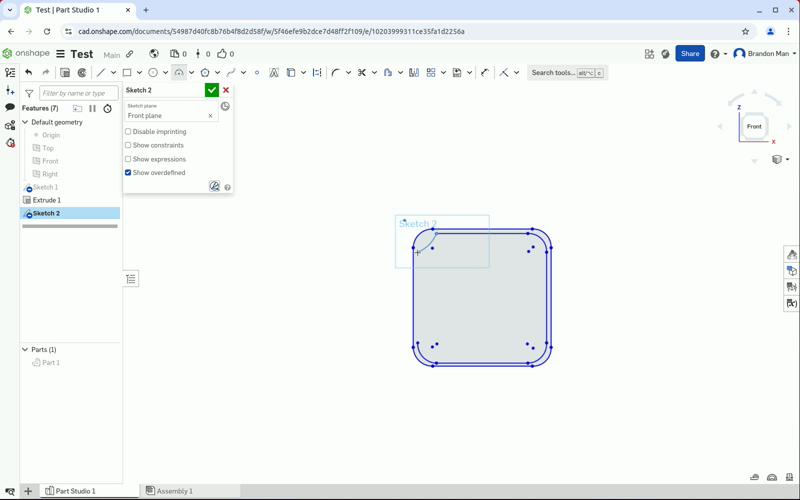
scroll(6)
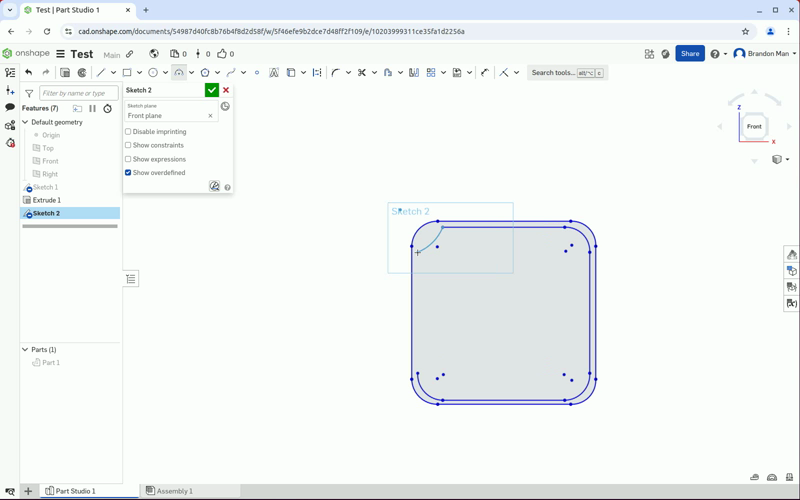
scroll(6)
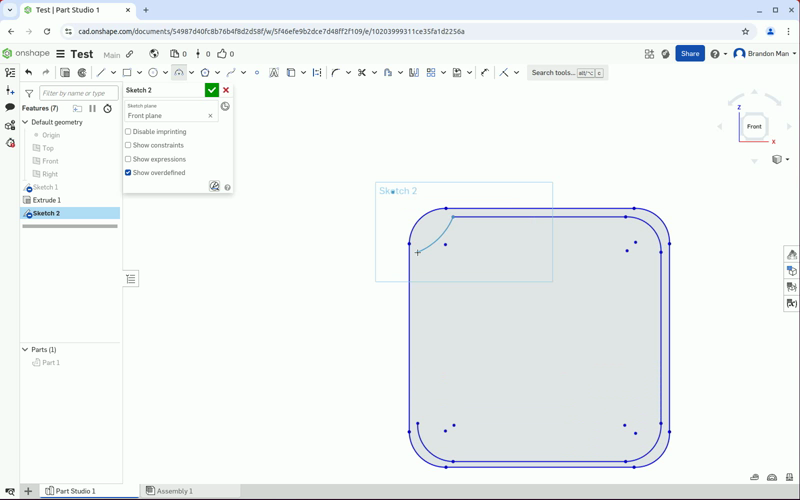
scroll(6)
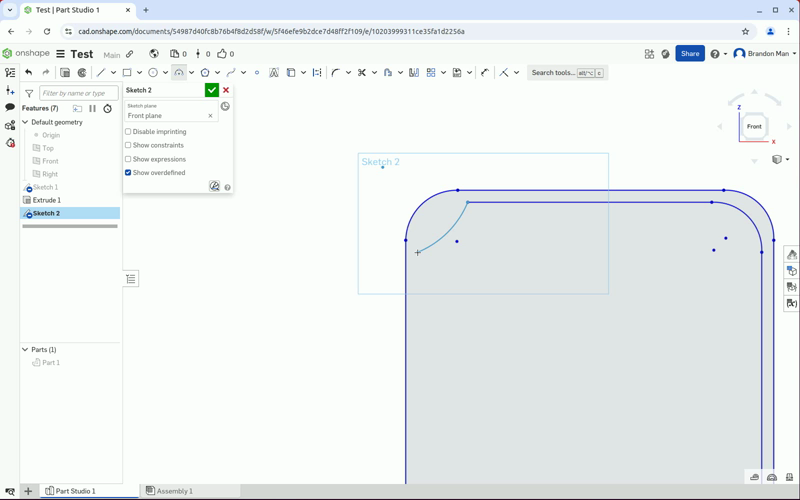
scroll(6)
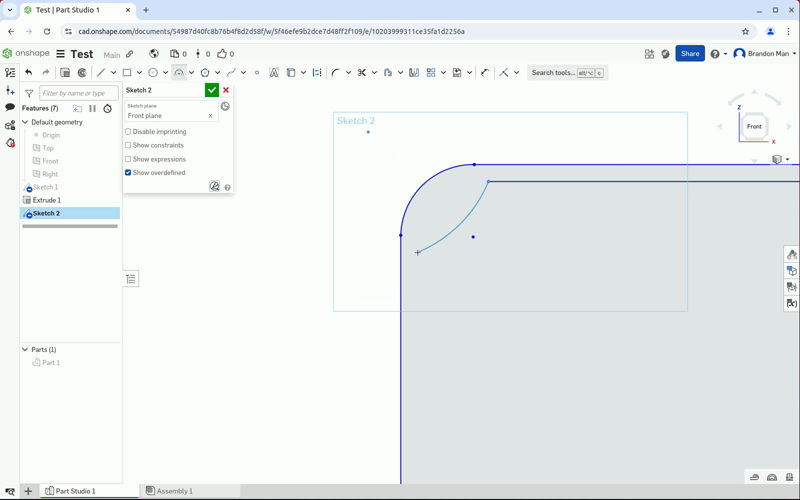
scroll(6)
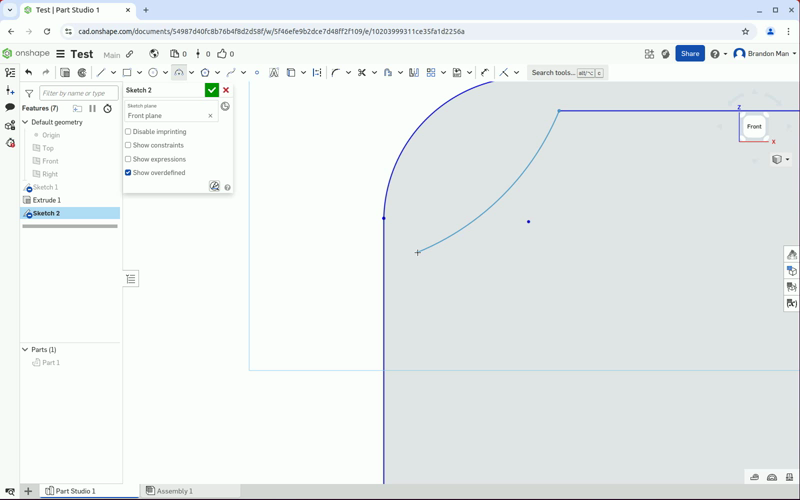
click(417, 252)
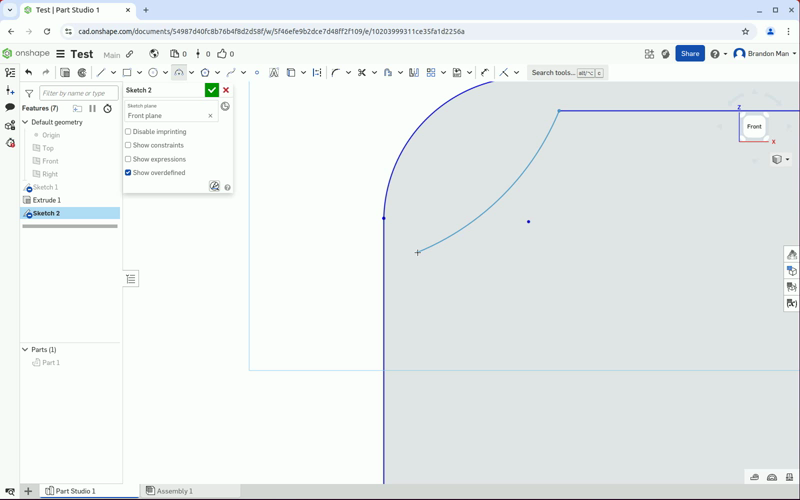
scroll(-6)
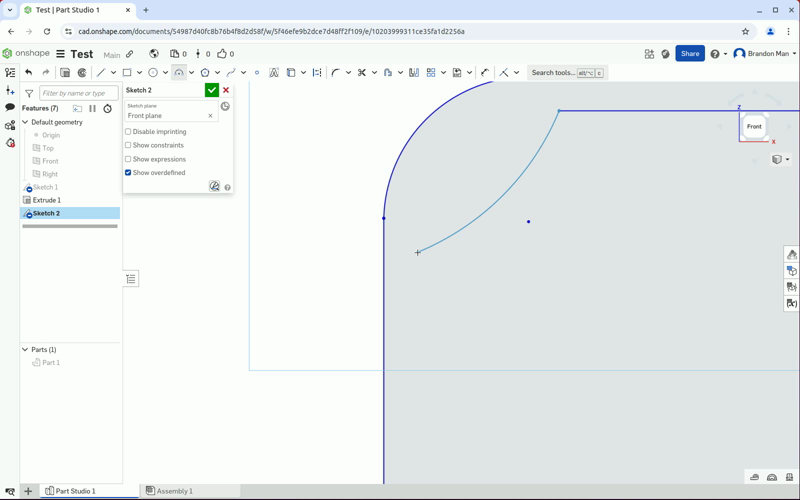
scroll(-6)
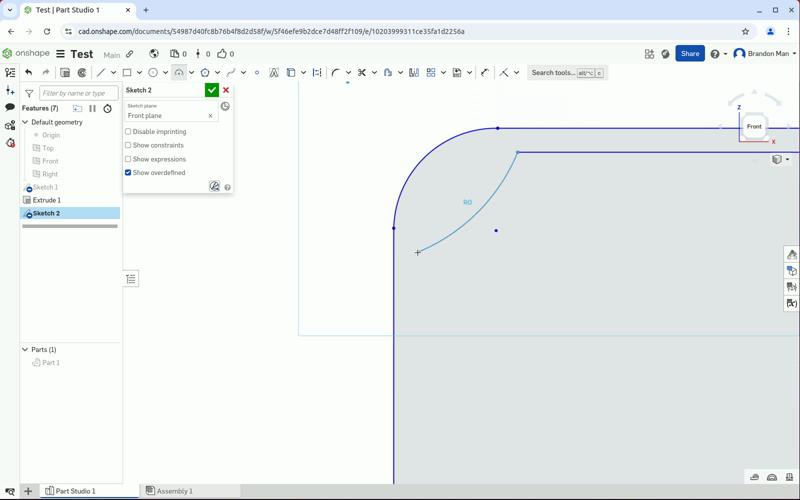
scroll(-6)
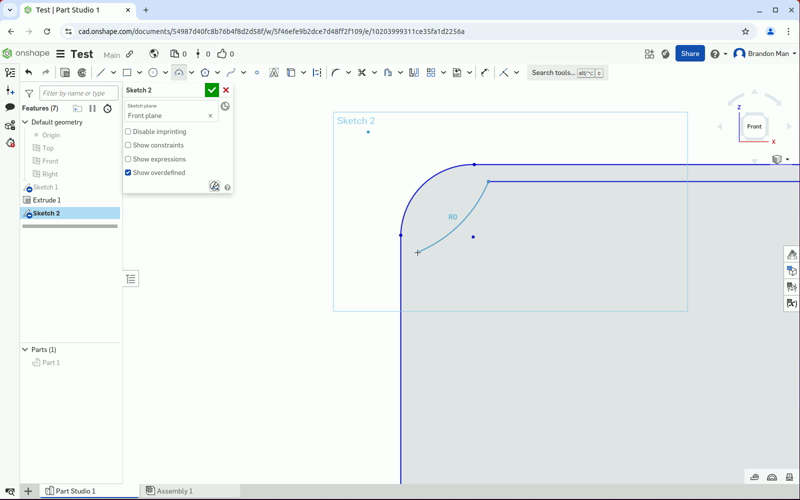
scroll(-6)
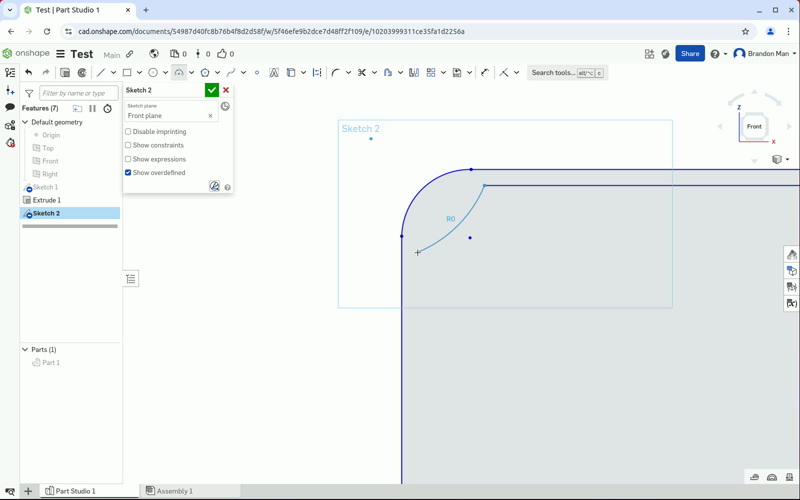
scroll(-6)
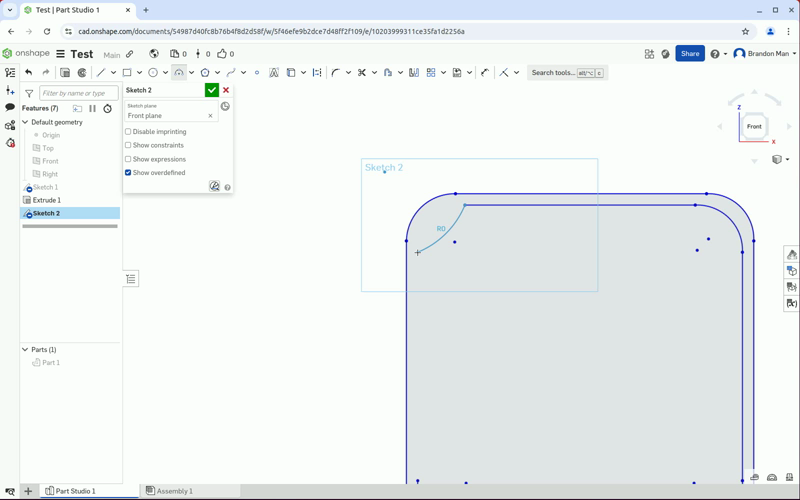
scroll(-6)
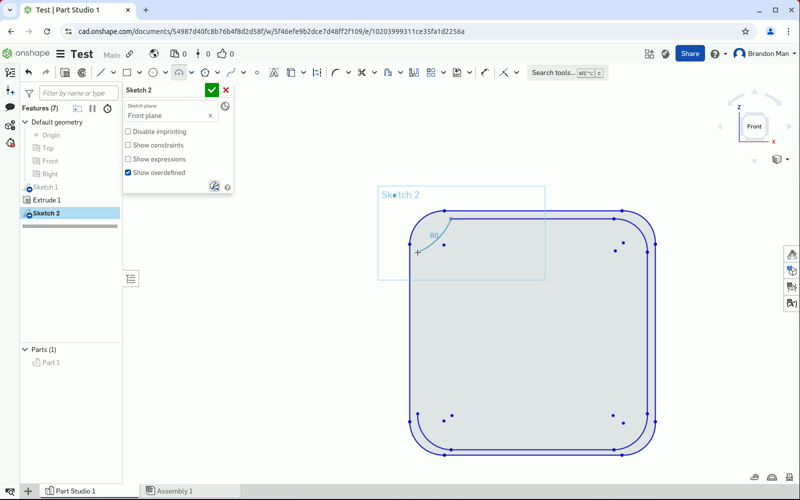
scroll(-6)
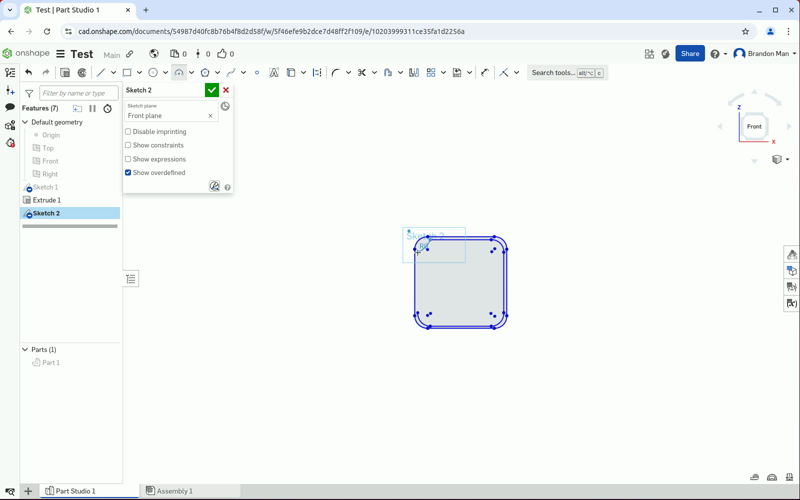
mouse_move(421, 243)
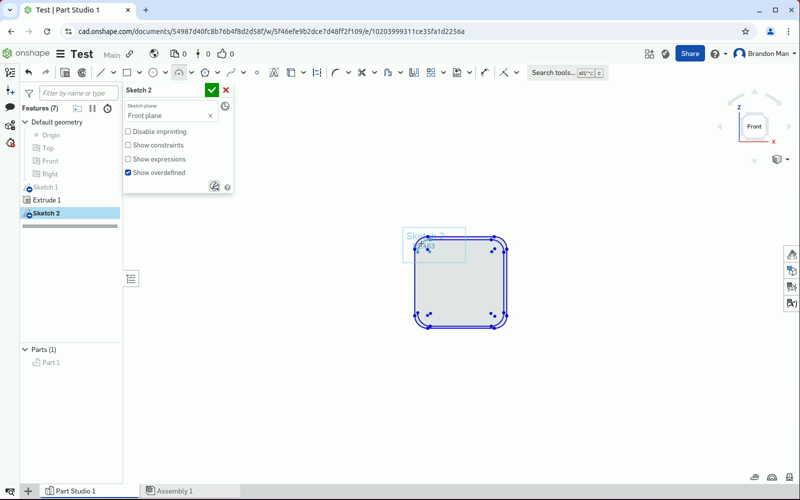
scroll(6)
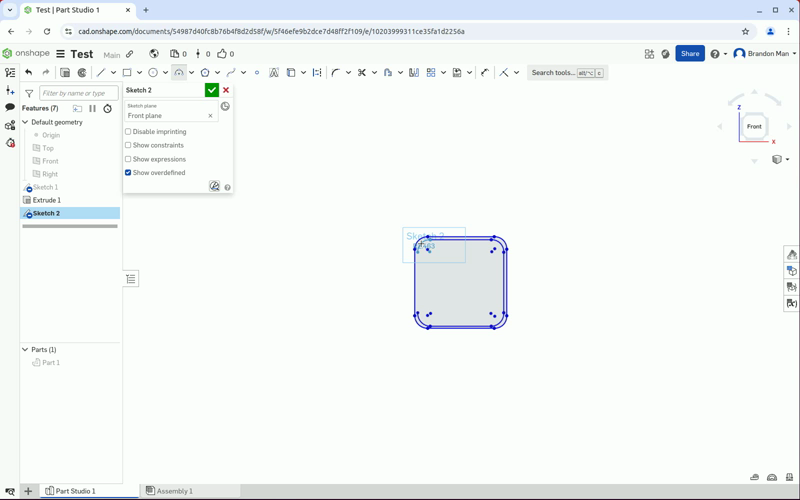
scroll(6)
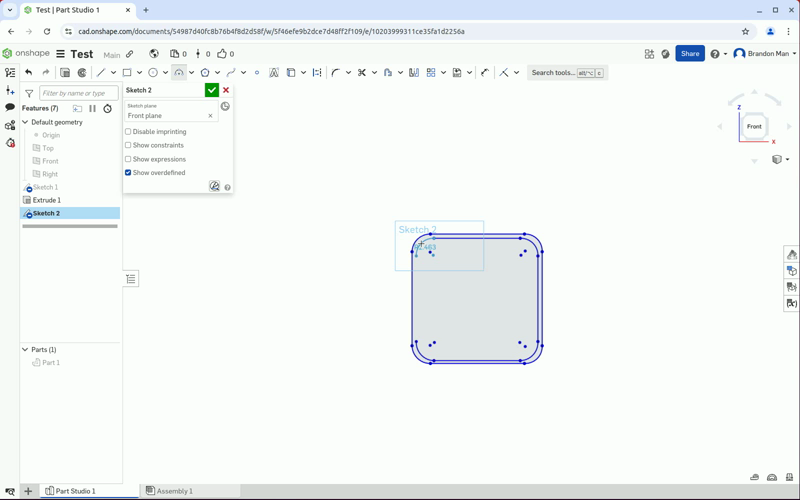
scroll(6)
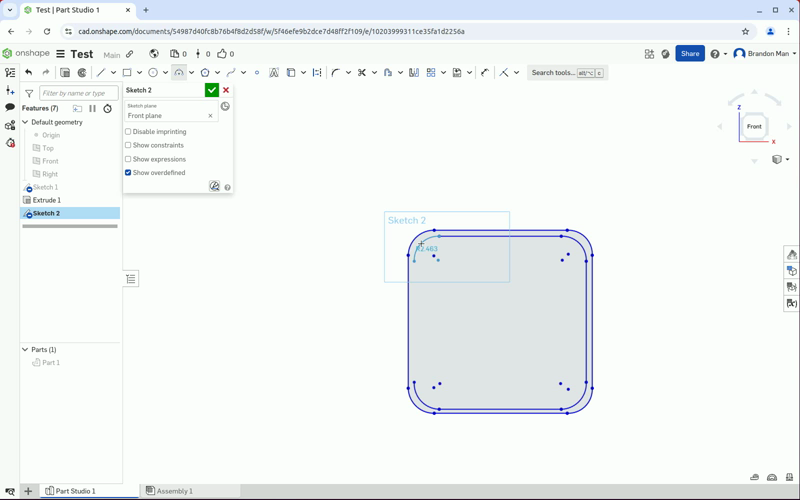
scroll(6)
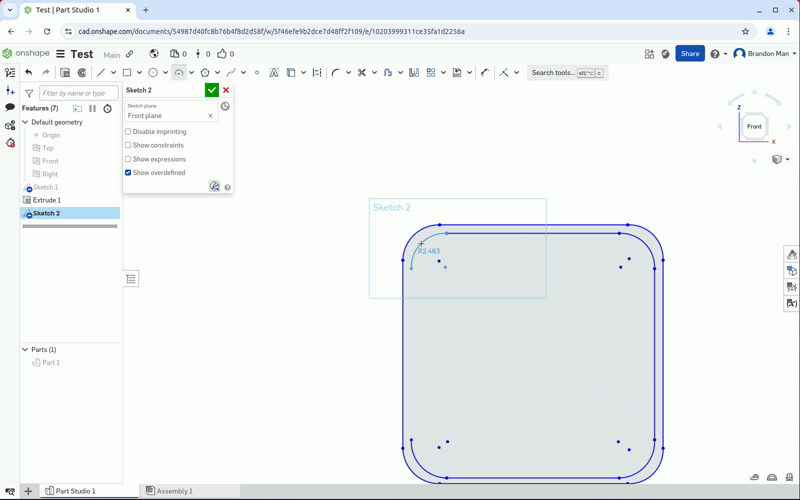
scroll(6)
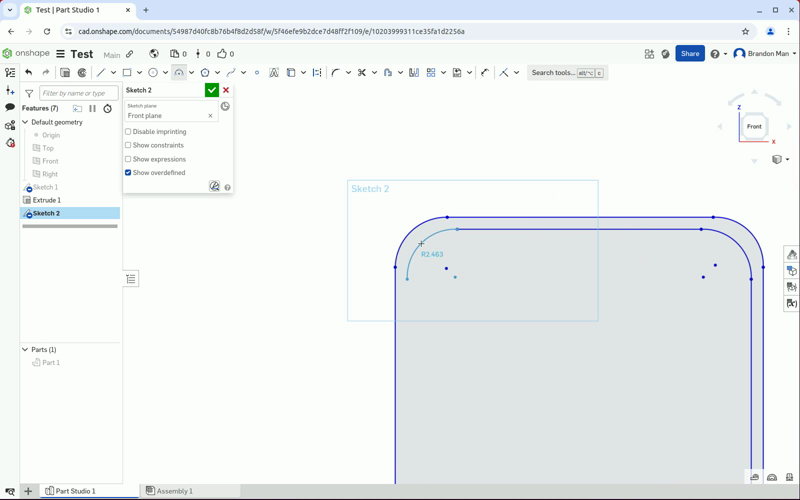
scroll(6)
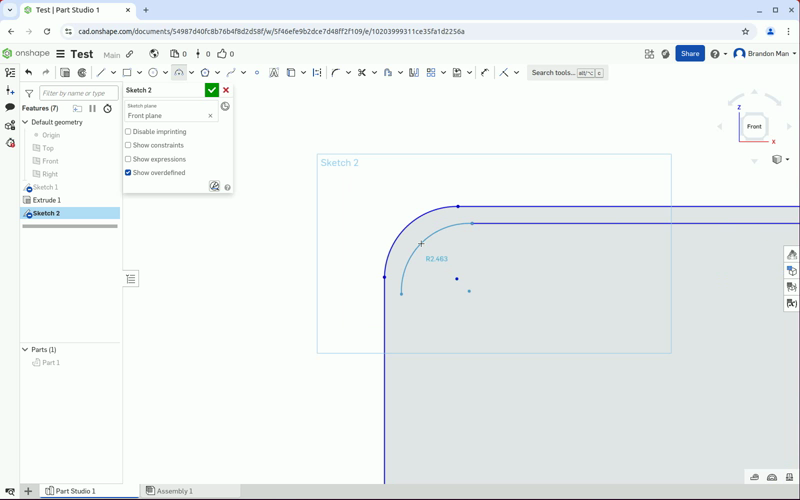
scroll(6)
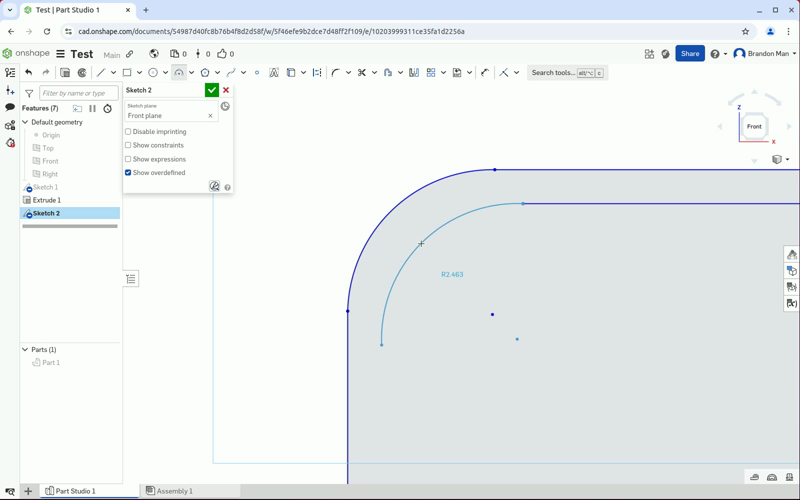
click(421, 243)
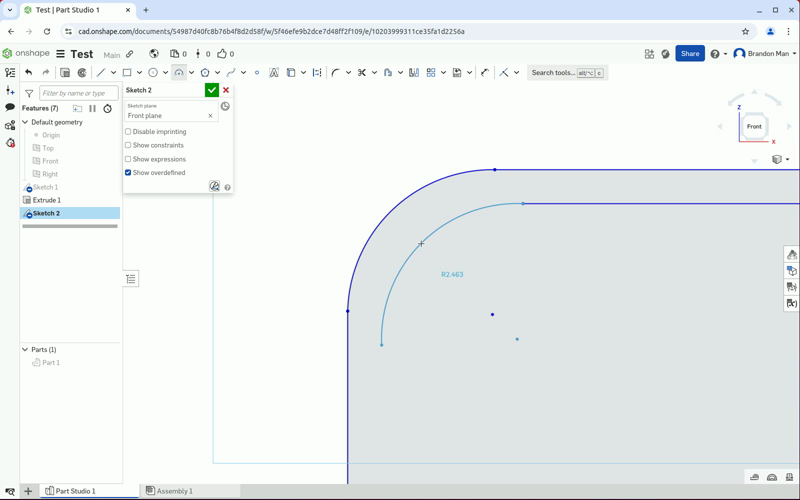
scroll(-6)
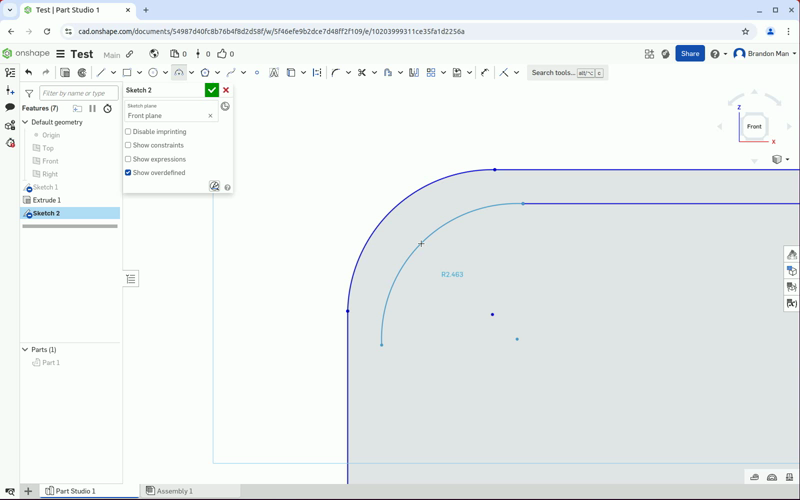
scroll(-6)
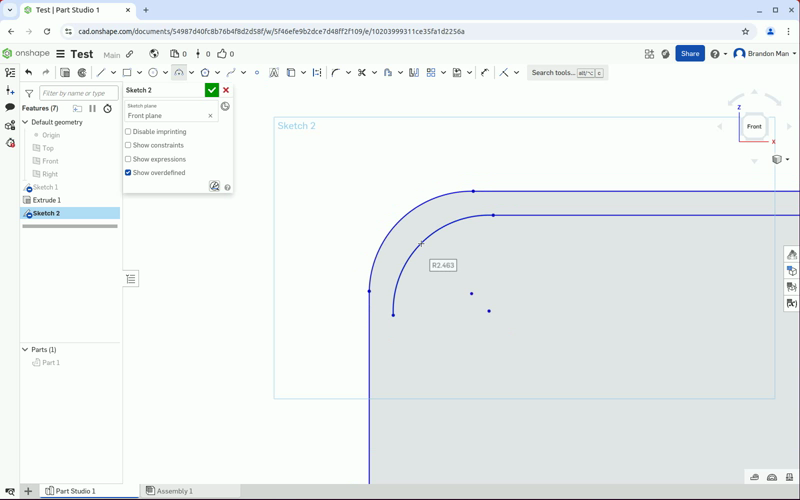
scroll(-6)
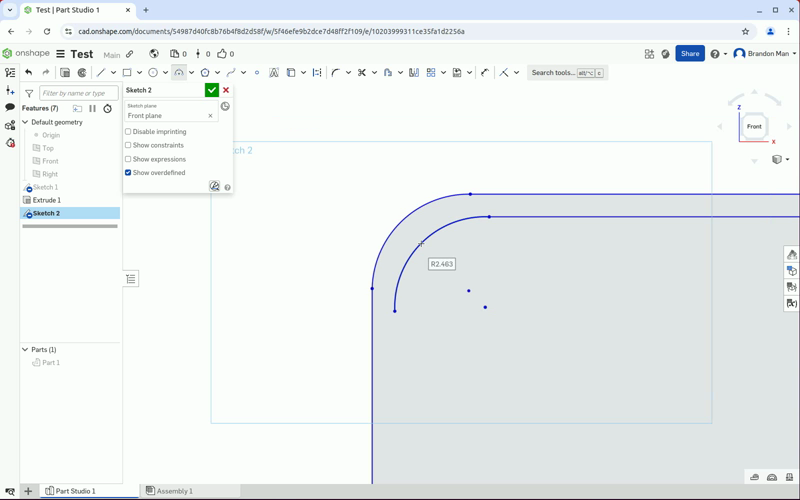
scroll(-6)
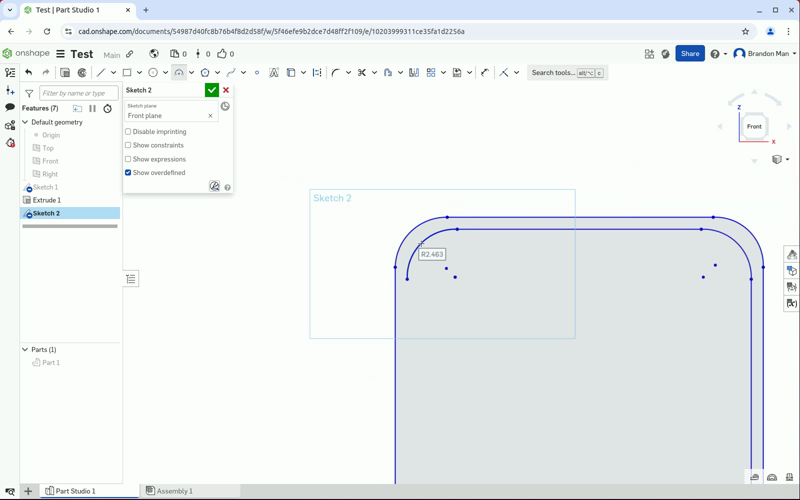
scroll(-6)
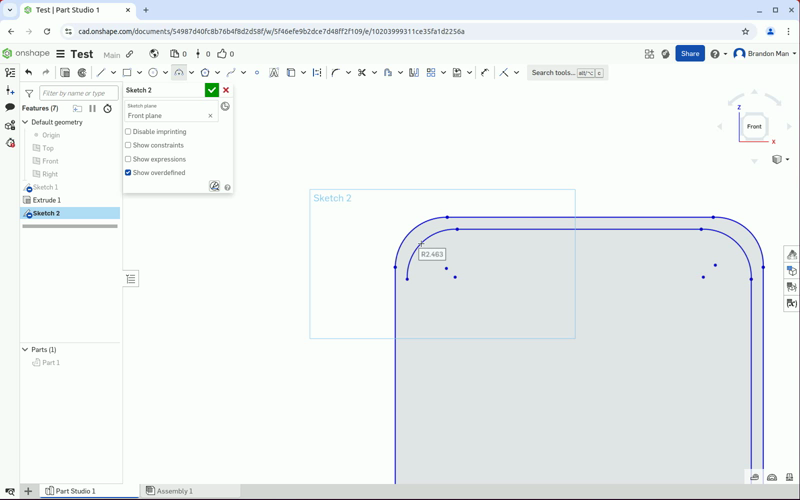
scroll(-6)
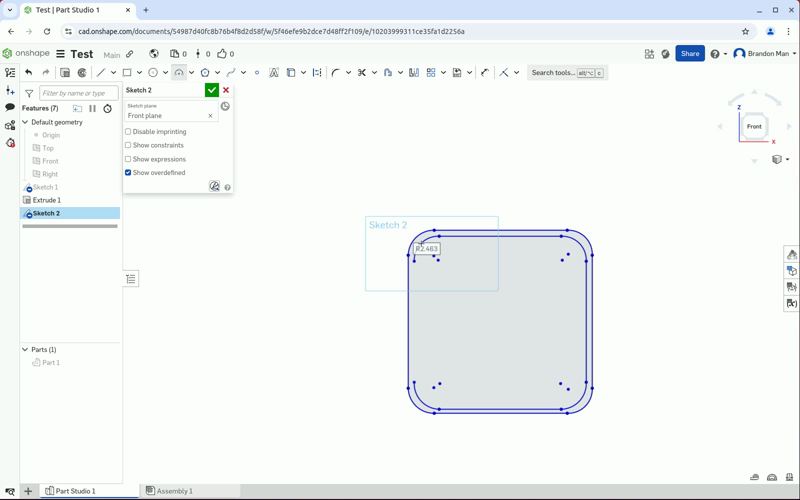
scroll(-6)
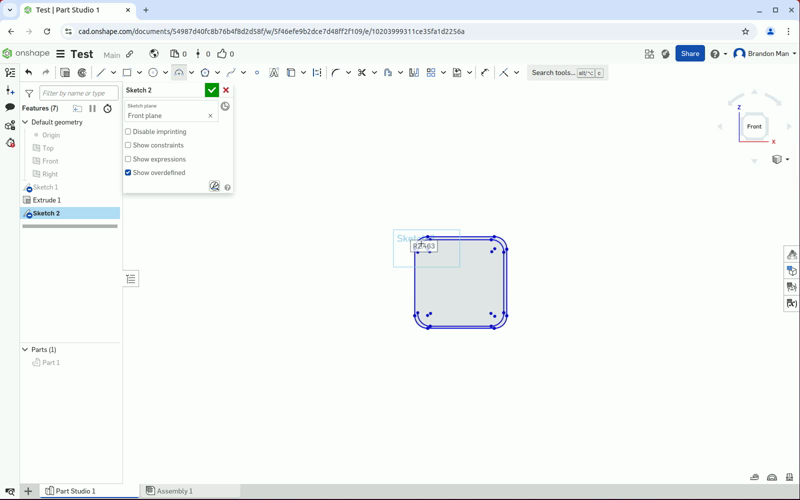
key_up(shift)
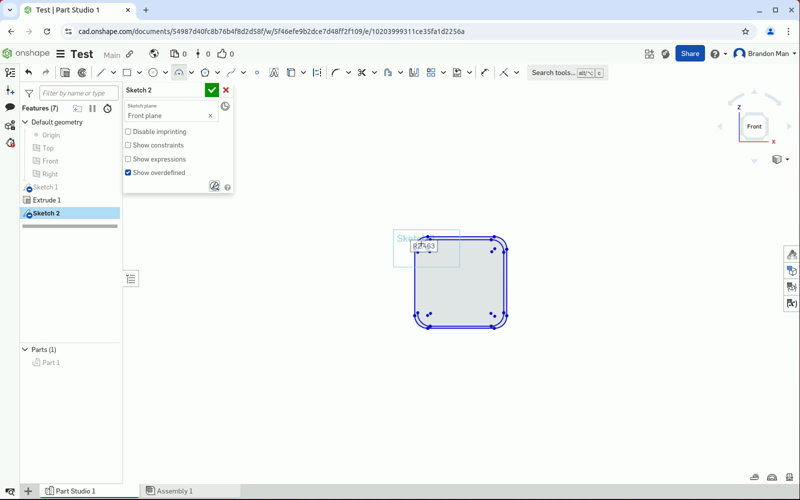
key(esc)
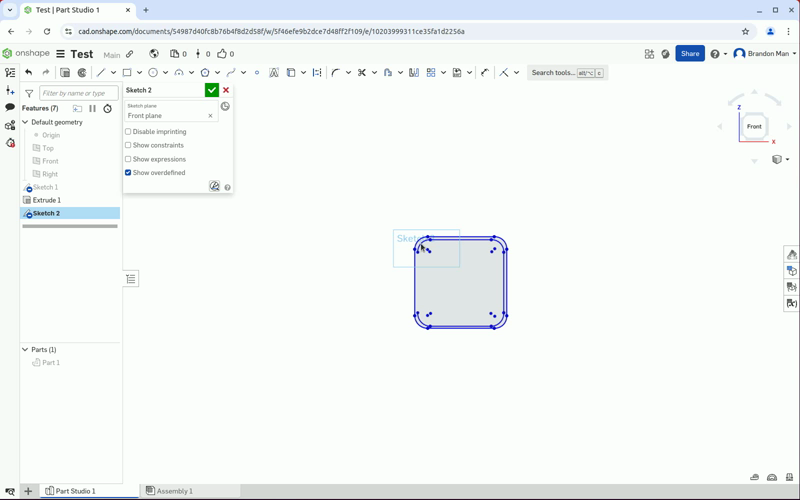
key(l)
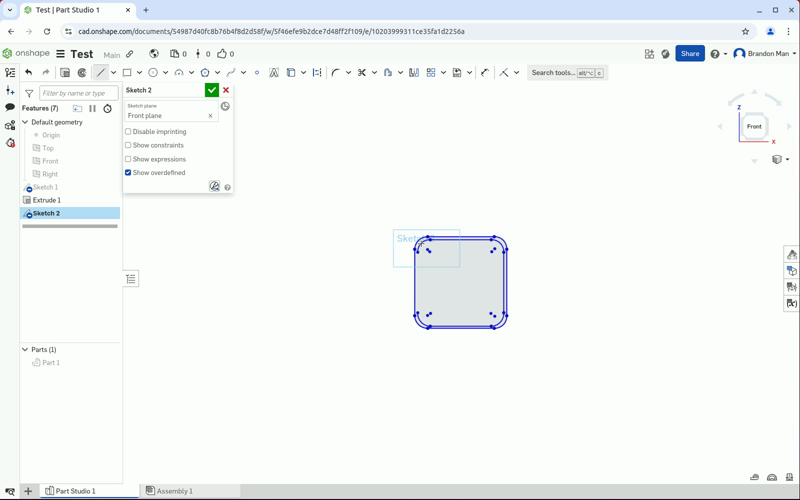
mouse_move(417, 252)
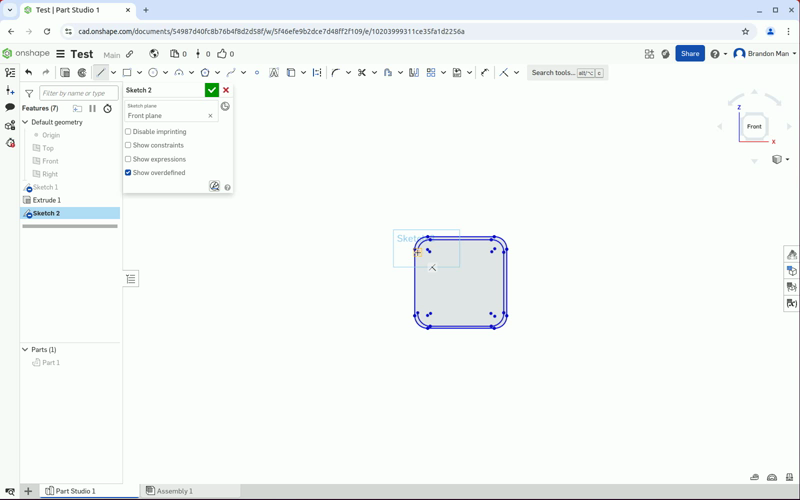
scroll(6)
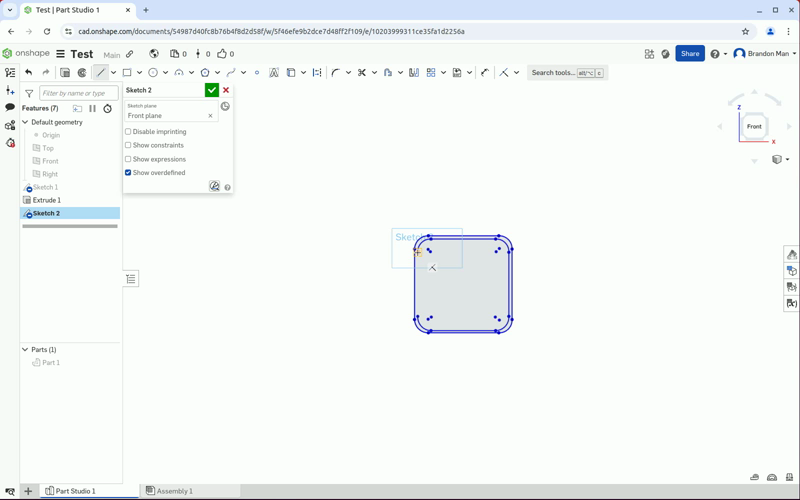
scroll(6)
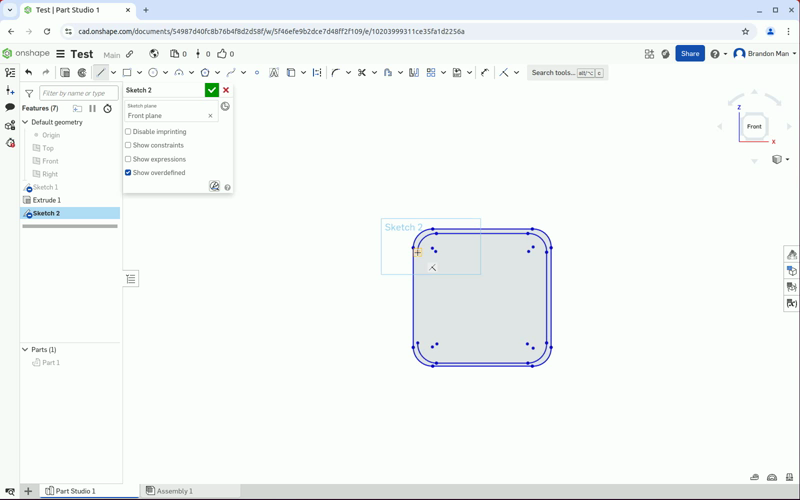
scroll(6)
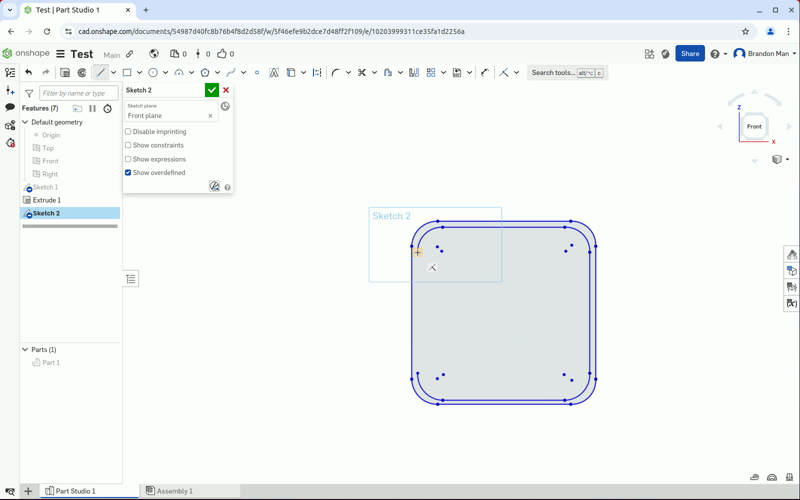
scroll(6)
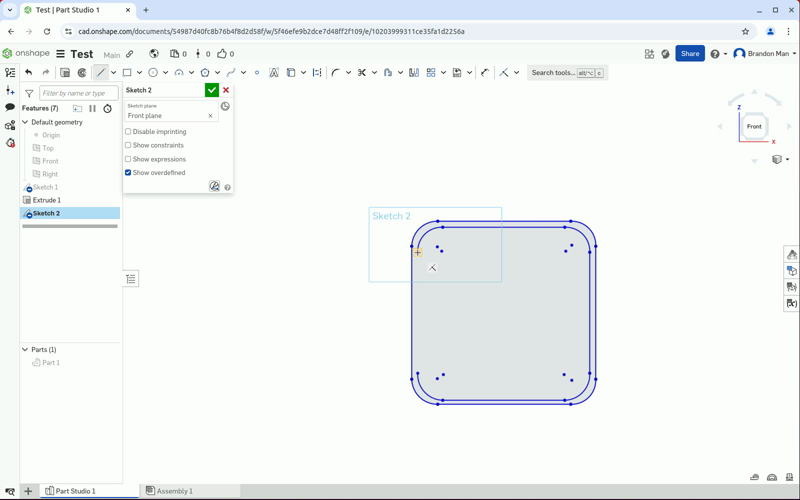
scroll(6)
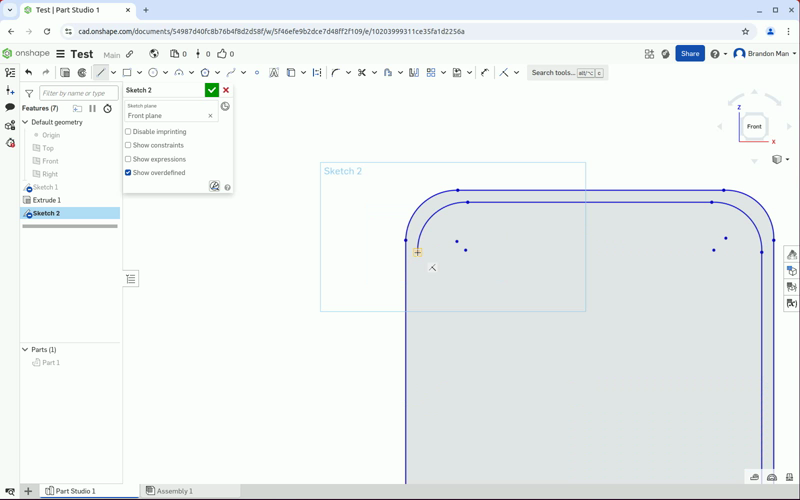
scroll(6)
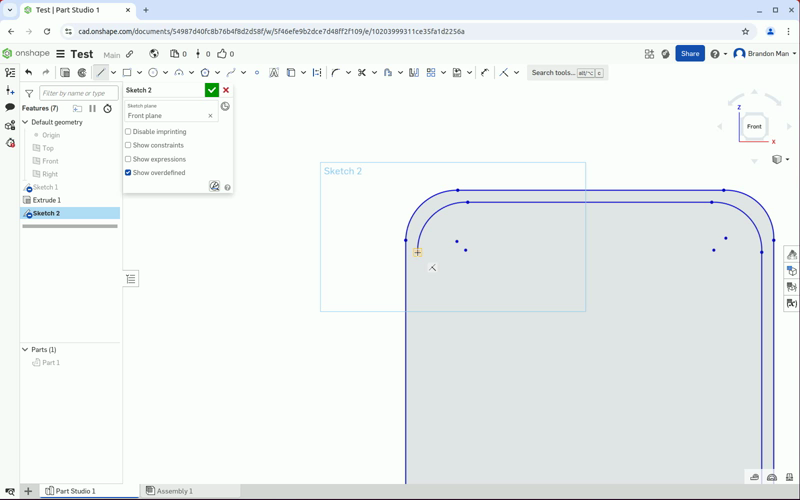
scroll(6)
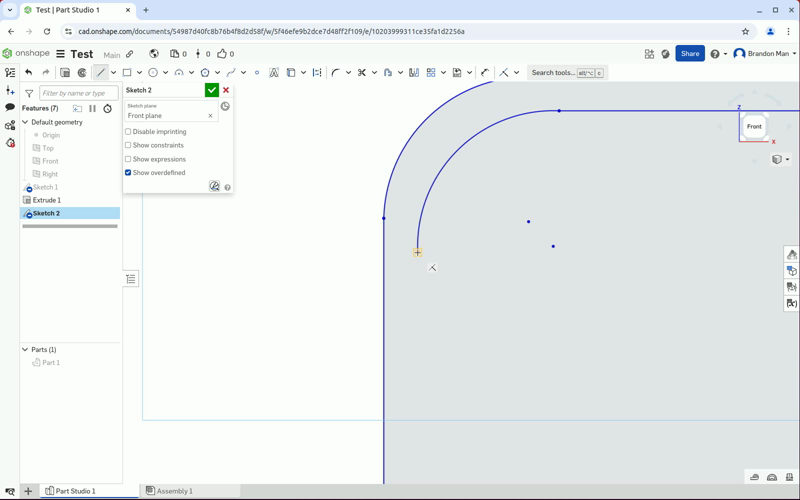
click(417, 252)
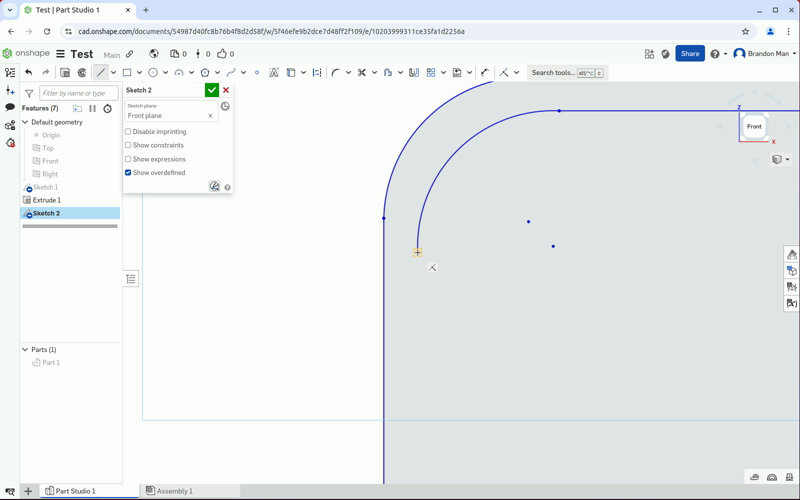
scroll(-6)
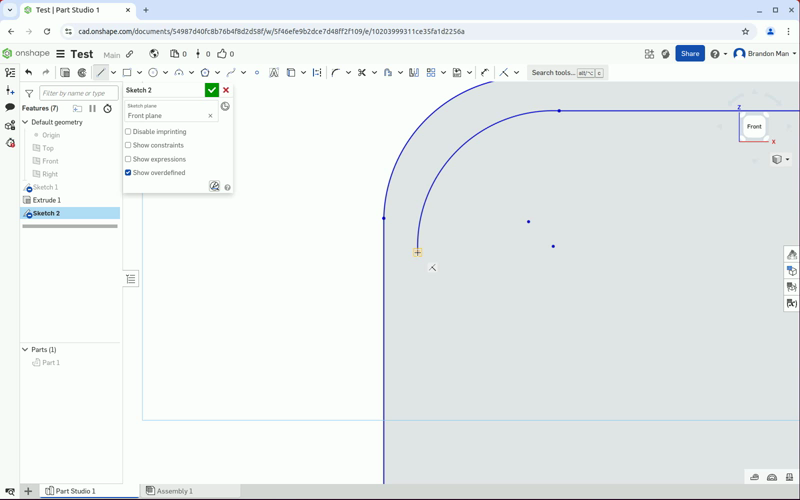
scroll(-6)
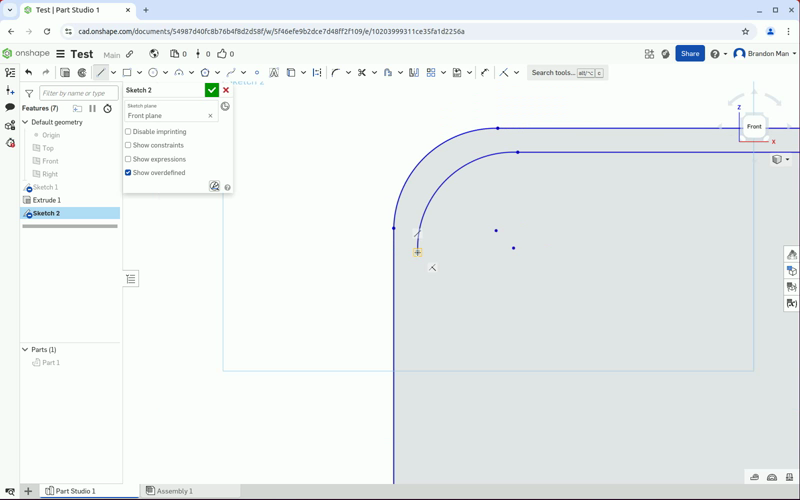
scroll(-6)
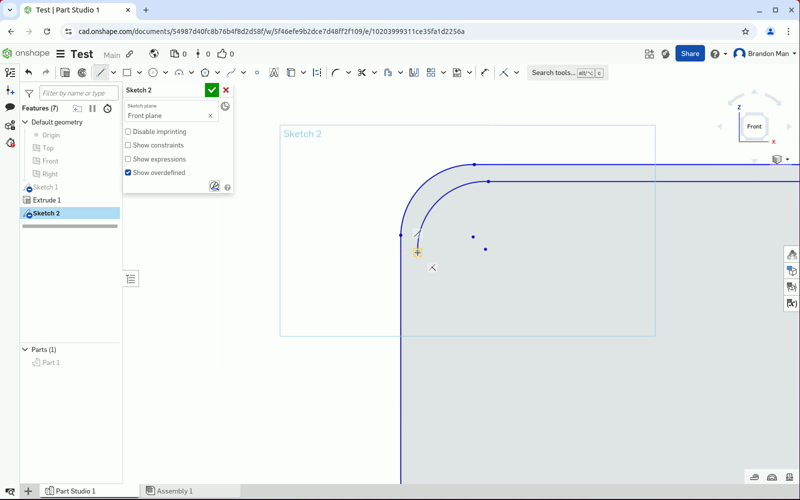
scroll(-6)
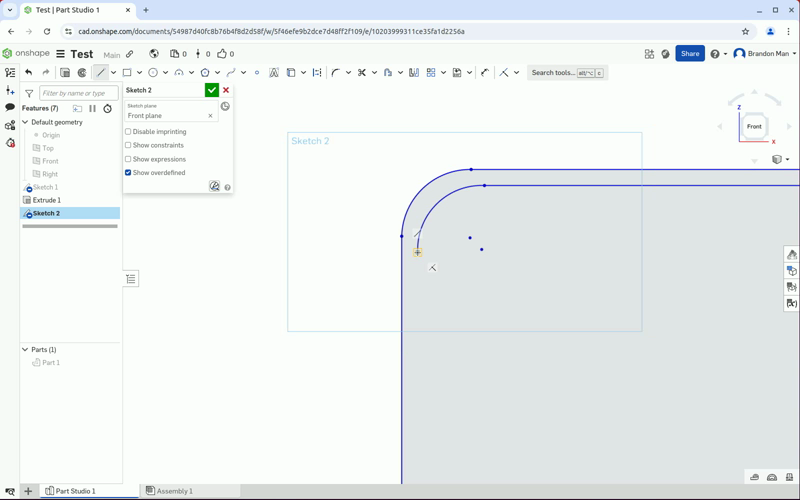
scroll(-6)
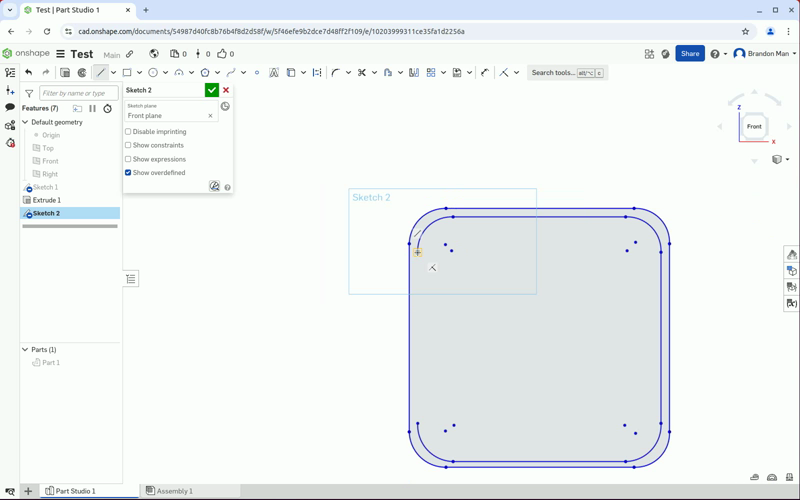
scroll(-6)
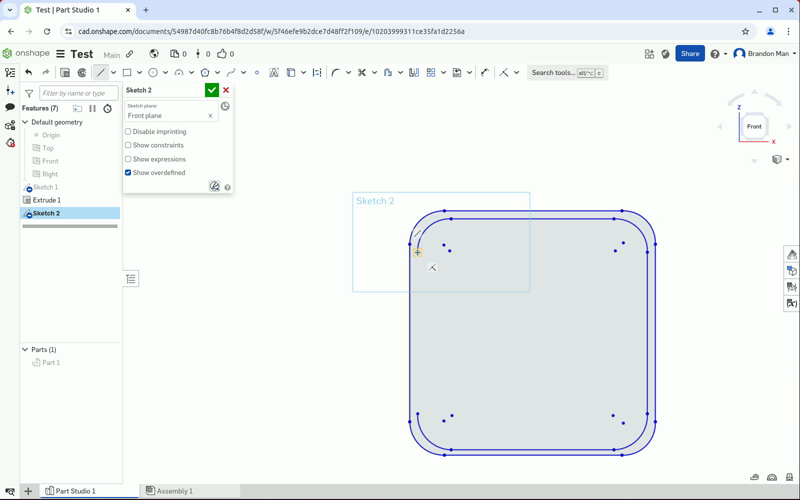
scroll(-6)
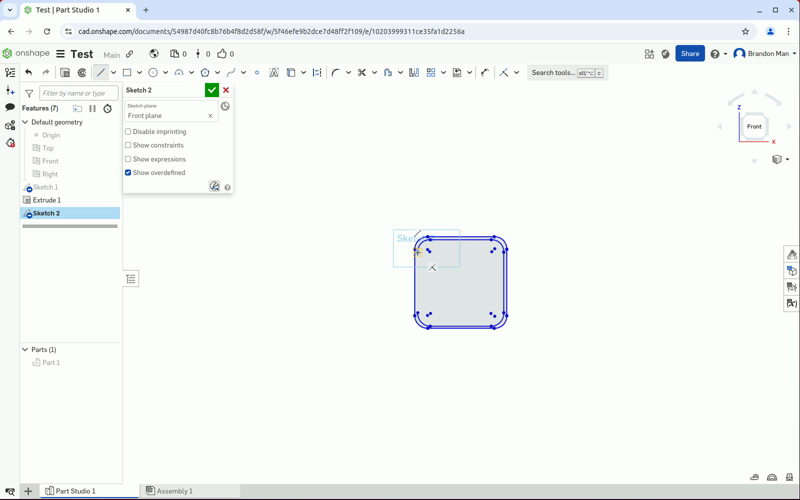
key_down(shift)
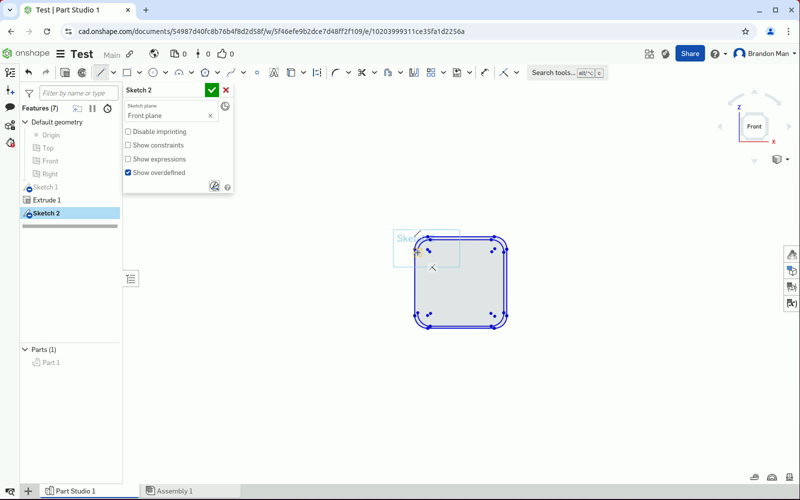
mouse_move(417, 312)
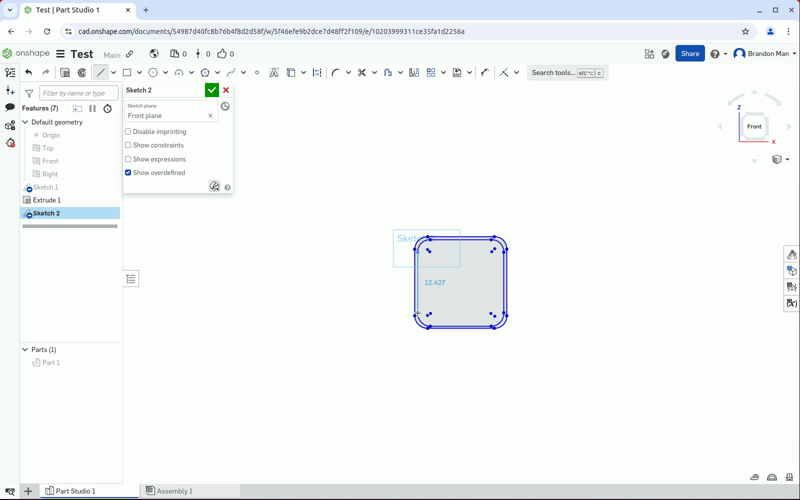
scroll(6)
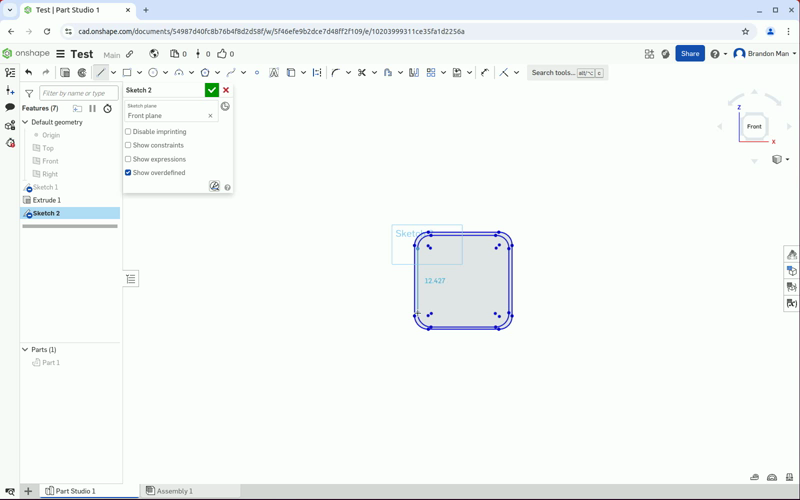
scroll(6)
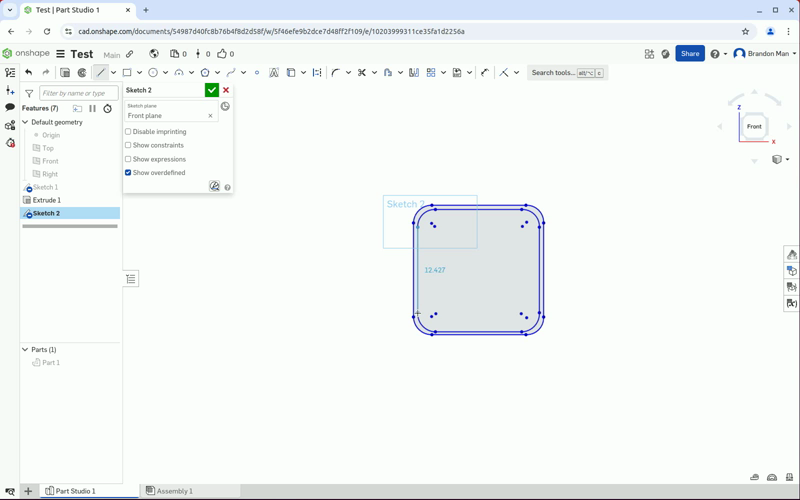
scroll(6)
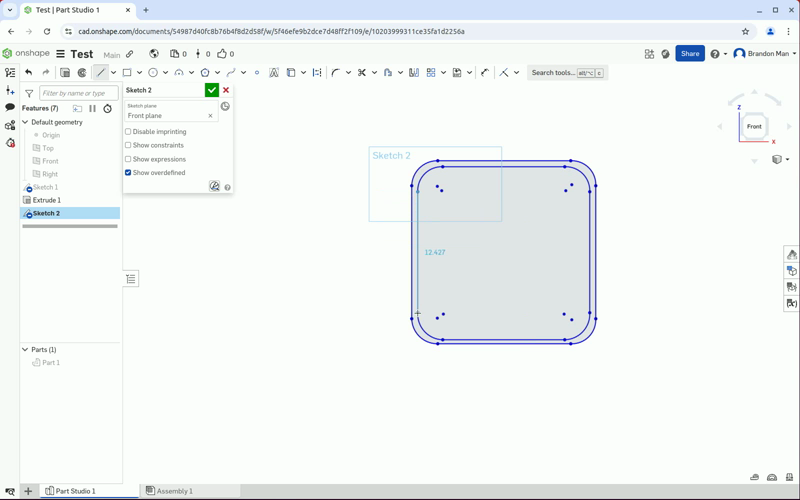
scroll(6)
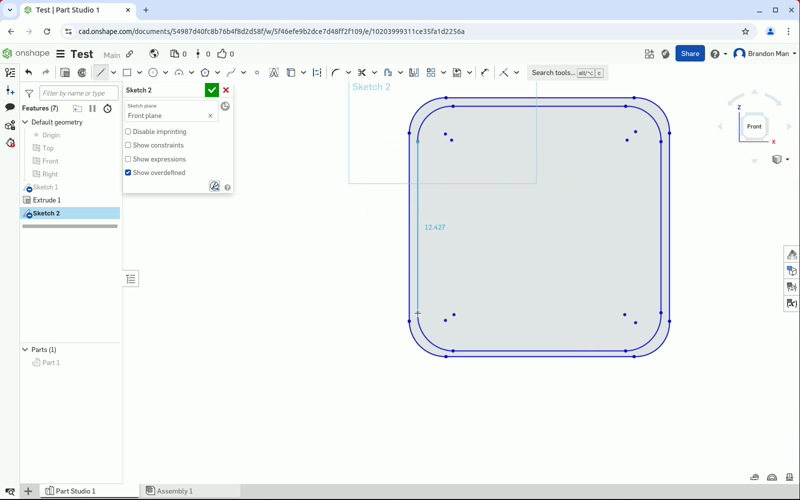
scroll(6)
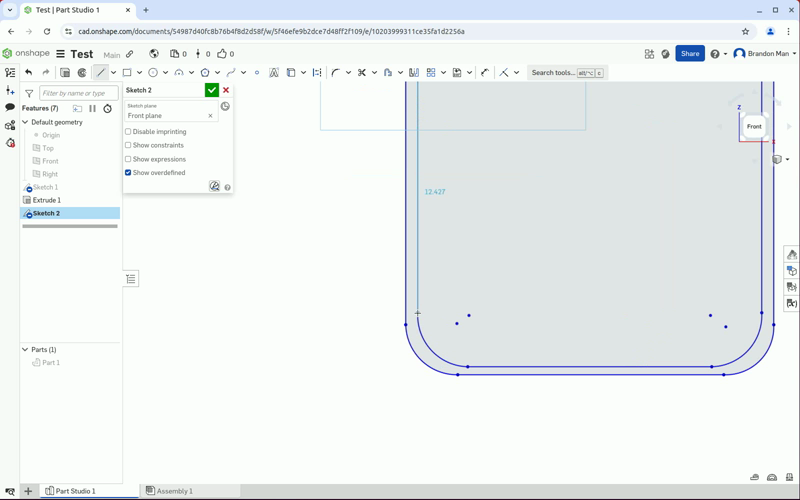
scroll(6)
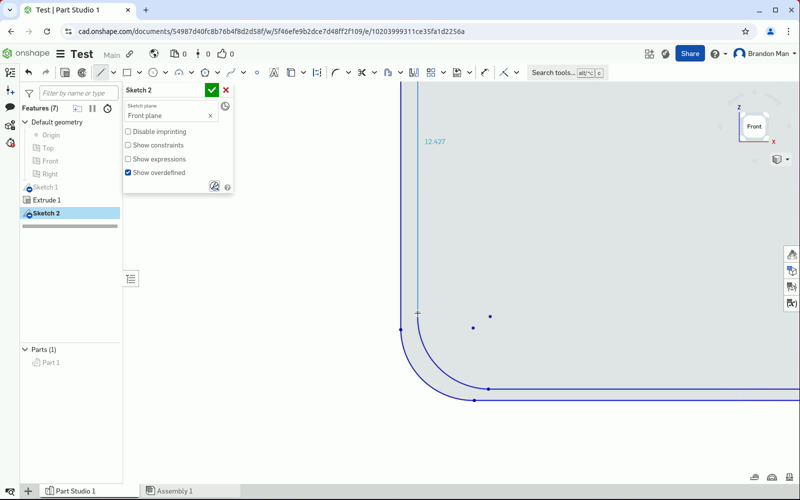
scroll(6)
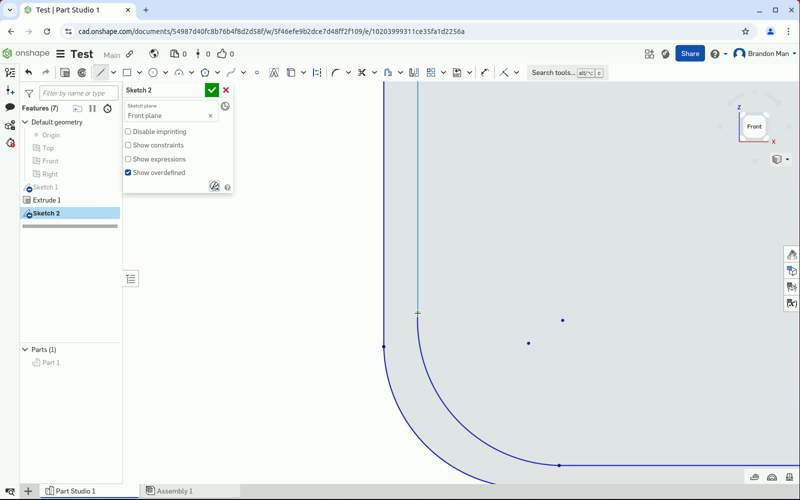
key_up(shift)
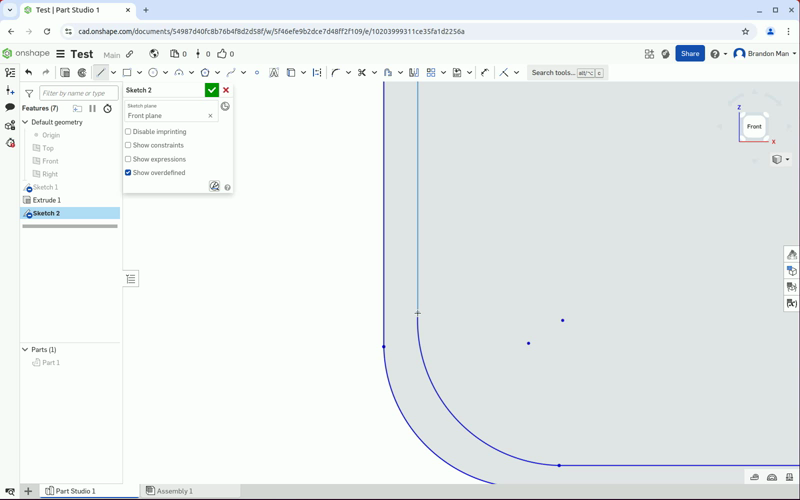
click(417, 312)
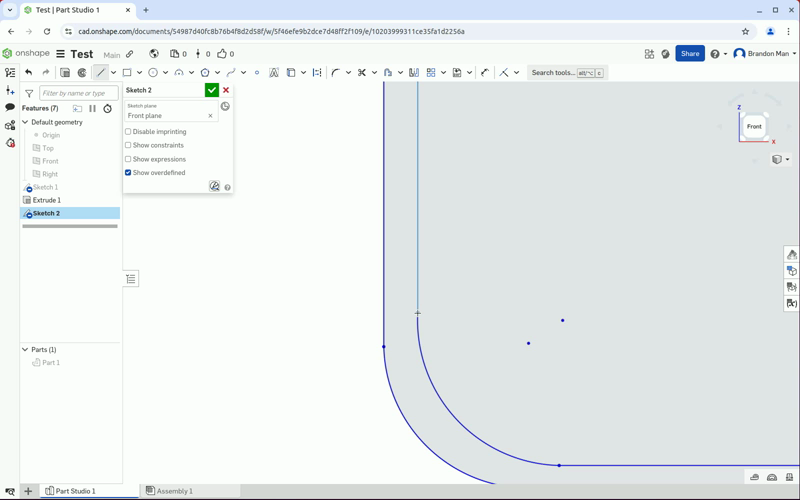
scroll(-6)
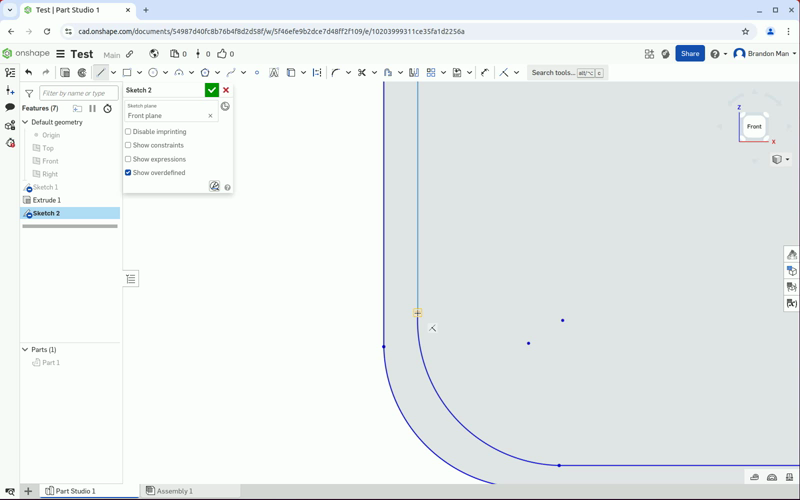
scroll(-6)
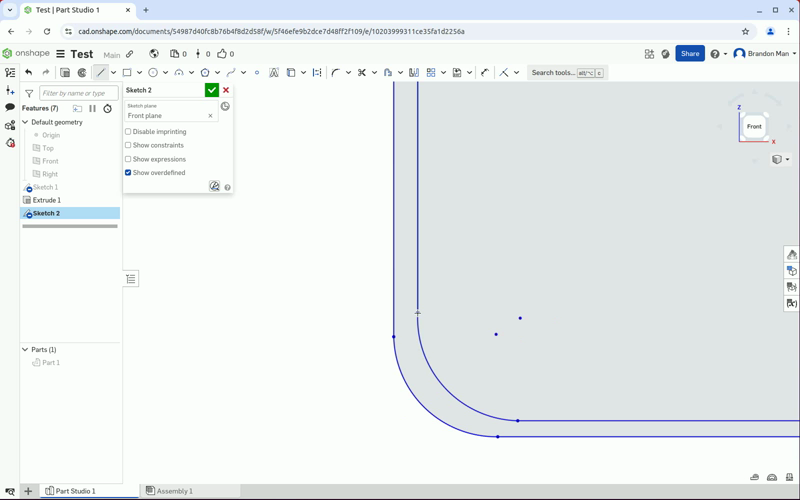
scroll(-6)
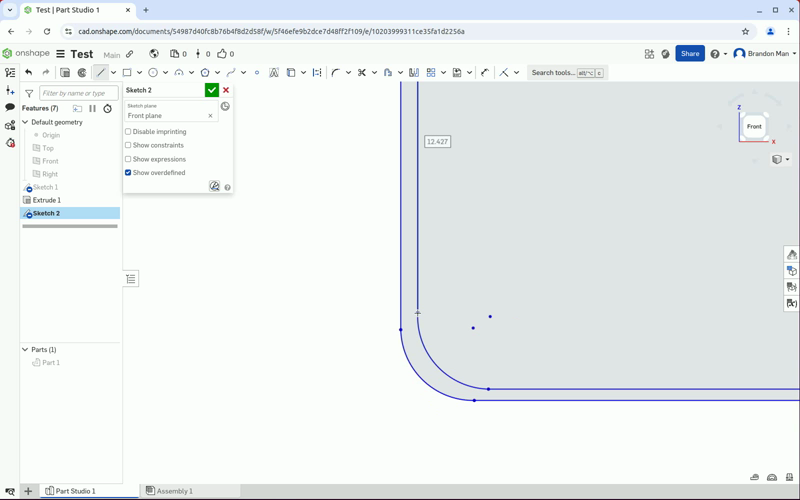
scroll(-6)
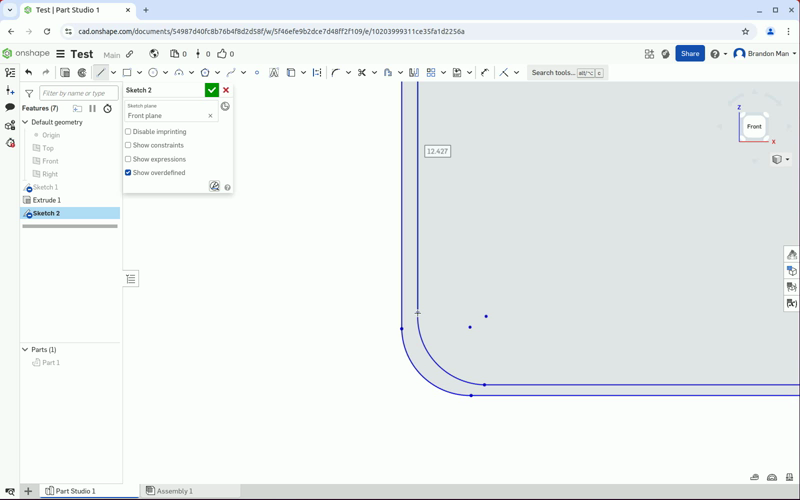
scroll(-6)
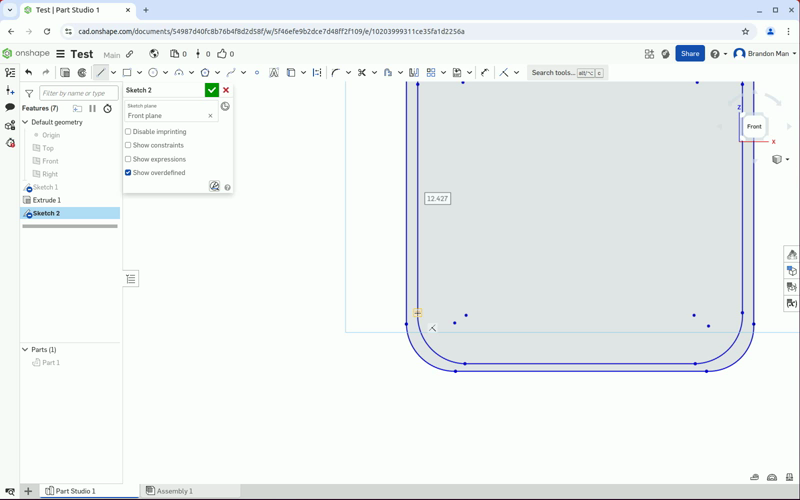
scroll(-6)
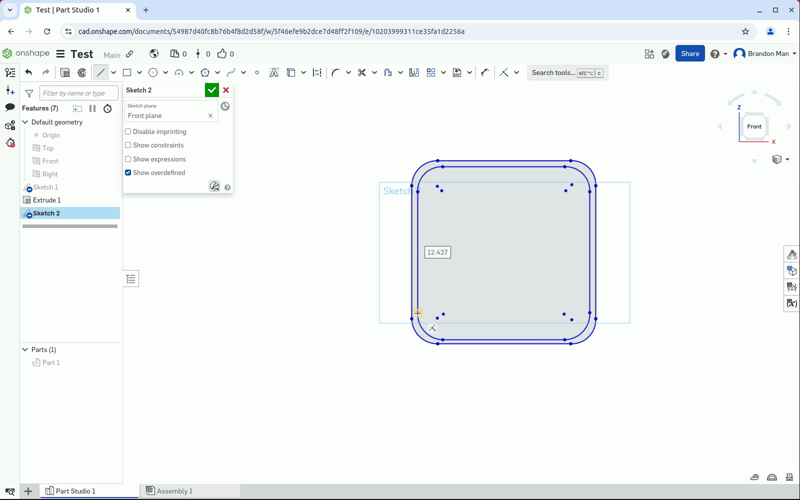
scroll(-6)
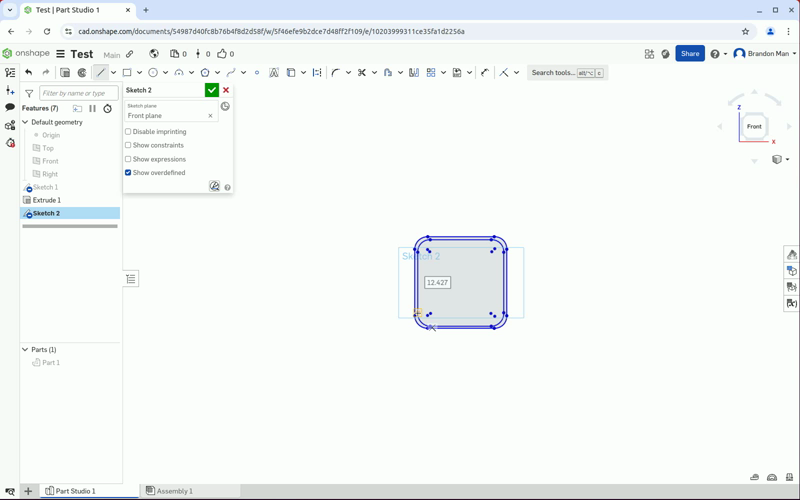
key(esc)
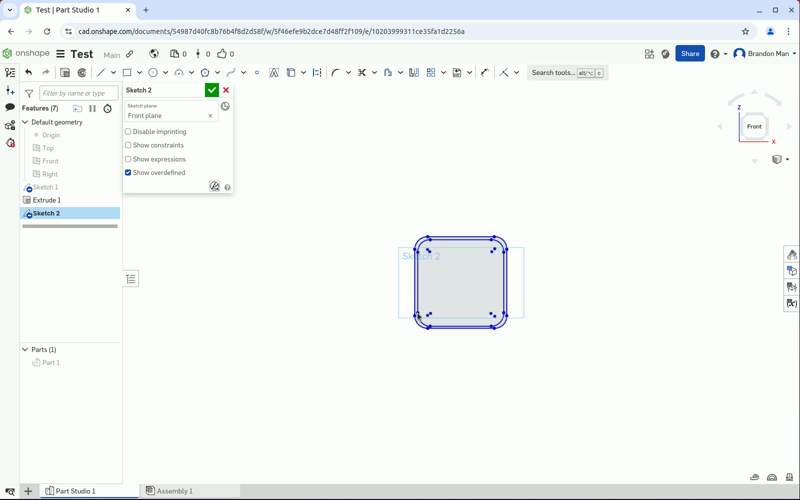
mouse_move(445, 238)
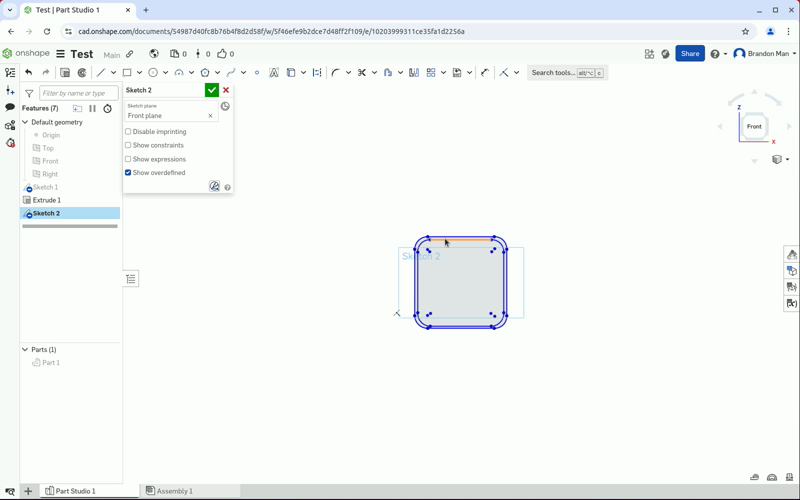
scroll(6)
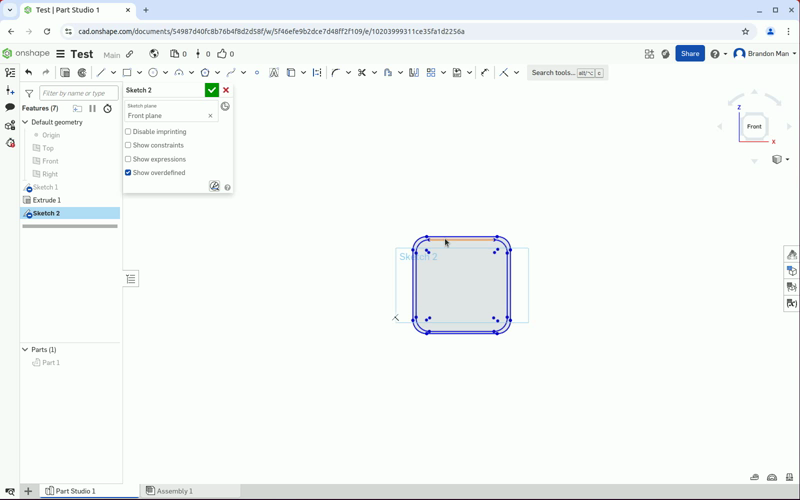
scroll(6)
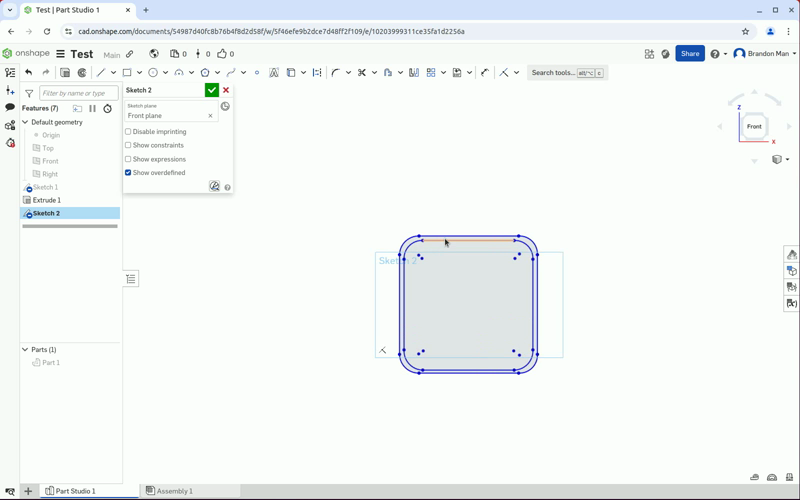
scroll(6)
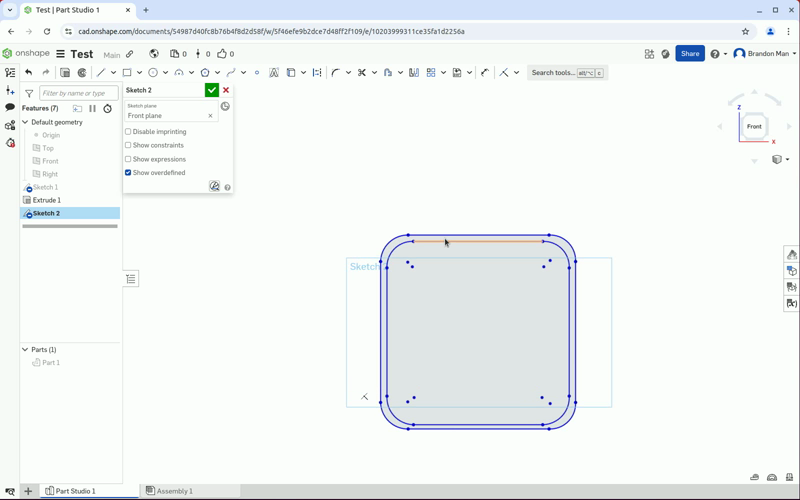
scroll(6)
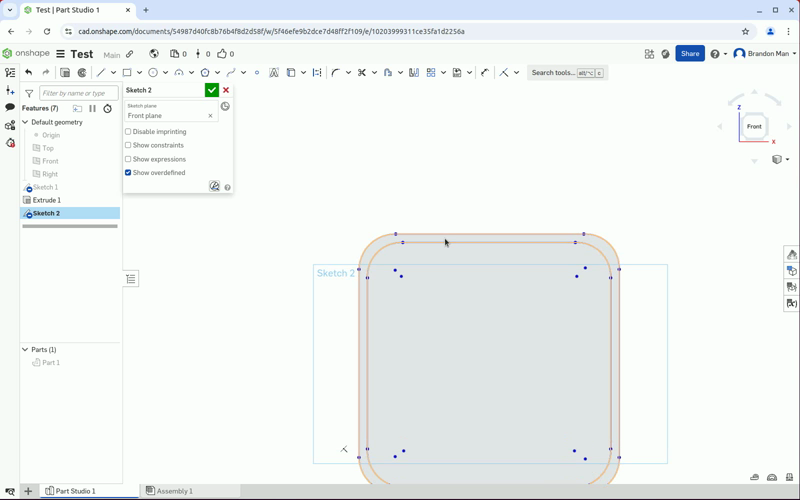
scroll(6)
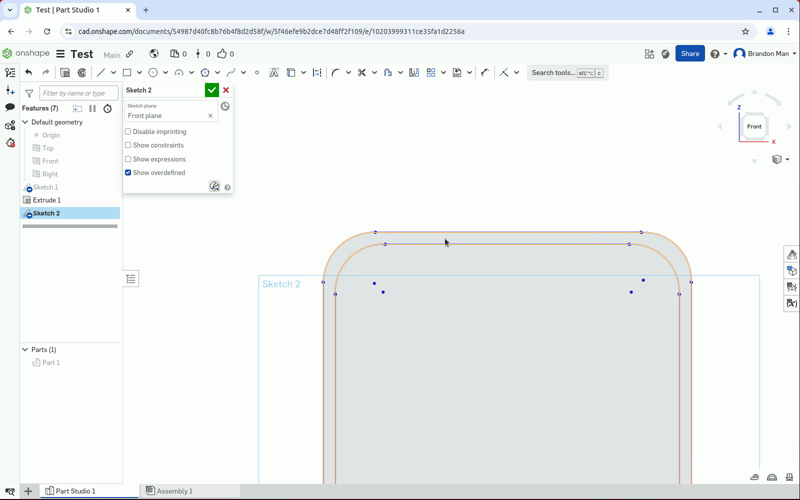
scroll(6)
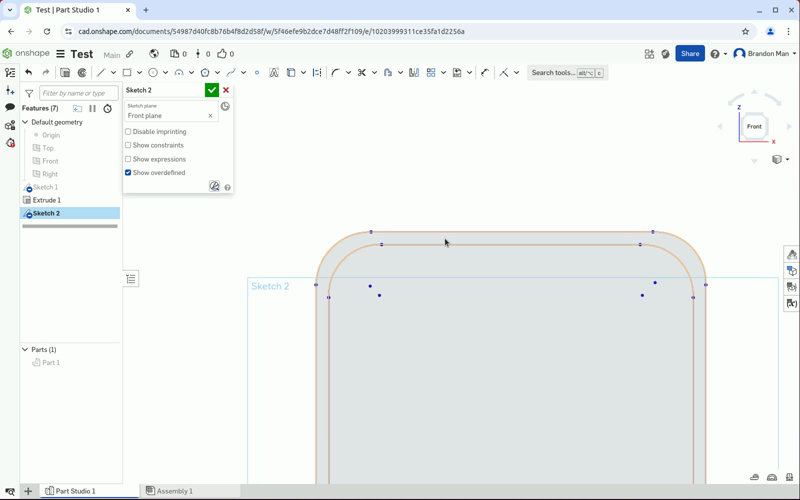
scroll(6)
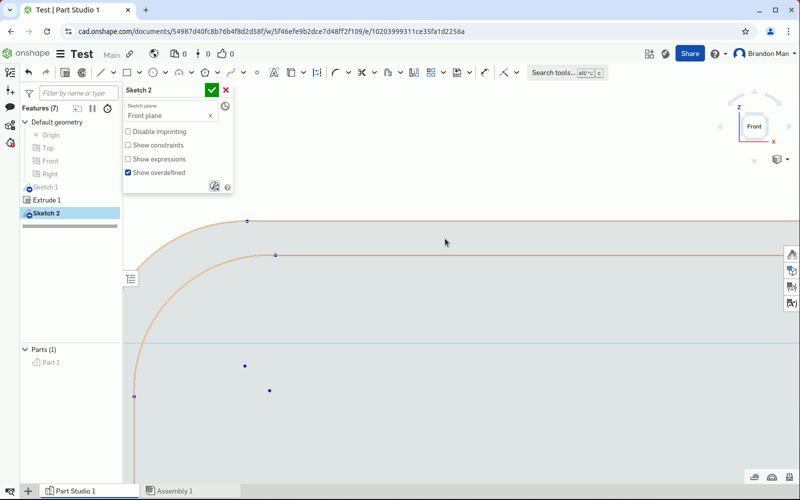
click(445, 238)
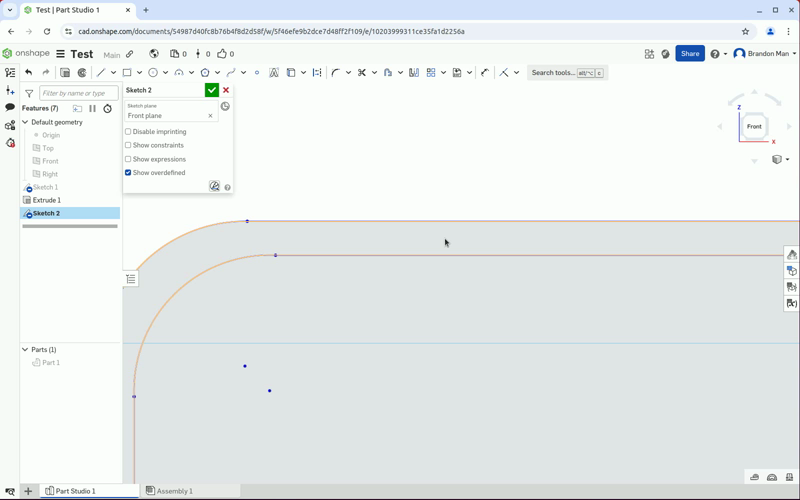
scroll(-6)
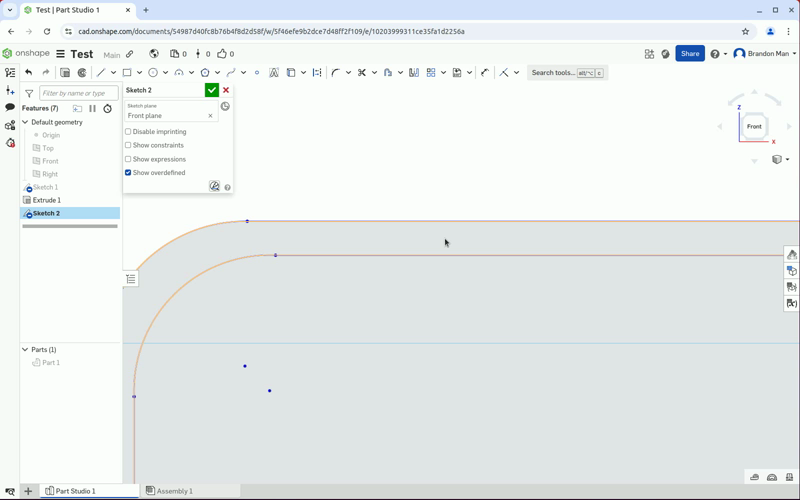
scroll(-6)
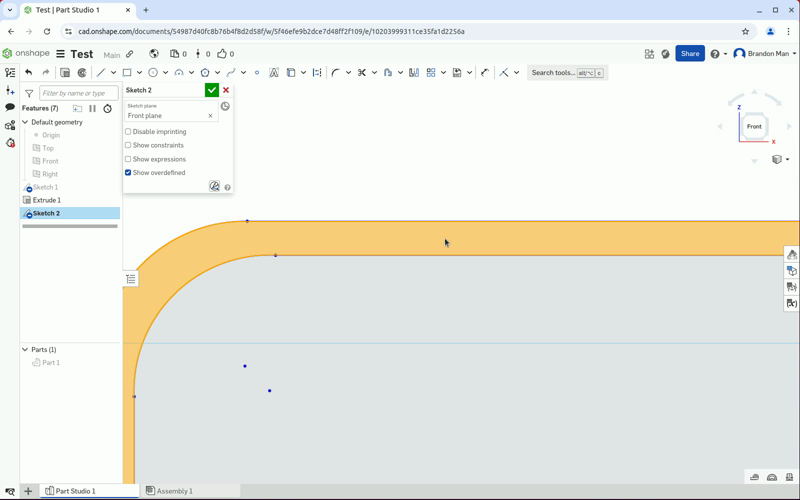
scroll(-6)
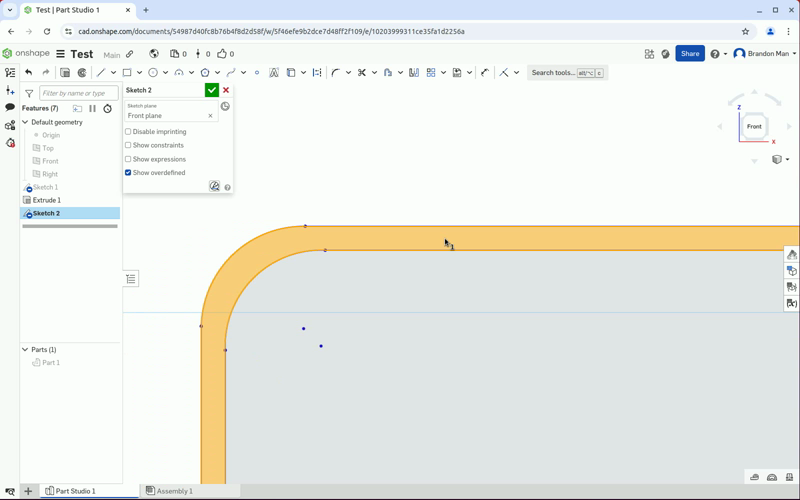
scroll(-6)
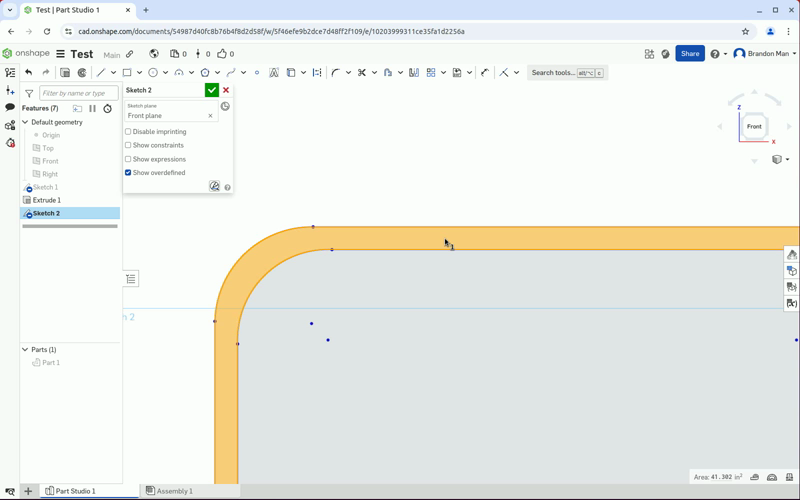
scroll(-6)
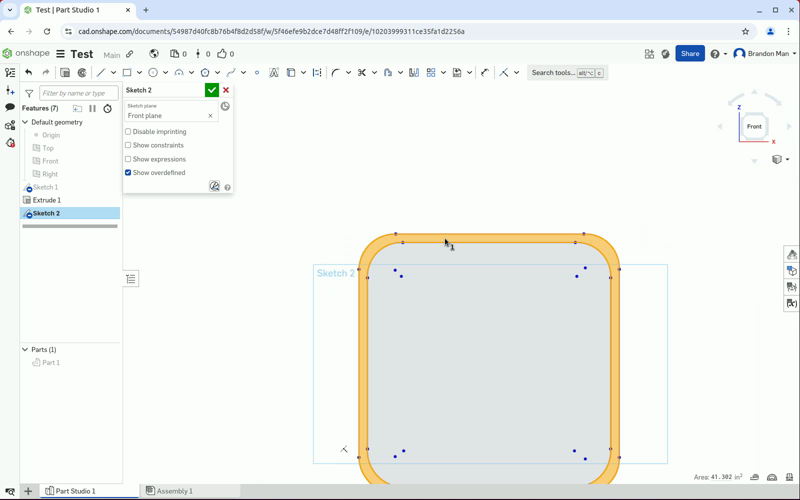
scroll(-6)
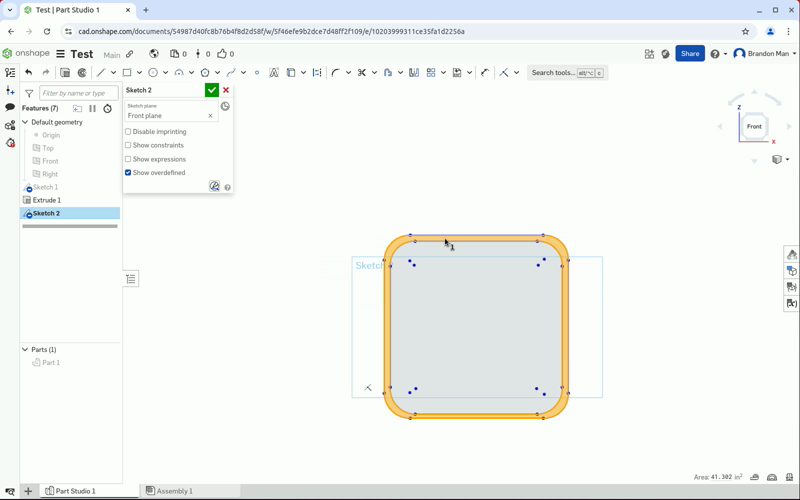
scroll(-6)
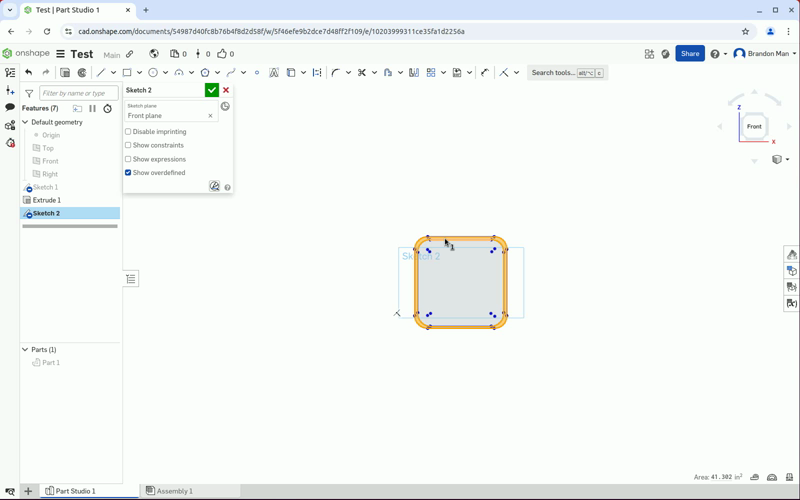
mouse_move(73, 352)
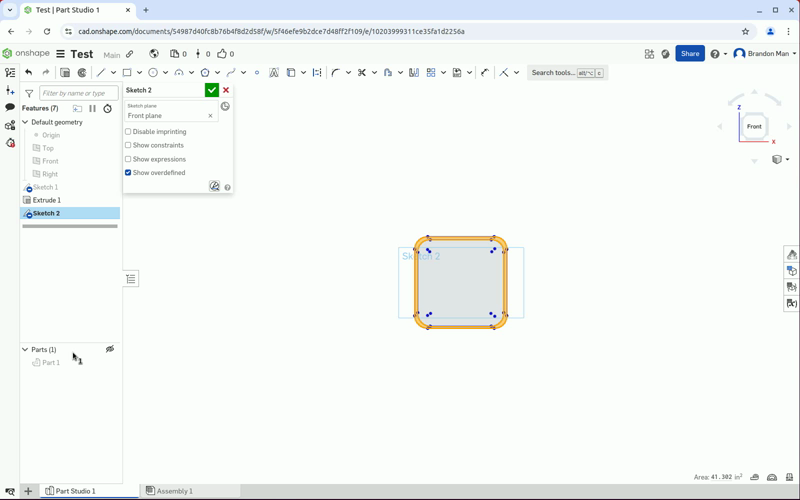
key(shift+y)
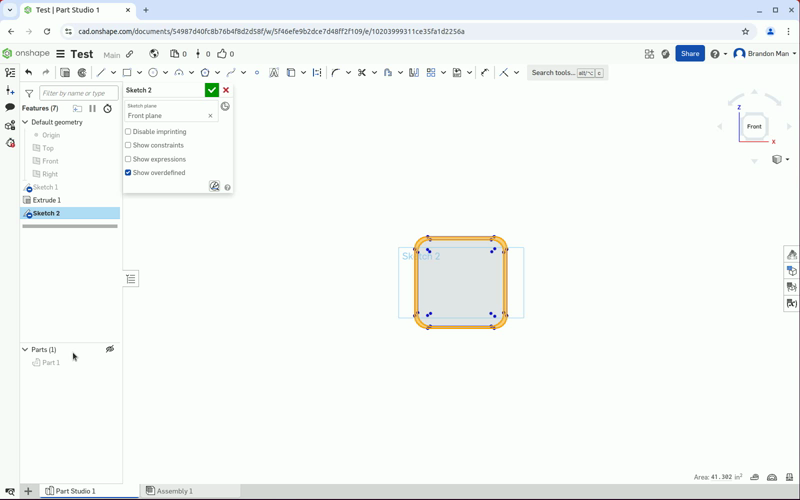
key(shift+e)
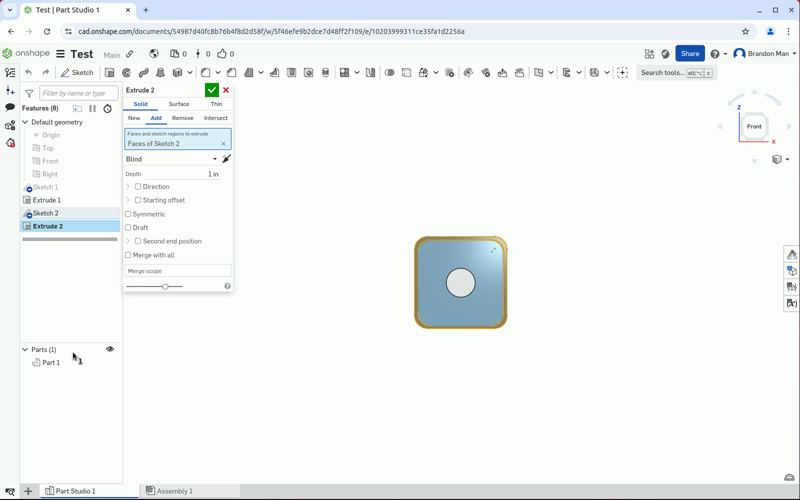
mouse_move(143, 106)
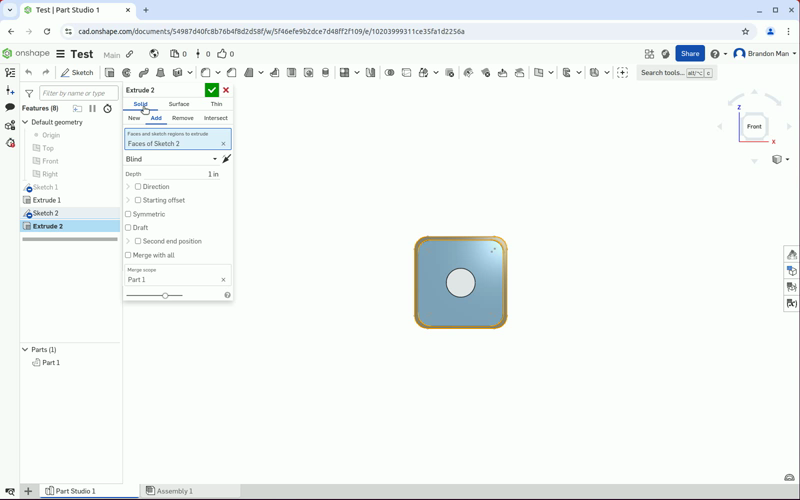
click(143, 106)
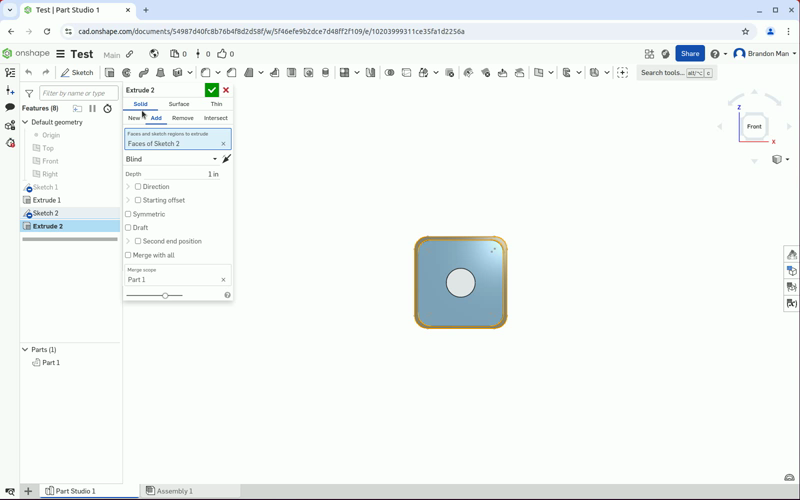
mouse_move(137, 120)
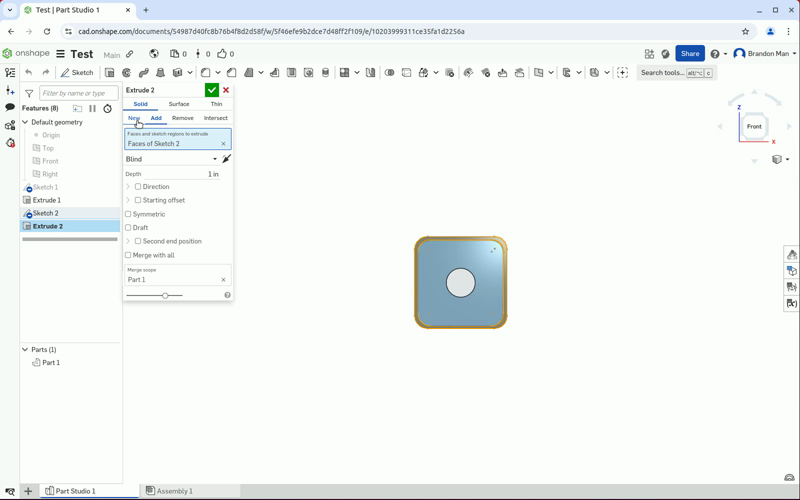
click(137, 120)
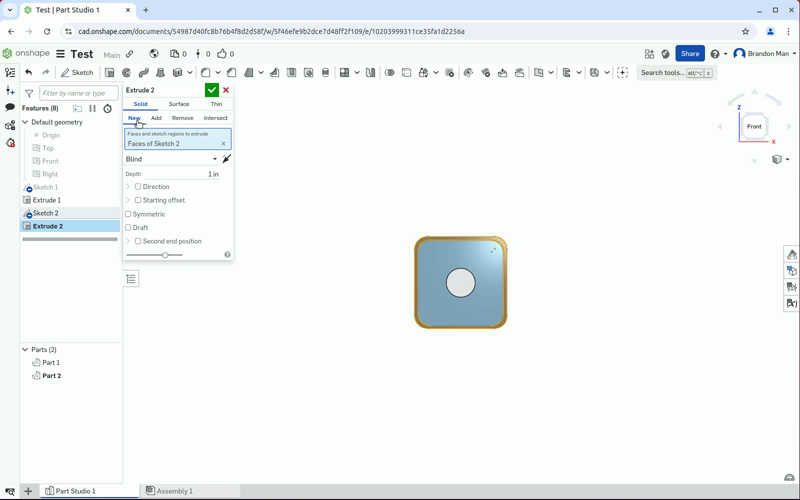
key(tab, 4)
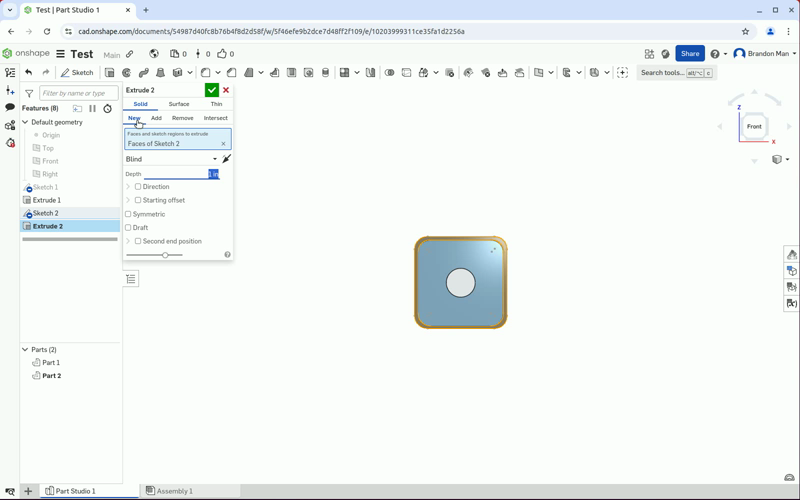
text(0.481)
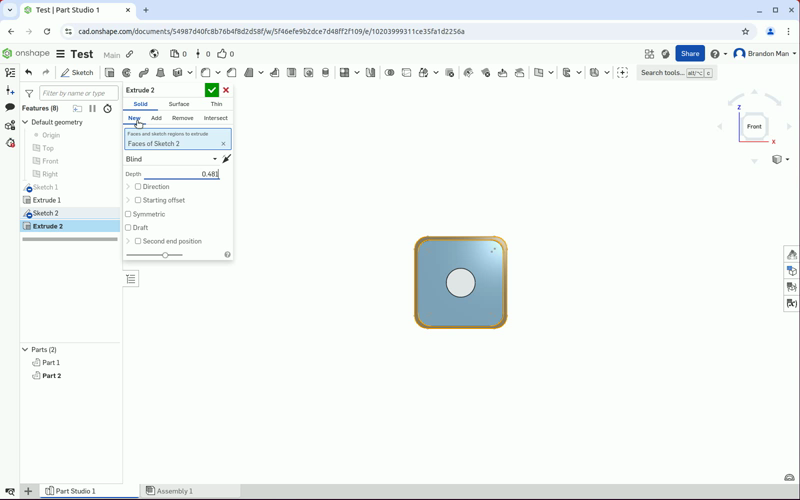
key(enter)
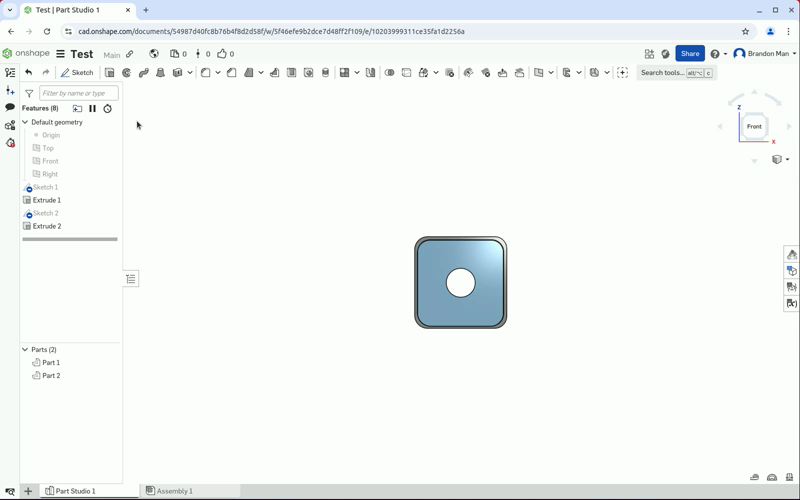
key(shift+h)
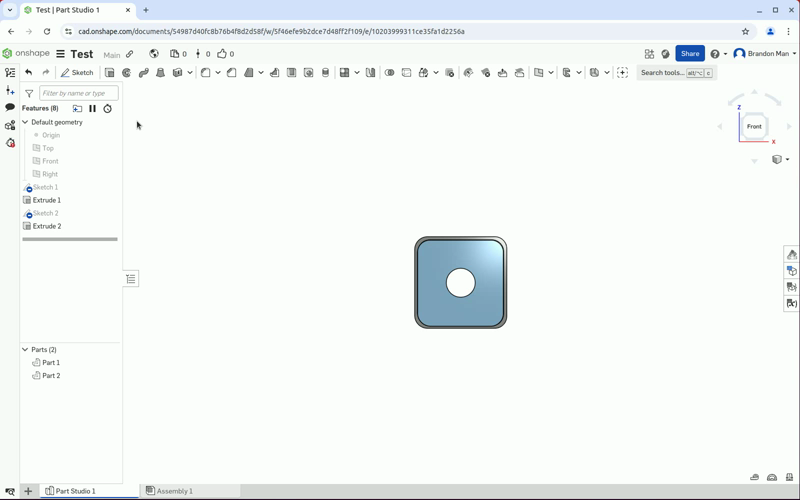
key(shift+h)
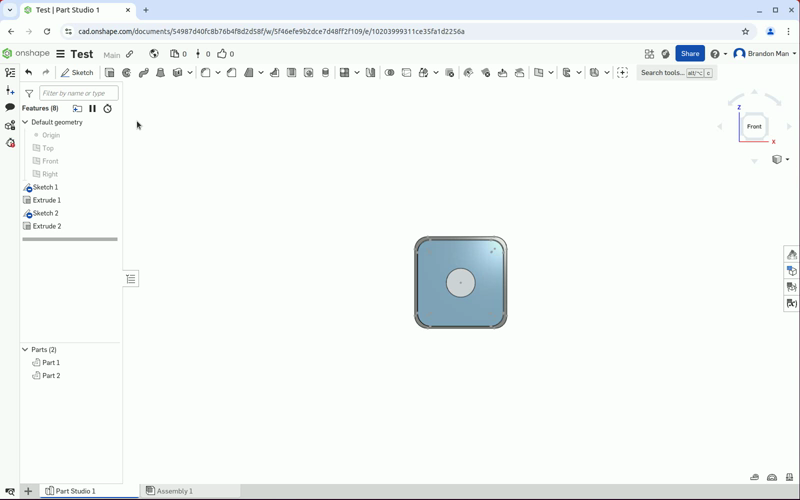
key(shift+7)
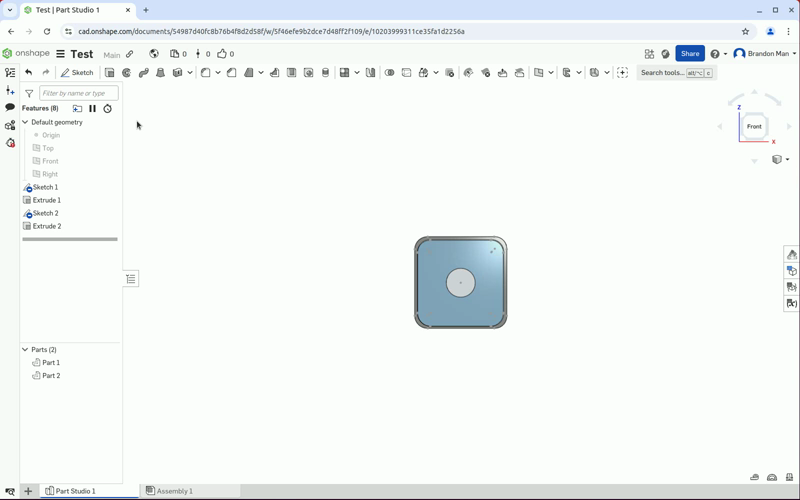
key(left, 2)
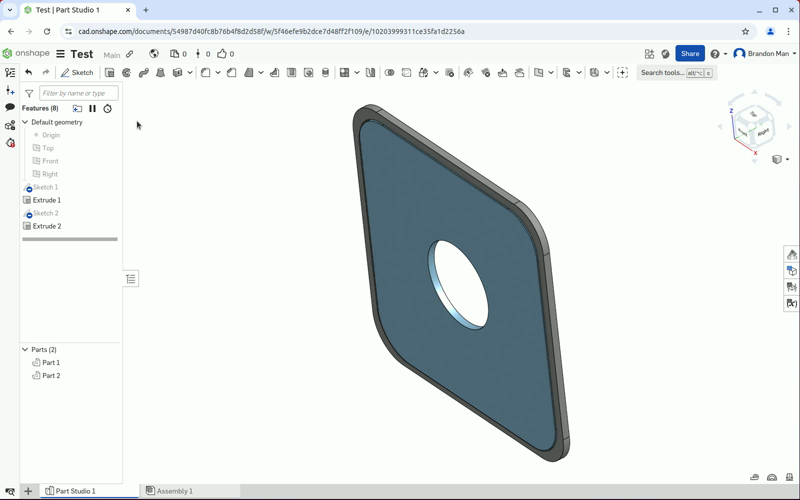
key(down, 2)
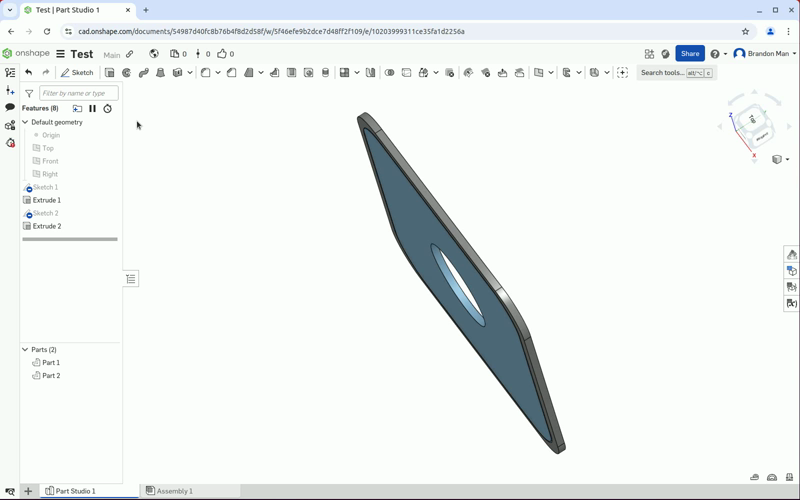
key(up, 2)
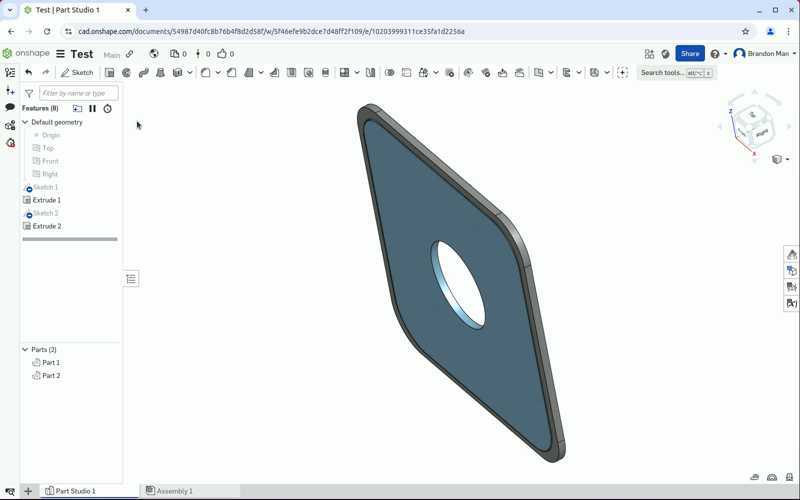
key(right, 2)
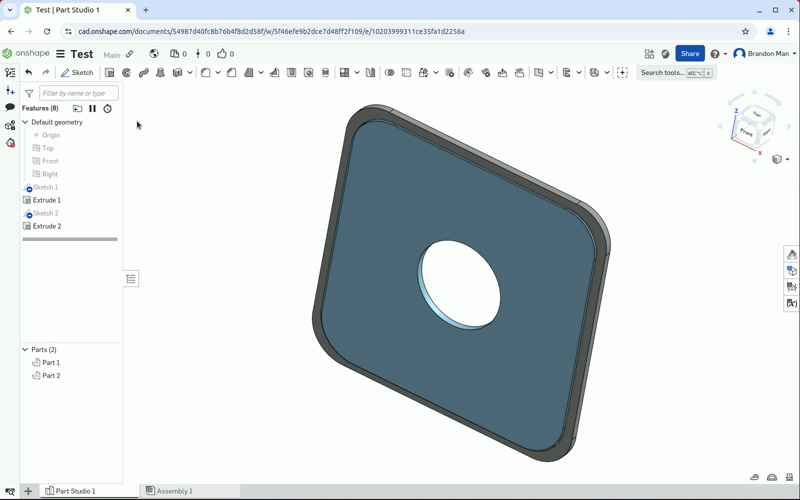
mouse_move(73, 189)
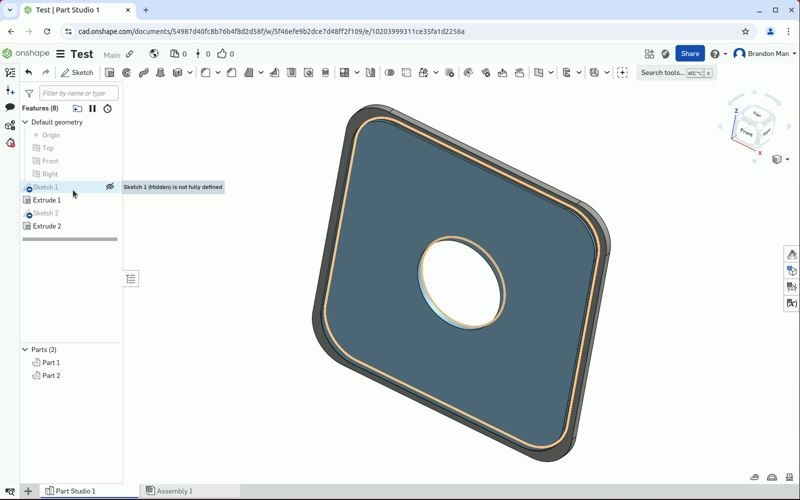
click(73, 189)